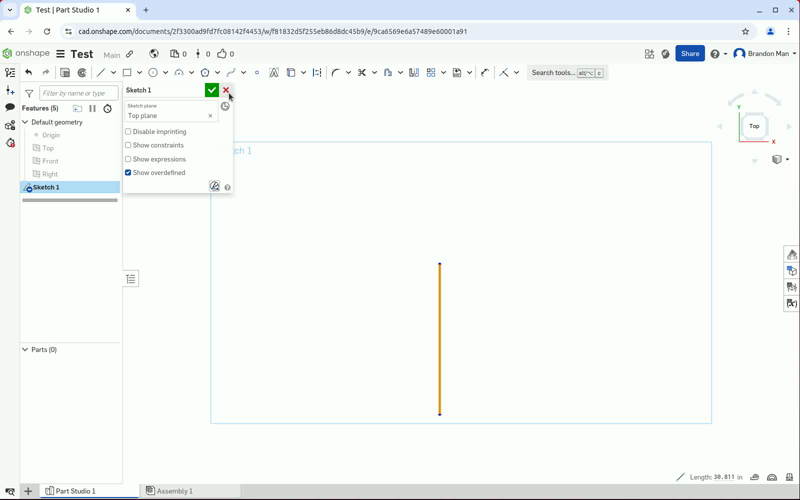
key(shift+h)
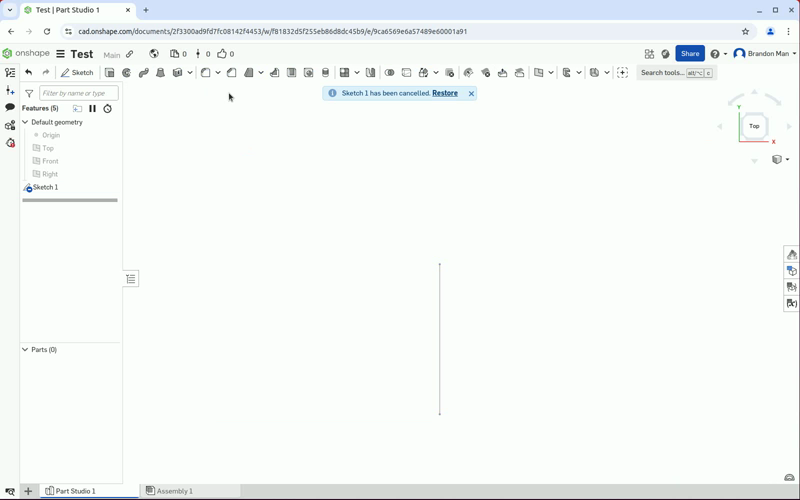
key(shift+s)
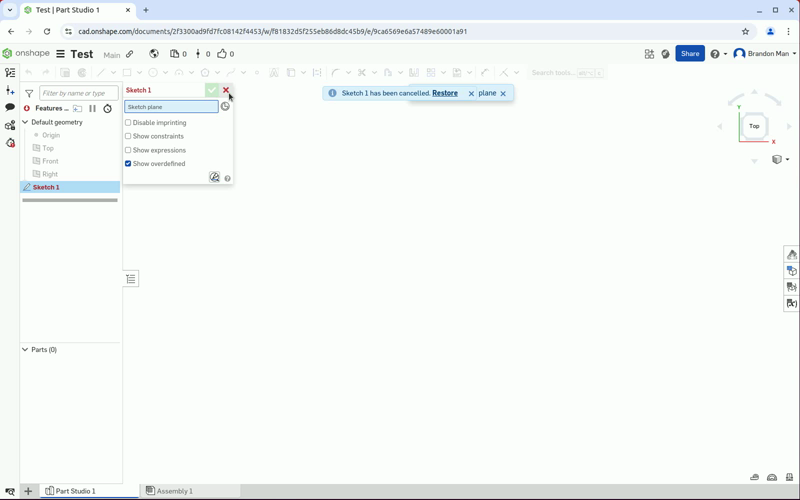
mouse_move(73, 150)
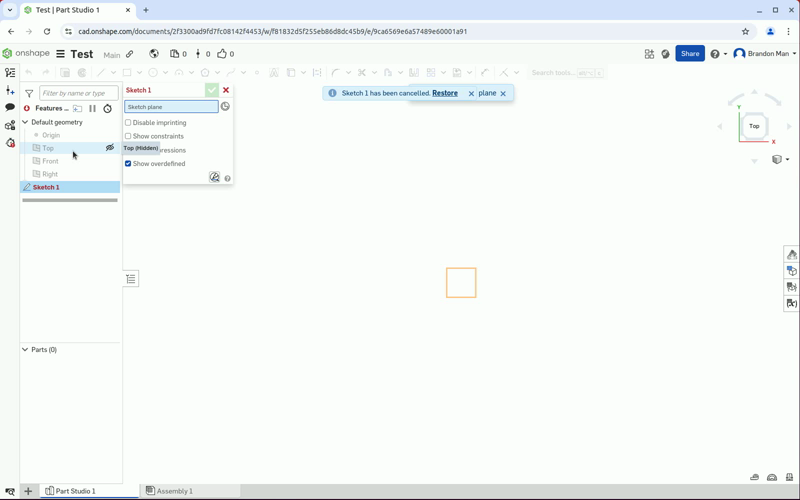
click(73, 150)
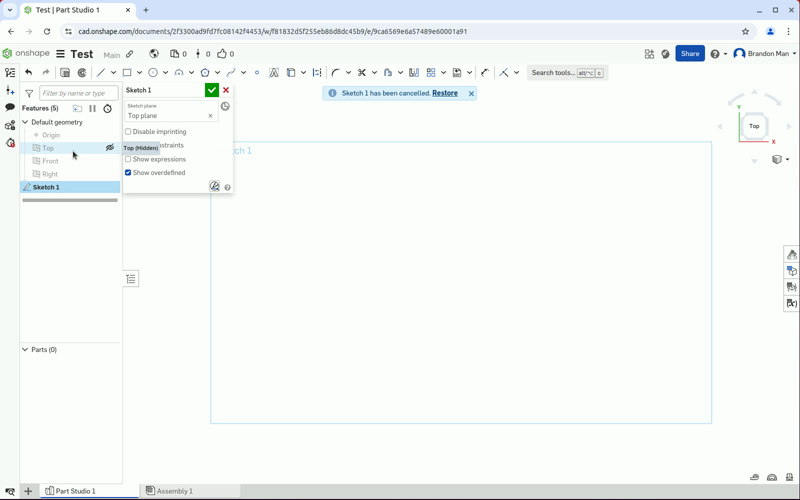
mouse_move(73, 352)
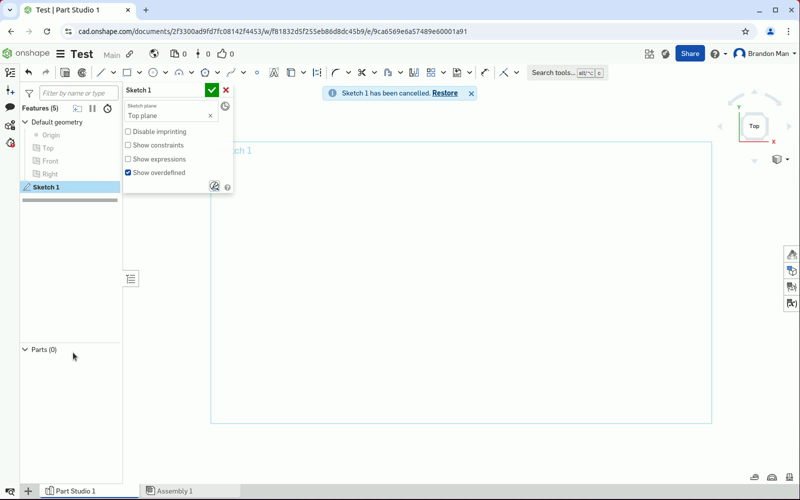
key(y)
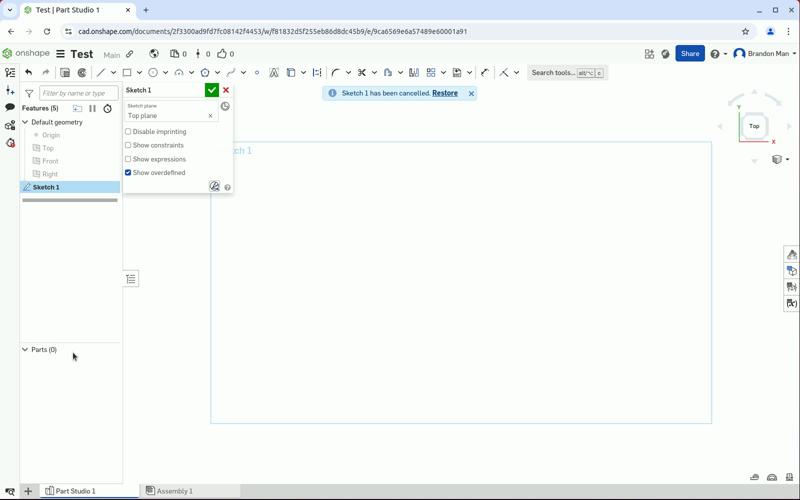
key(l)
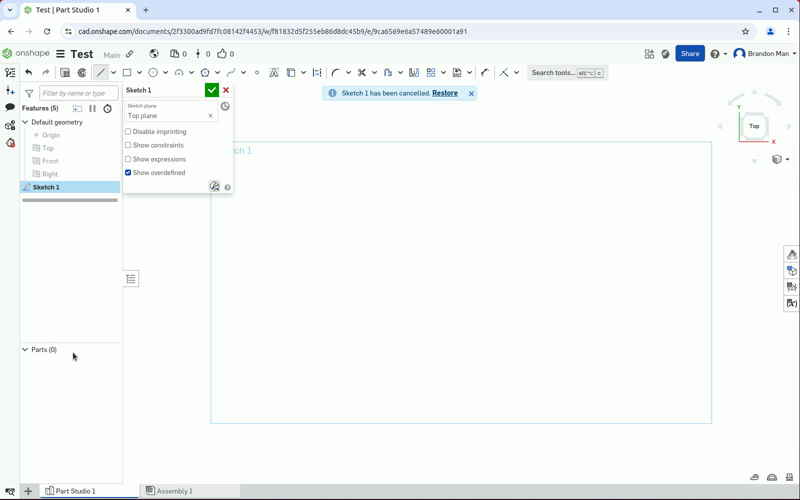
key_down(shift)
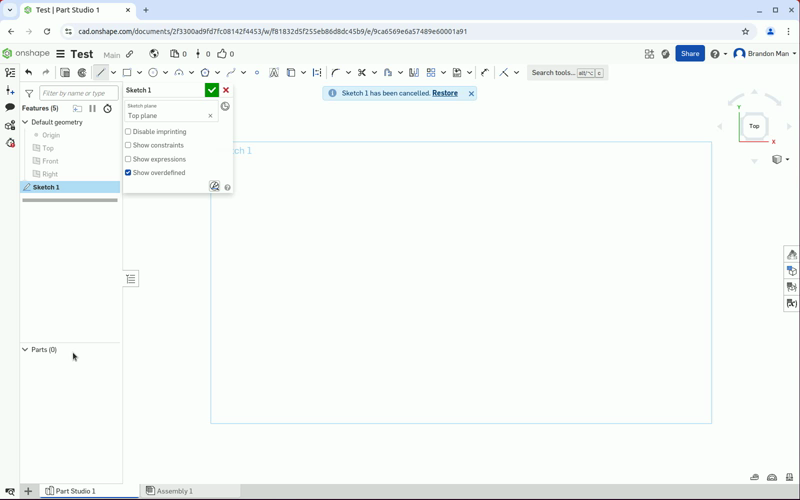
mouse_move(460, 282)
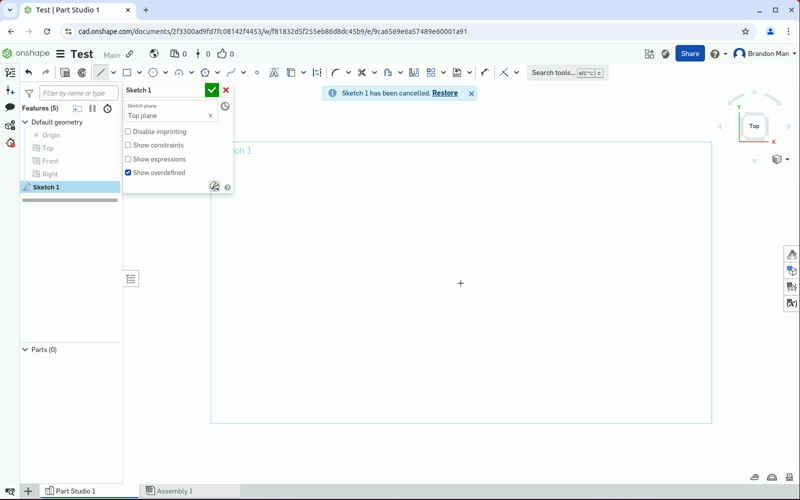
click(460, 282)
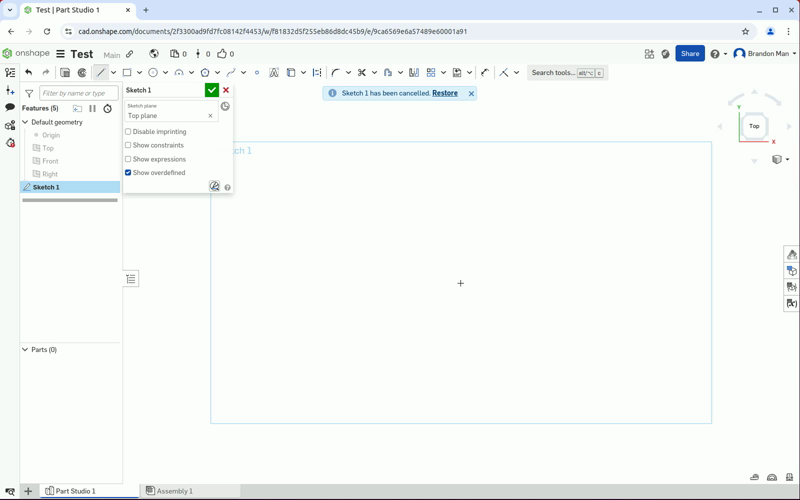
key_up(shift)
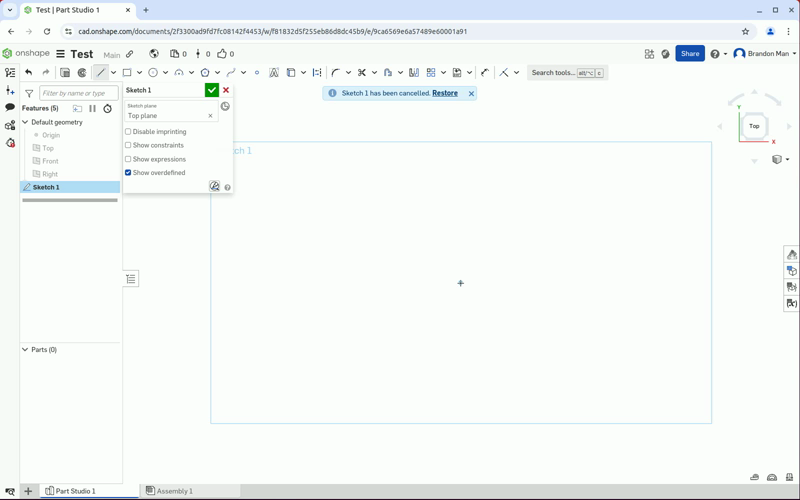
key_down(shift)
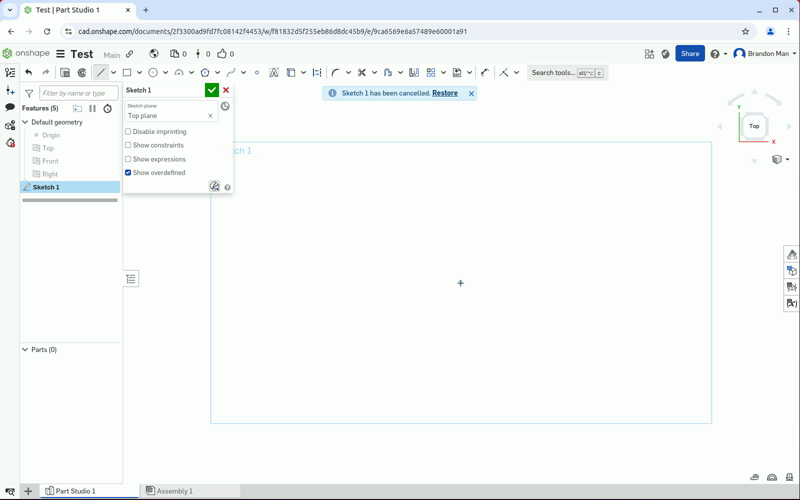
mouse_move(573, 282)
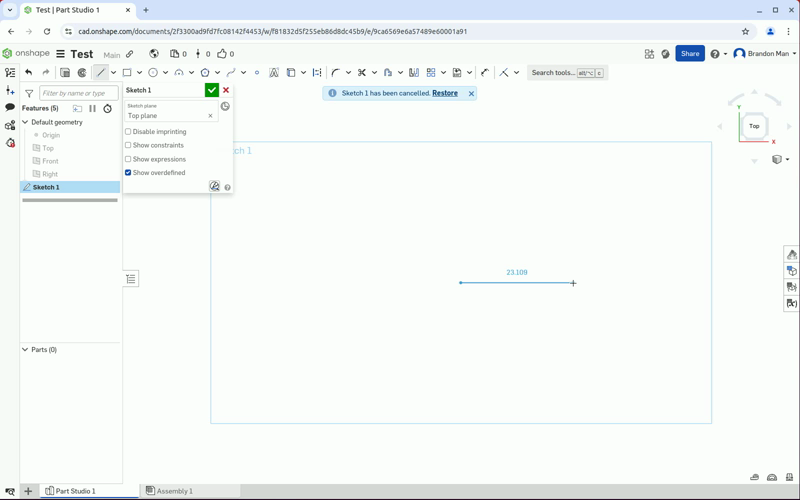
click(573, 282)
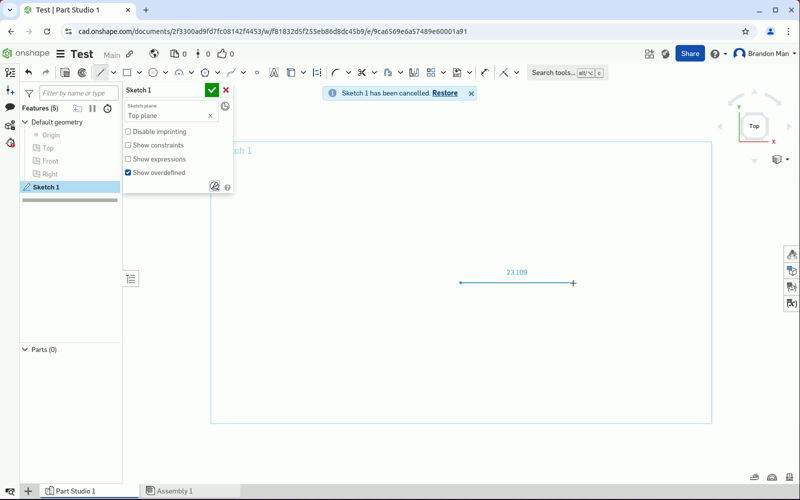
key_up(shift)
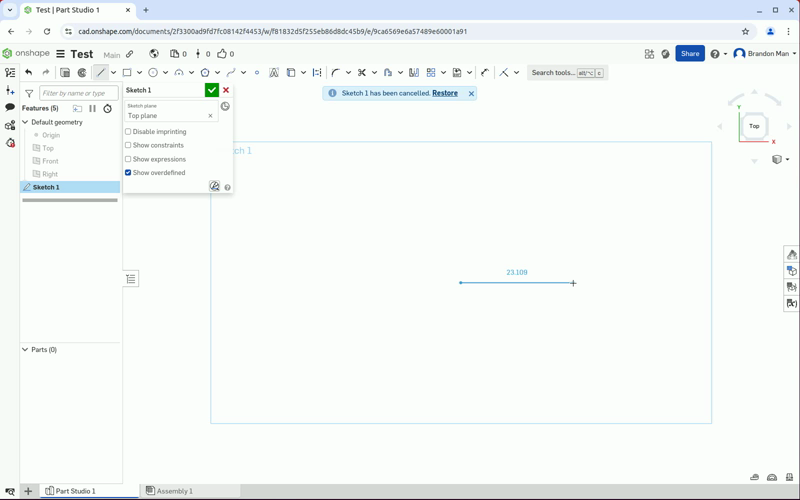
key_down(shift)
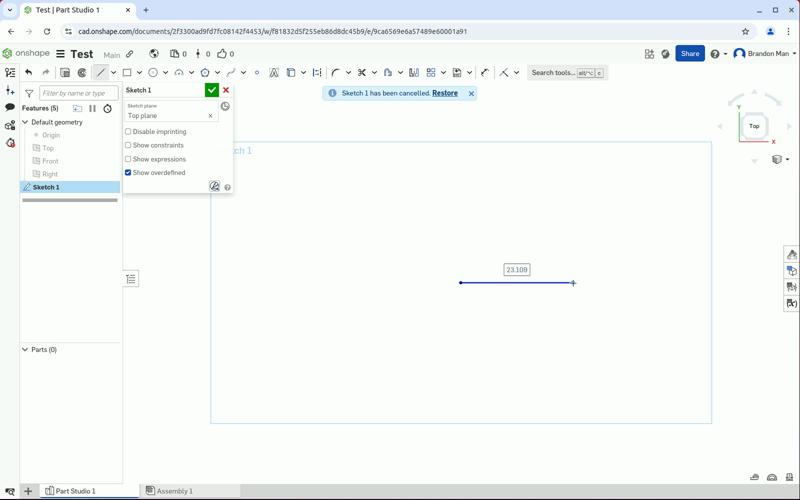
mouse_move(573, 170)
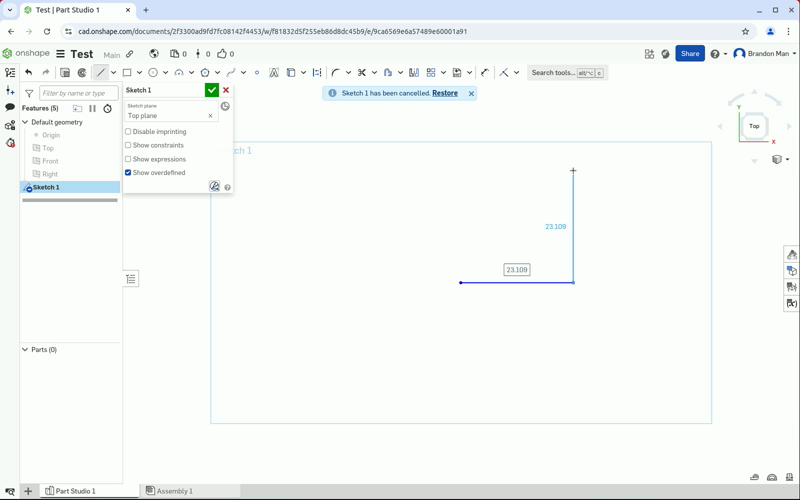
click(573, 170)
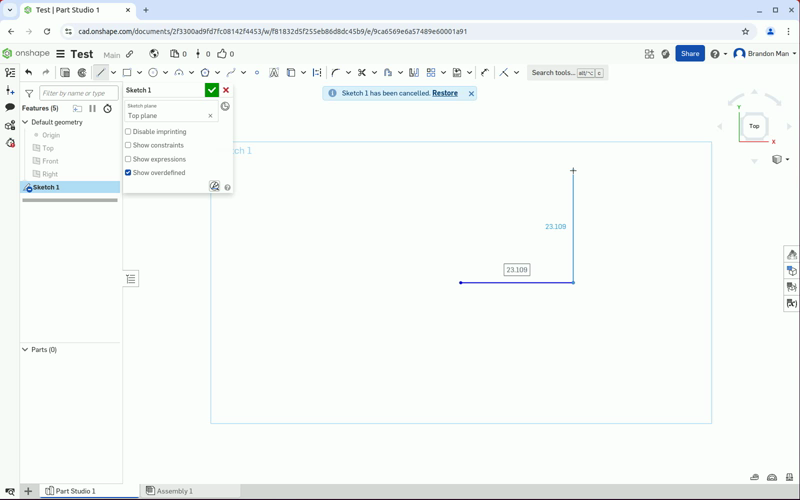
key_up(shift)
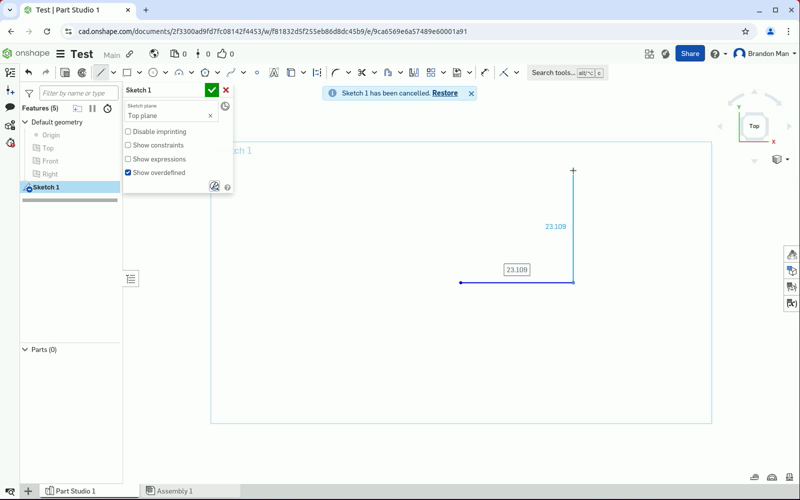
key_down(shift)
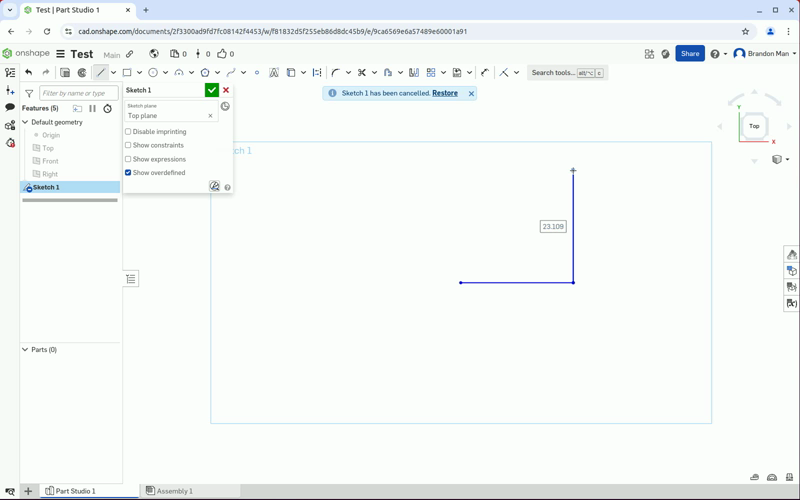
mouse_move(460, 170)
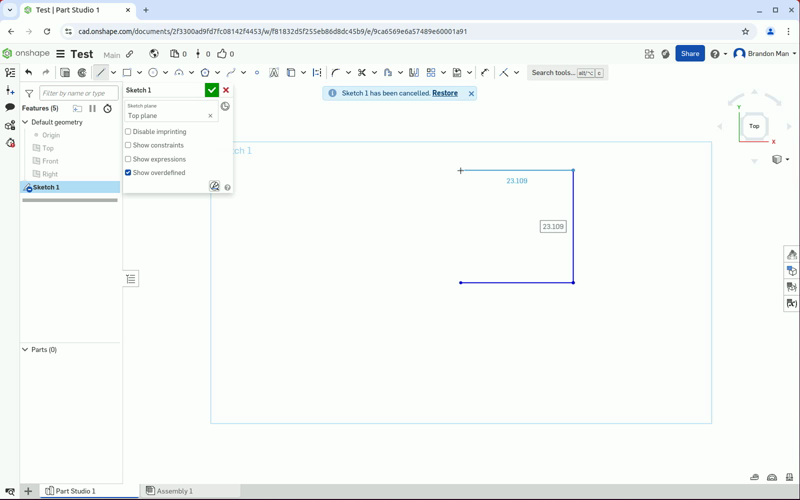
click(460, 170)
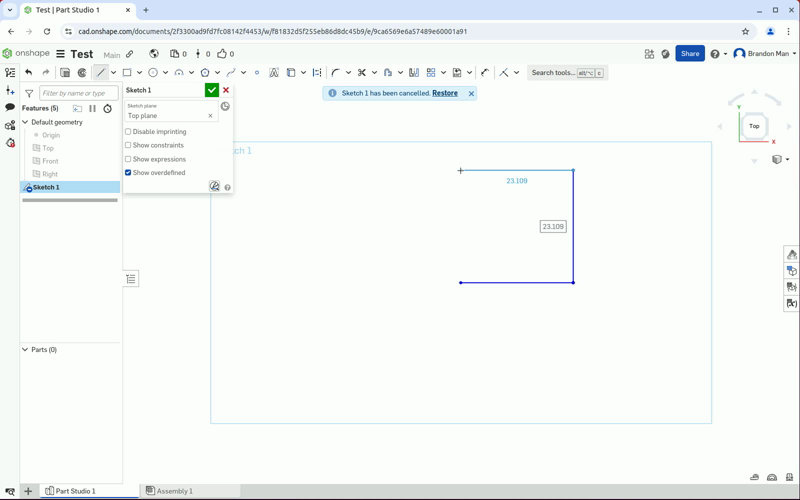
key_up(shift)
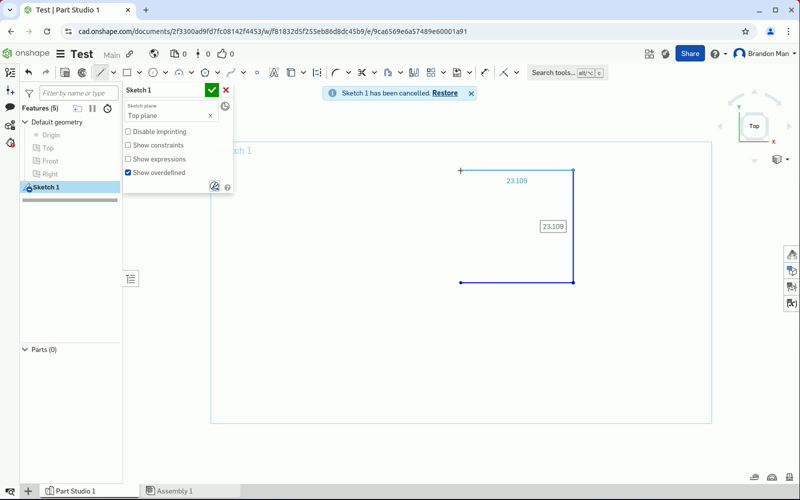
key_down(shift)
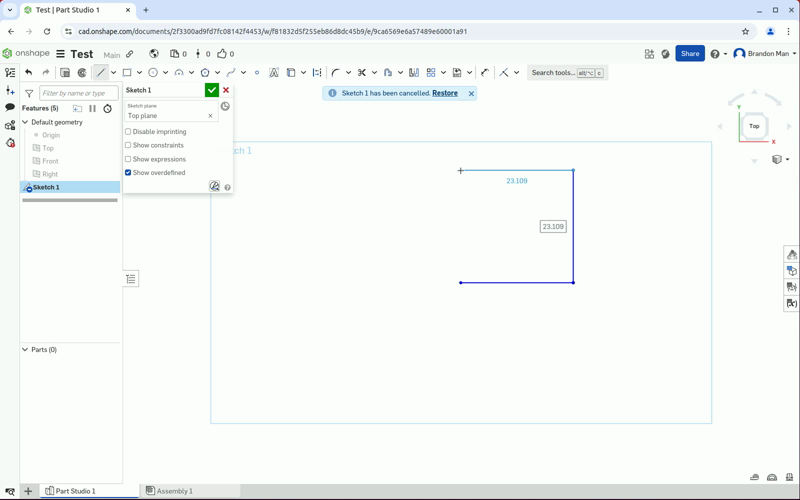
mouse_move(460, 282)
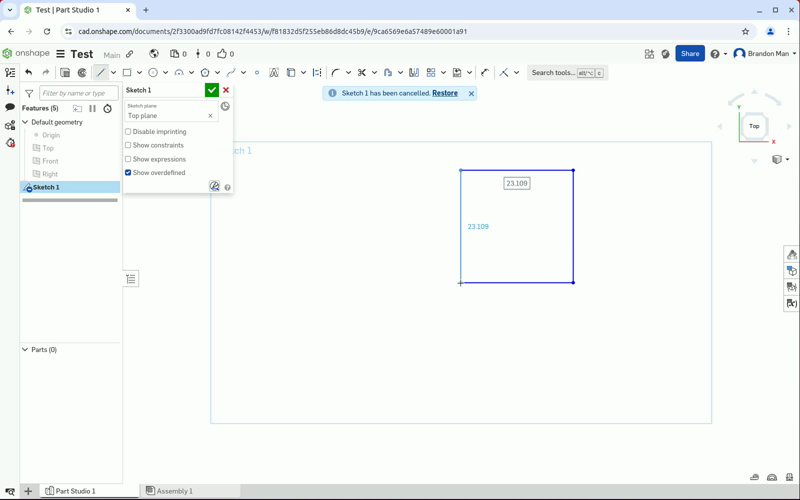
key_up(shift)
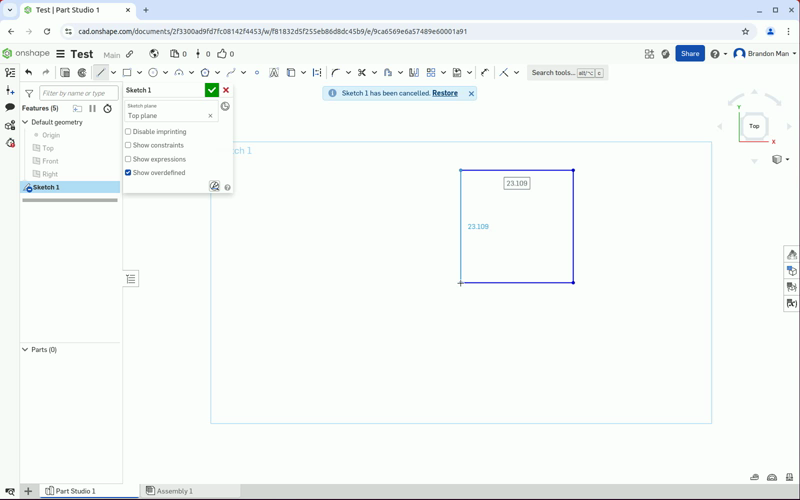
click(460, 282)
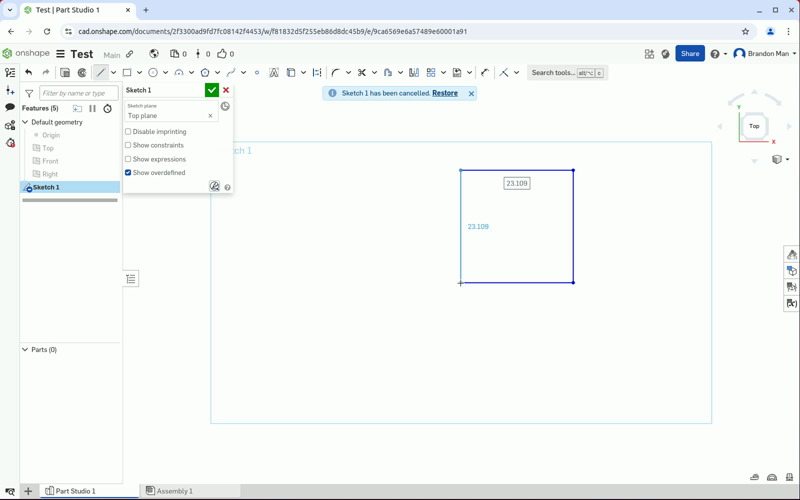
key(esc)
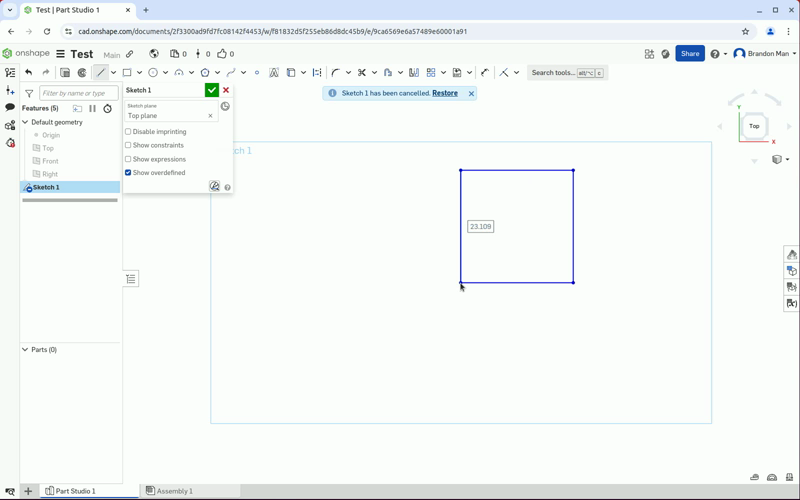
mouse_move(549, 251)
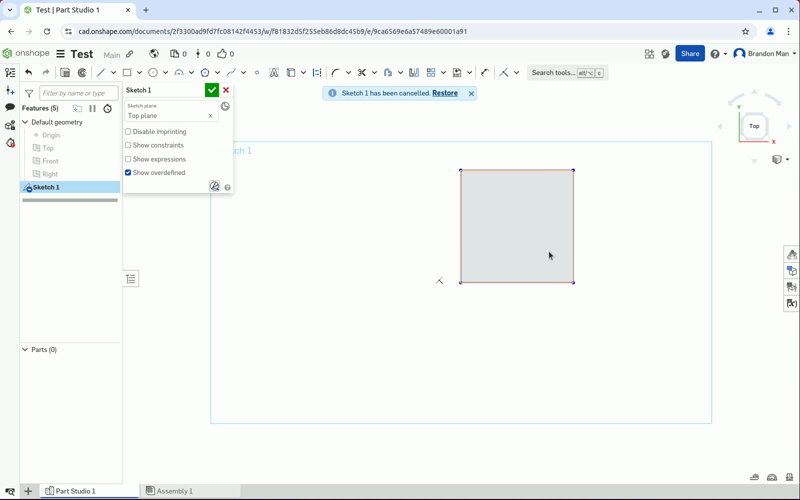
click(549, 251)
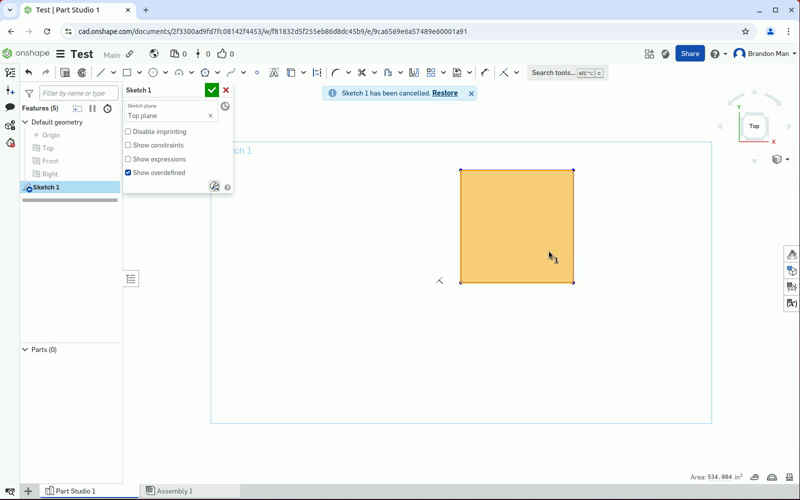
mouse_move(73, 352)
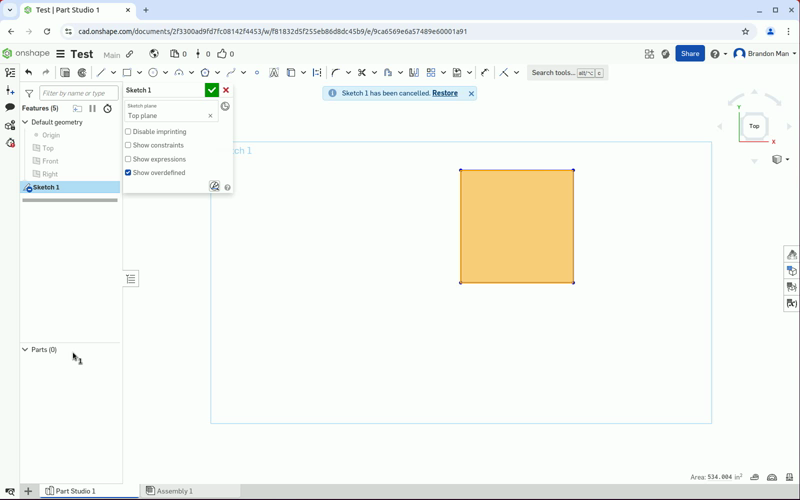
key(shift+y)
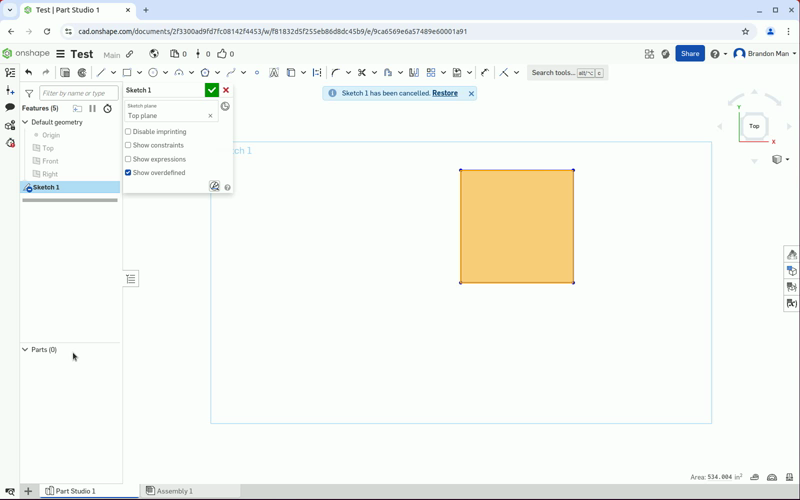
key(shift+e)
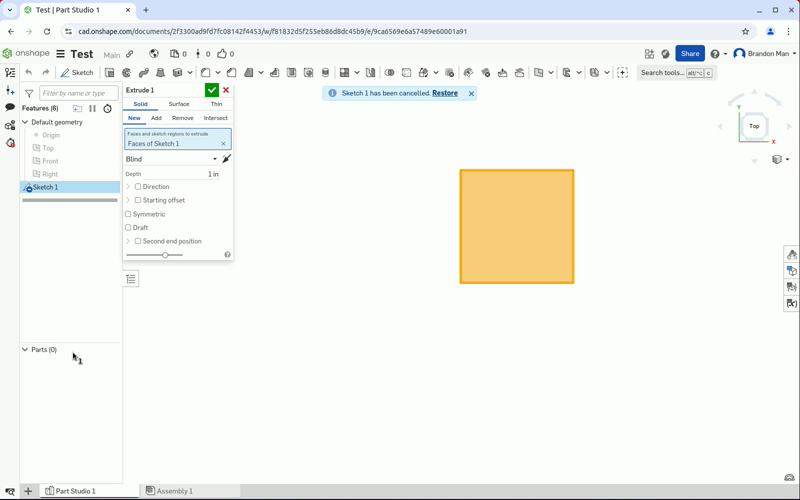
mouse_move(143, 106)
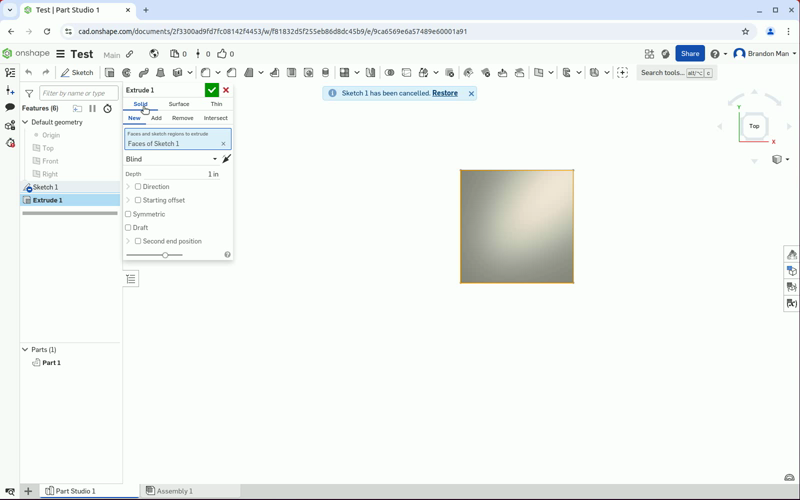
click(143, 106)
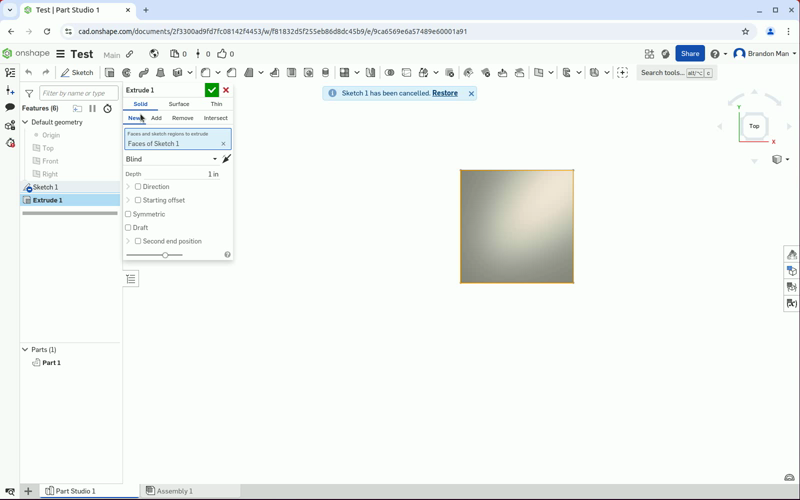
mouse_move(137, 120)
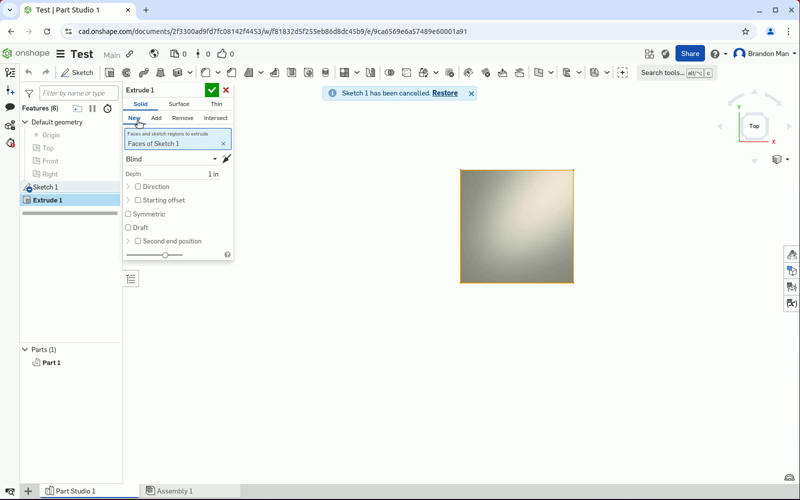
click(137, 120)
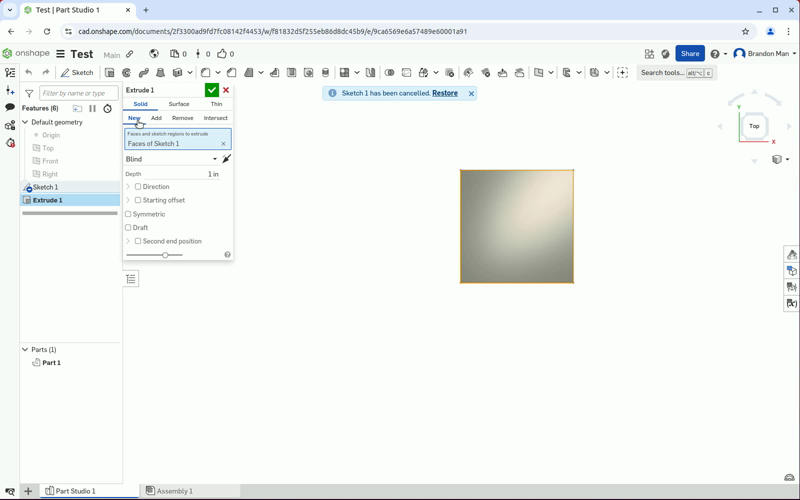
key(tab, 4)
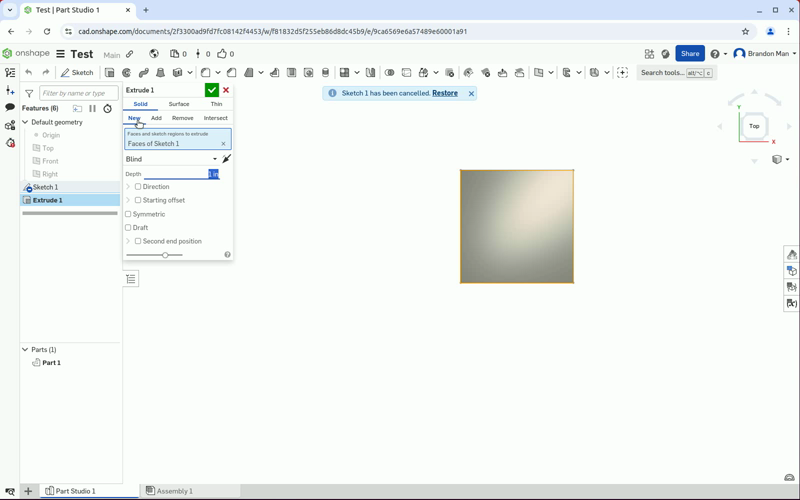
text(-1.204)
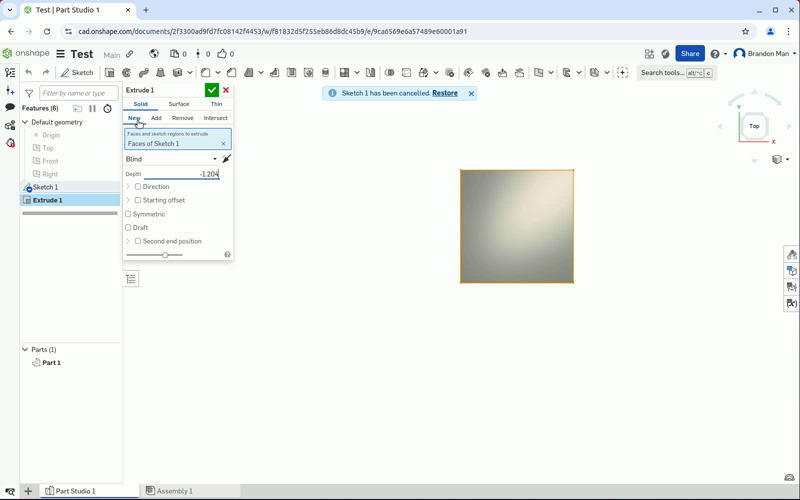
key(enter)
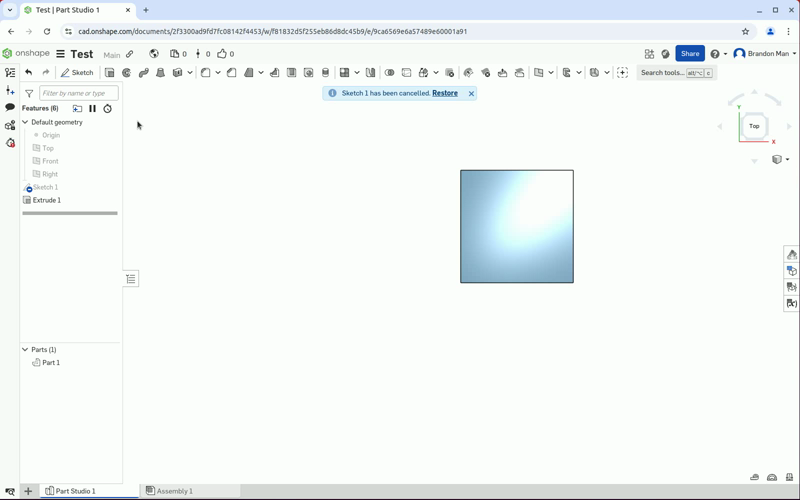
key(shift+h)
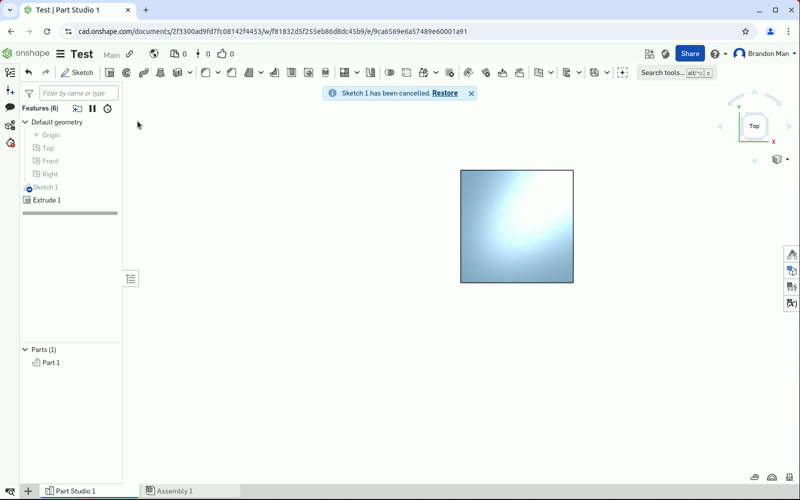
key(shift+h)
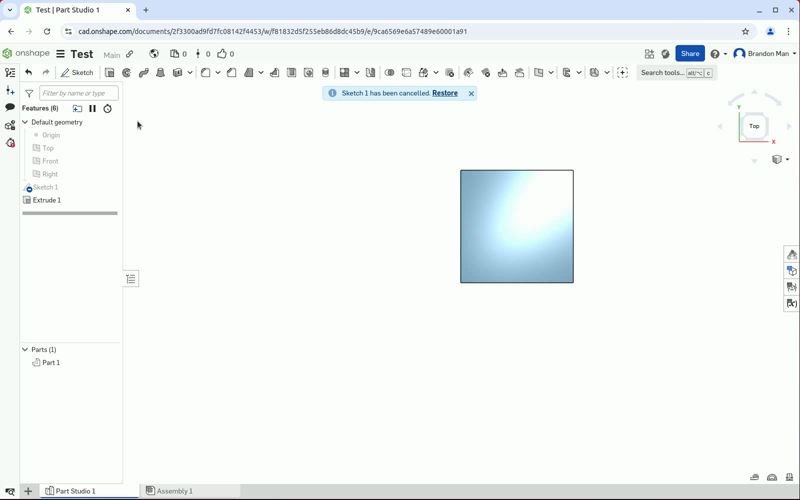
mouse_move(73, 189)
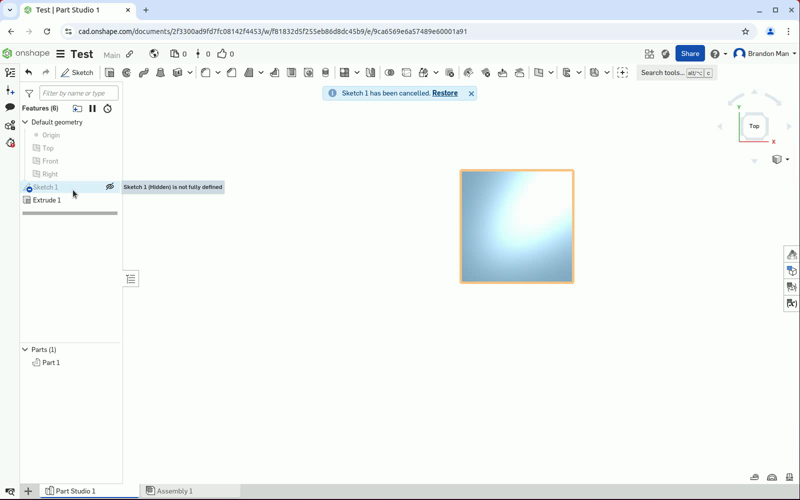
click(73, 189)
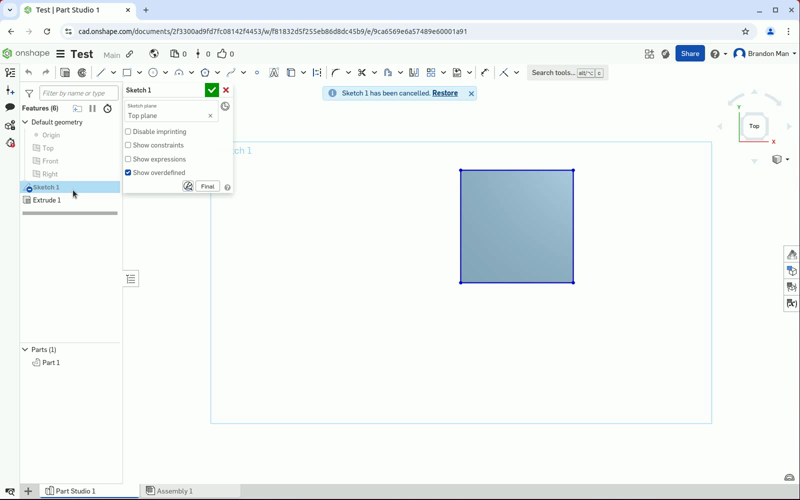
mouse_move(229, 92)
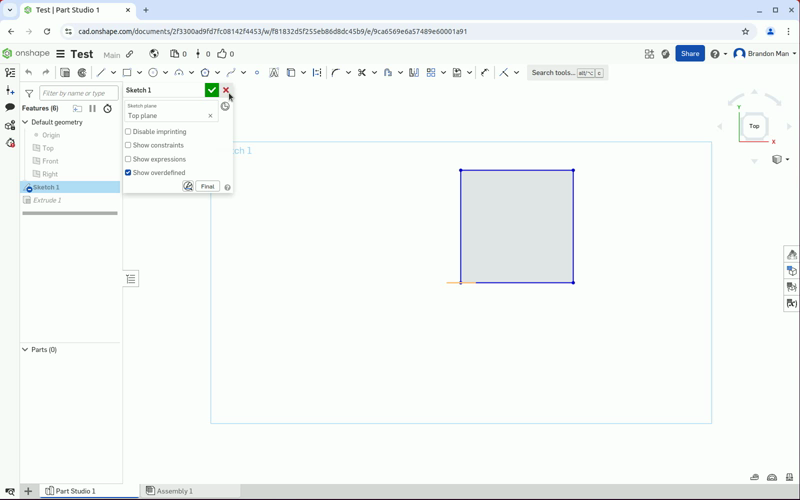
click(229, 92)
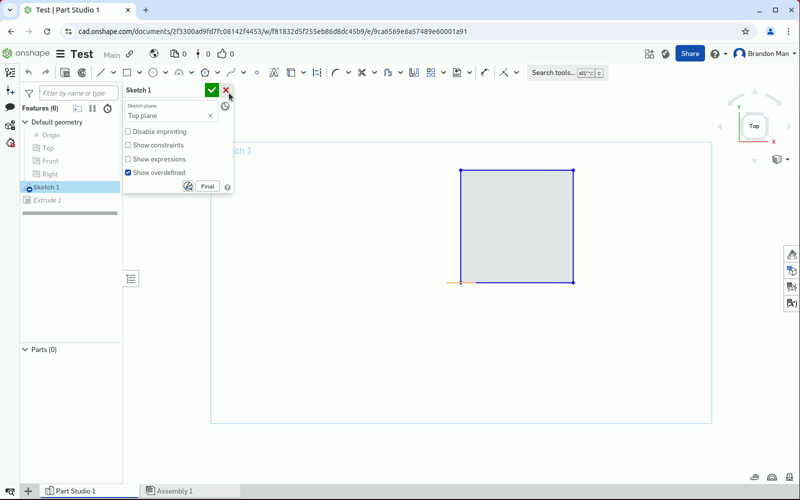
key(shift+s)
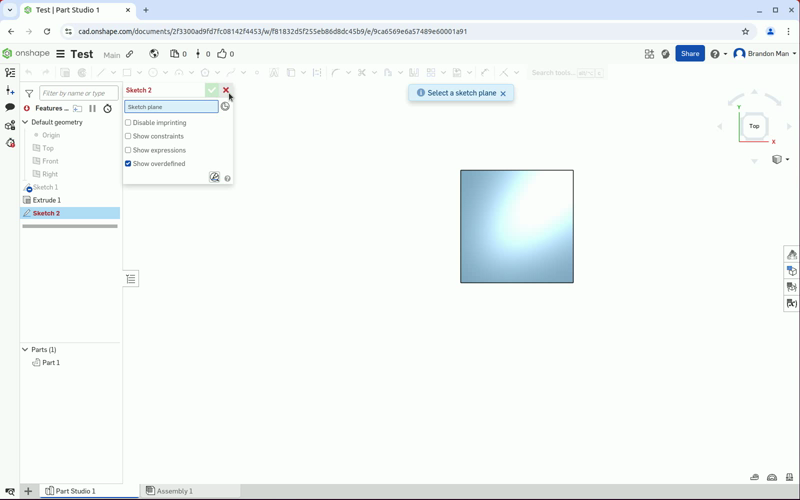
mouse_move(73, 150)
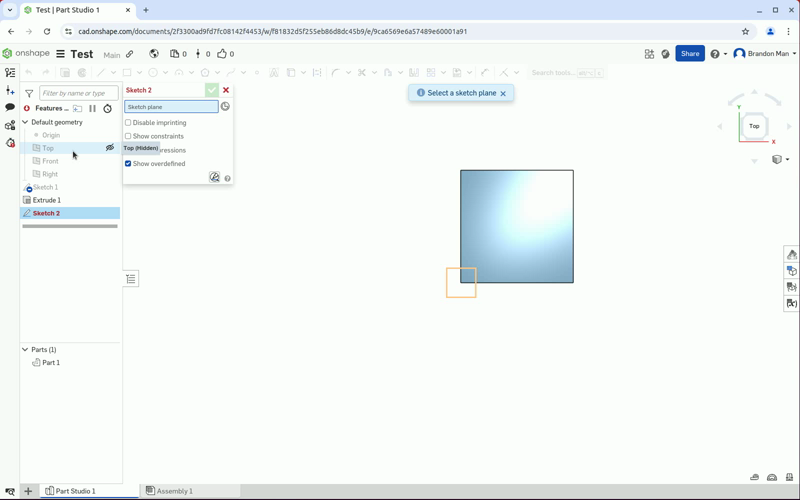
click(73, 150)
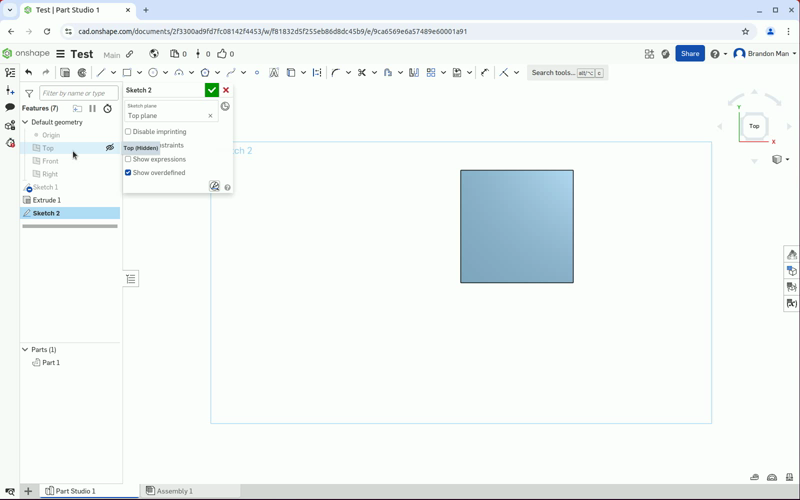
mouse_move(73, 352)
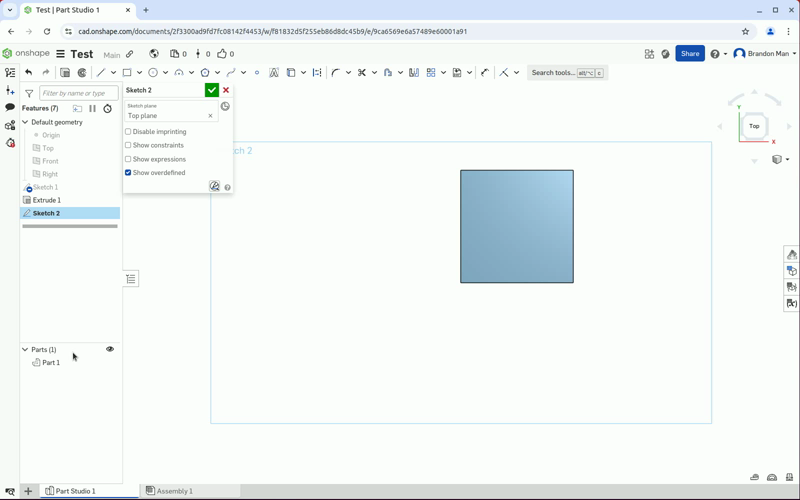
key(y)
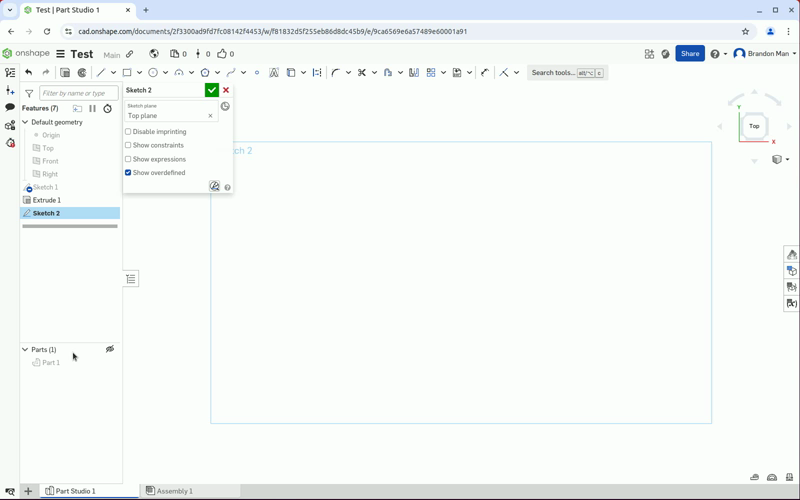
key(l)
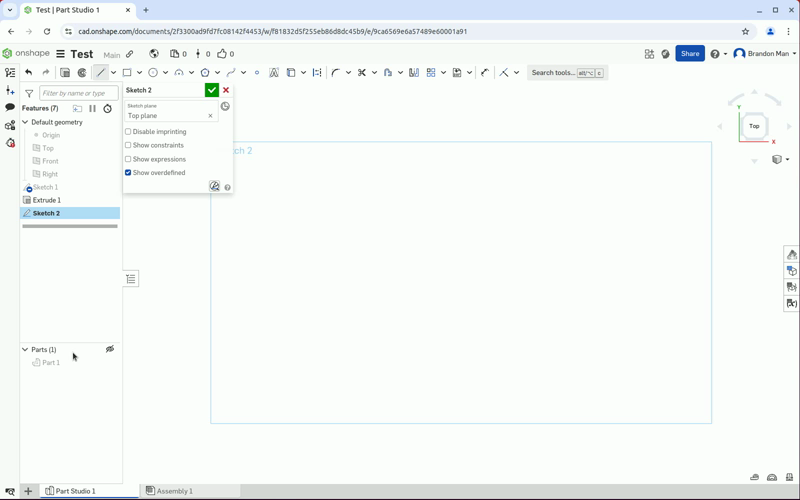
key_down(shift)
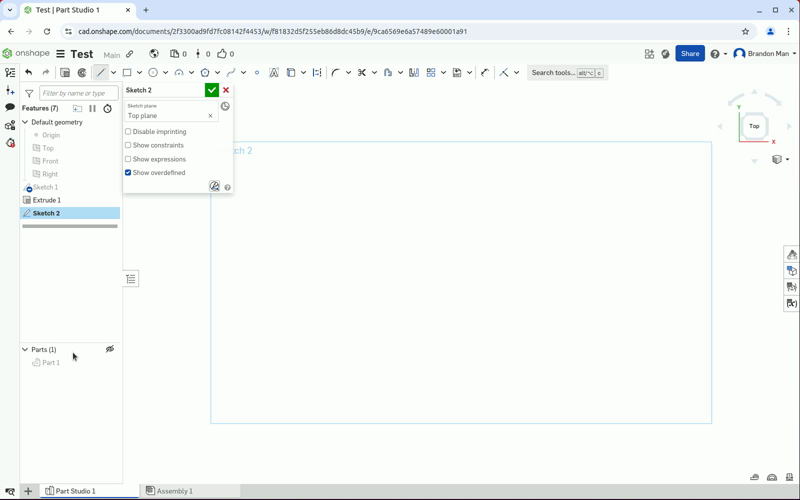
mouse_move(460, 282)
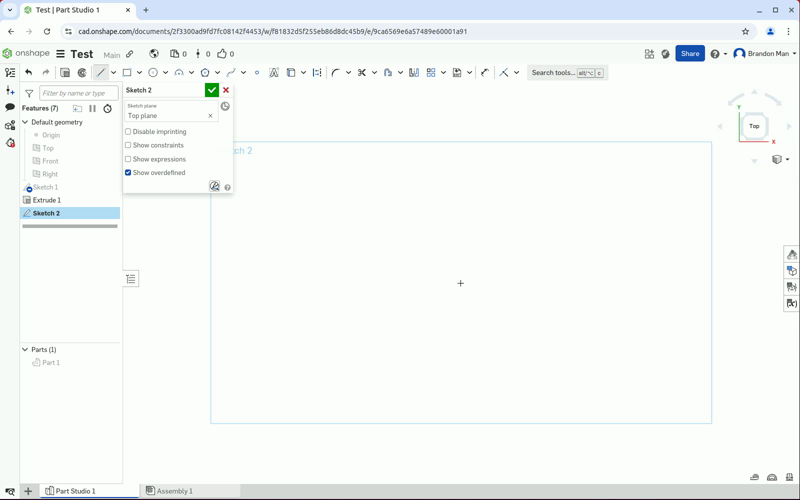
click(460, 282)
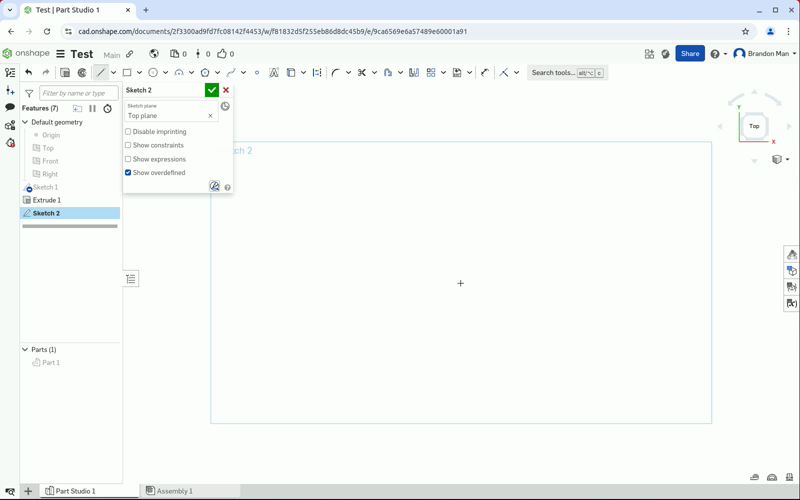
key_up(shift)
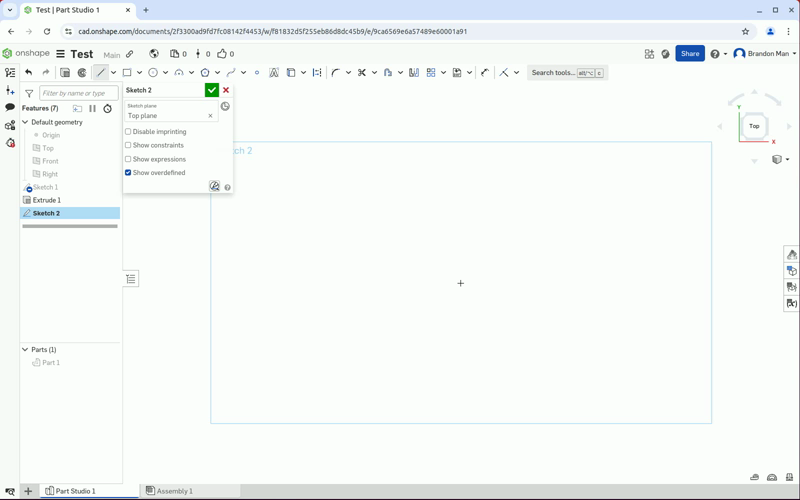
key_down(shift)
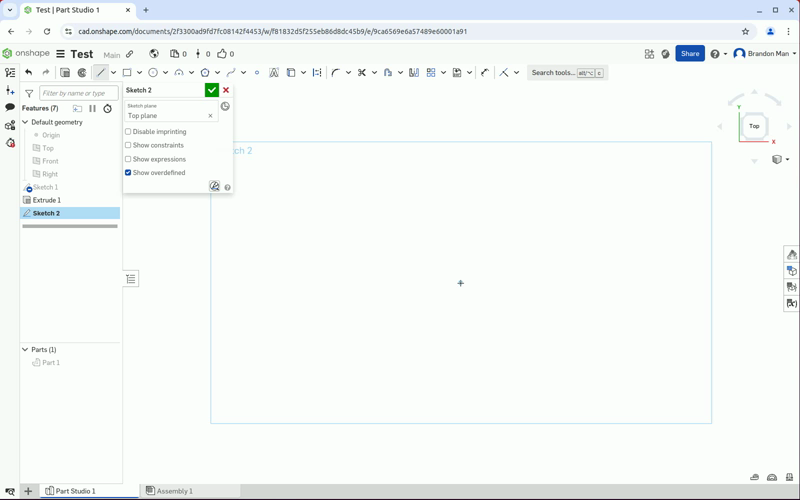
mouse_move(490, 282)
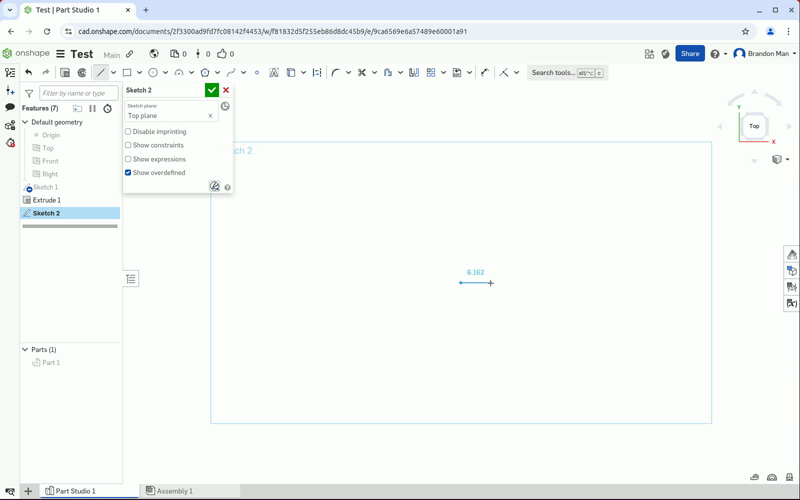
mouse_move(467, 282)
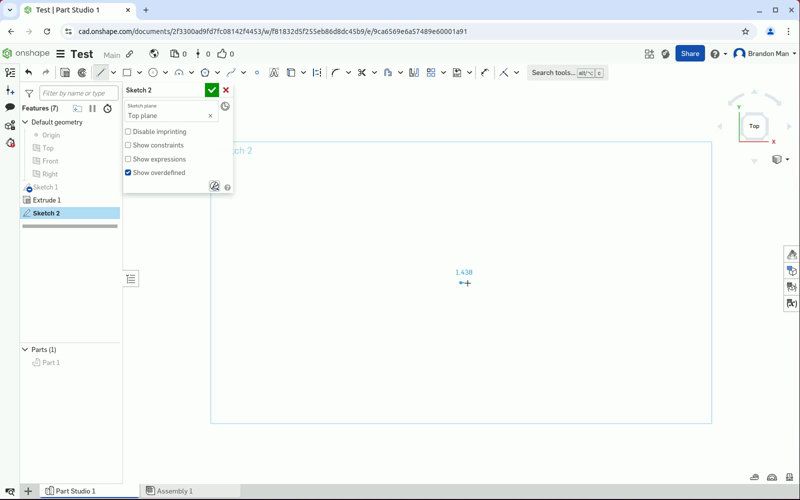
scroll(6)
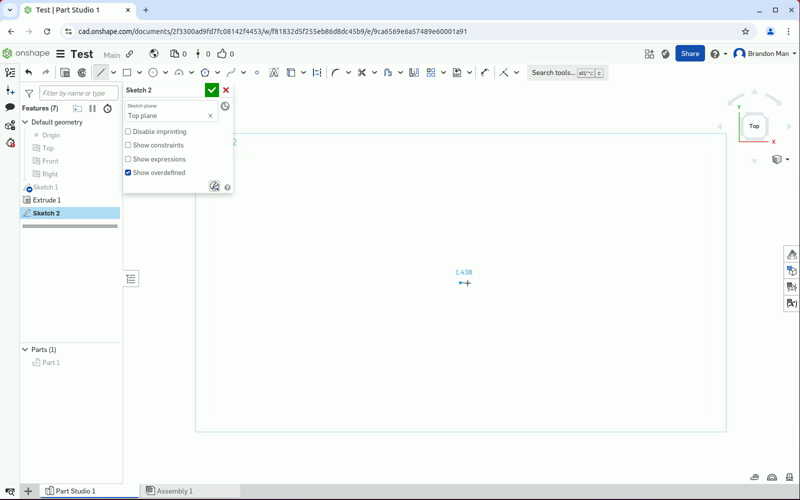
scroll(6)
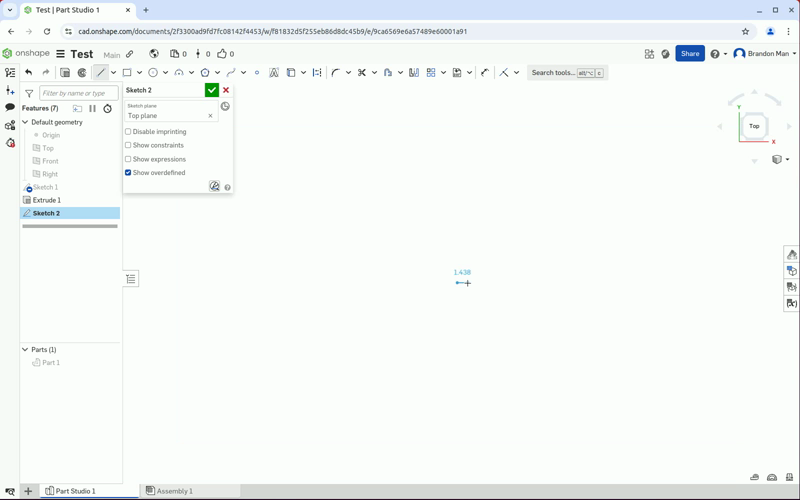
scroll(6)
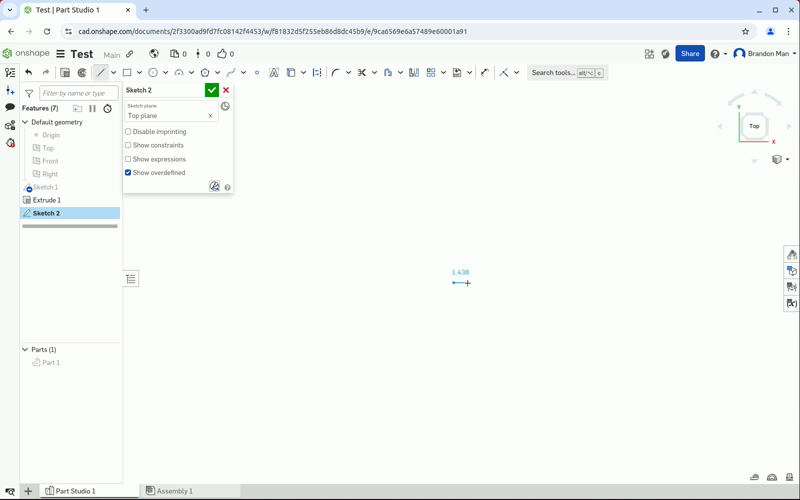
scroll(6)
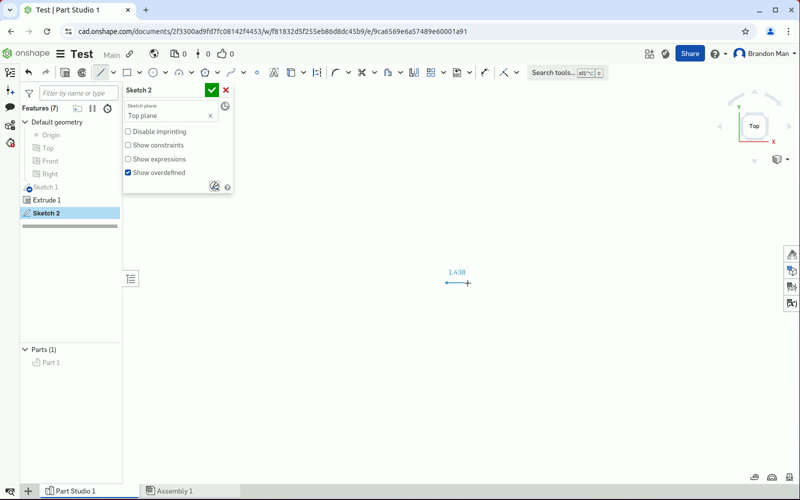
scroll(6)
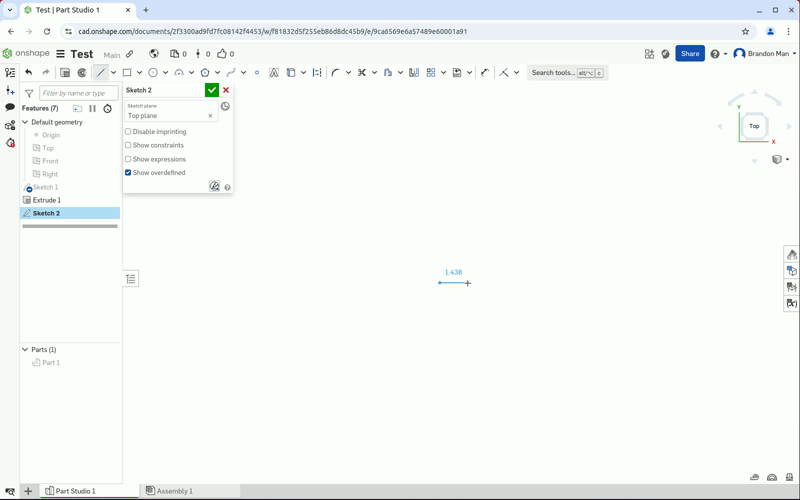
scroll(6)
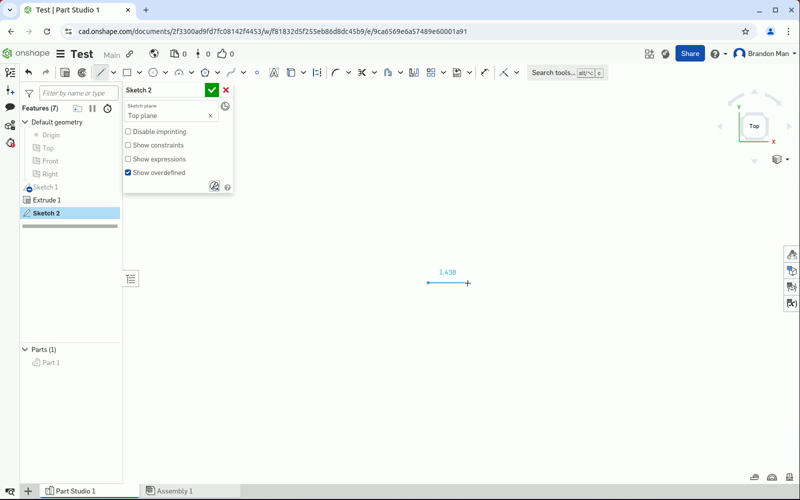
scroll(6)
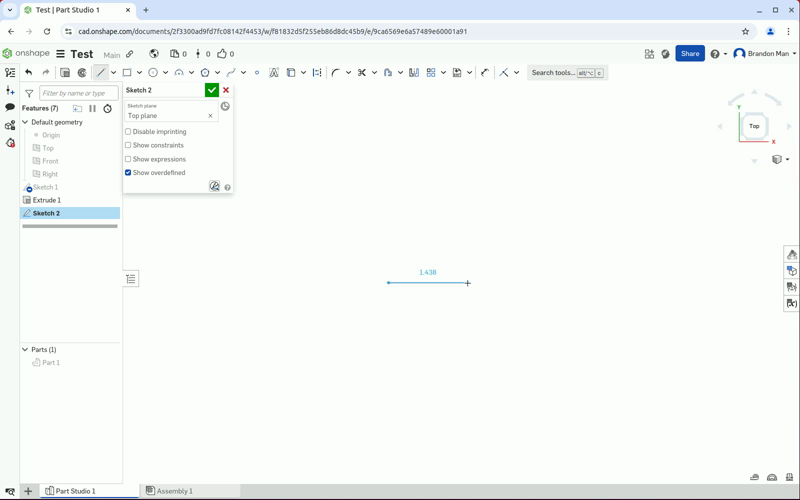
click(467, 282)
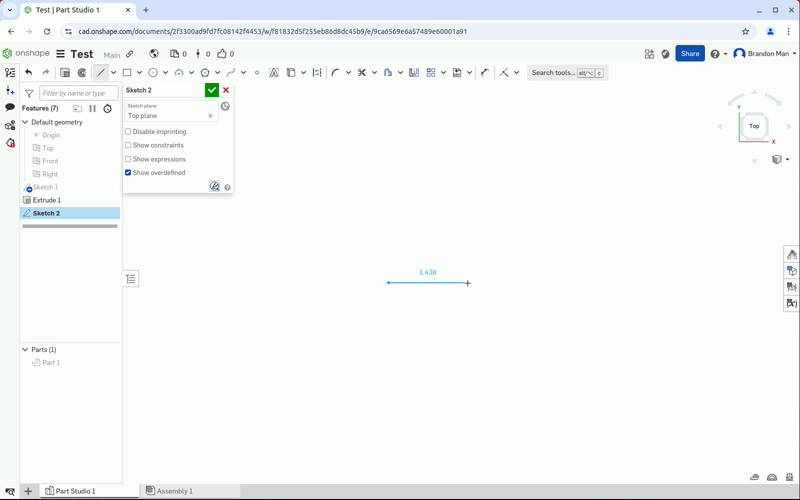
scroll(-6)
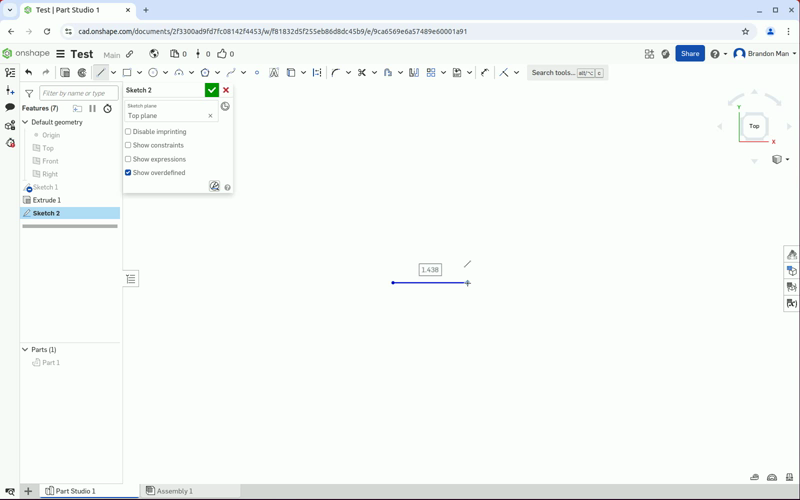
scroll(-6)
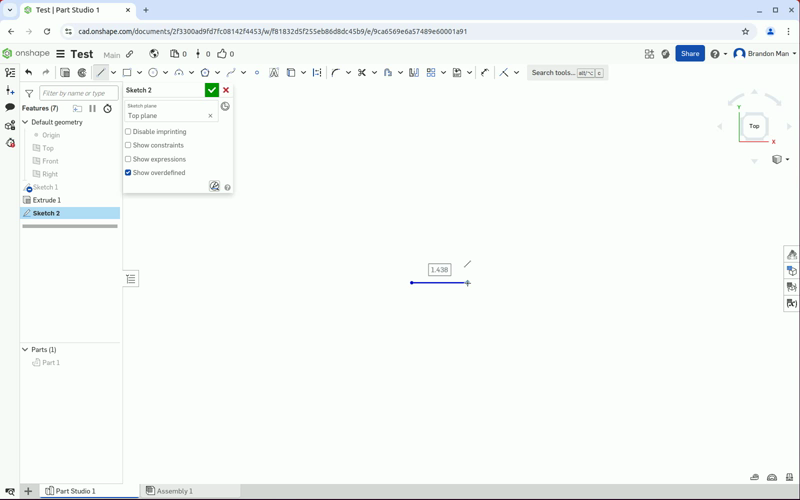
scroll(-6)
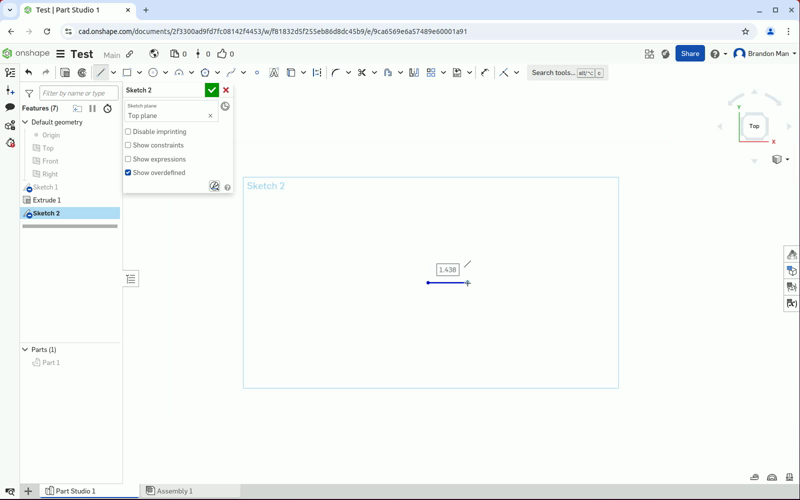
scroll(-6)
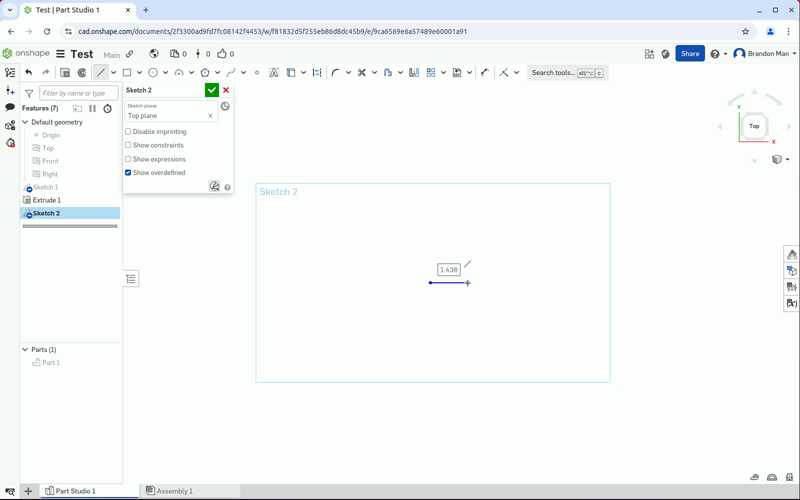
scroll(-6)
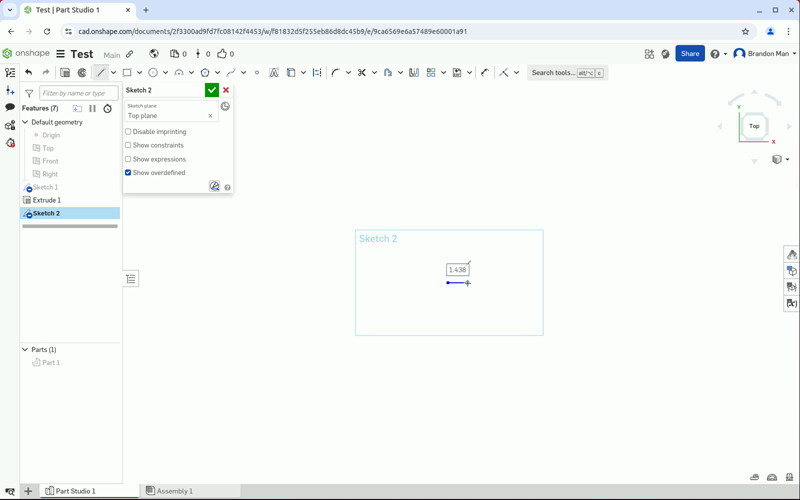
scroll(-6)
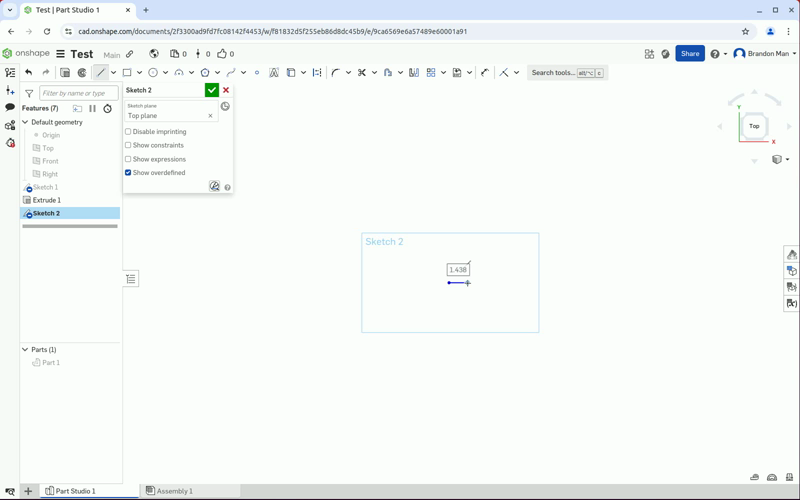
scroll(-6)
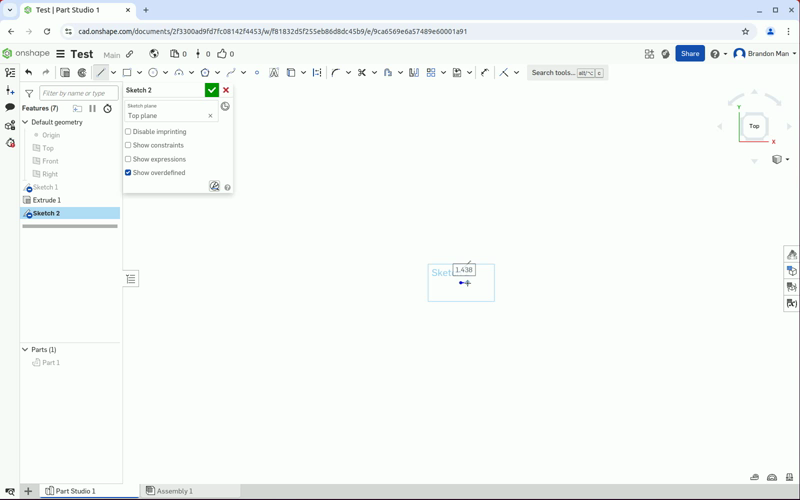
key_up(shift)
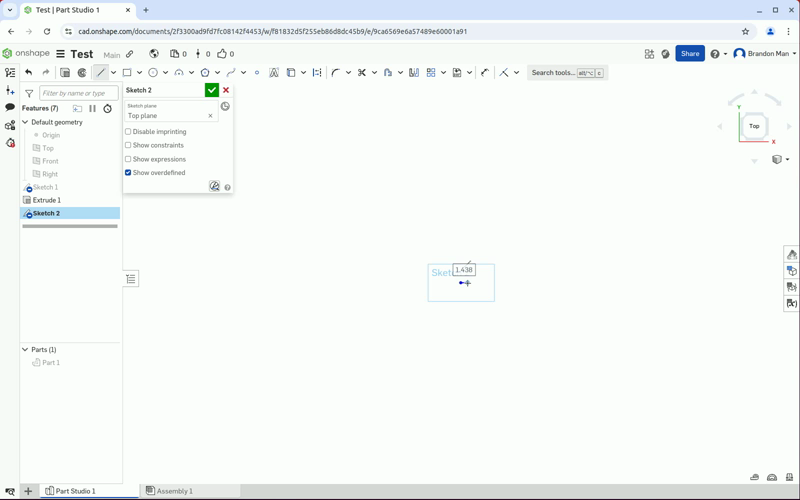
key_down(shift)
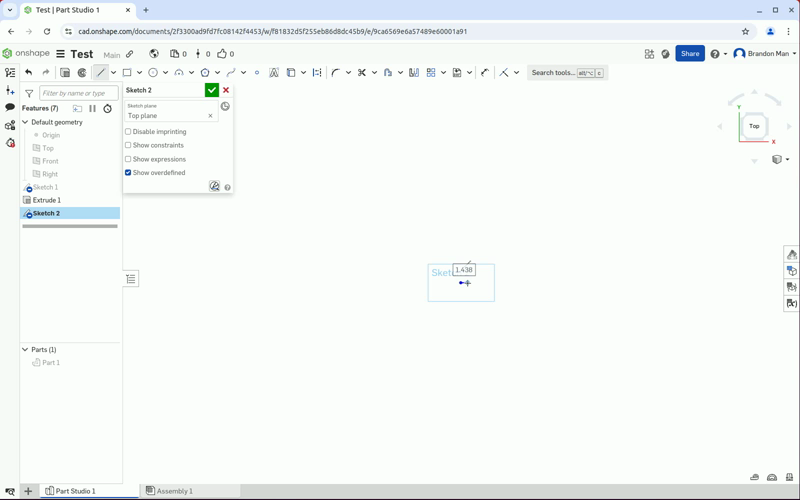
mouse_move(497, 282)
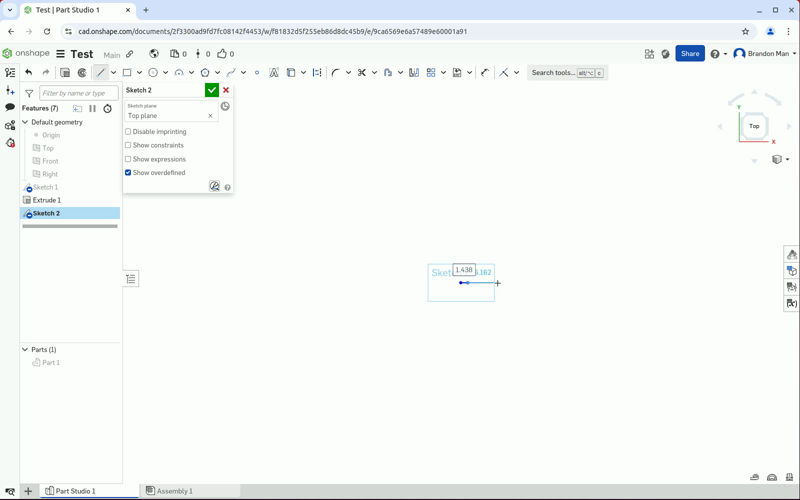
mouse_move(467, 276)
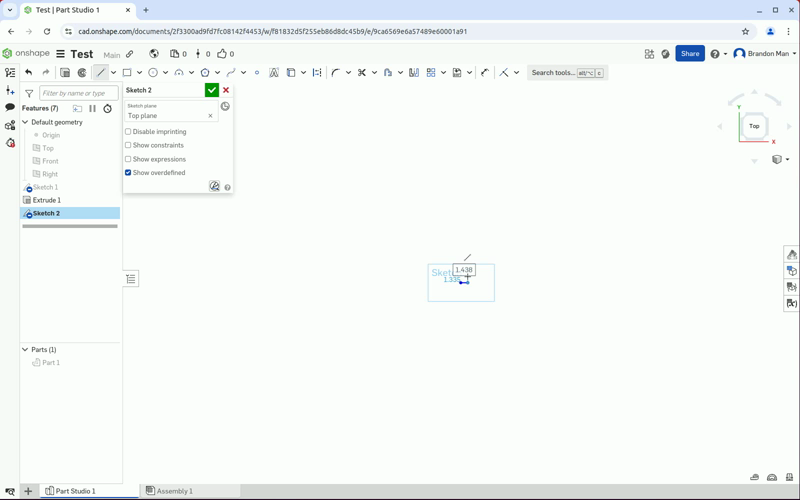
scroll(6)
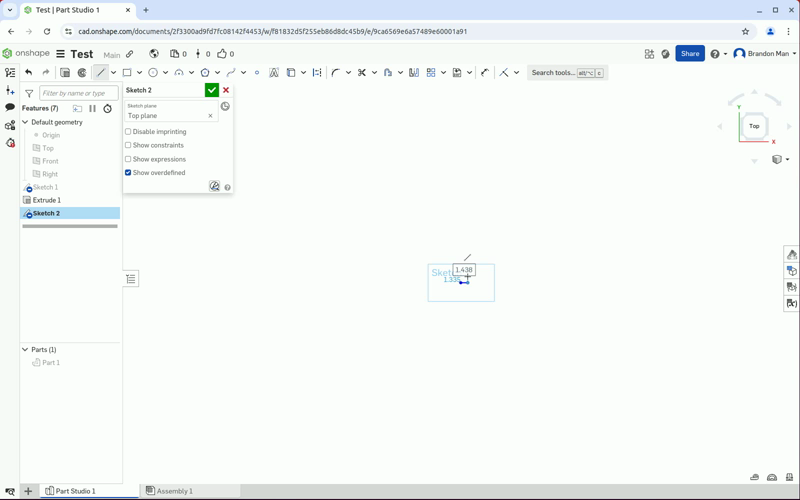
scroll(6)
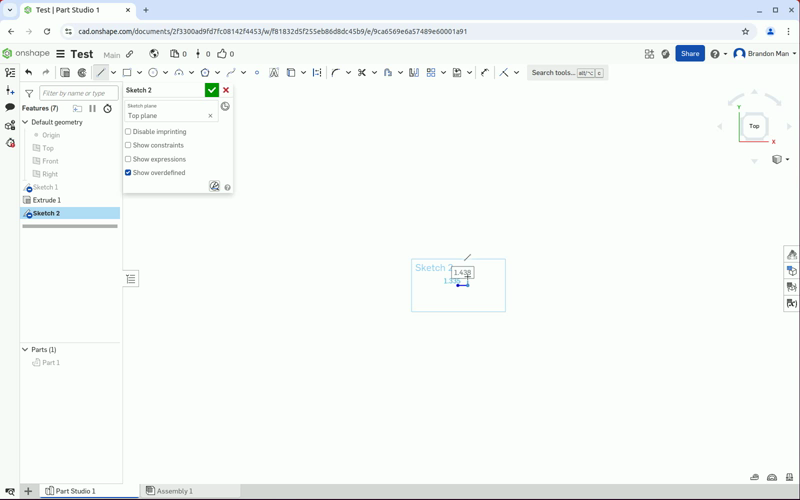
scroll(6)
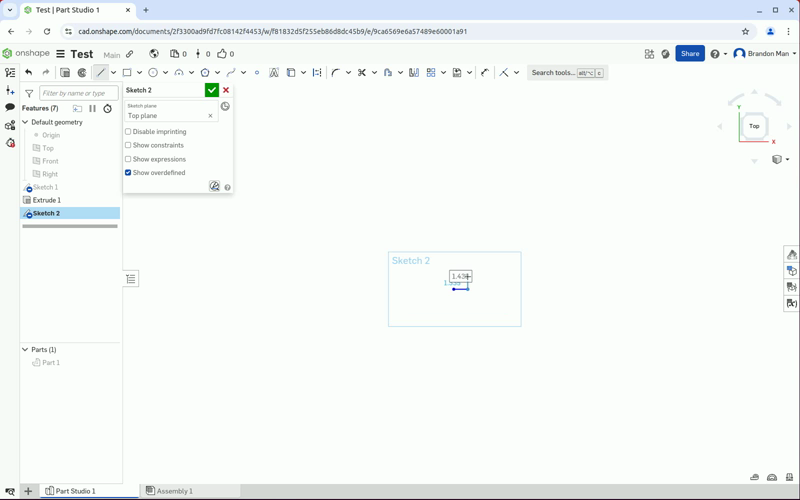
scroll(6)
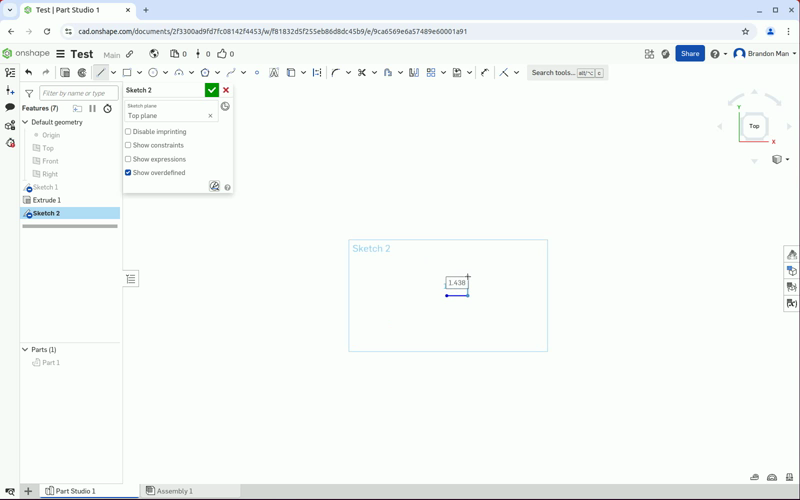
scroll(6)
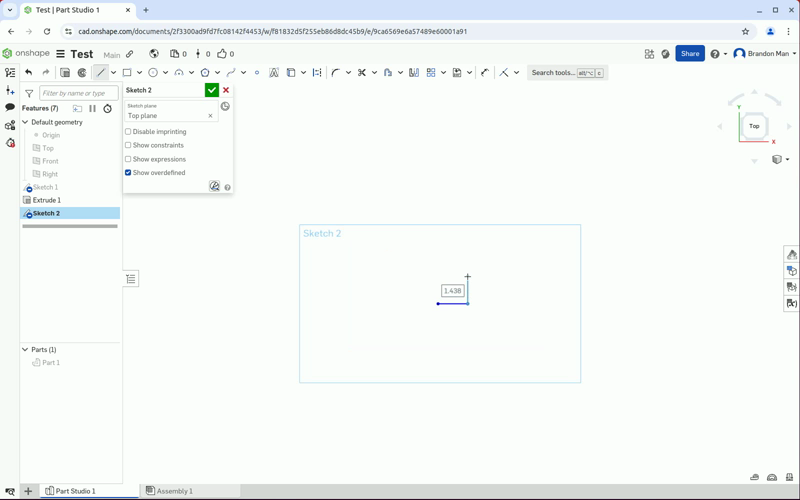
scroll(6)
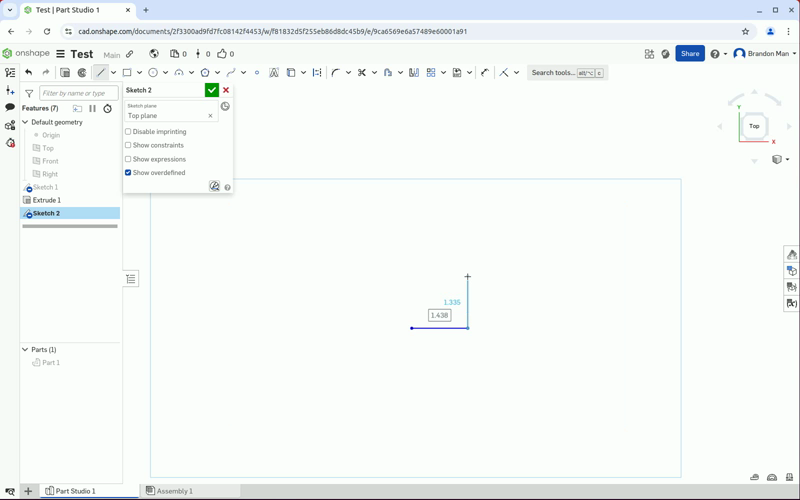
scroll(6)
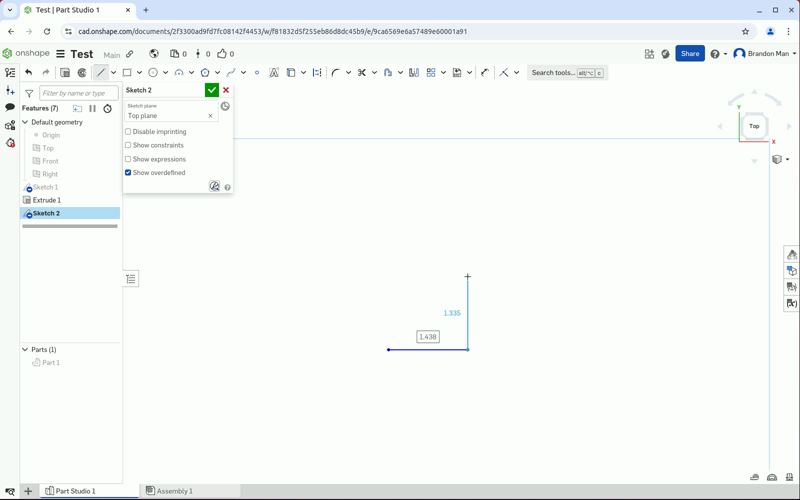
click(467, 276)
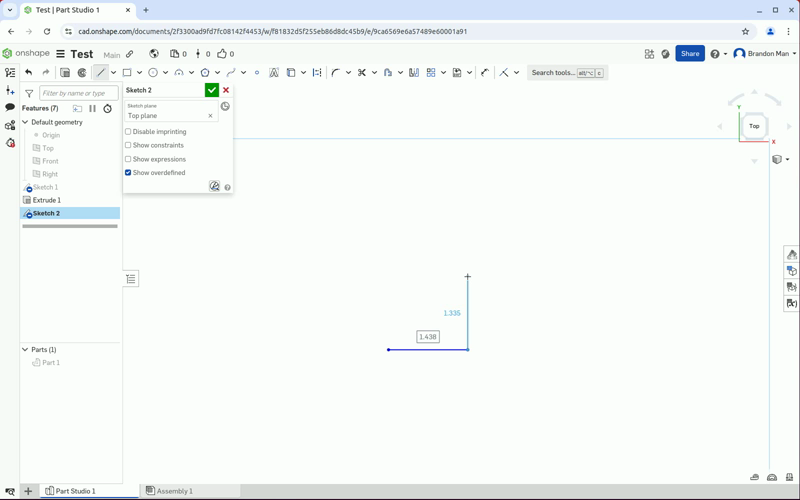
scroll(-6)
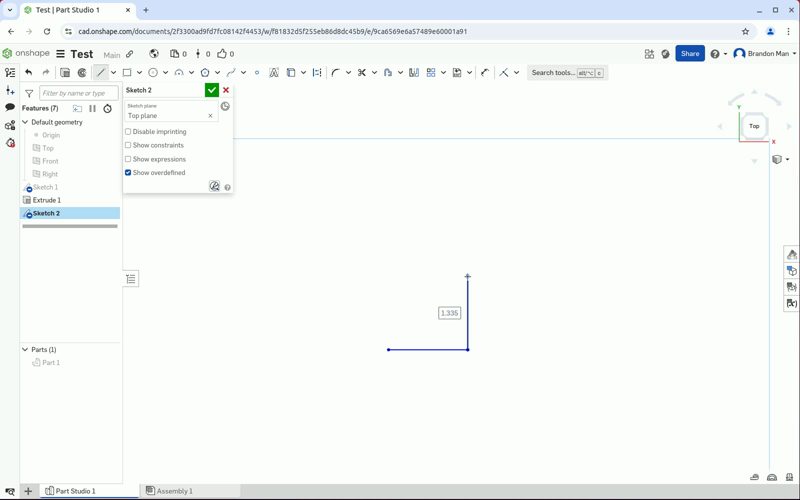
scroll(-6)
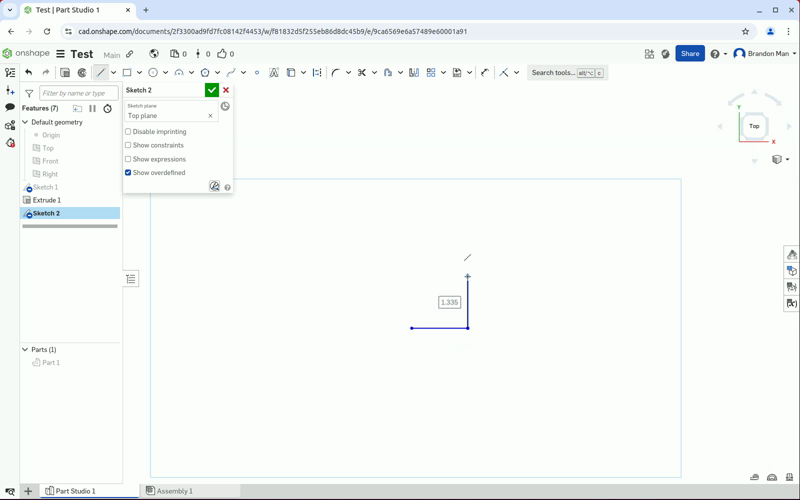
scroll(-6)
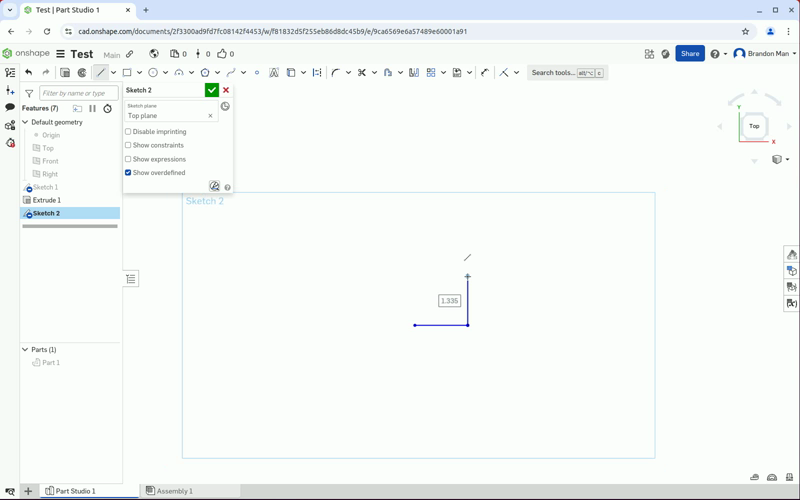
scroll(-6)
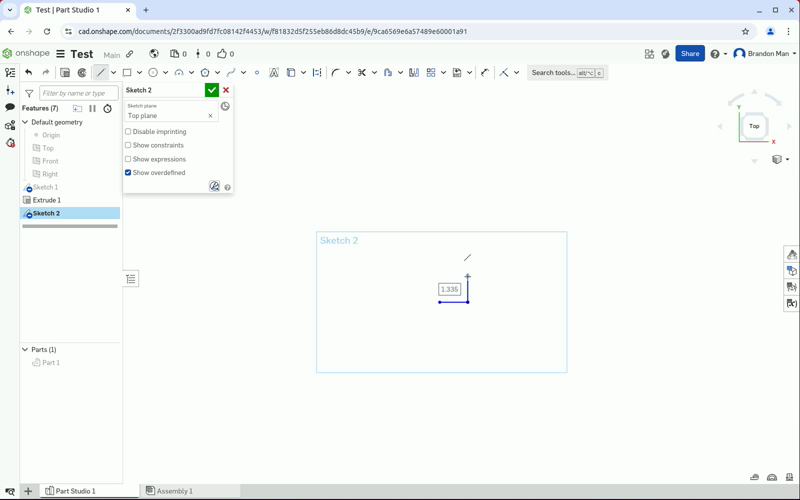
scroll(-6)
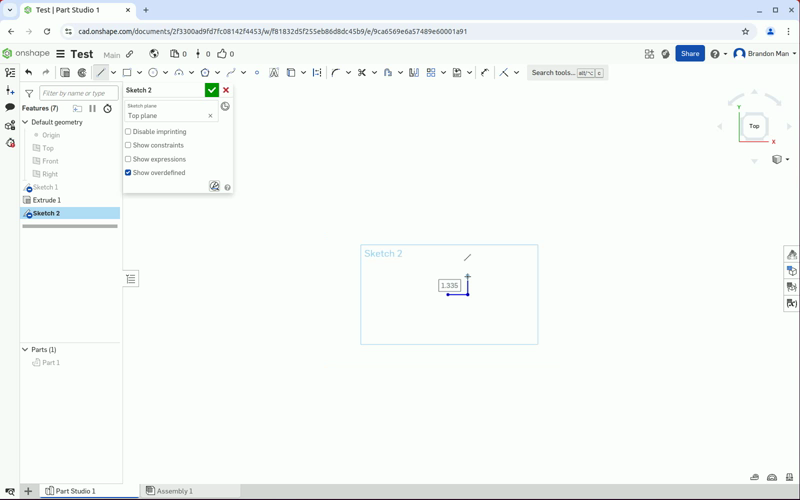
scroll(-6)
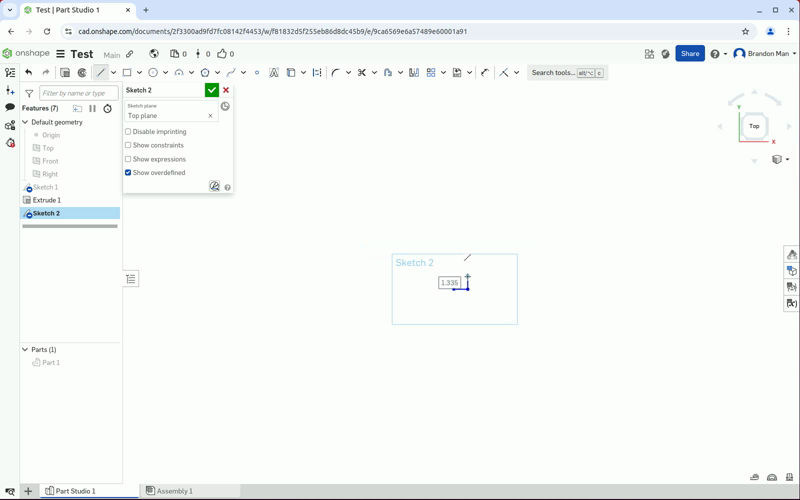
scroll(-6)
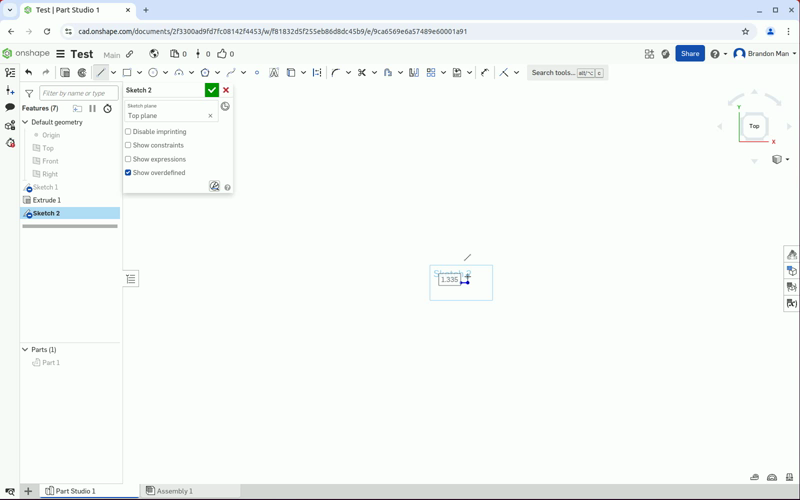
key_up(shift)
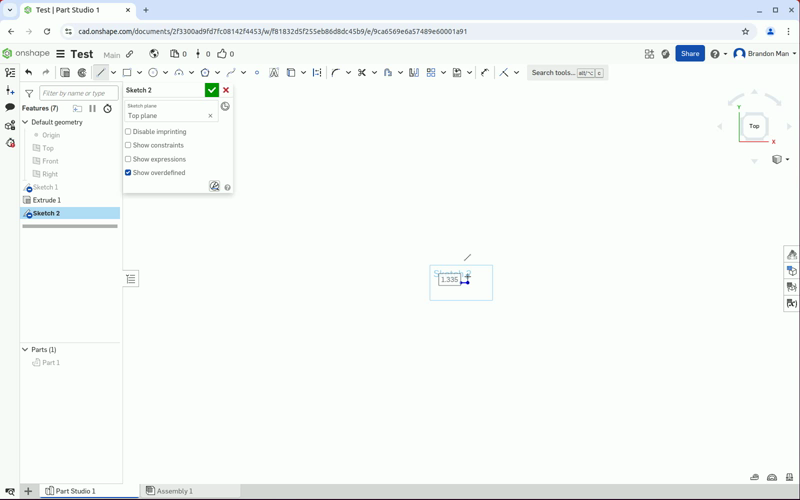
key_down(shift)
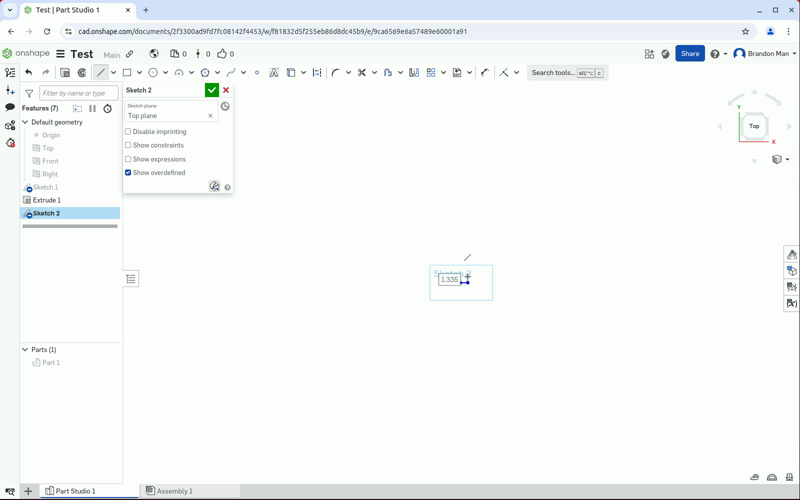
mouse_move(497, 276)
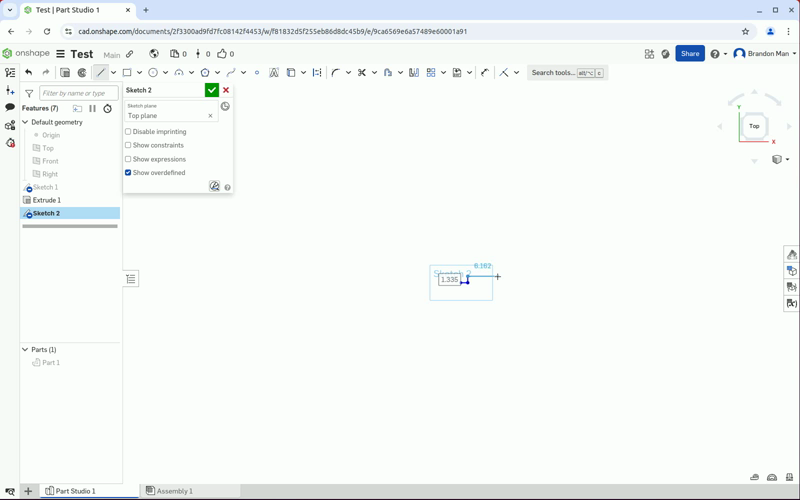
mouse_move(460, 276)
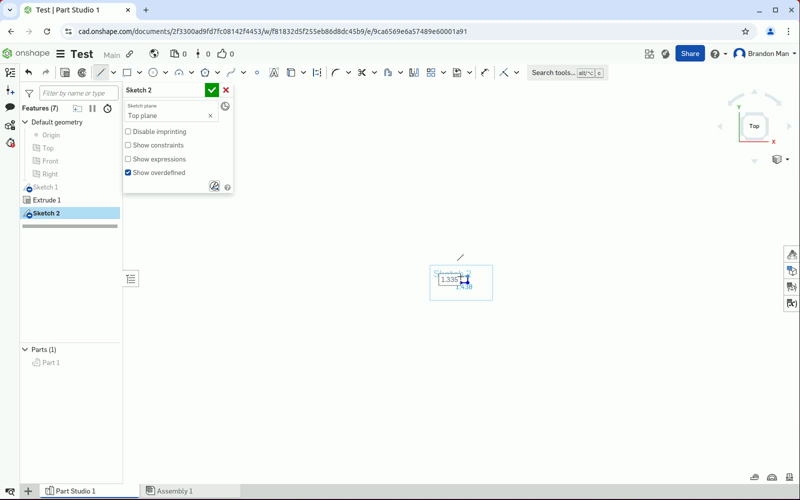
scroll(6)
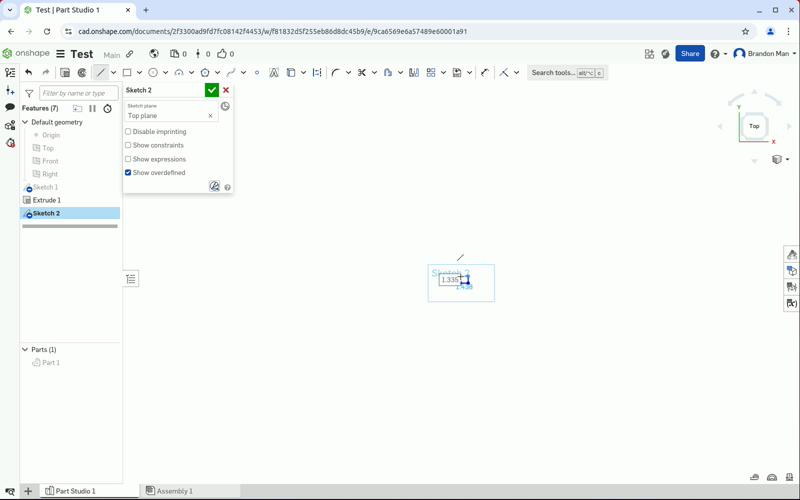
scroll(6)
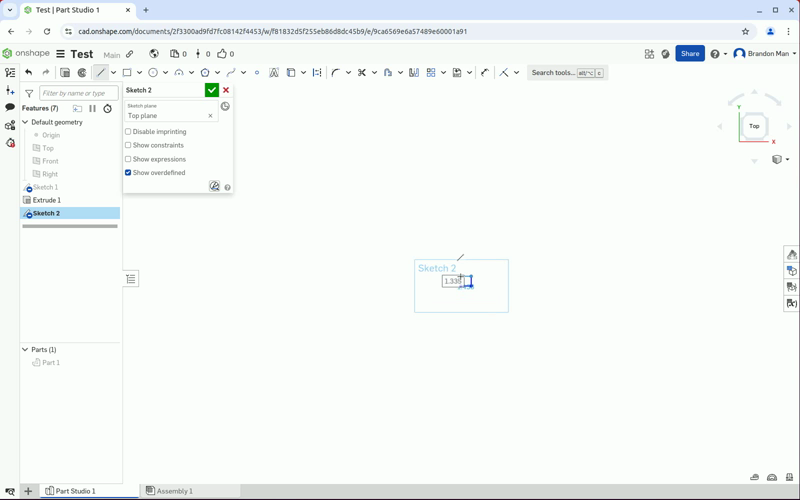
scroll(6)
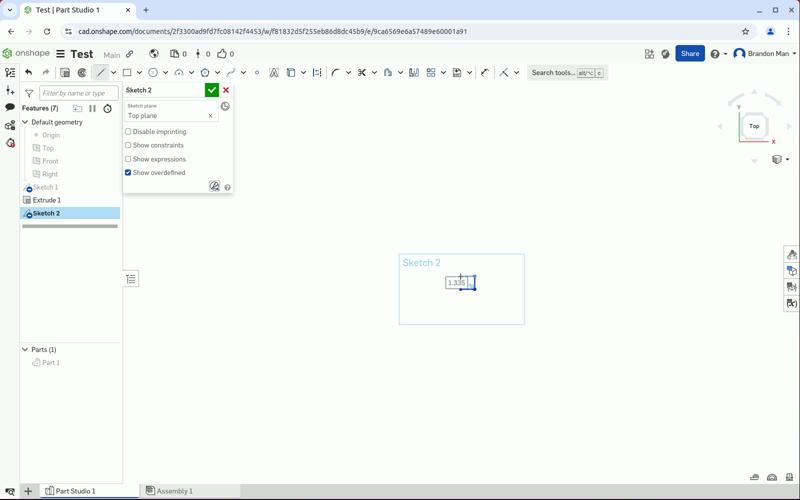
scroll(6)
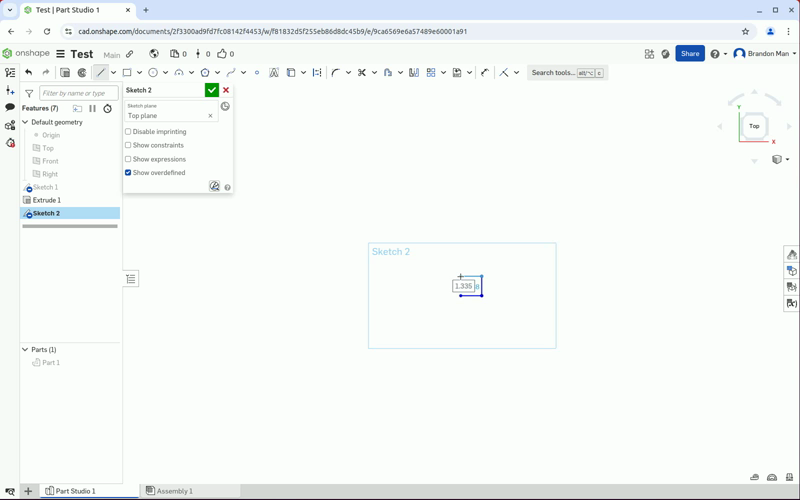
scroll(6)
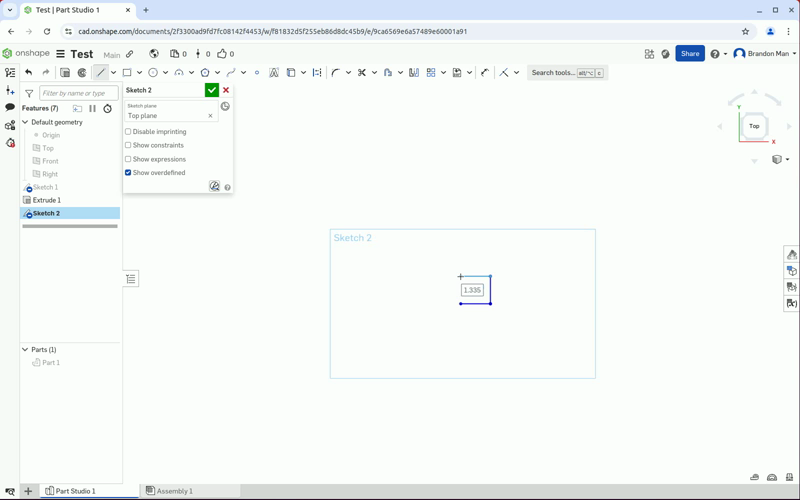
scroll(6)
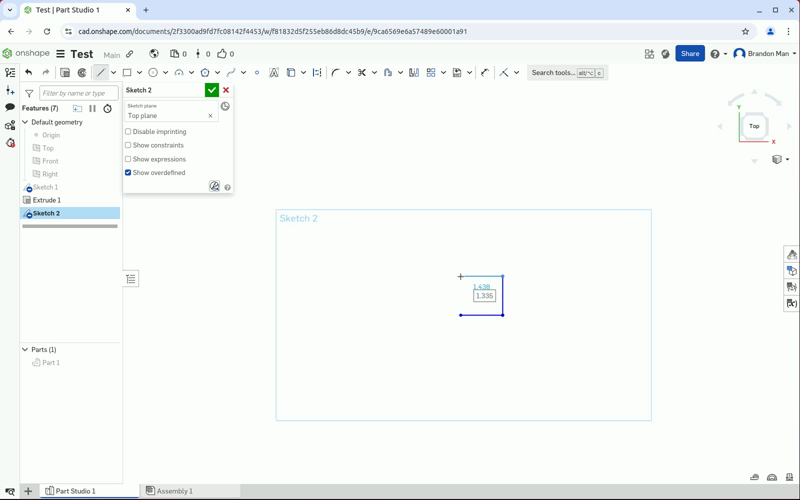
scroll(6)
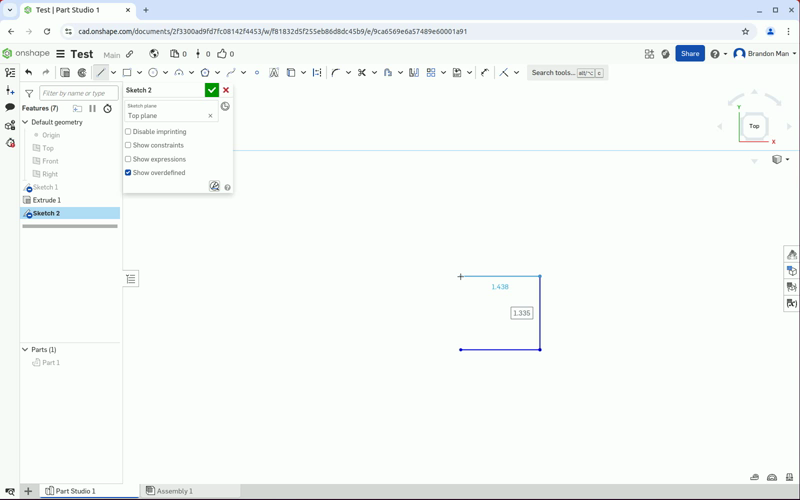
click(460, 276)
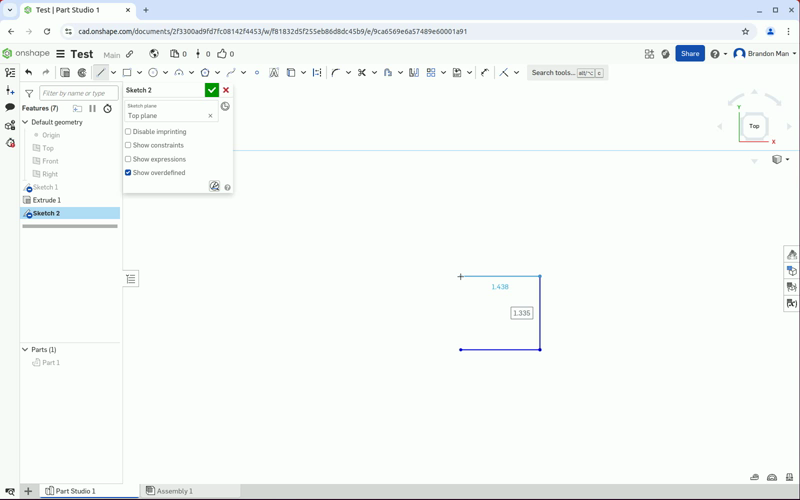
scroll(-6)
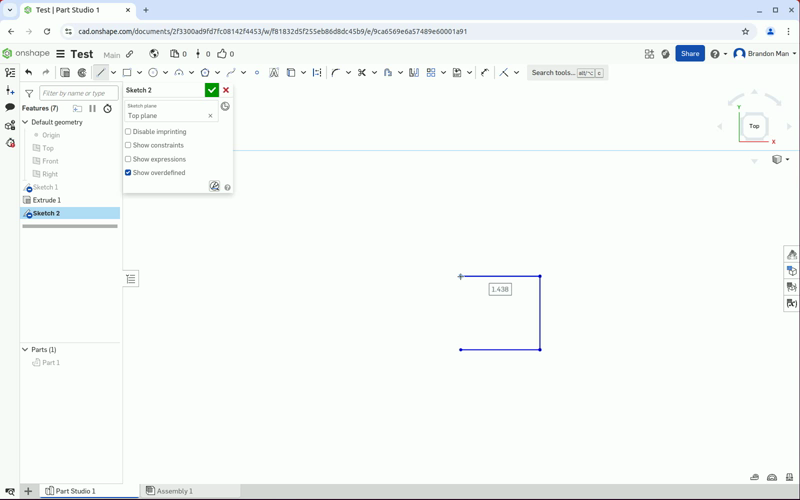
scroll(-6)
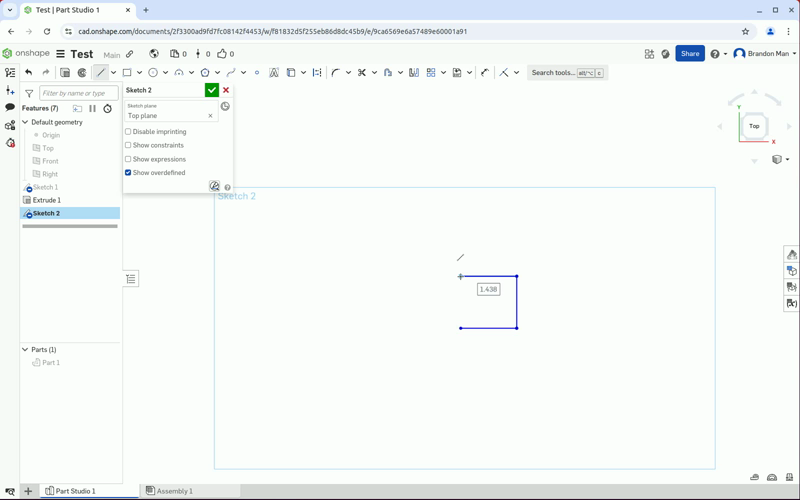
scroll(-6)
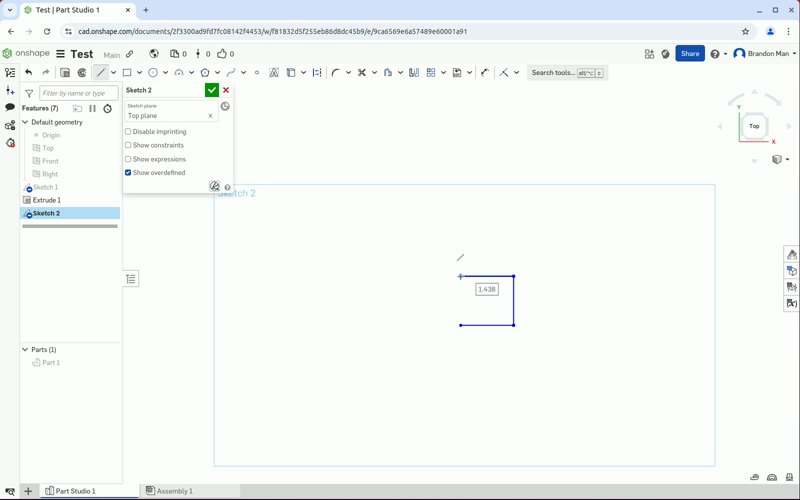
scroll(-6)
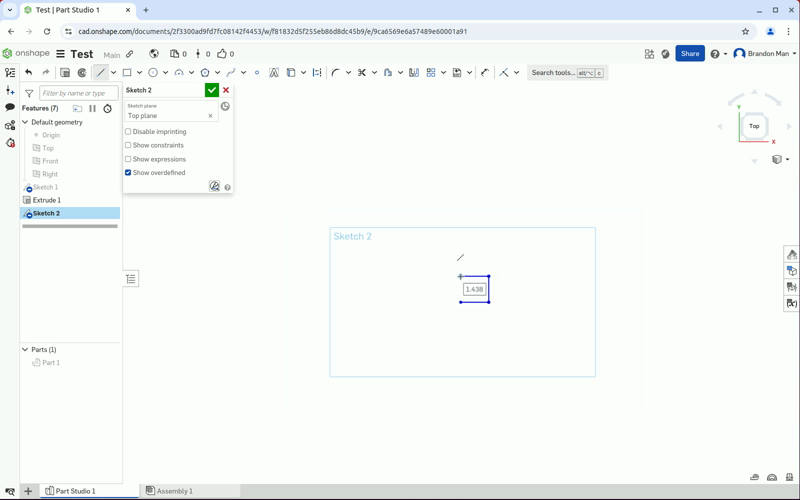
scroll(-6)
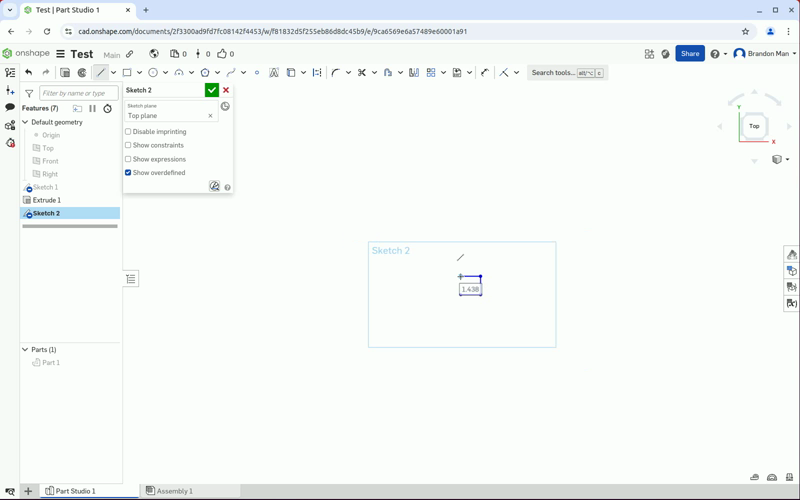
scroll(-6)
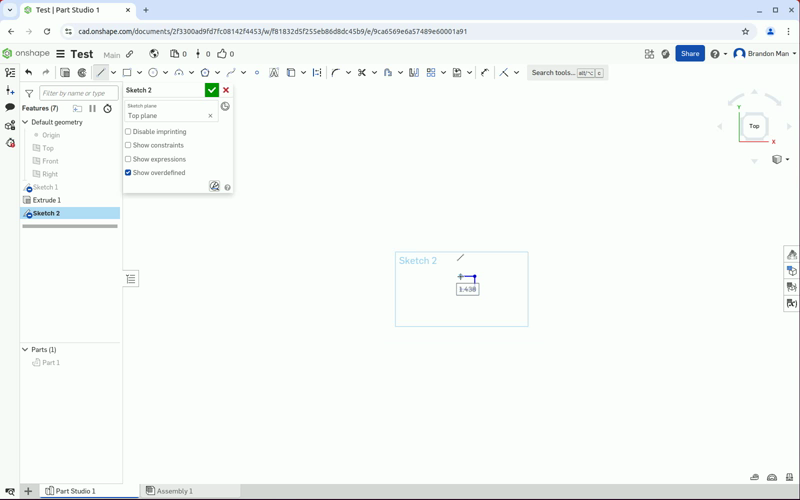
scroll(-6)
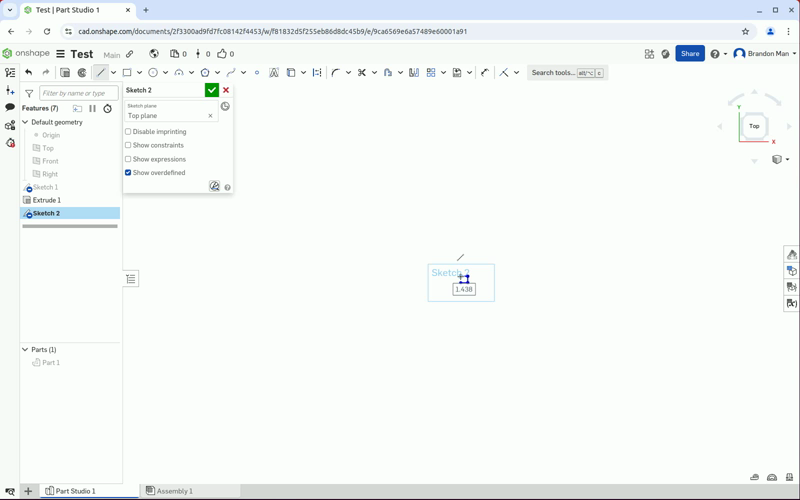
key_up(shift)
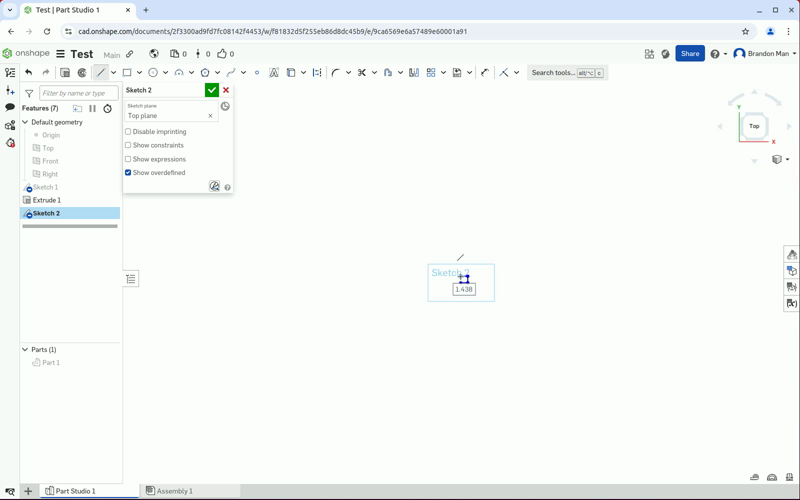
mouse_move(490, 276)
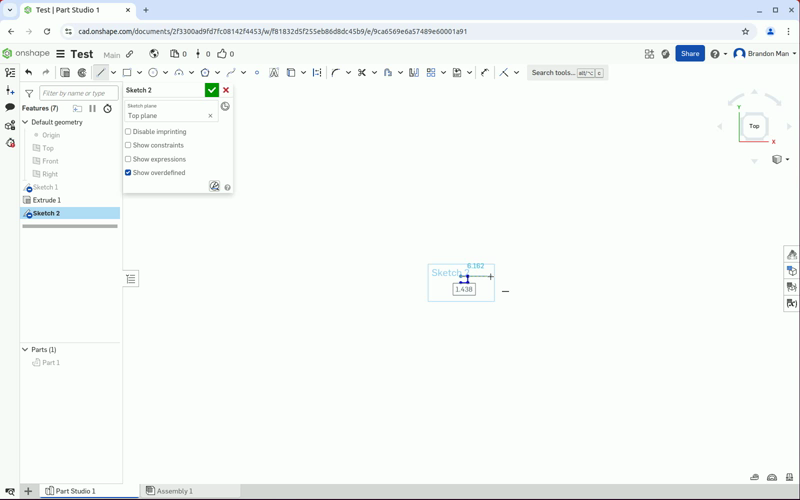
key_down(shift)
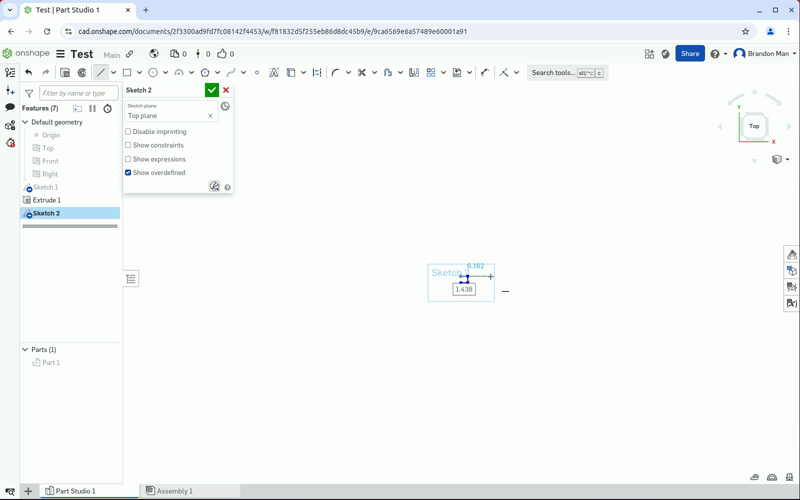
mouse_move(460, 282)
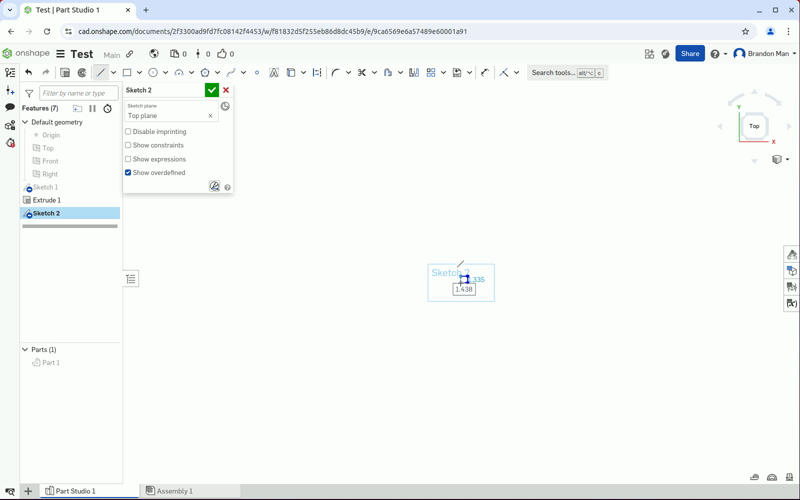
scroll(6)
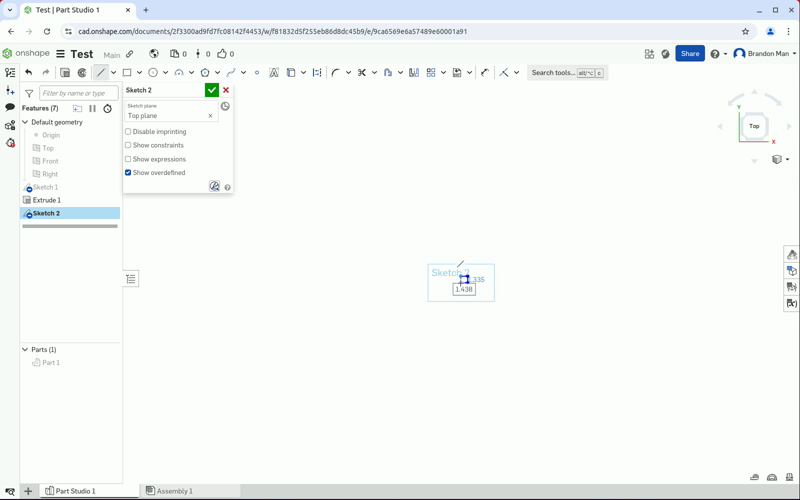
scroll(6)
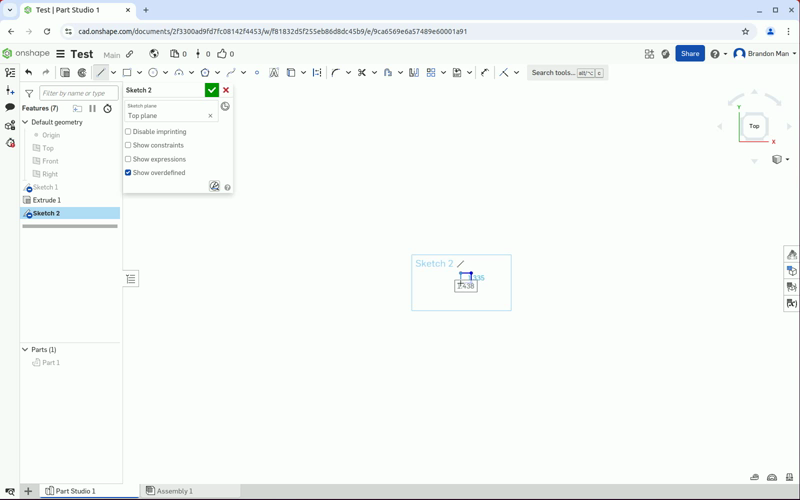
scroll(6)
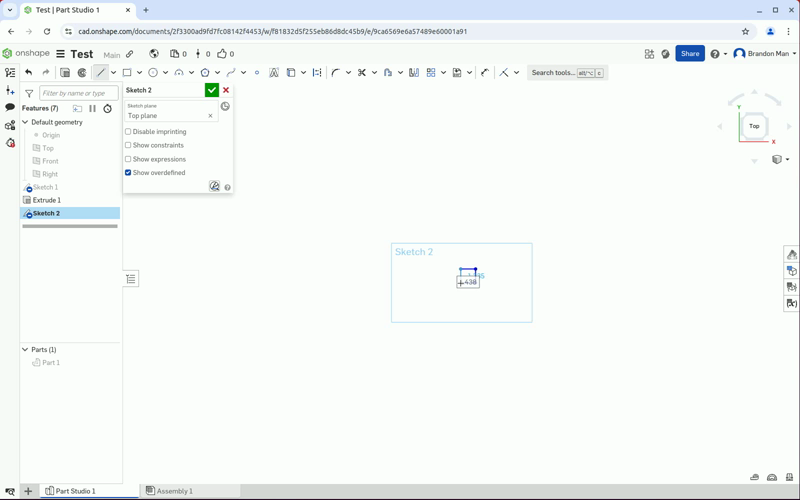
scroll(6)
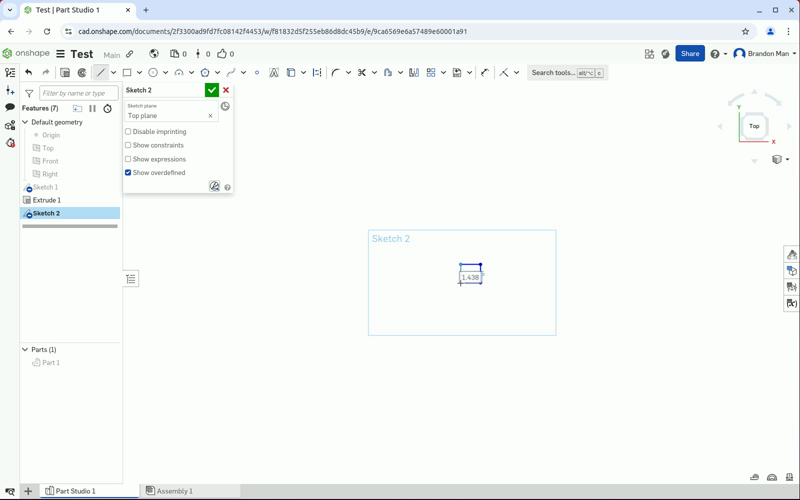
scroll(6)
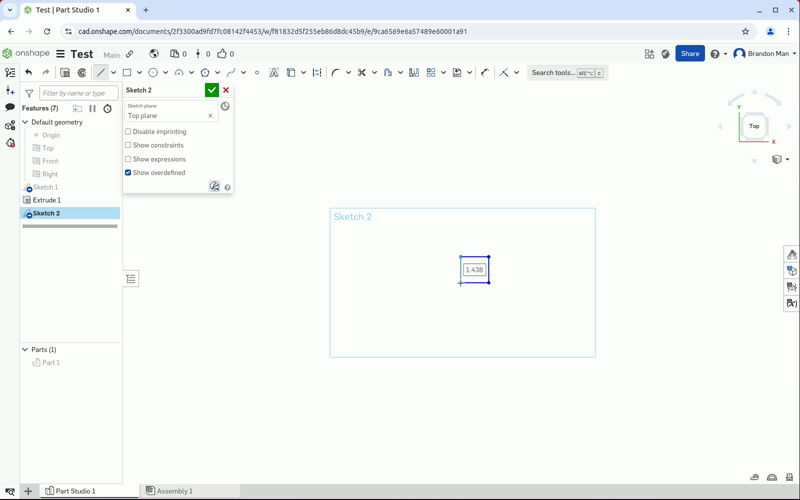
scroll(6)
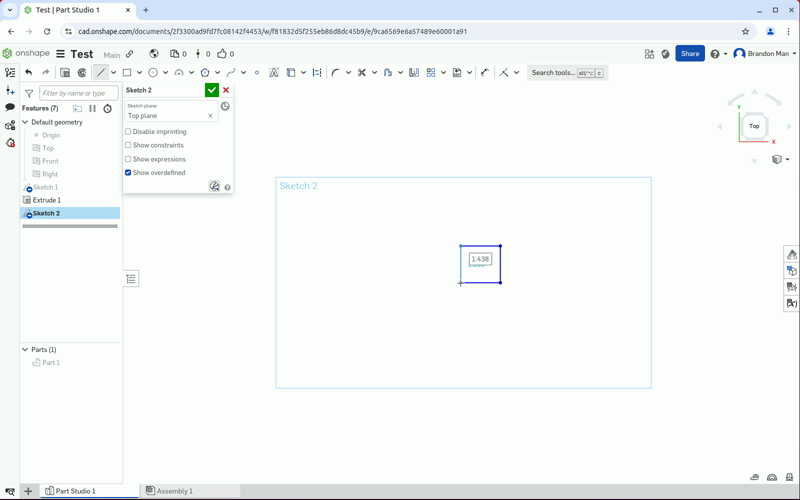
scroll(6)
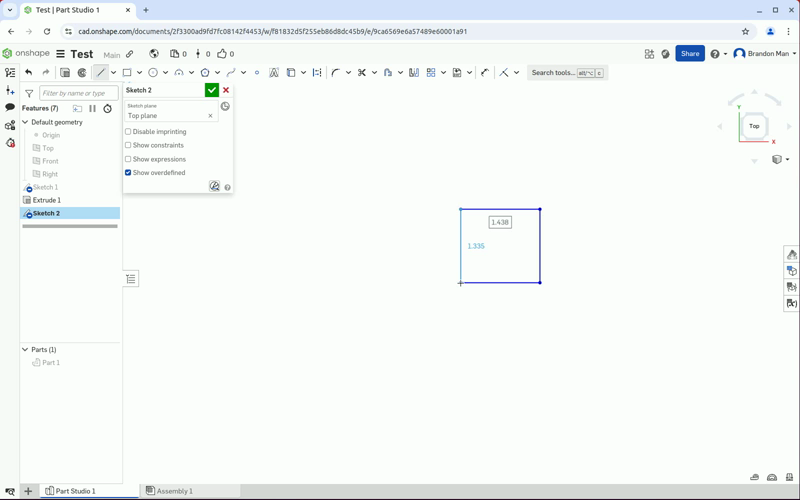
key_up(shift)
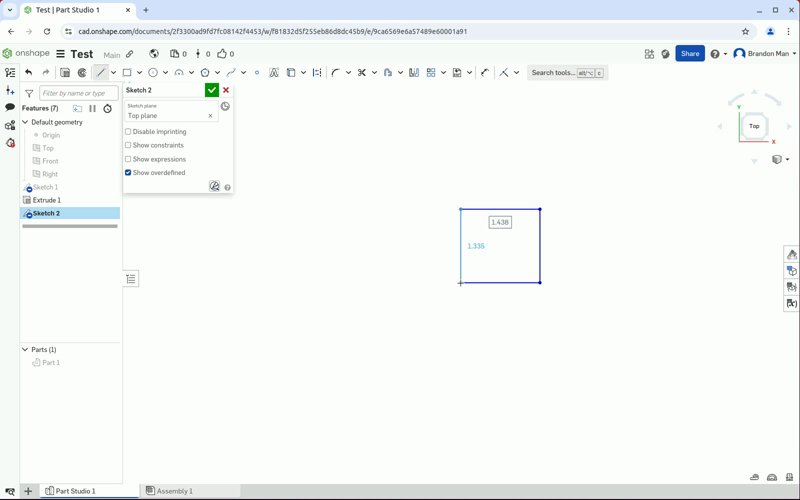
click(460, 282)
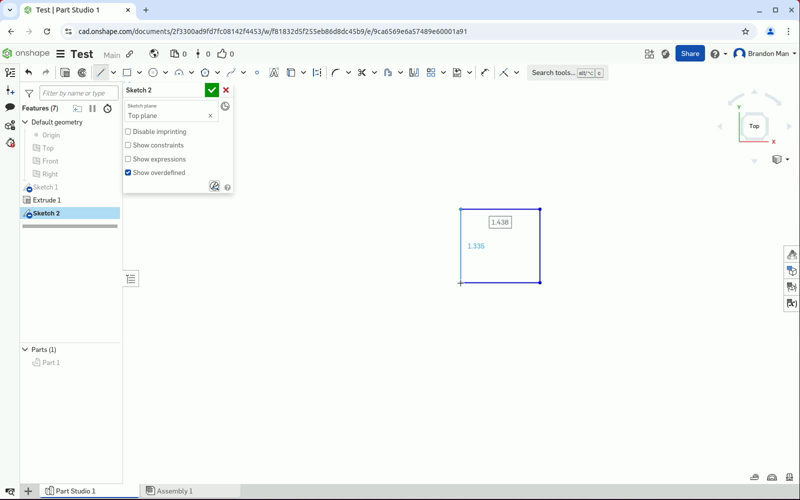
scroll(-6)
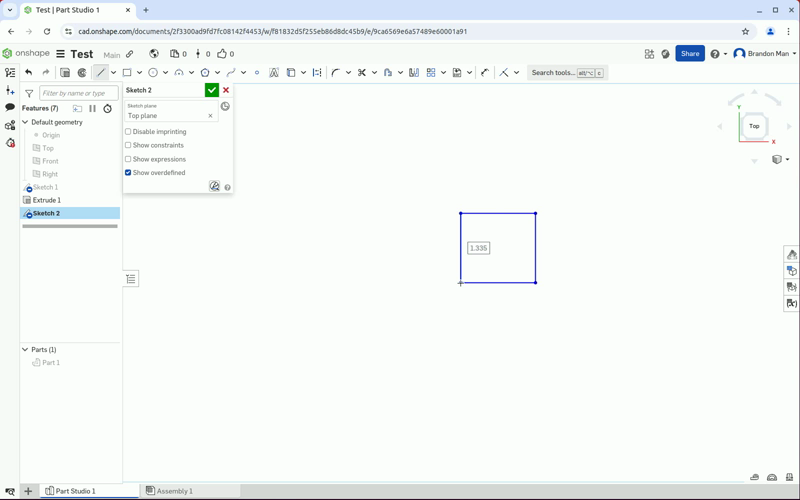
scroll(-6)
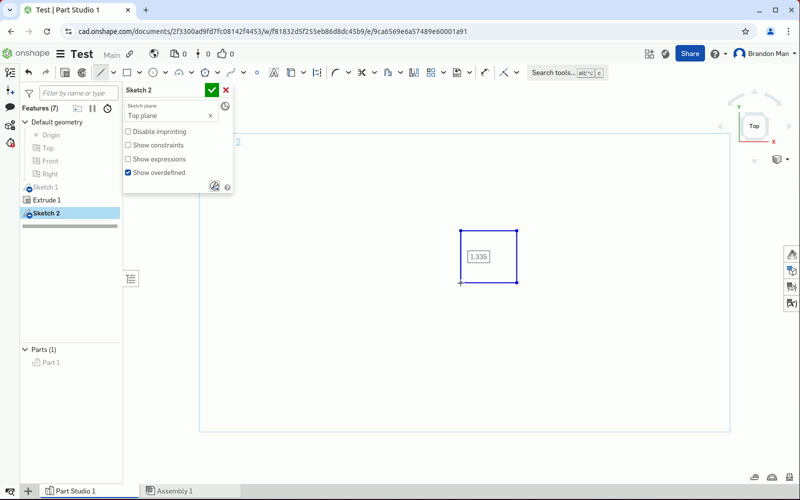
scroll(-6)
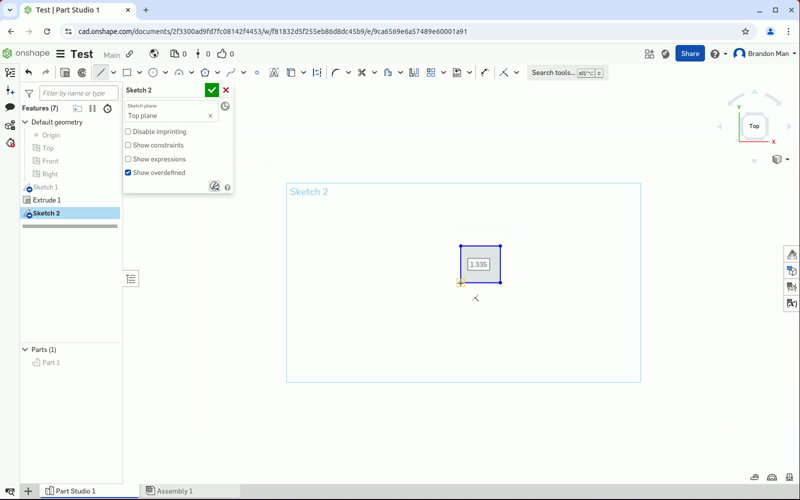
scroll(-6)
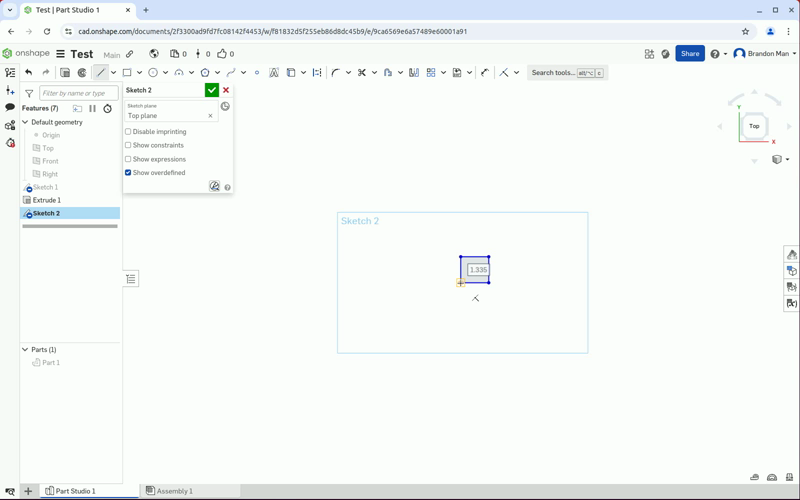
scroll(-6)
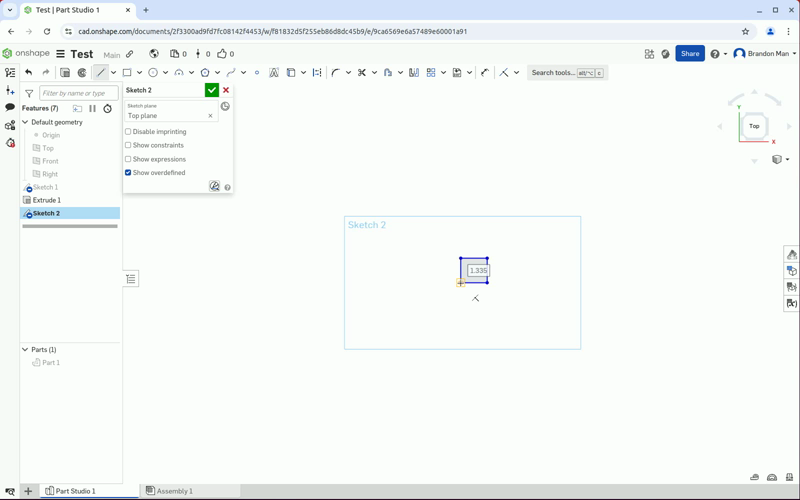
scroll(-6)
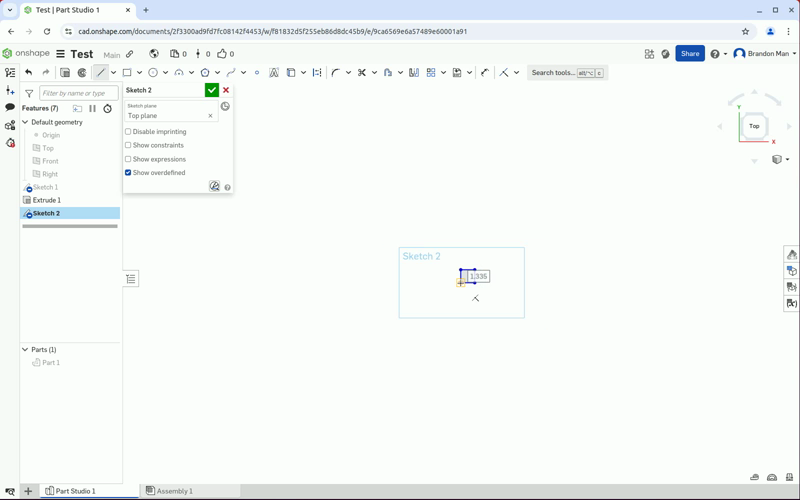
scroll(-6)
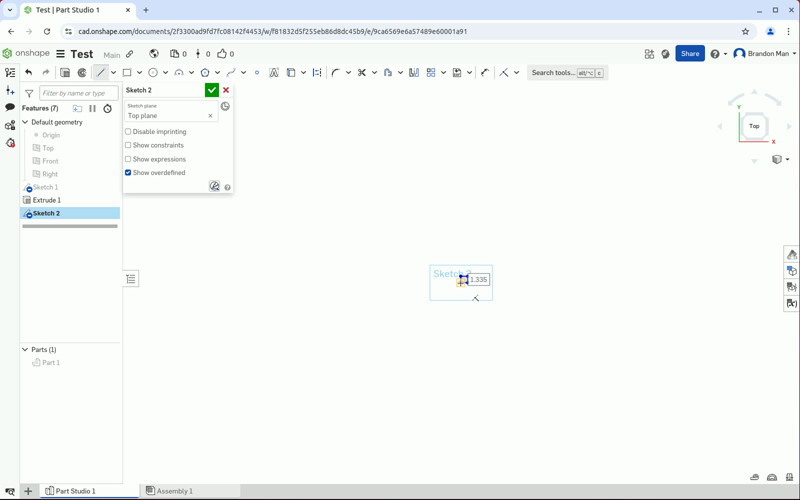
key(esc)
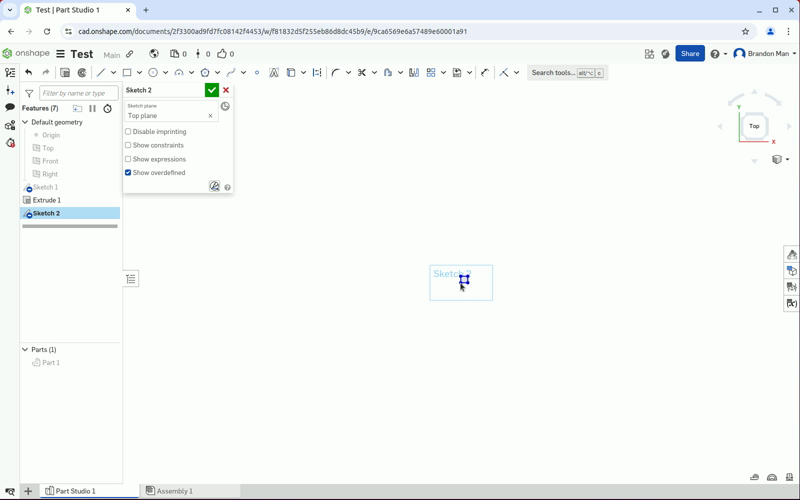
mouse_move(461, 277)
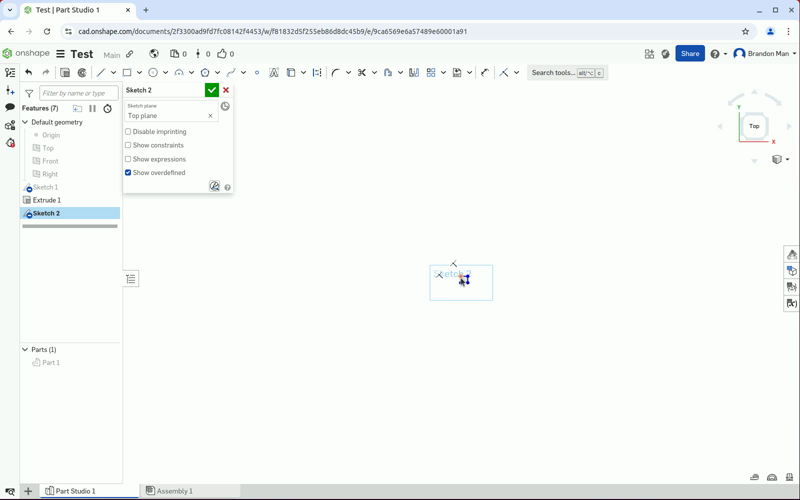
scroll(6)
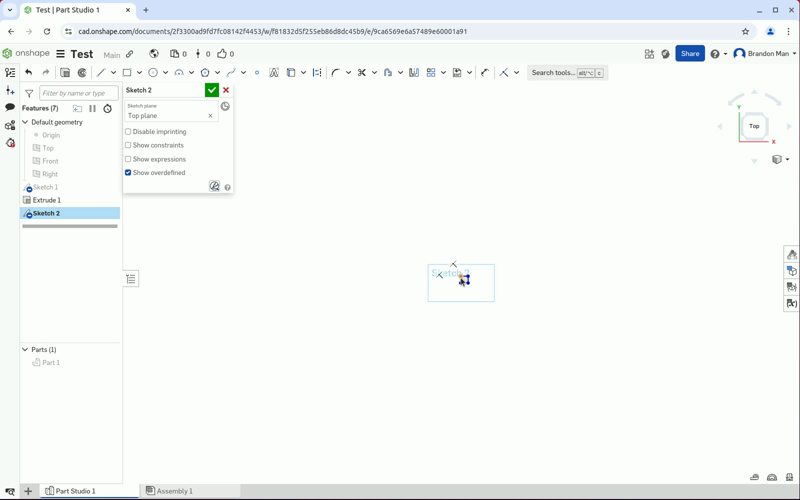
scroll(6)
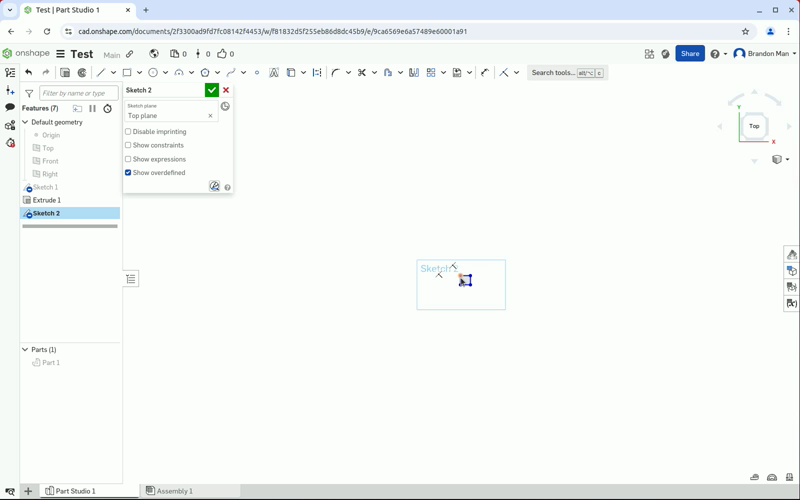
scroll(6)
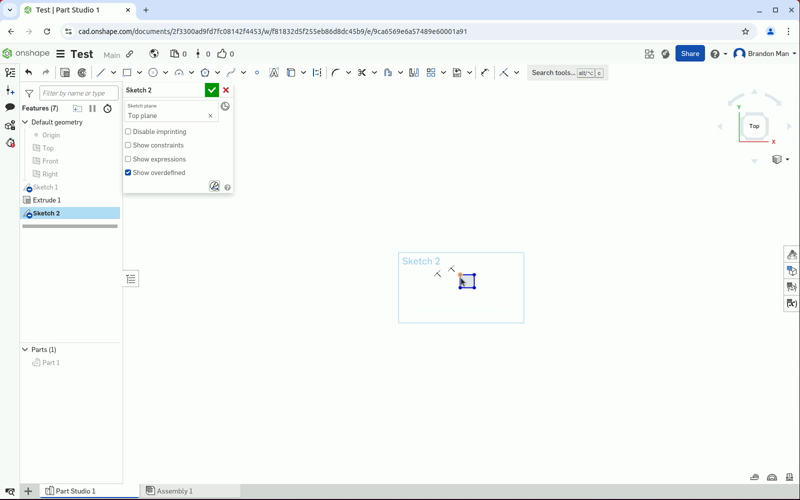
scroll(6)
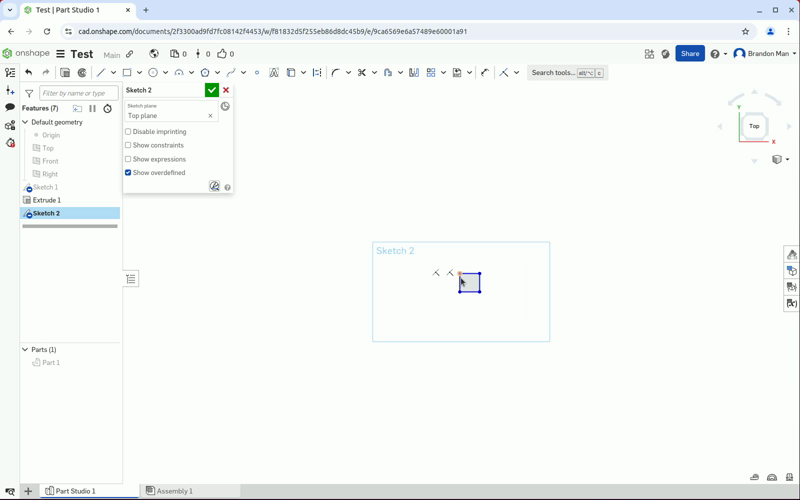
scroll(6)
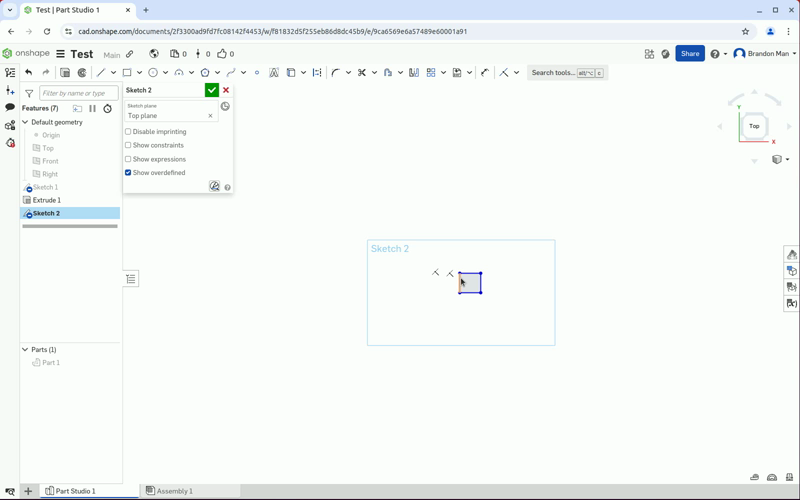
scroll(6)
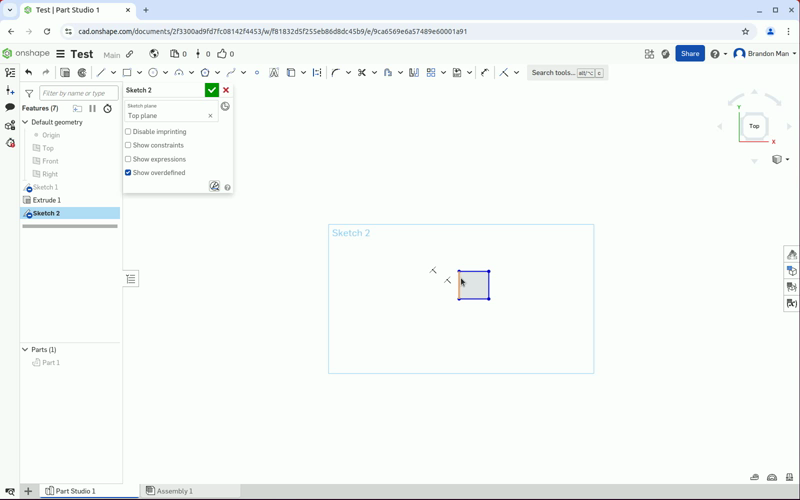
scroll(6)
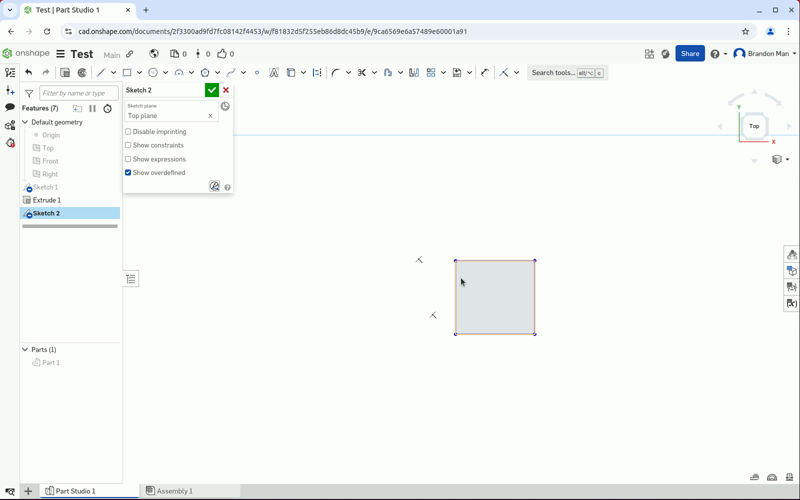
click(461, 277)
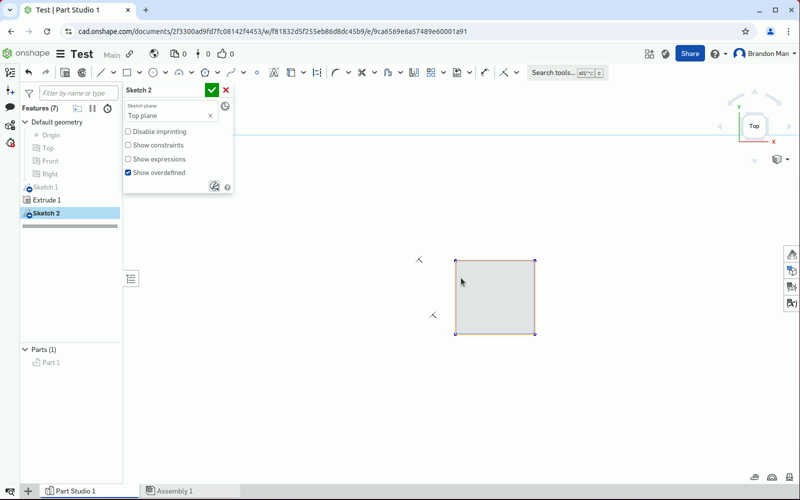
scroll(-6)
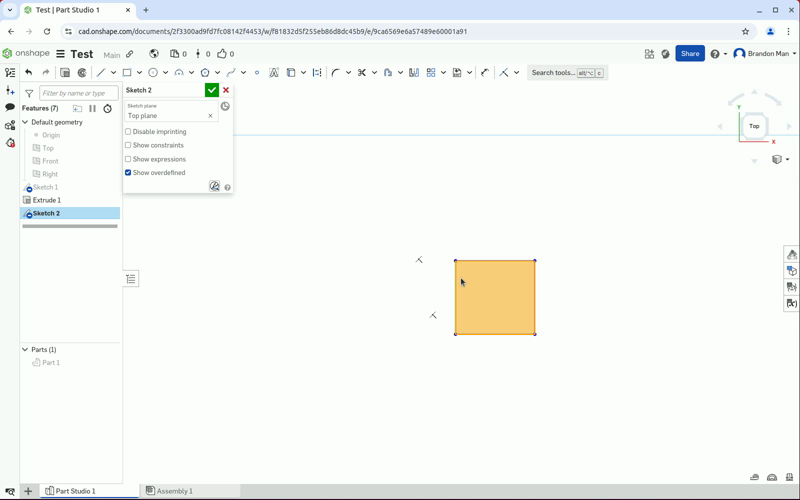
scroll(-6)
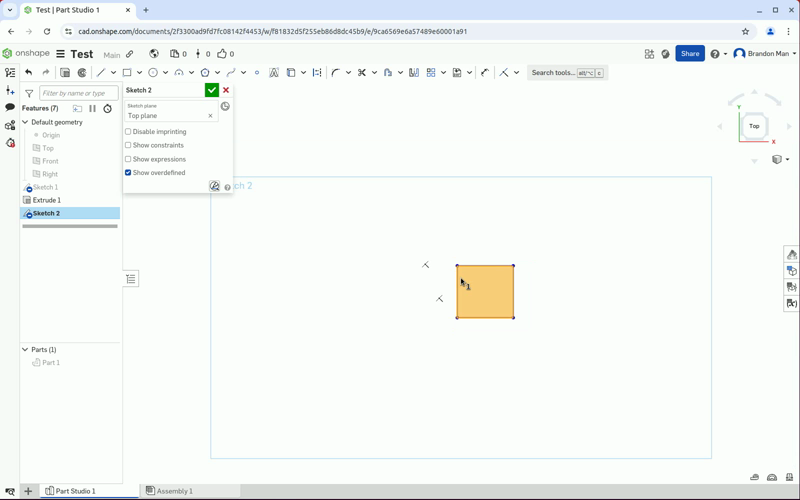
scroll(-6)
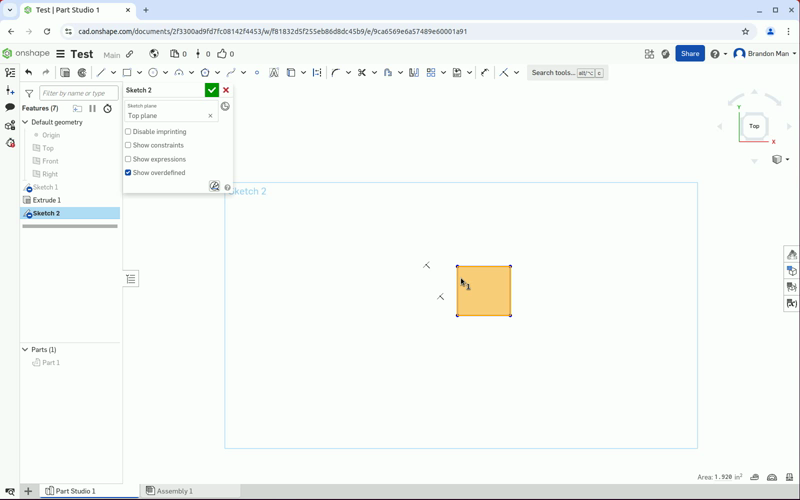
scroll(-6)
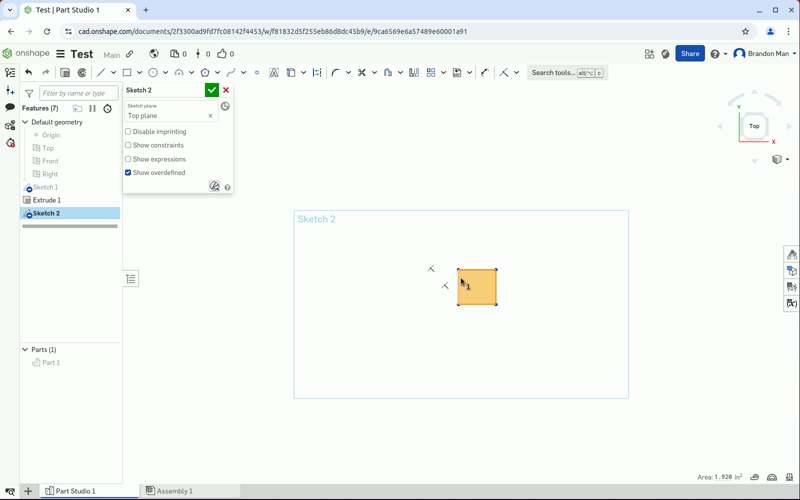
scroll(-6)
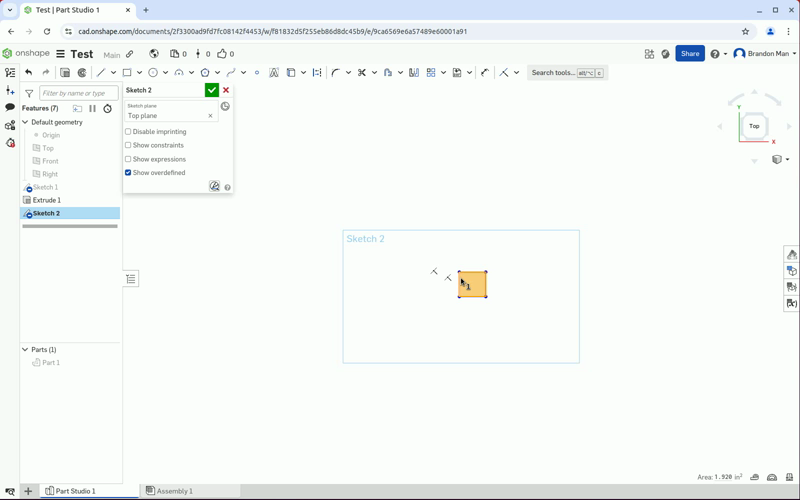
scroll(-6)
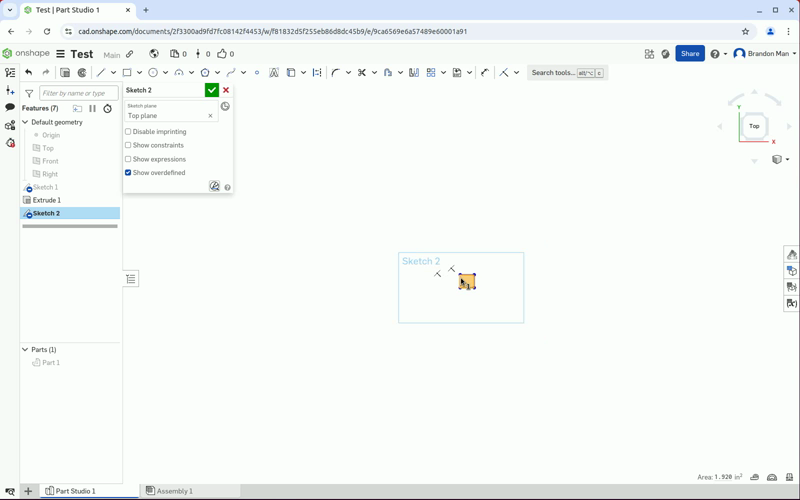
scroll(-6)
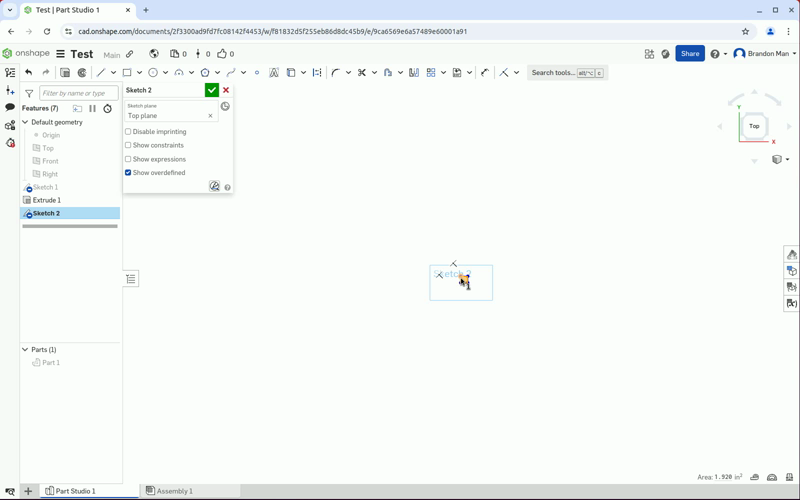
mouse_move(73, 352)
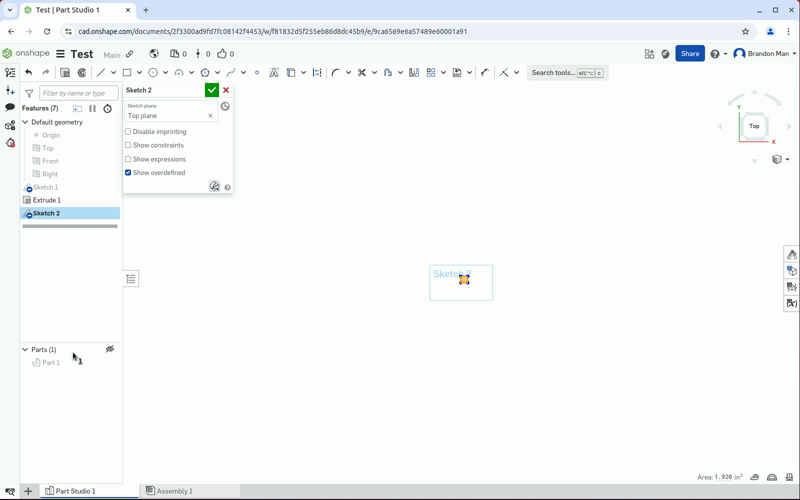
key(shift+y)
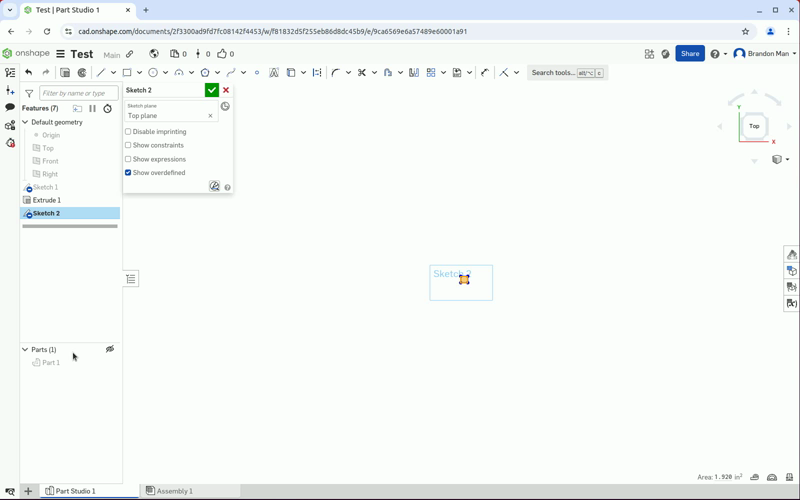
key(shift+e)
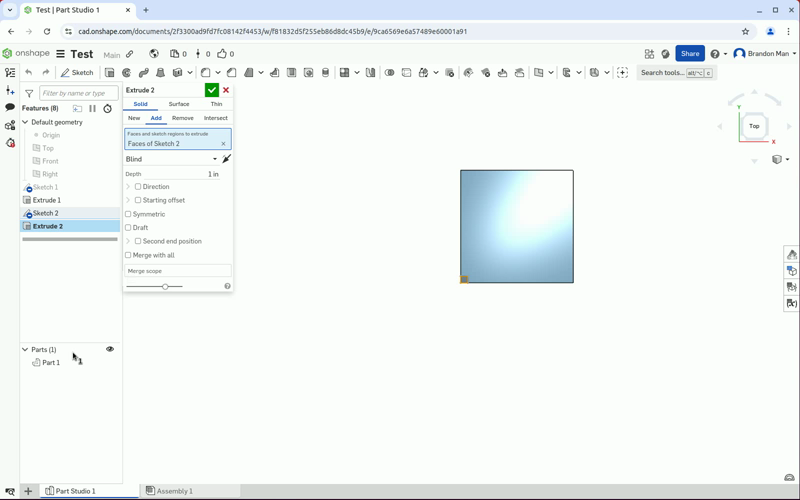
mouse_move(143, 106)
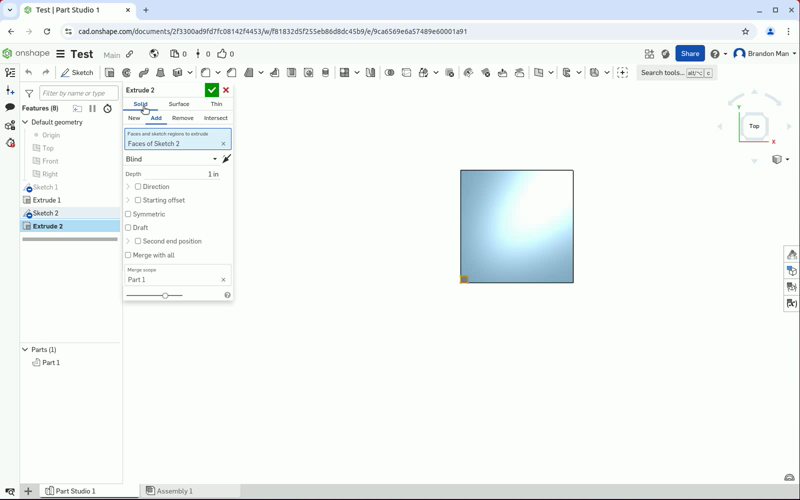
click(143, 106)
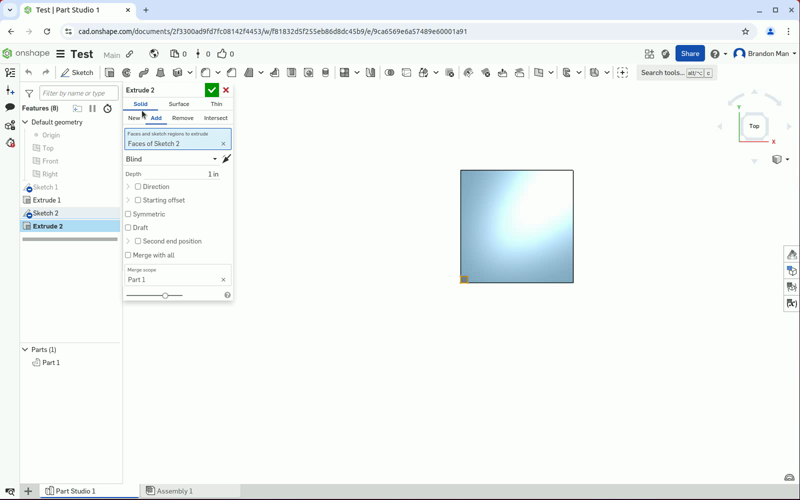
mouse_move(137, 120)
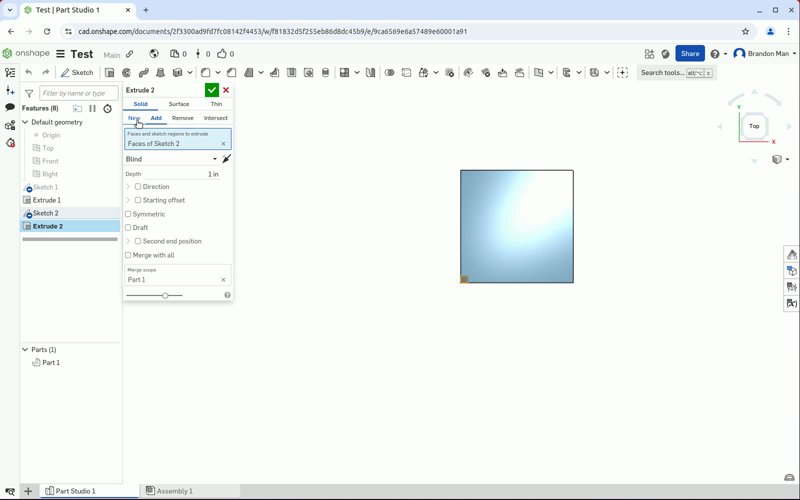
click(137, 120)
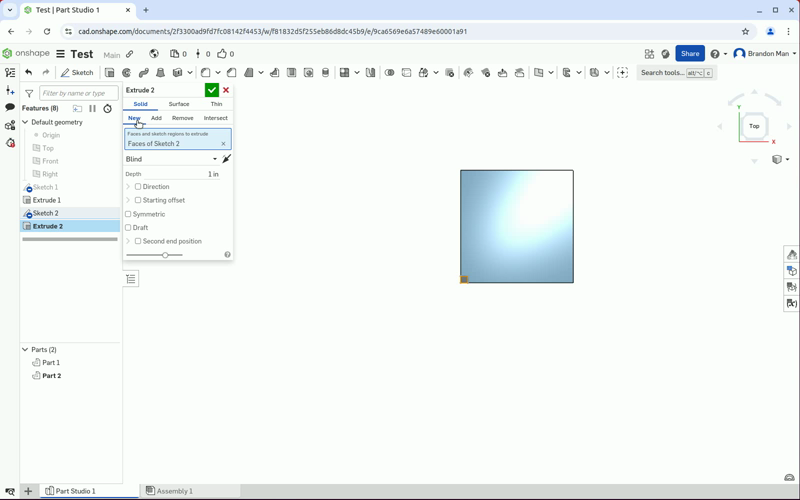
key(tab, 4)
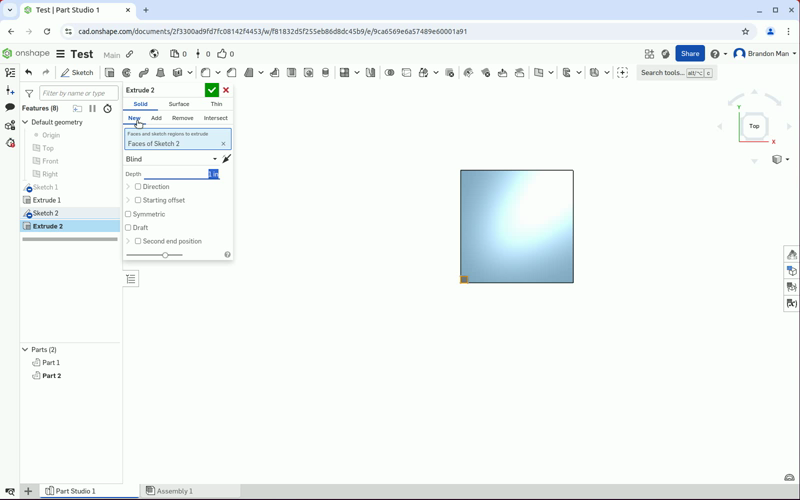
text(9.147)
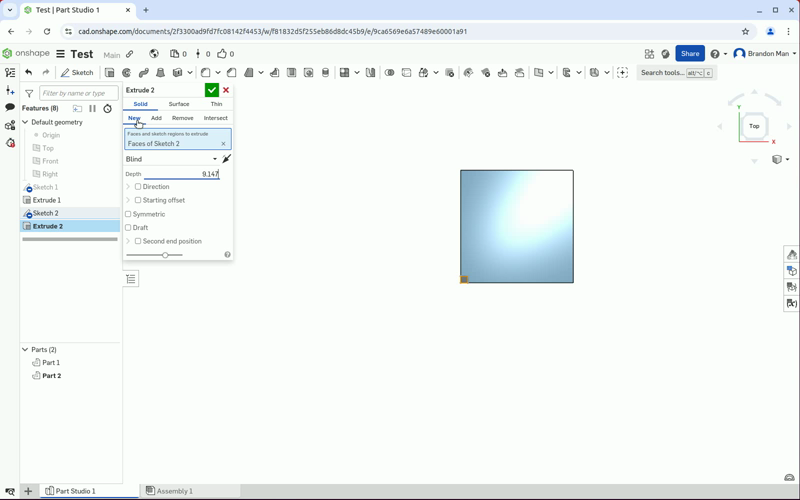
key(enter)
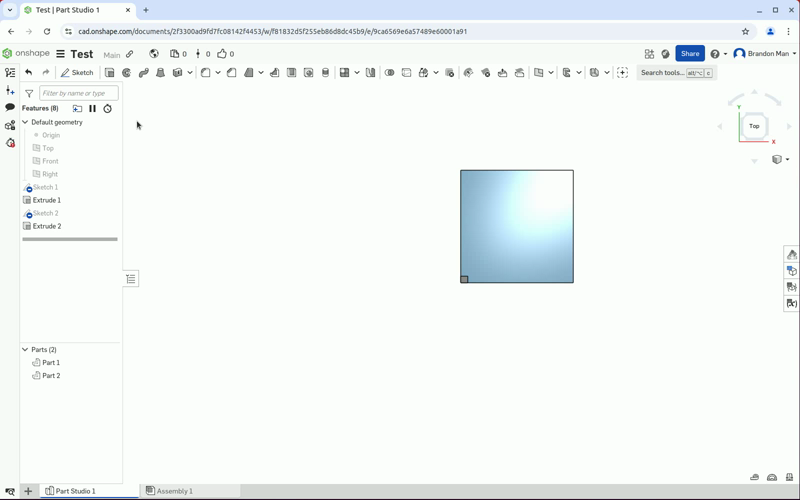
key(shift+h)
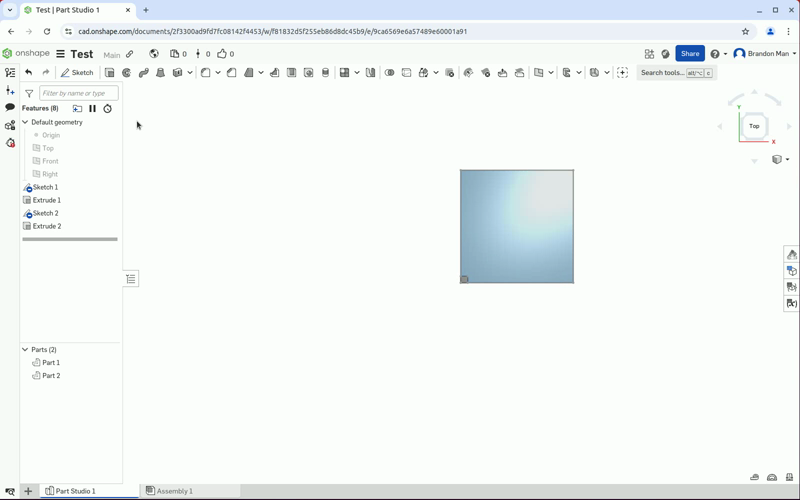
key(shift+h)
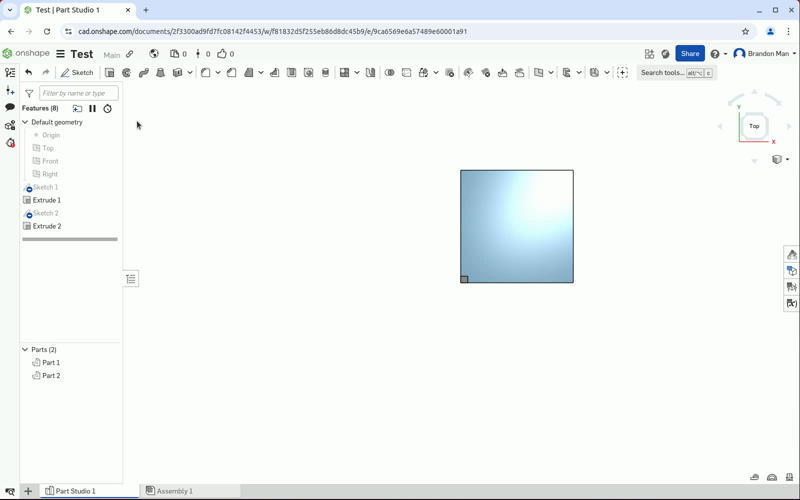
mouse_move(73, 189)
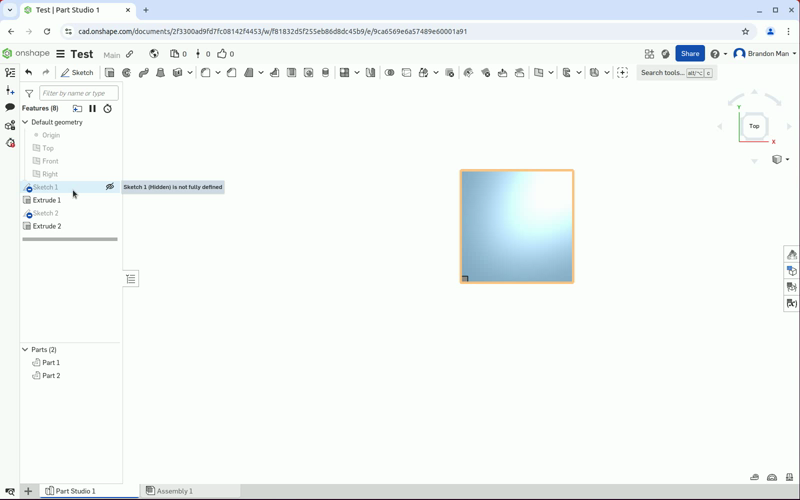
click(73, 189)
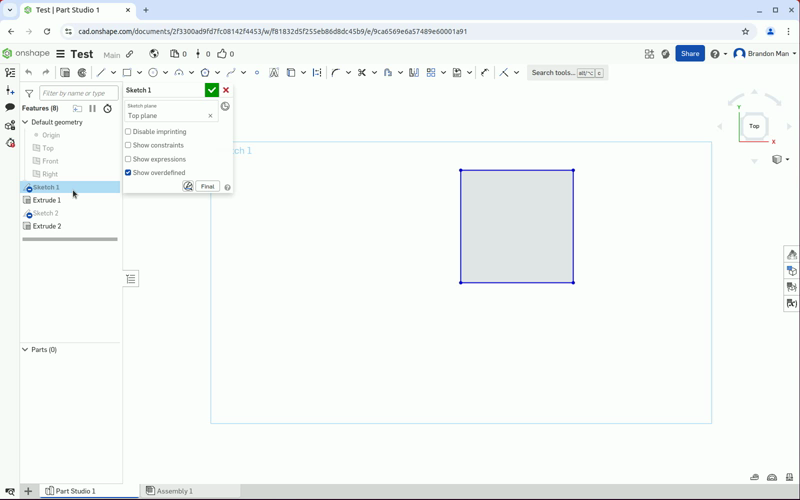
mouse_move(229, 92)
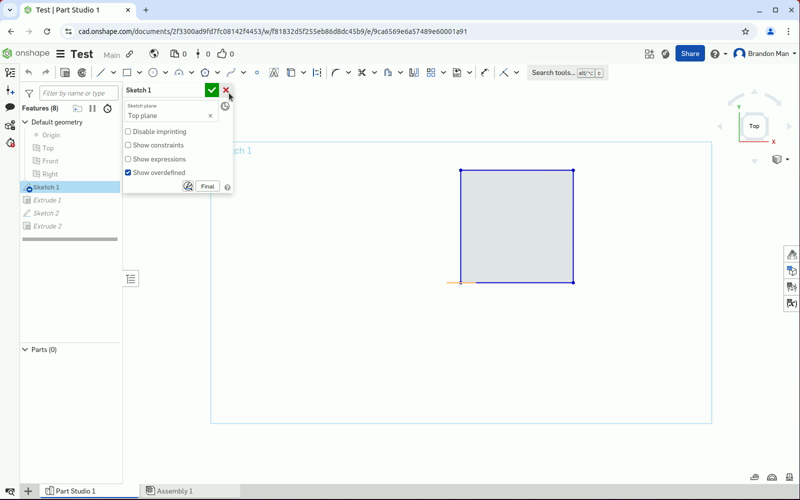
click(229, 92)
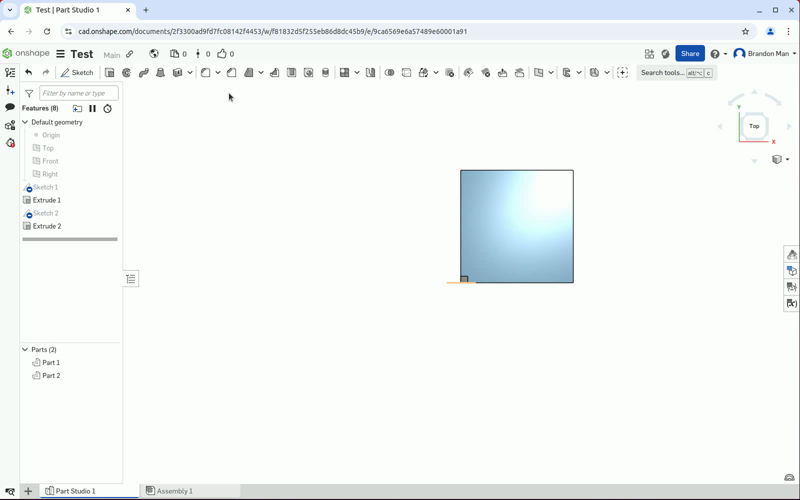
mouse_move(73, 352)
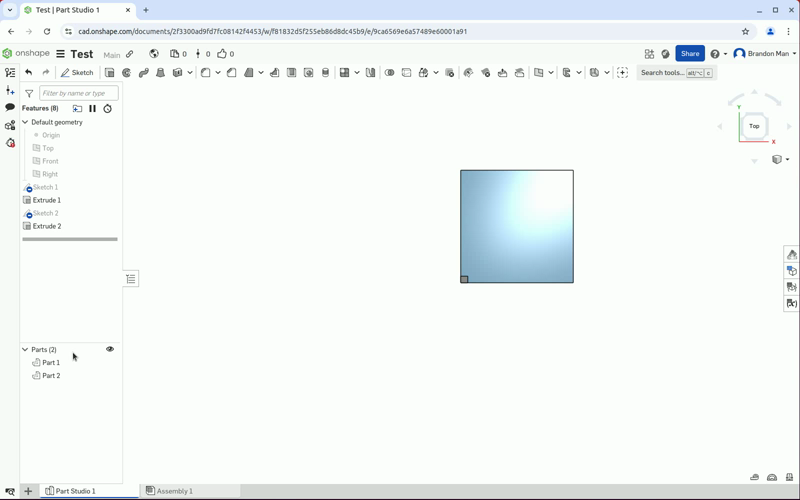
key(y)
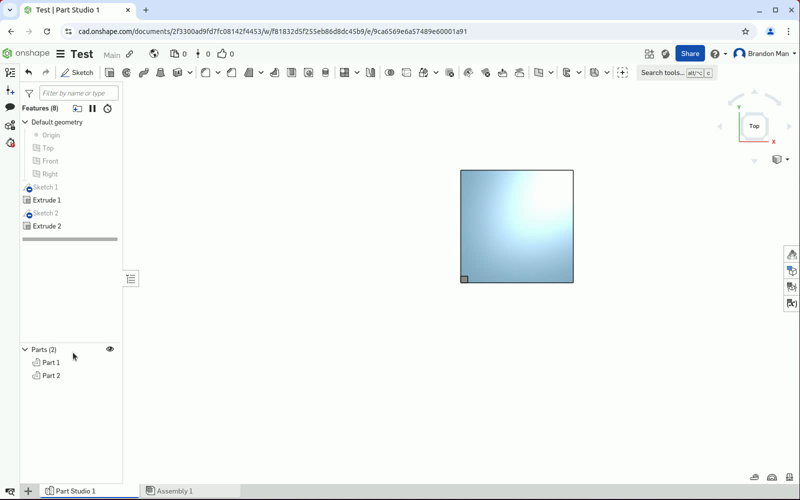
key(shift+p)
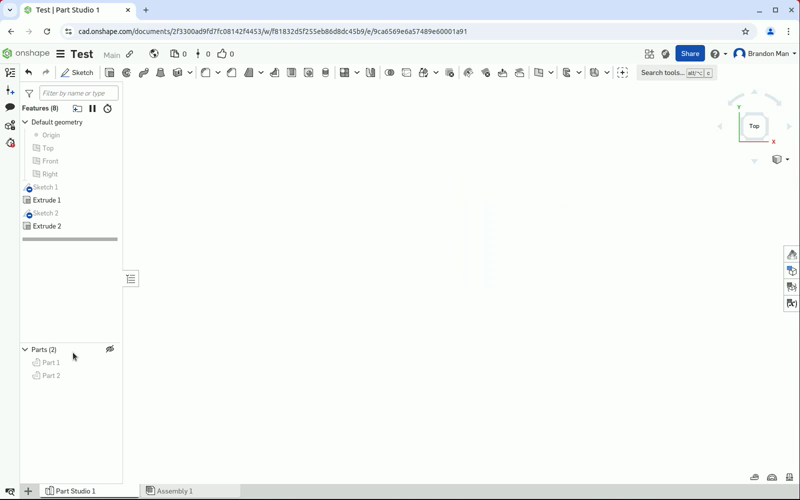
key(space)
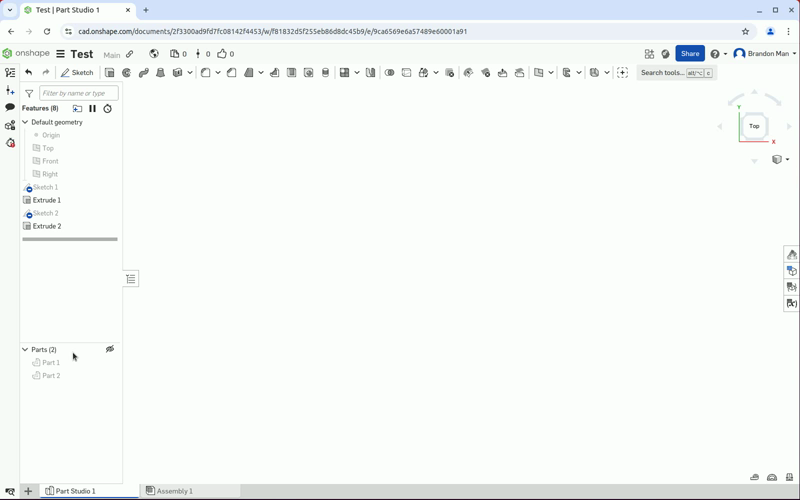
key_down(shift)
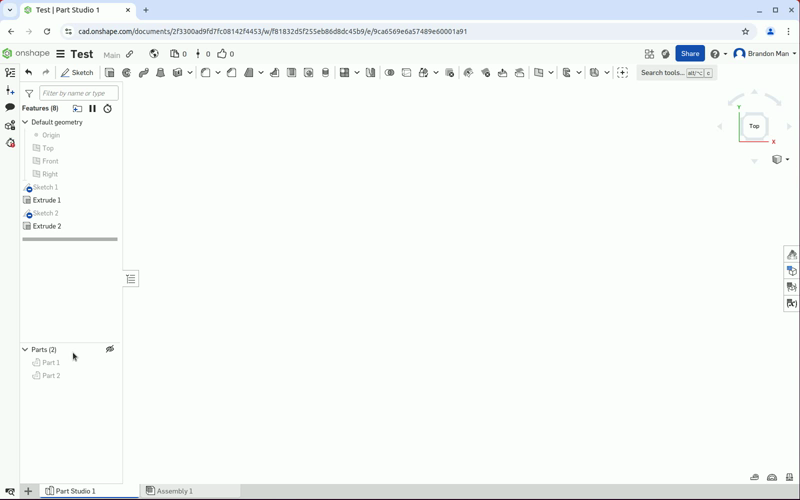
key(up)
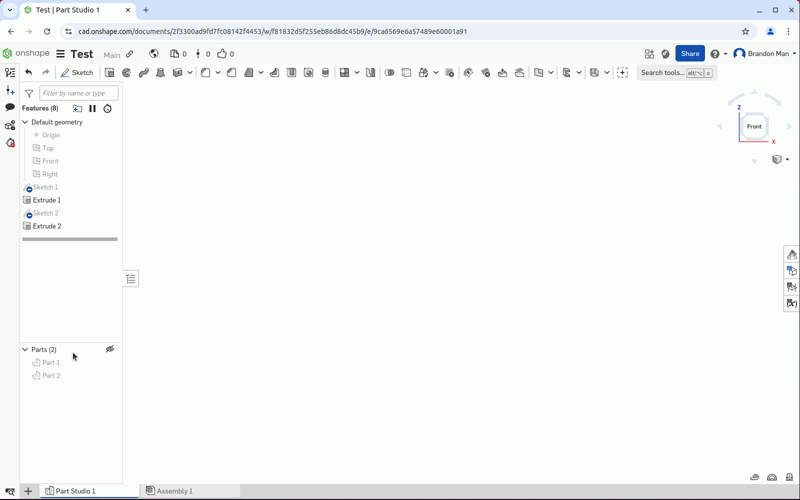
key_up(shift)
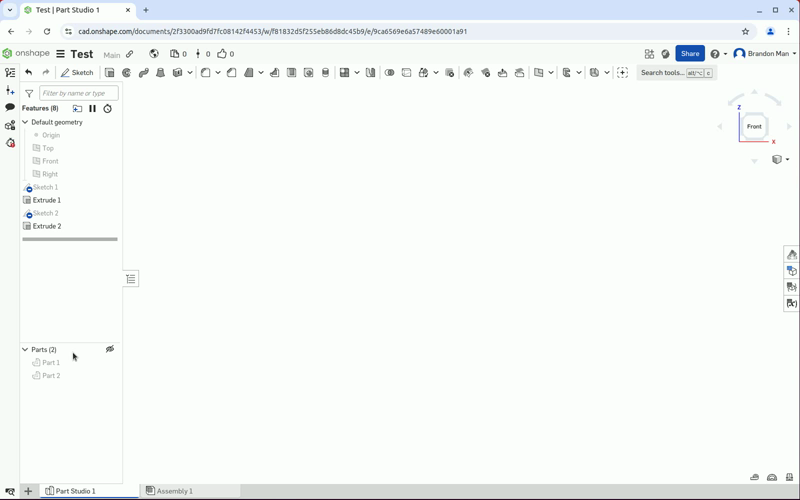
mouse_move(73, 352)
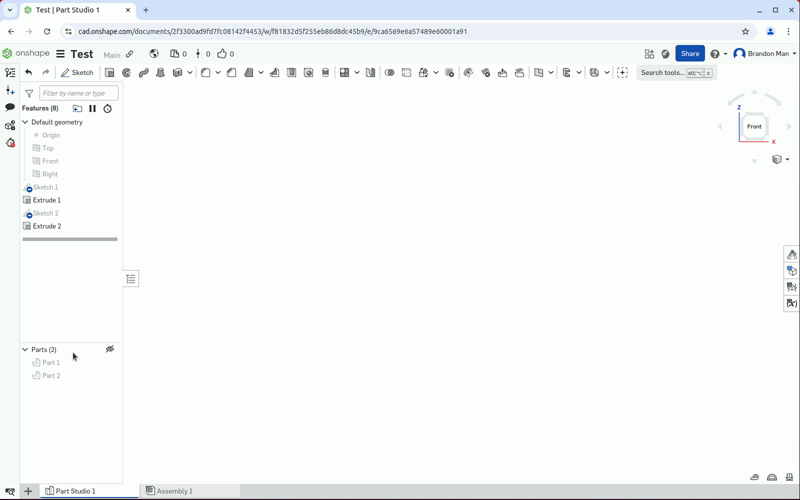
key(shift+y)
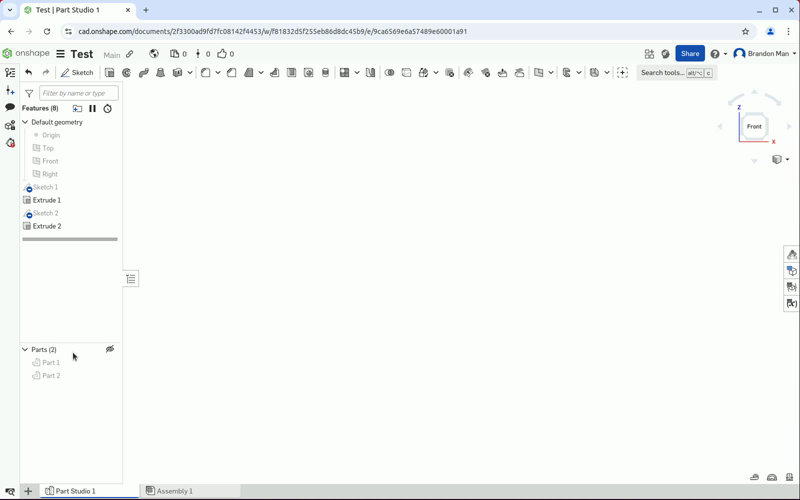
key(shift+s)
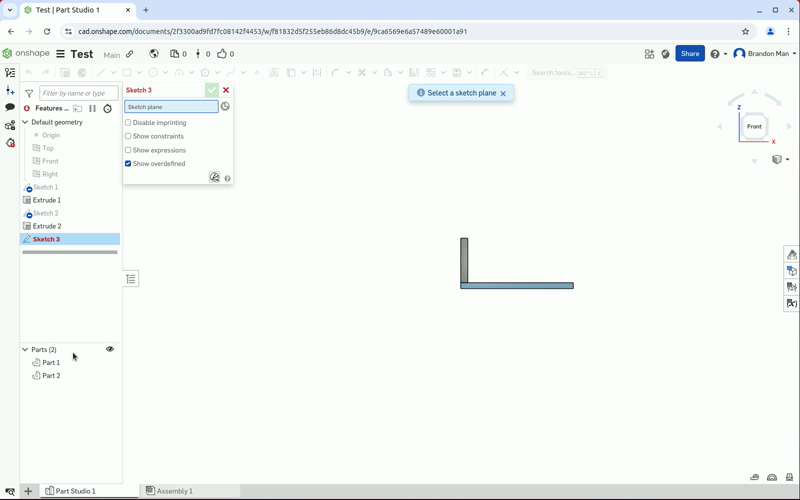
mouse_move(73, 163)
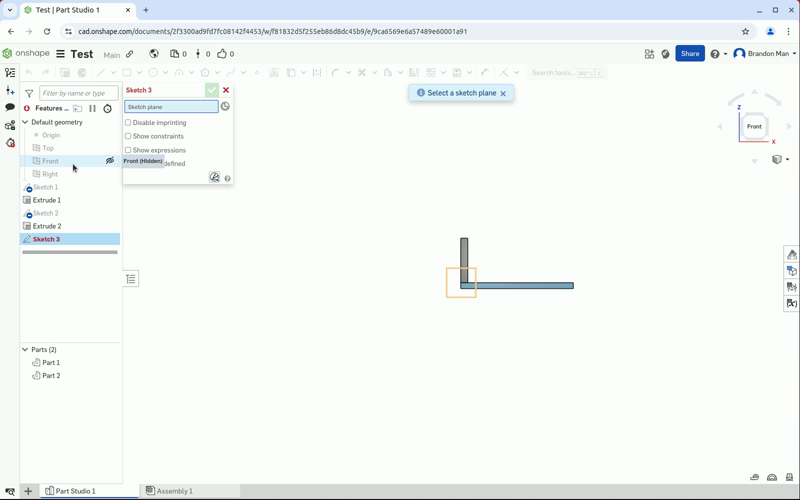
click(73, 163)
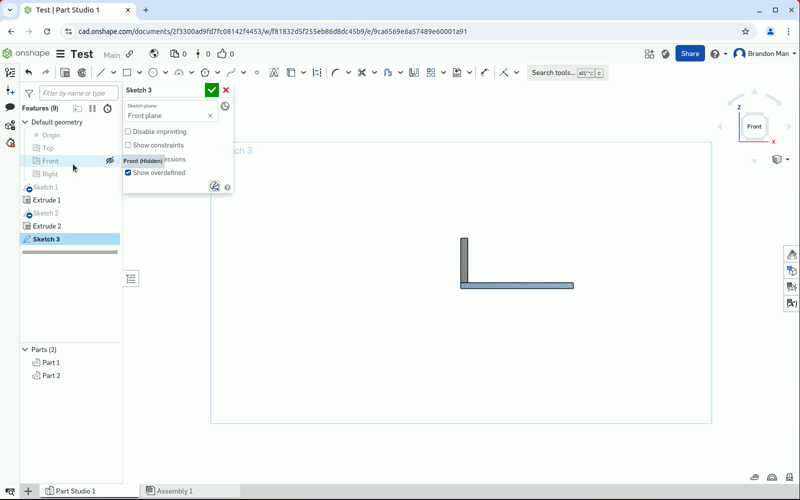
mouse_move(73, 352)
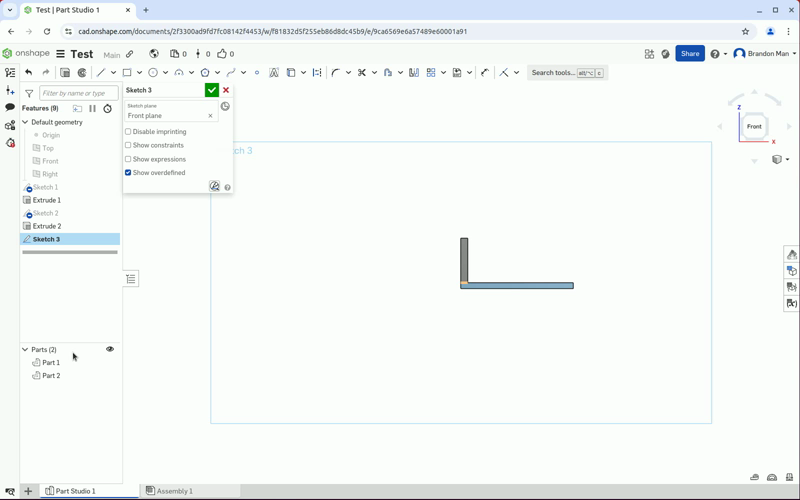
key(y)
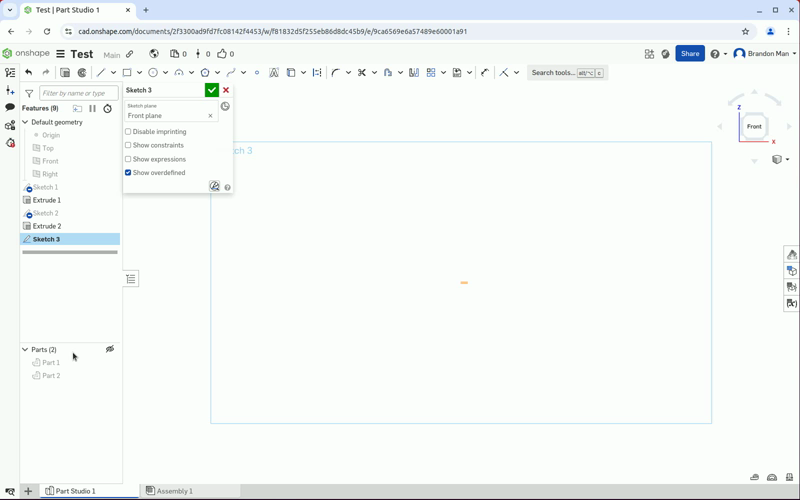
key(c)
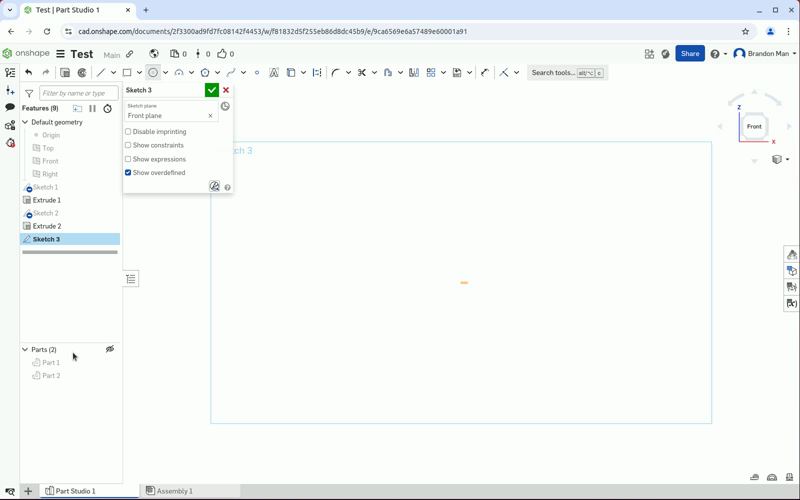
key_down(shift)
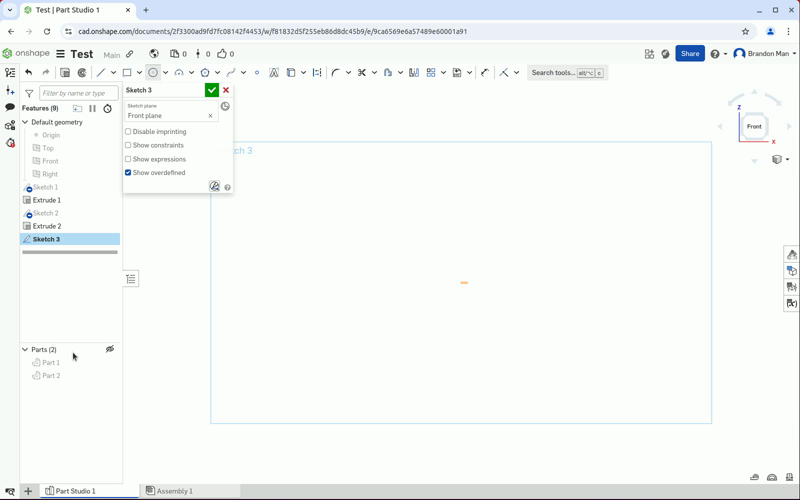
mouse_move(464, 253)
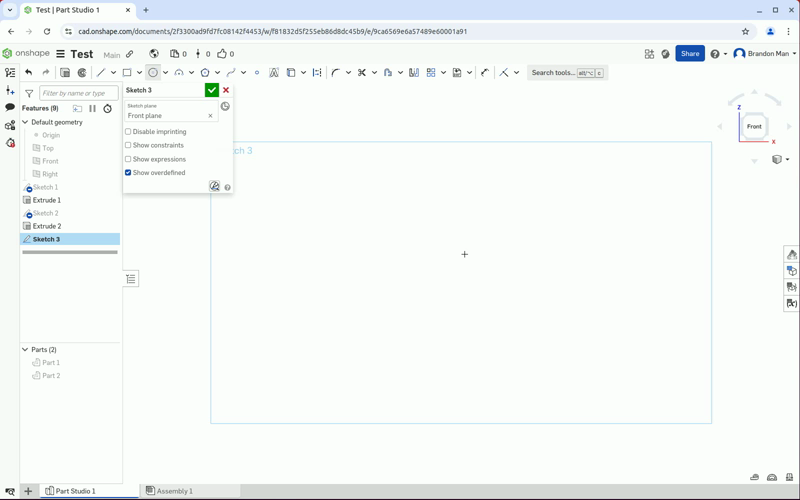
click(464, 253)
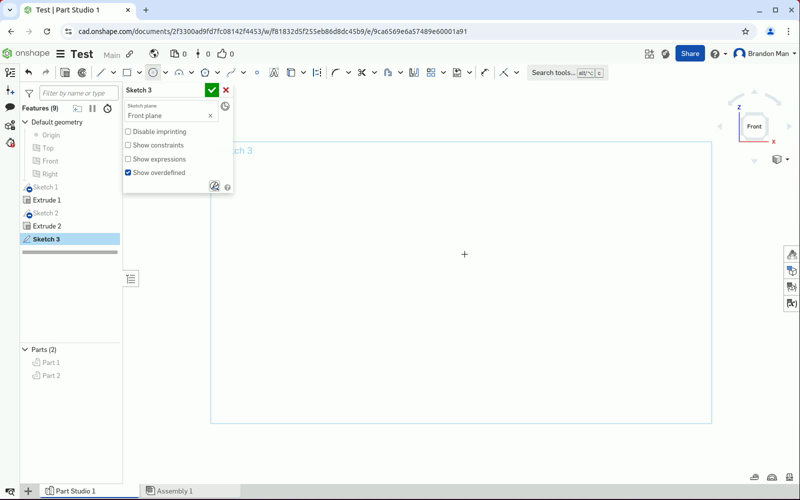
key_up(shift)
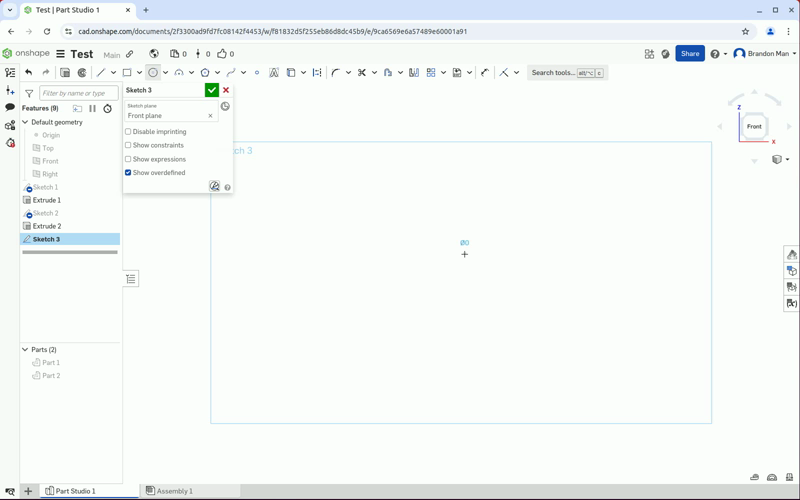
mouse_move(466, 253)
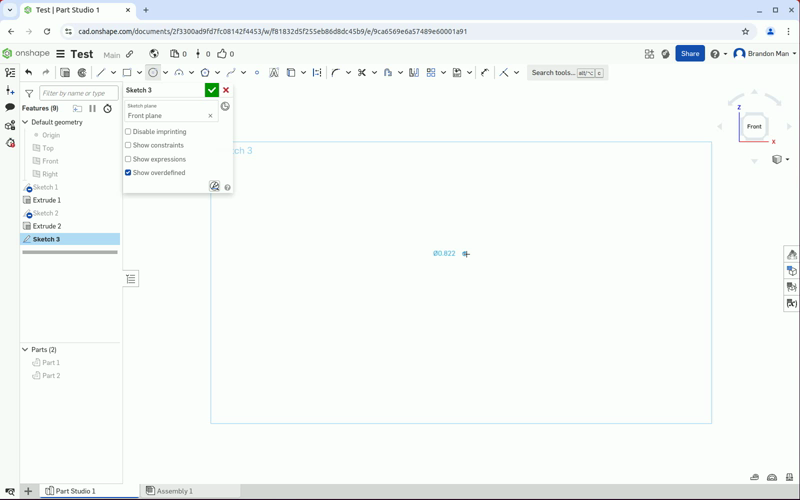
scroll(6)
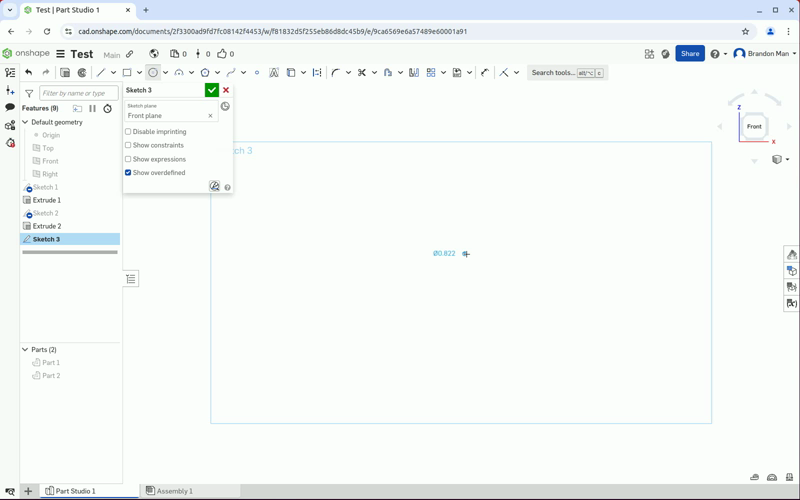
scroll(6)
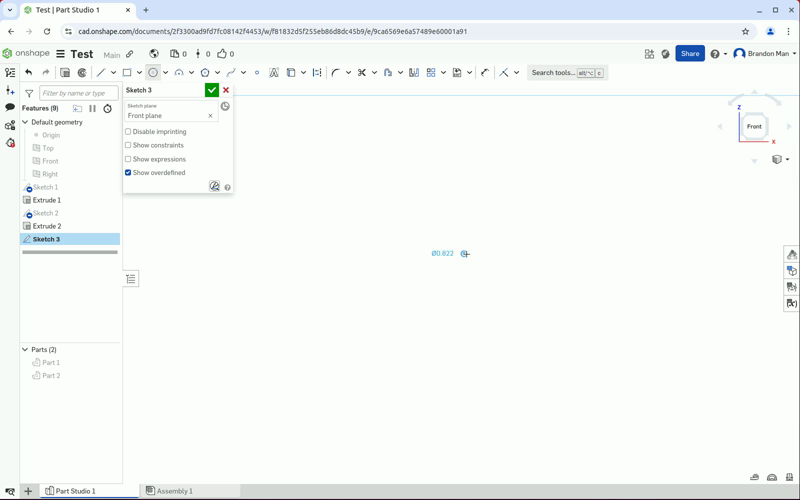
scroll(6)
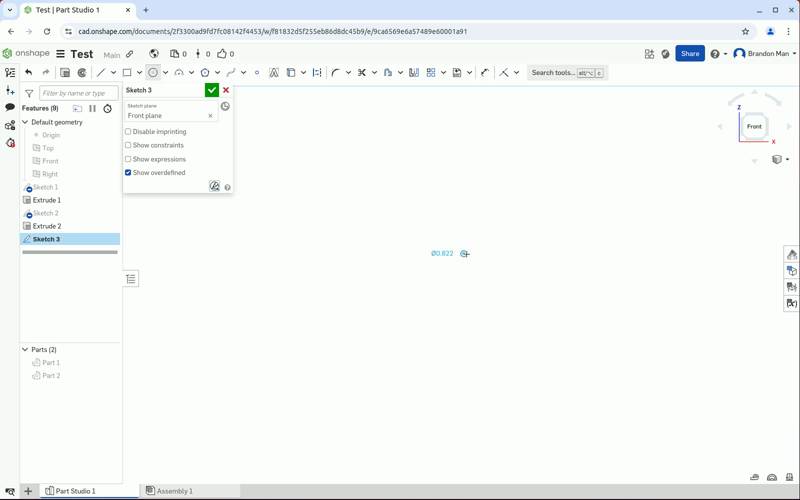
scroll(6)
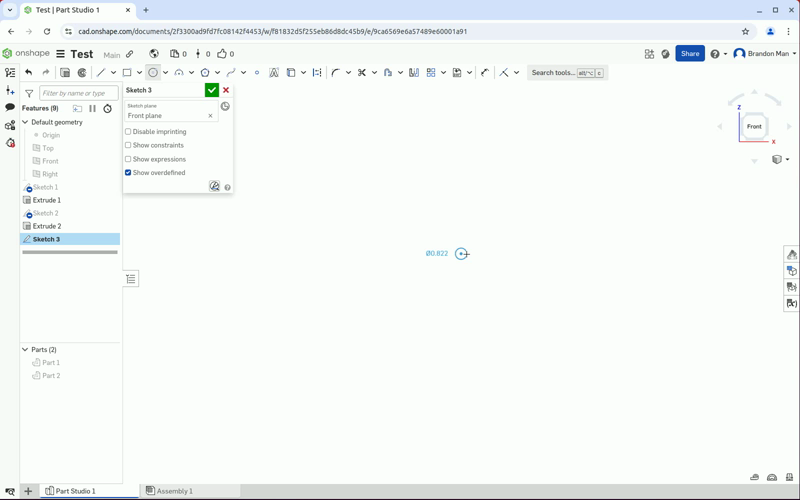
scroll(6)
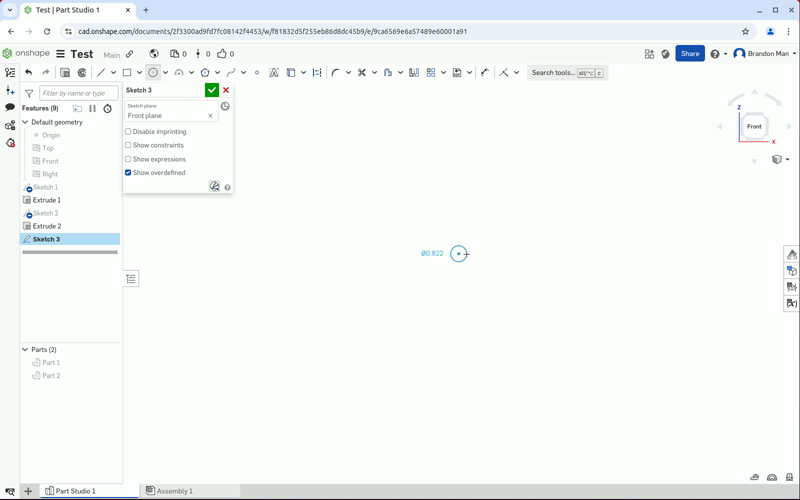
scroll(6)
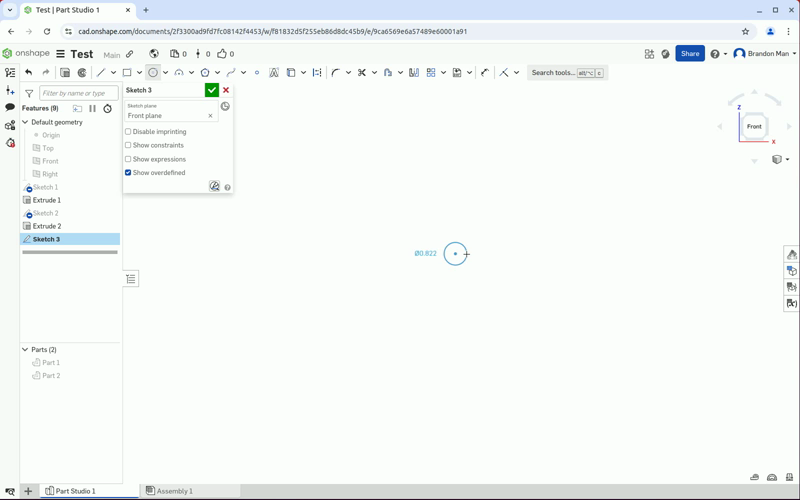
scroll(6)
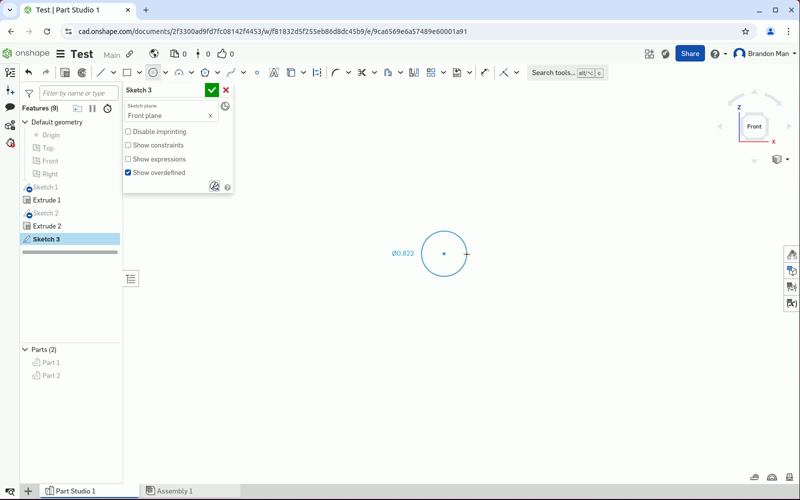
click(466, 253)
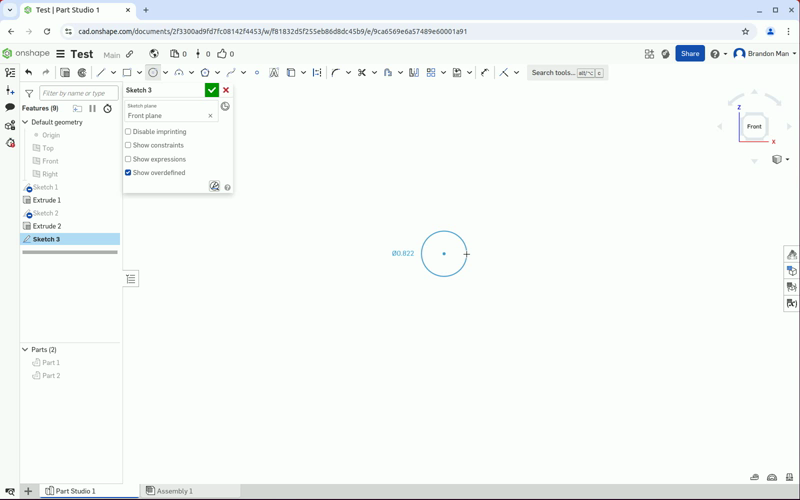
scroll(-6)
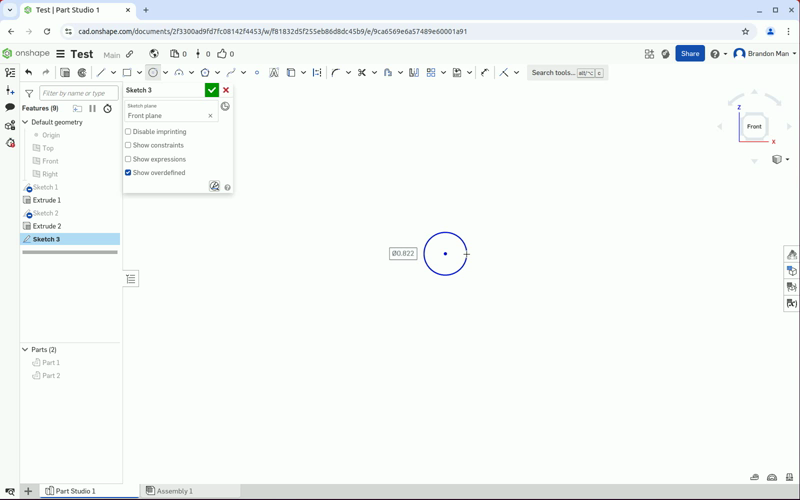
scroll(-6)
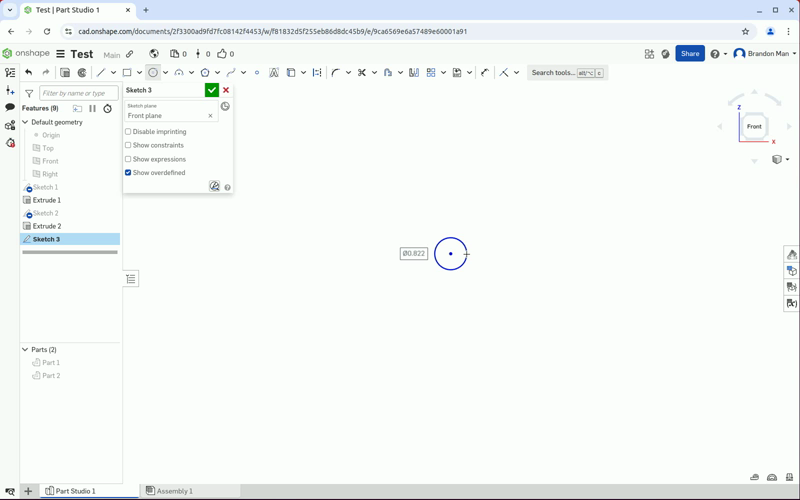
scroll(-6)
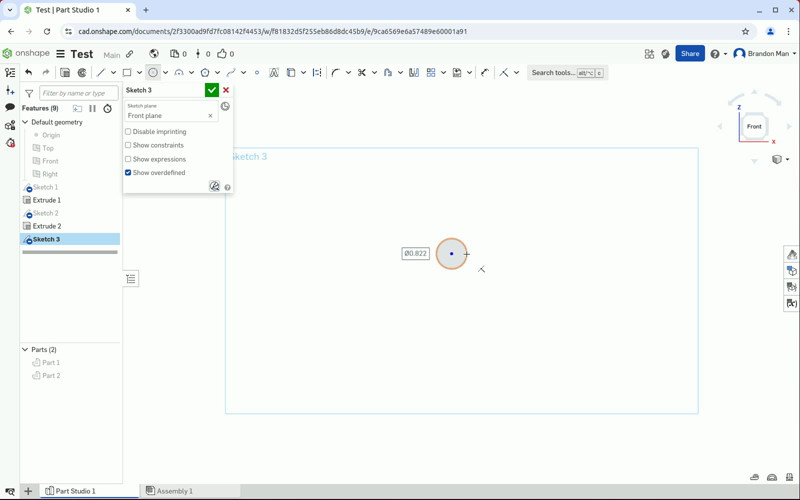
scroll(-6)
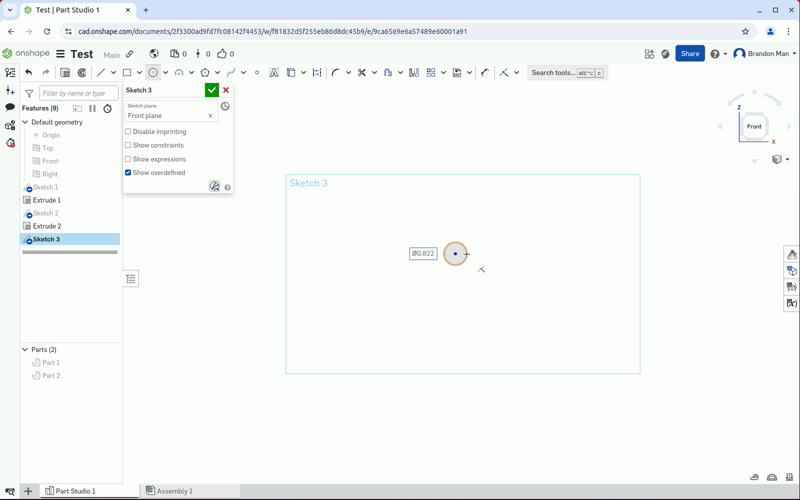
scroll(-6)
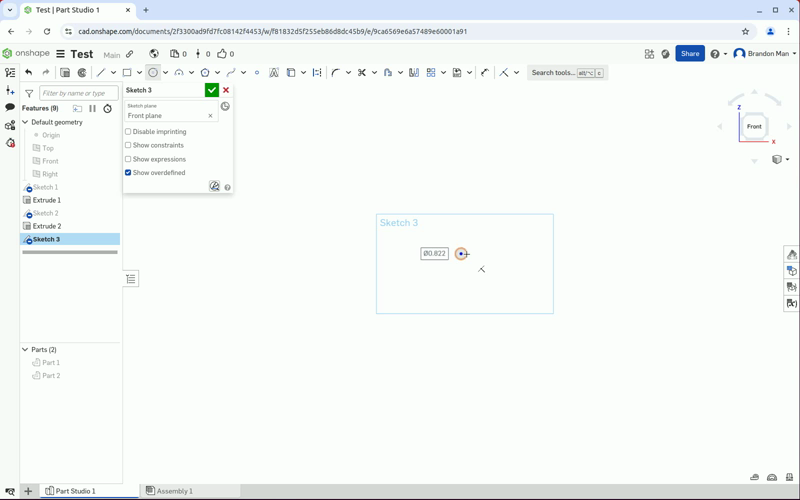
scroll(-6)
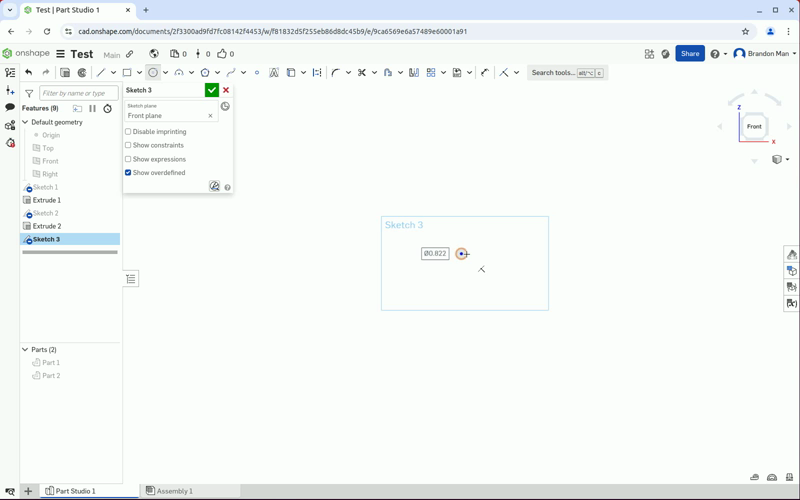
scroll(-6)
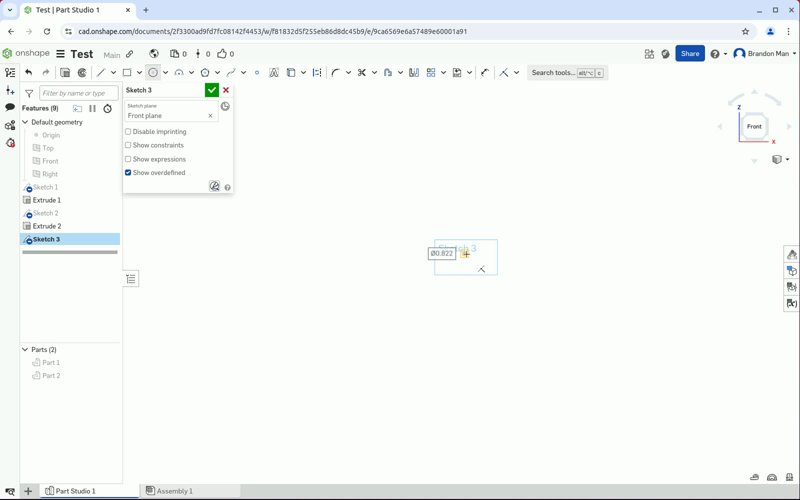
key(esc)
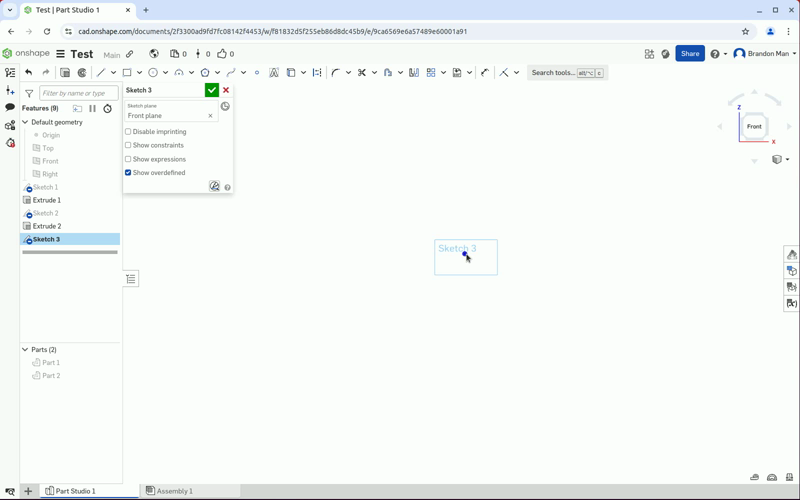
mouse_move(465, 254)
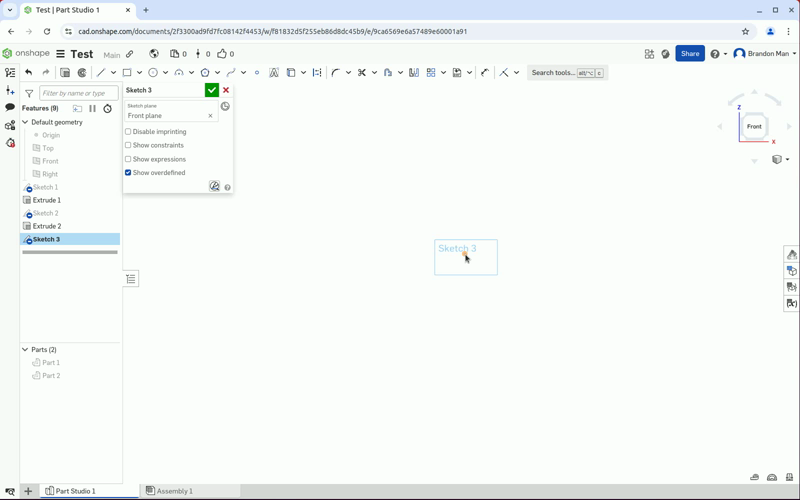
scroll(6)
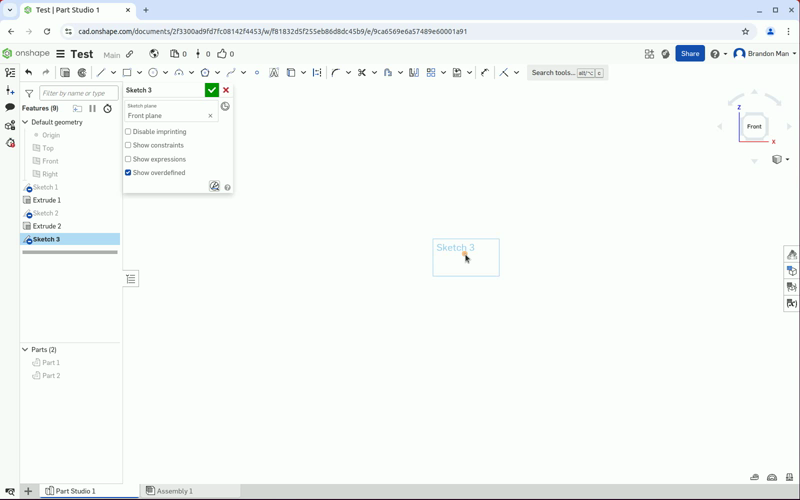
scroll(6)
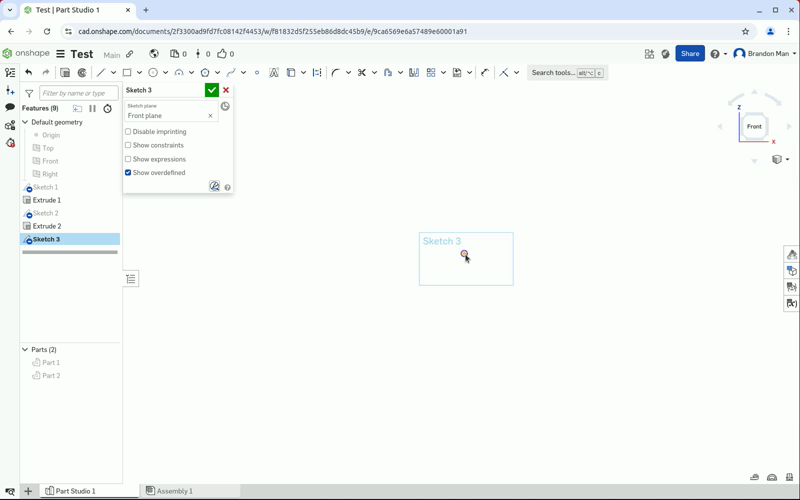
scroll(6)
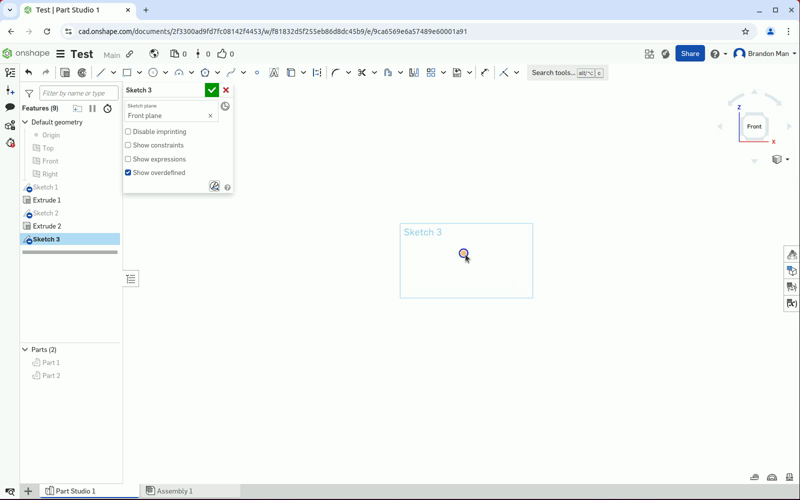
scroll(6)
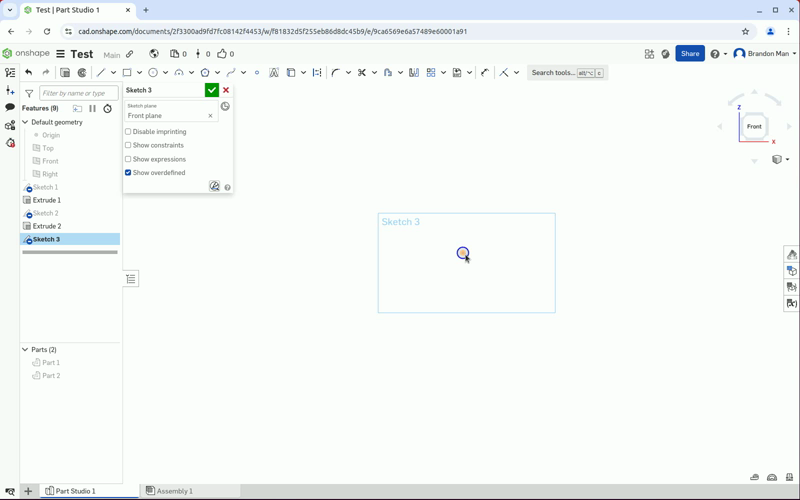
scroll(6)
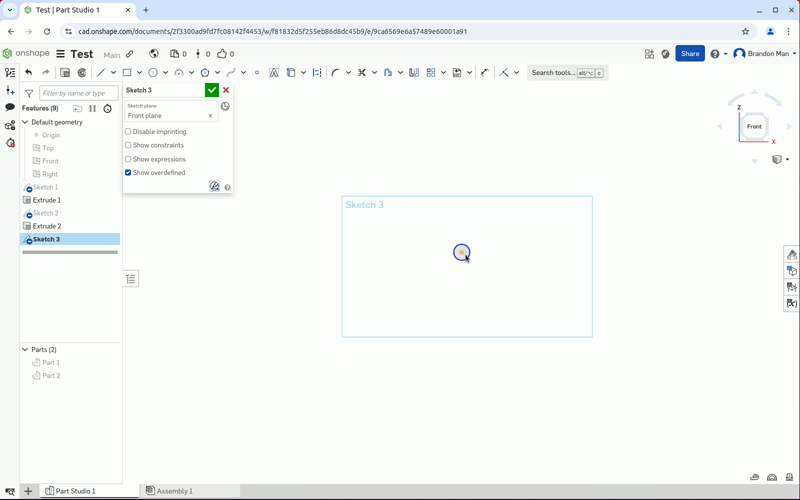
scroll(6)
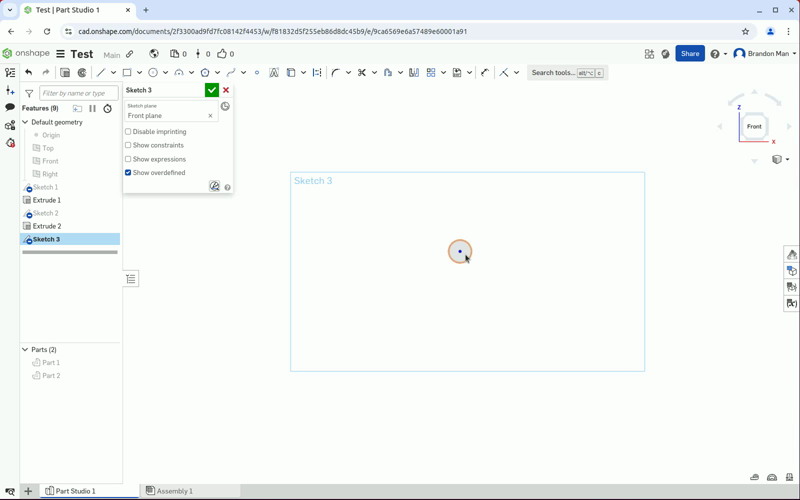
scroll(6)
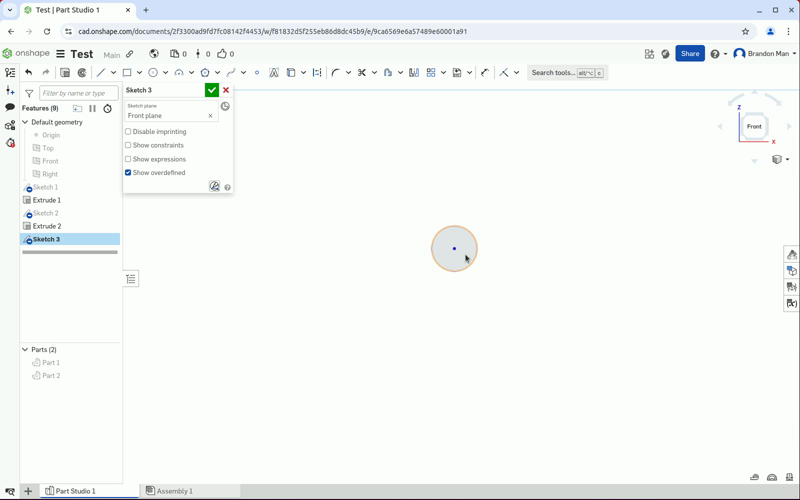
click(465, 254)
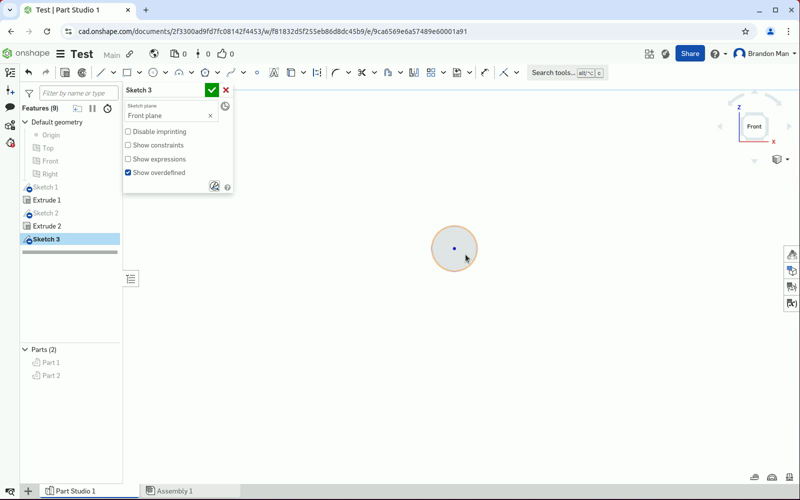
scroll(-6)
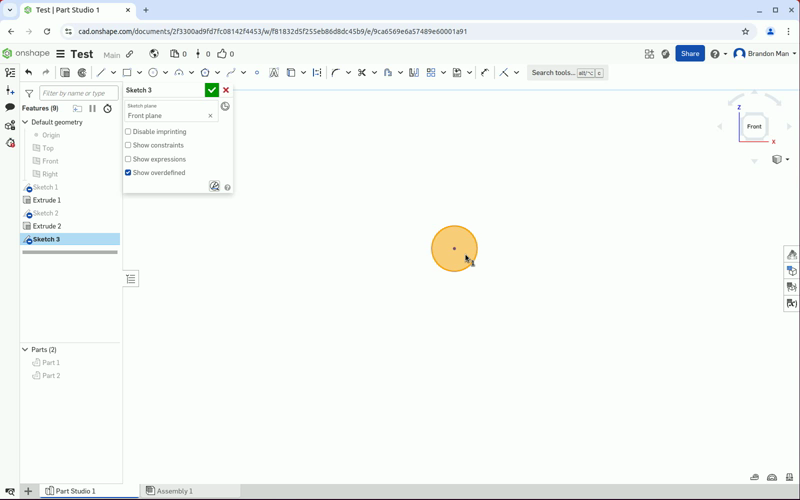
scroll(-6)
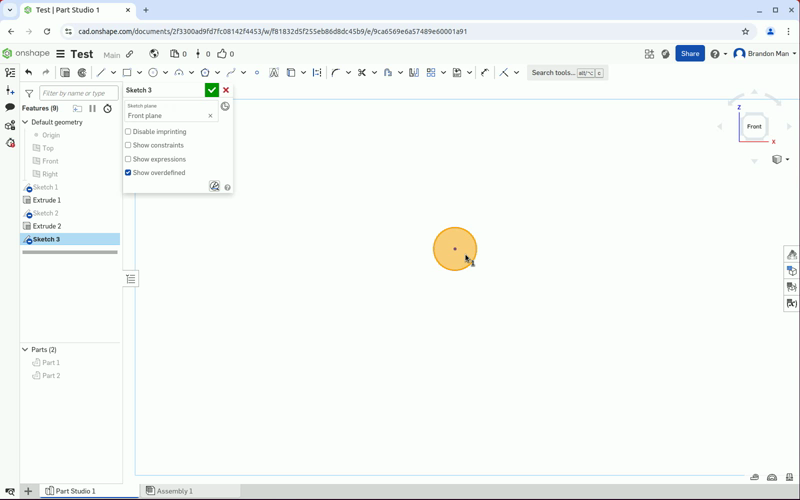
scroll(-6)
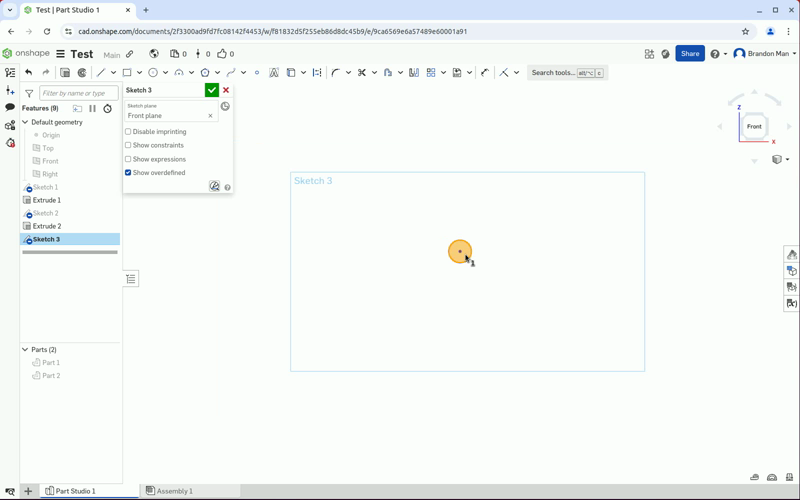
scroll(-6)
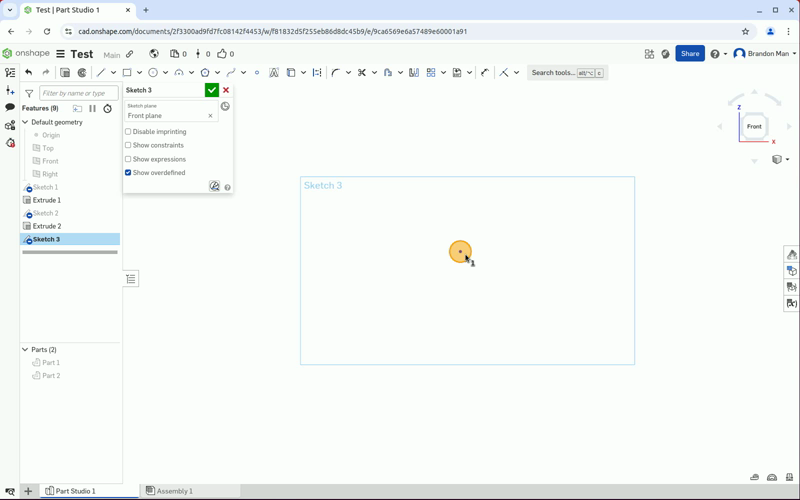
scroll(-6)
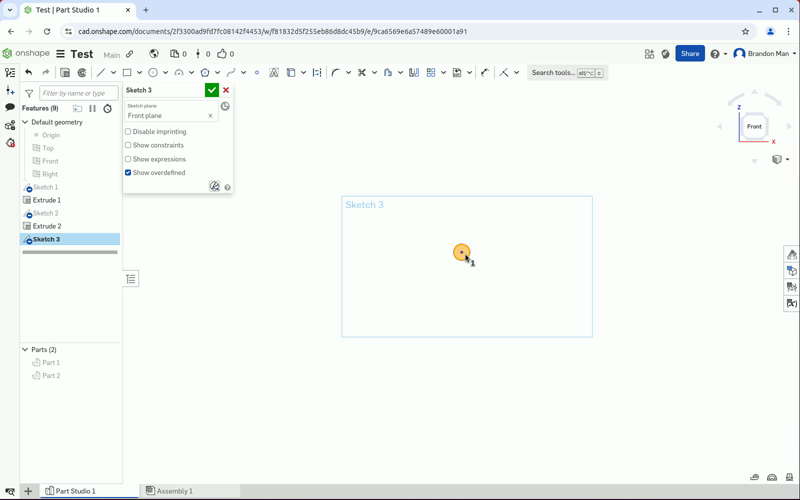
scroll(-6)
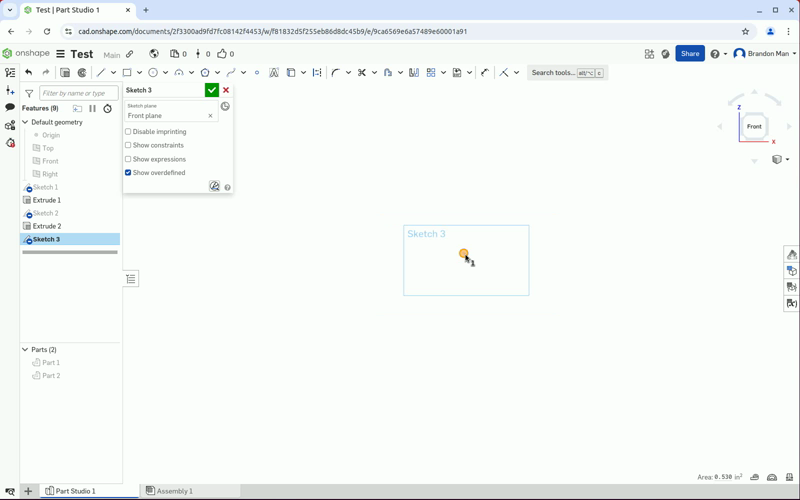
scroll(-6)
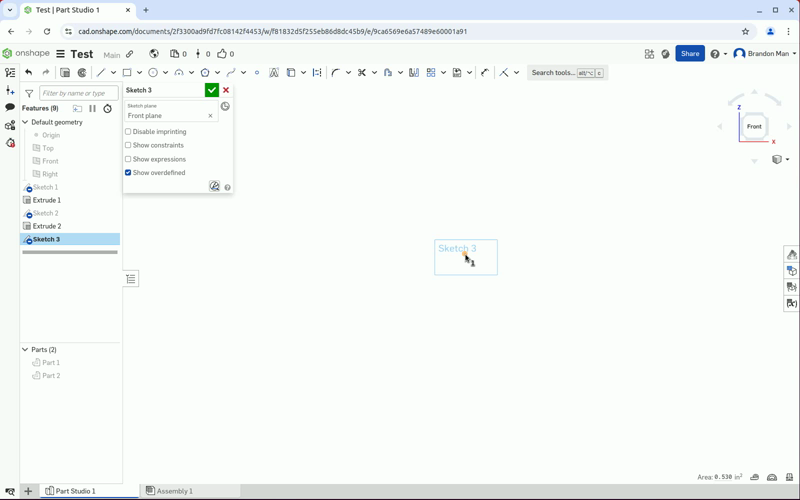
mouse_move(73, 352)
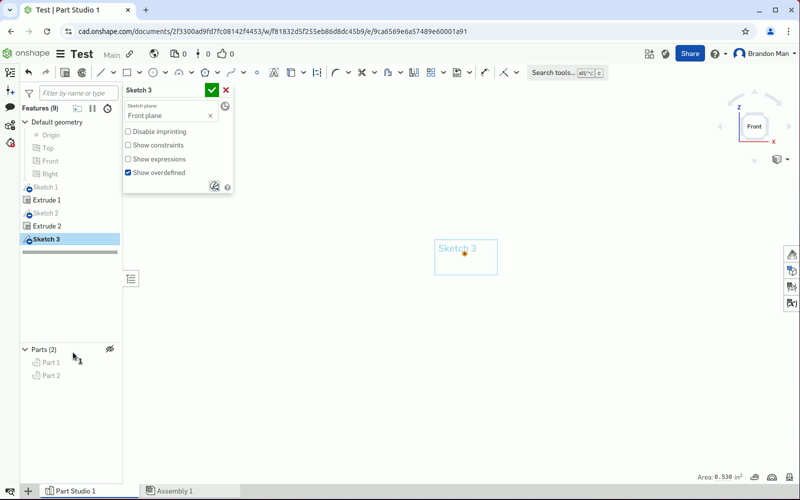
key(shift+y)
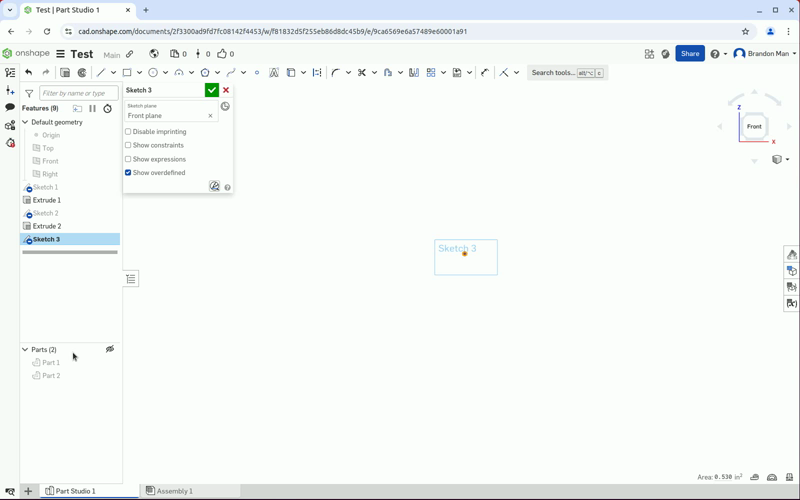
key(shift+e)
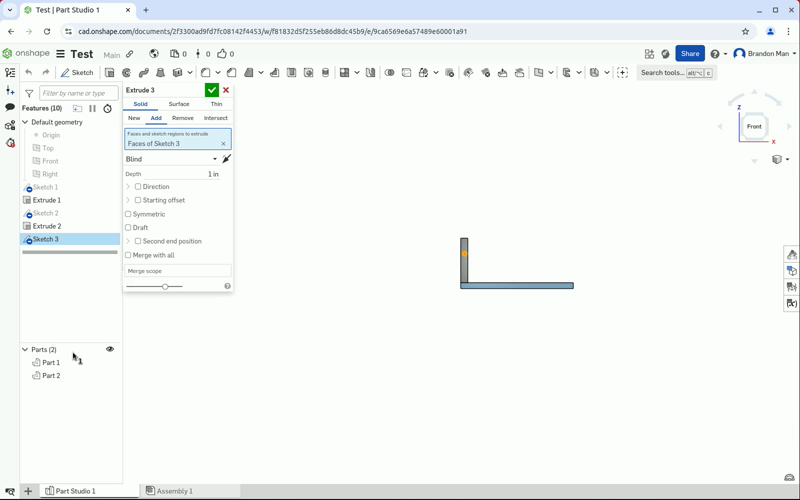
mouse_move(143, 106)
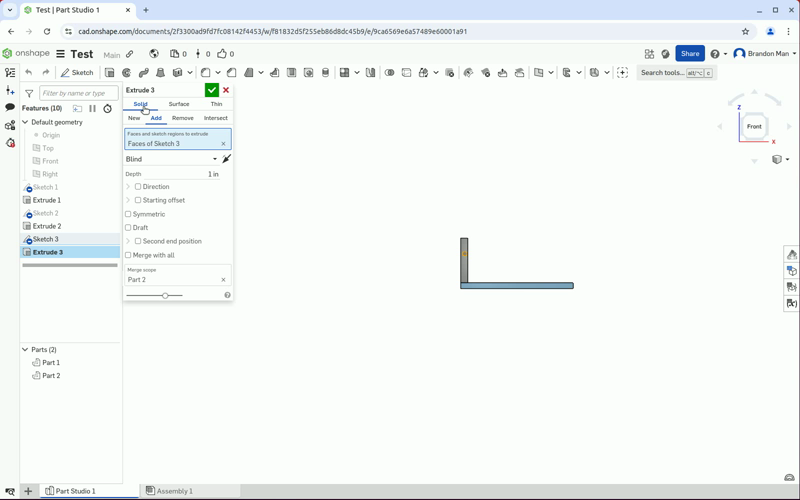
click(143, 106)
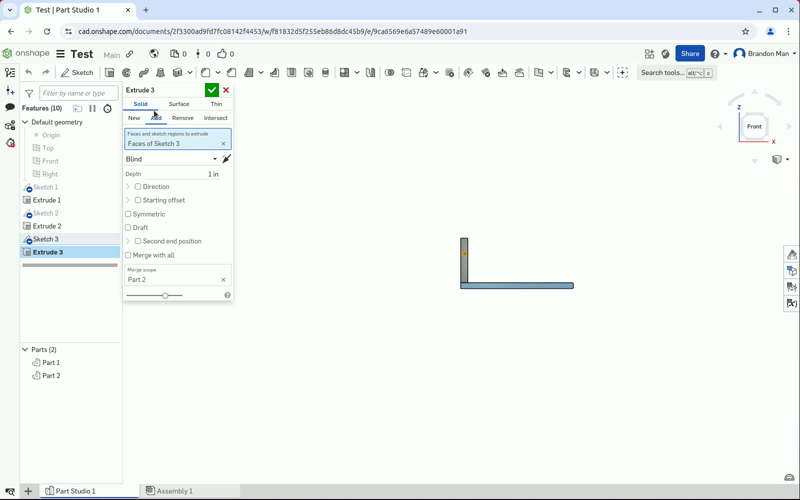
mouse_move(186, 120)
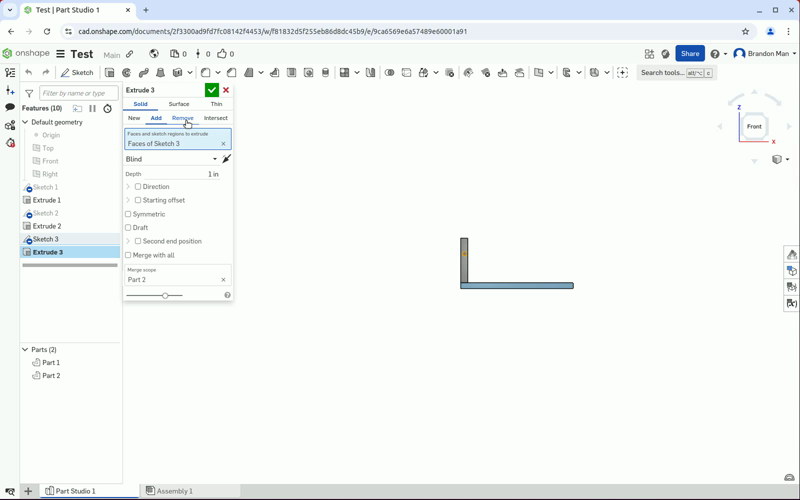
click(186, 120)
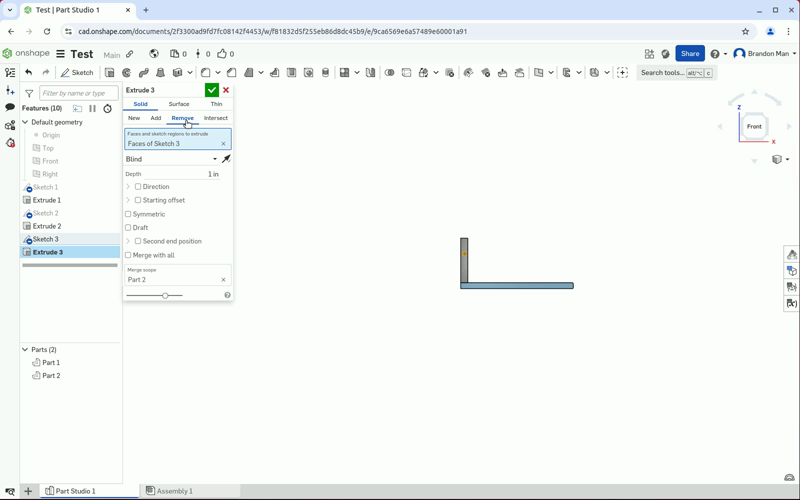
key(tab, 4)
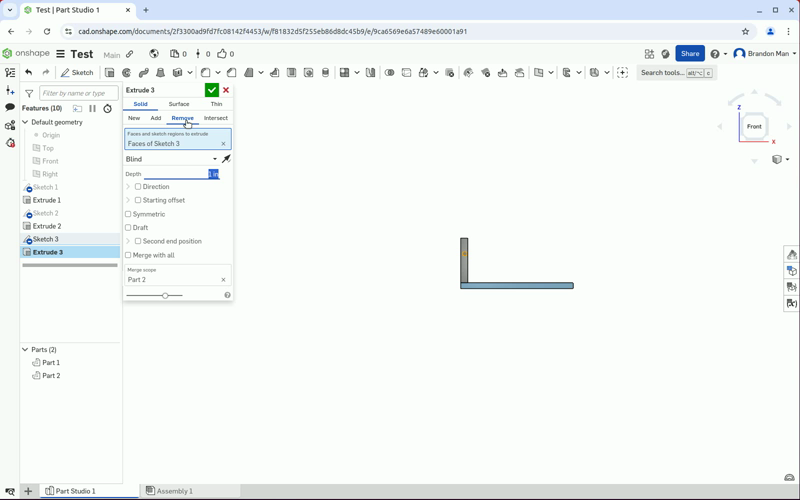
text(1.444)
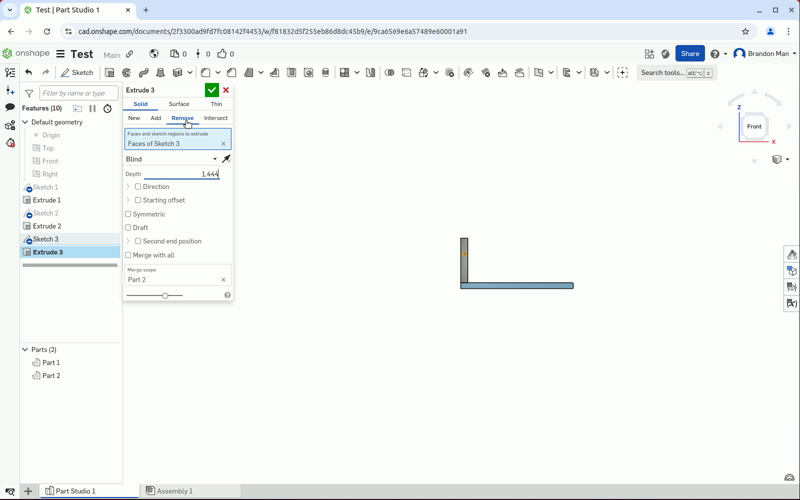
key(tab, 6)
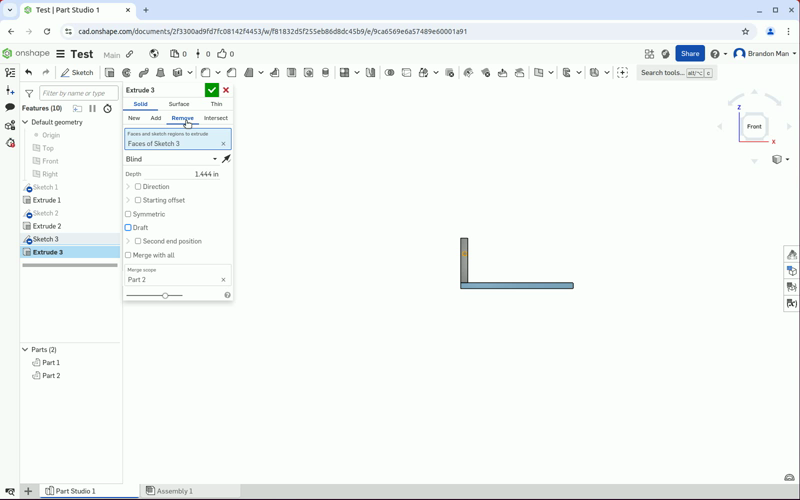
key(space)
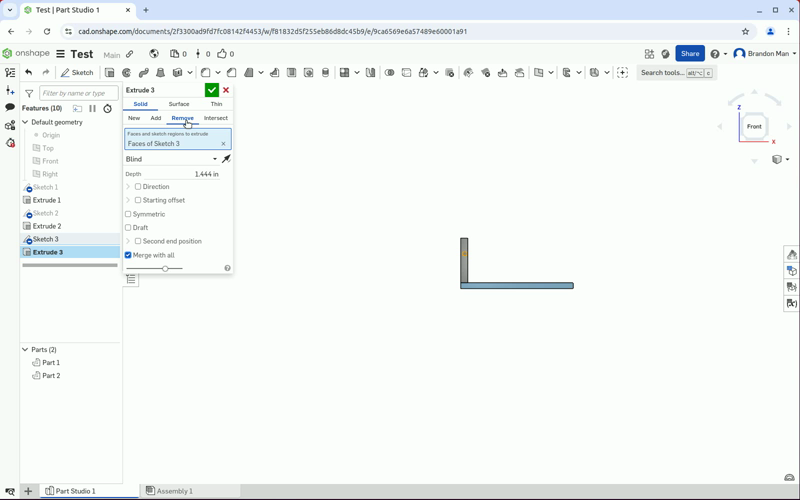
key(enter)
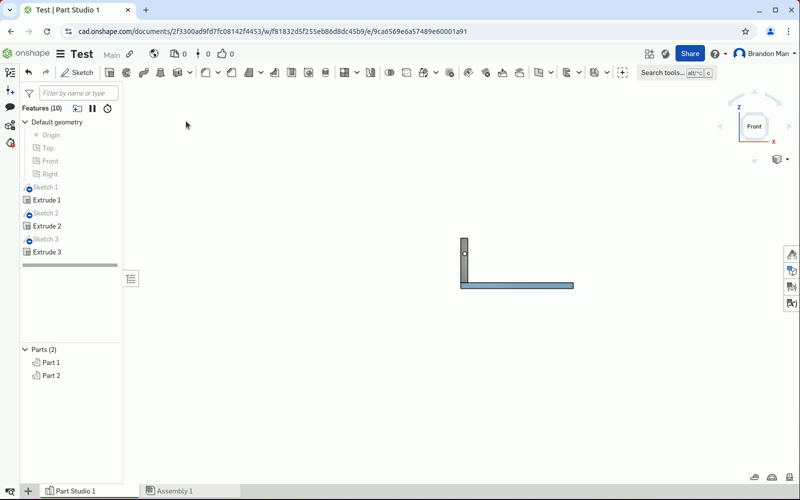
key(shift+h)
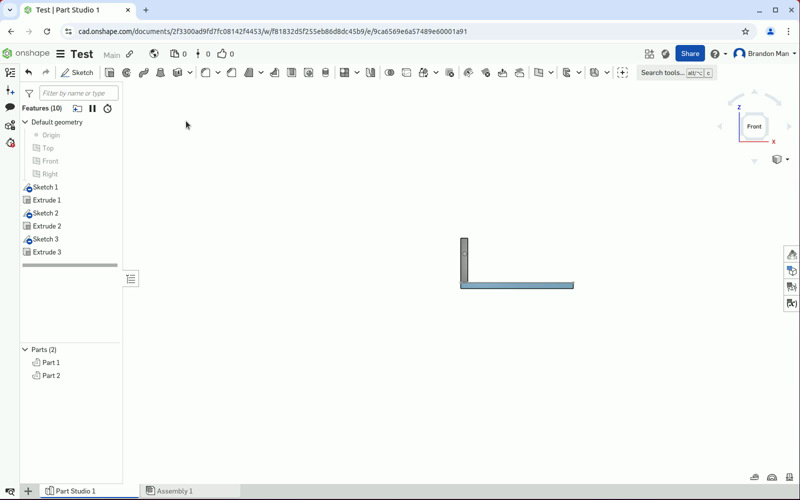
key(shift+h)
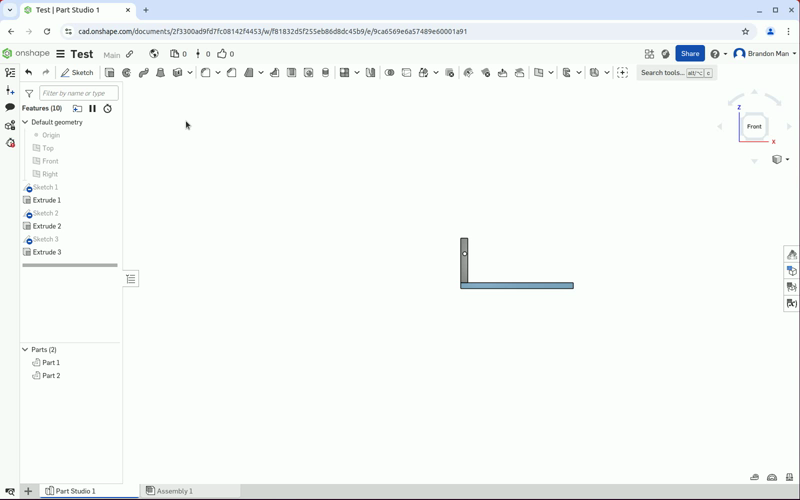
mouse_move(73, 189)
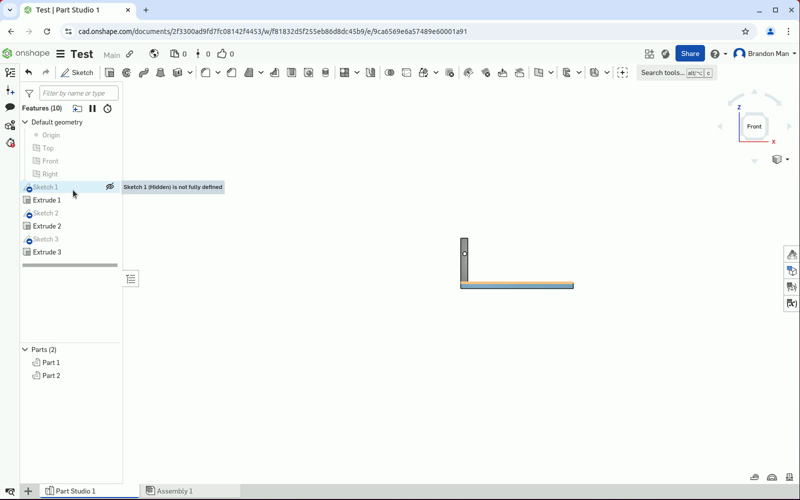
click(73, 189)
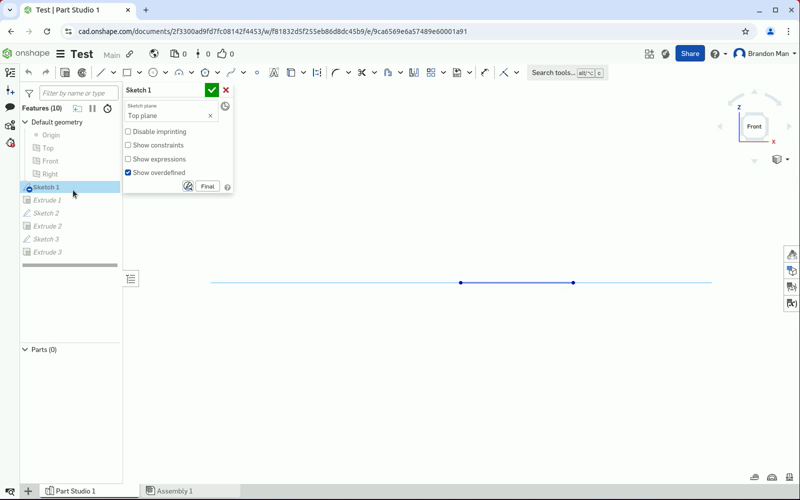
mouse_move(229, 92)
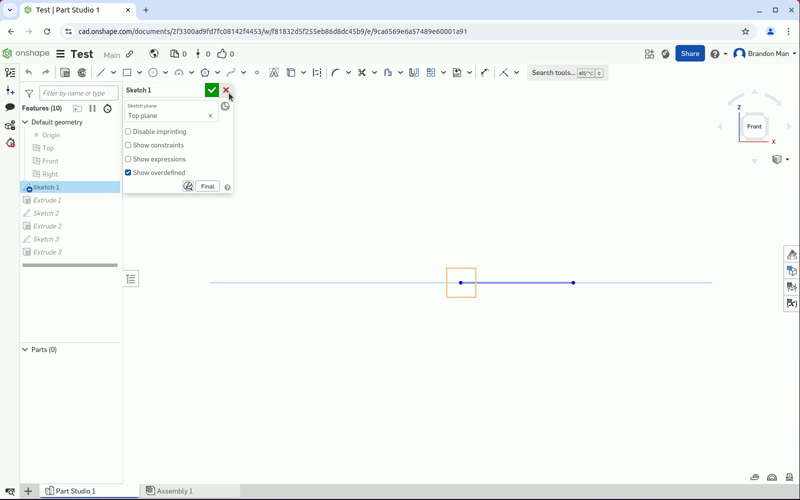
click(229, 92)
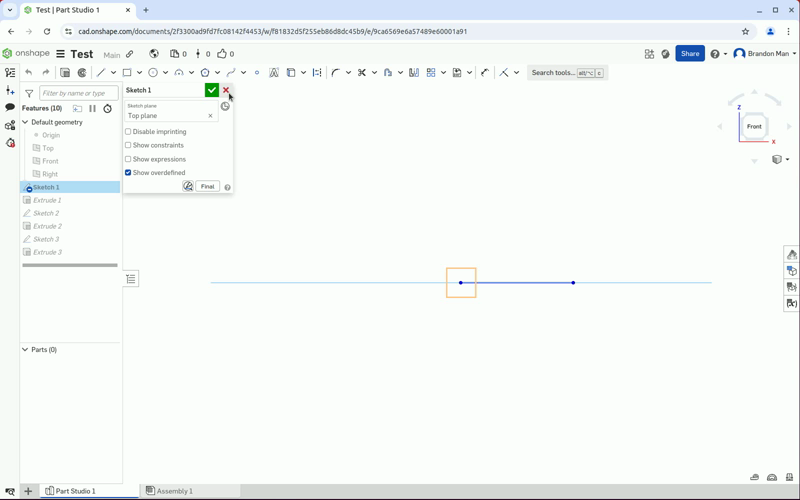
key(shift+s)
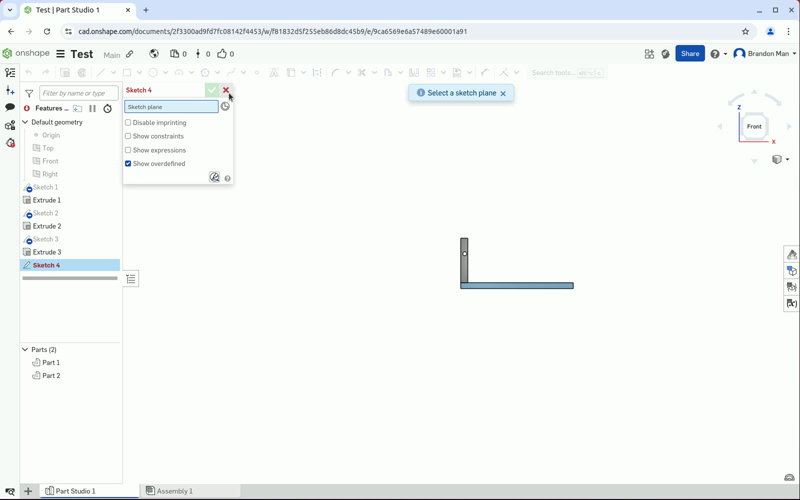
mouse_move(73, 163)
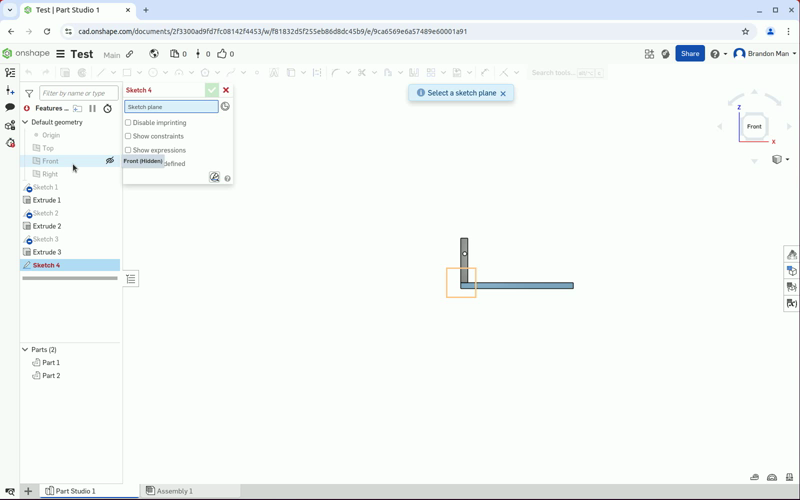
click(73, 163)
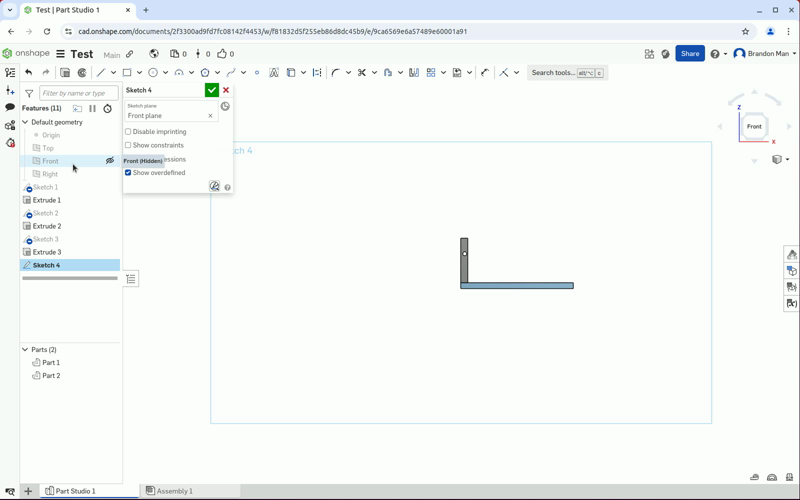
mouse_move(73, 352)
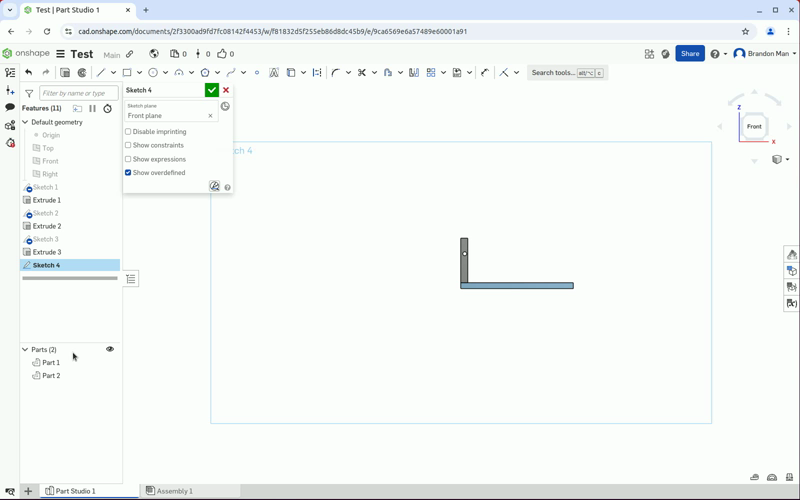
key(y)
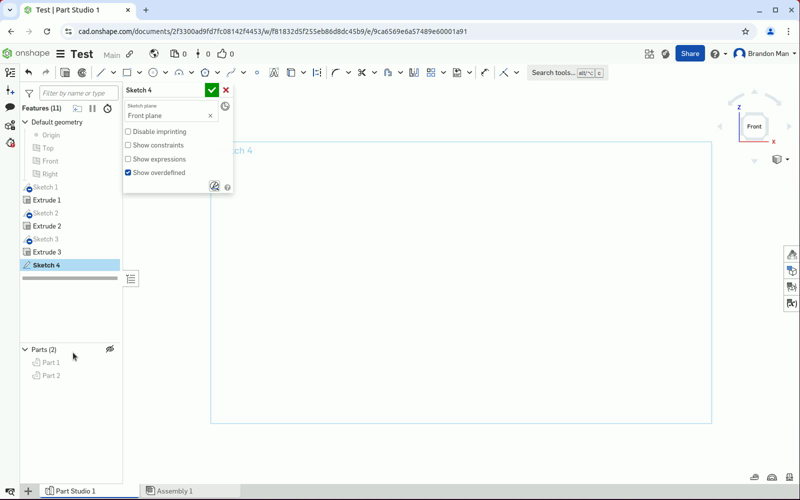
key(c)
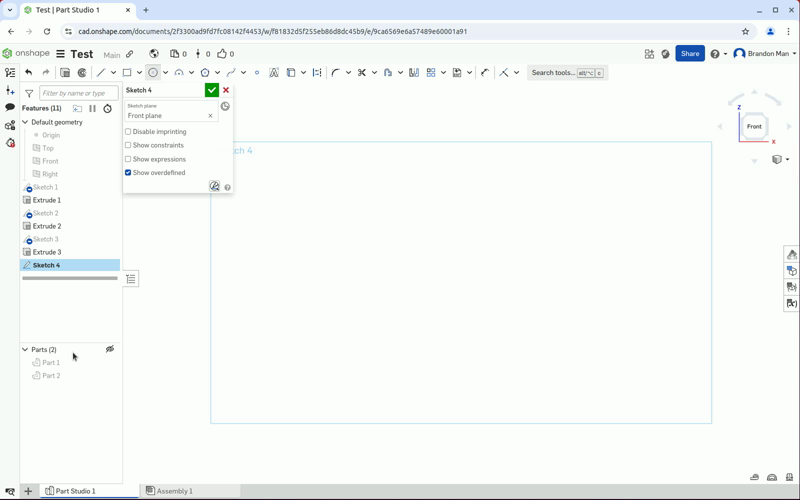
key_down(shift)
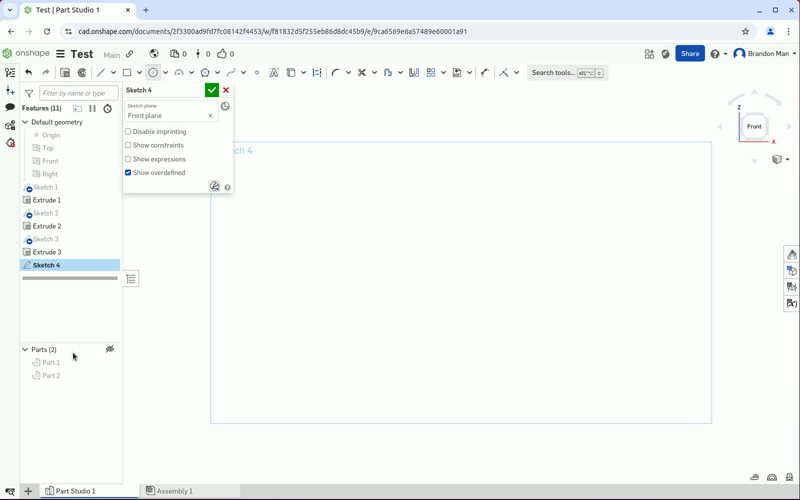
mouse_move(464, 266)
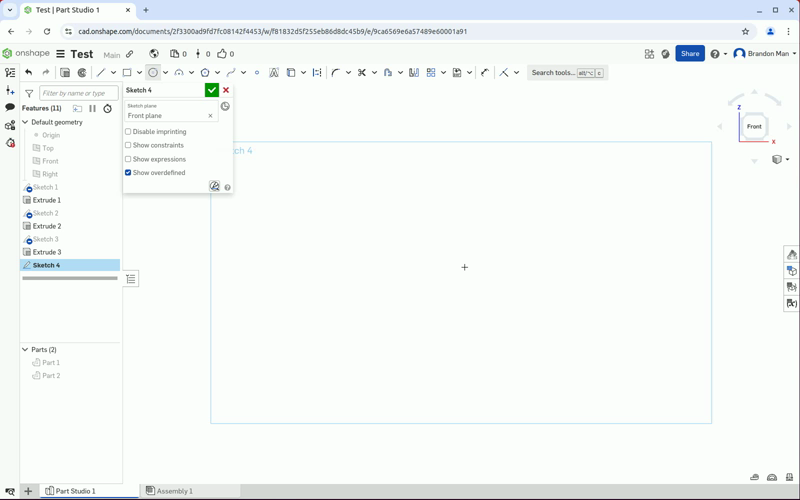
click(464, 266)
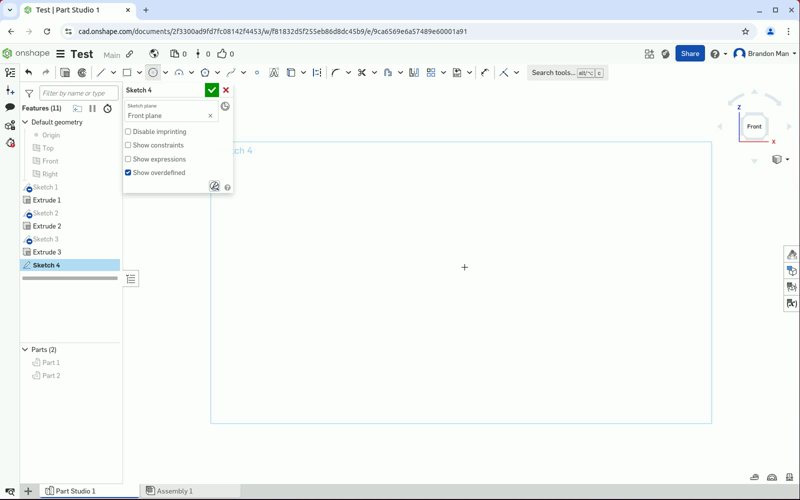
key_up(shift)
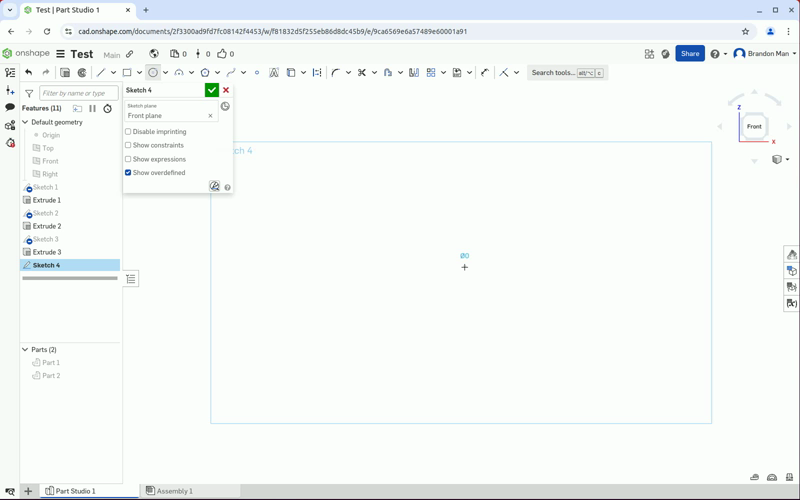
mouse_move(466, 266)
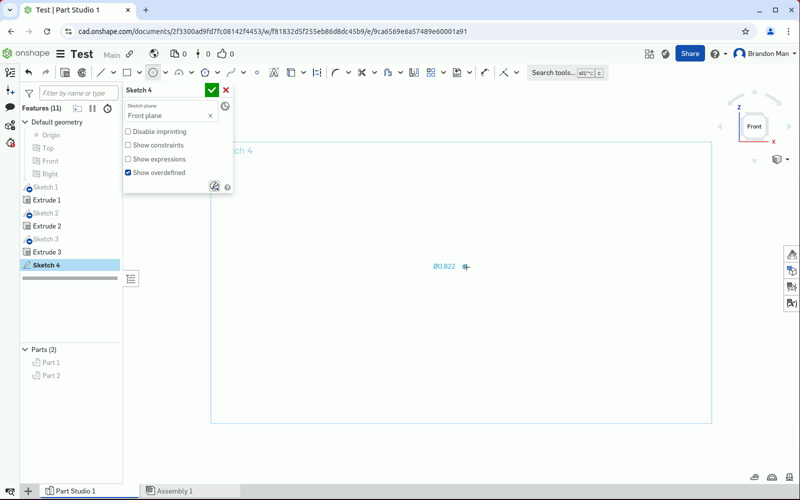
scroll(6)
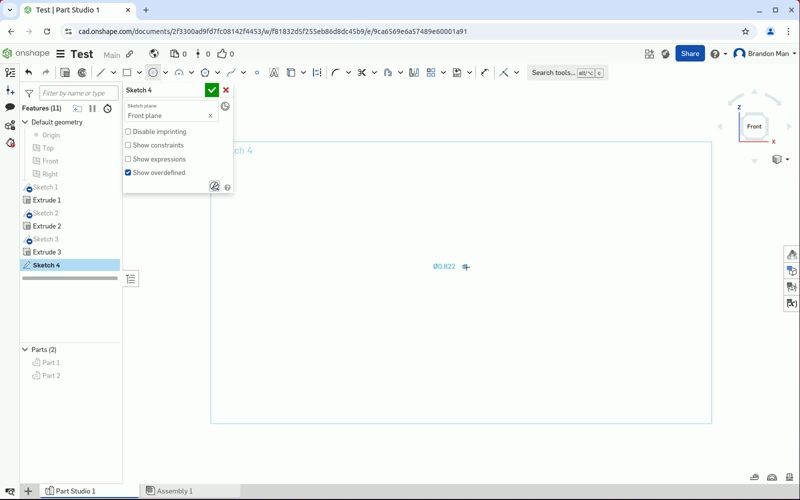
scroll(6)
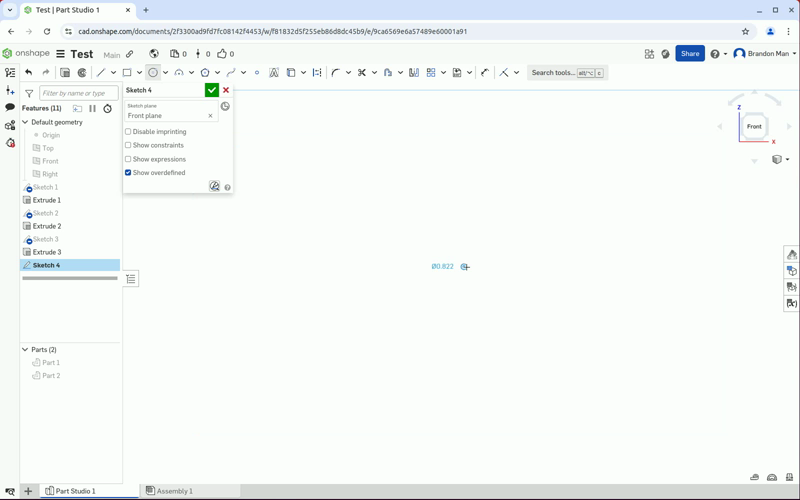
scroll(6)
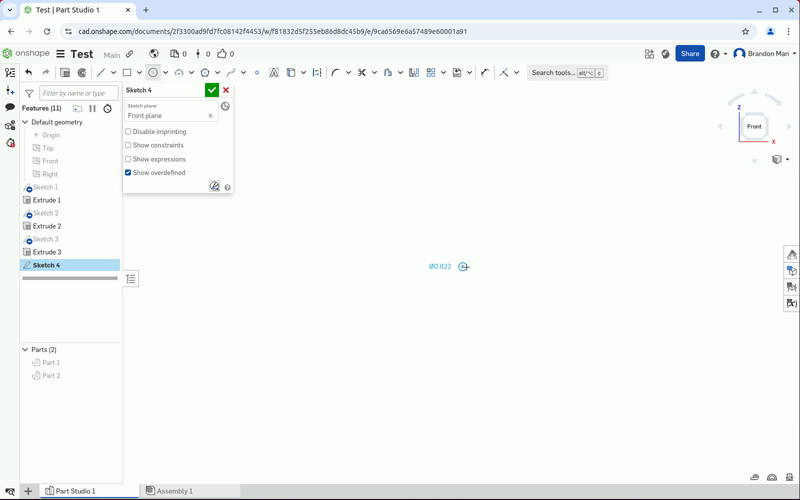
scroll(6)
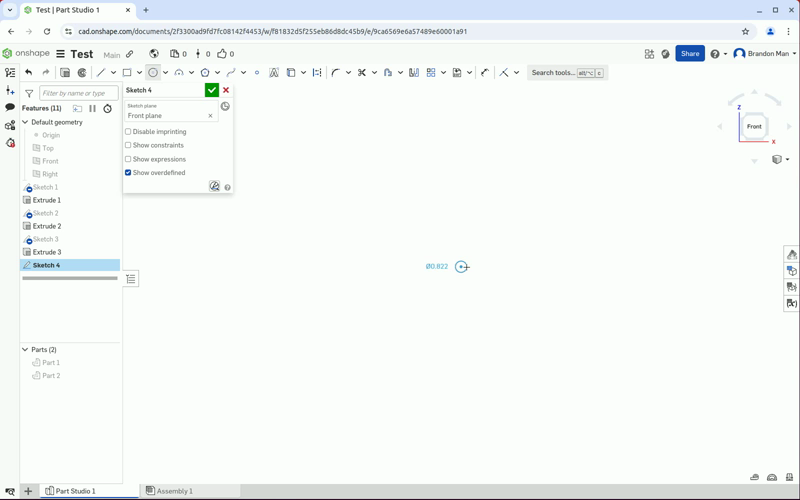
scroll(6)
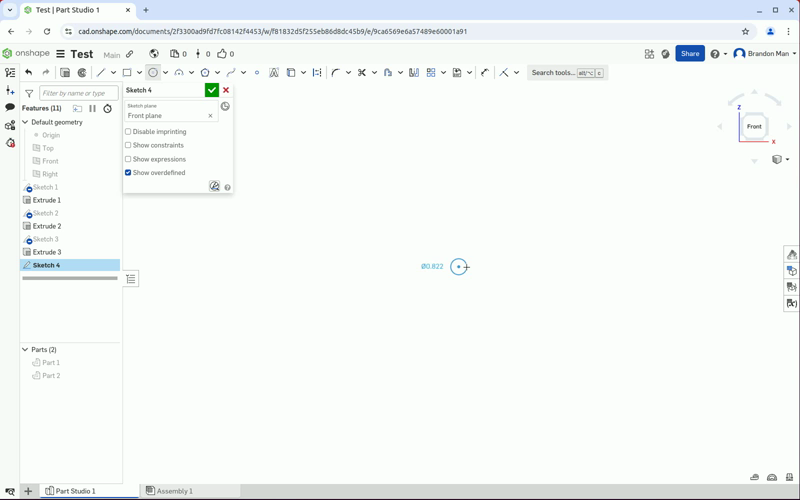
scroll(6)
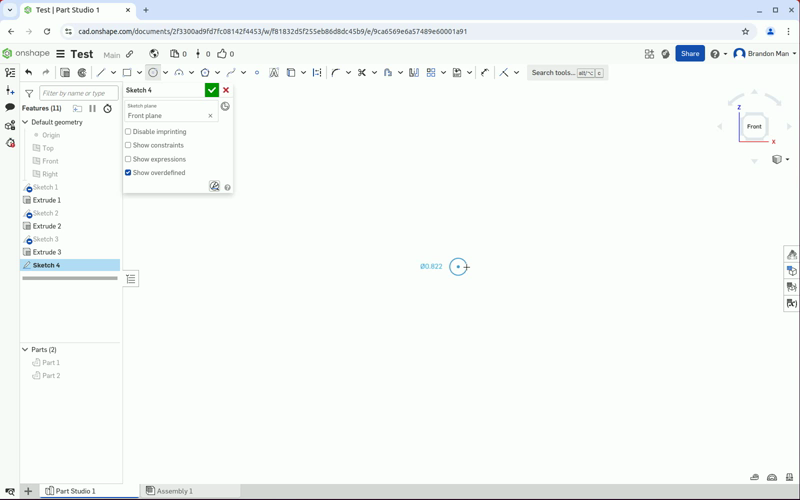
scroll(6)
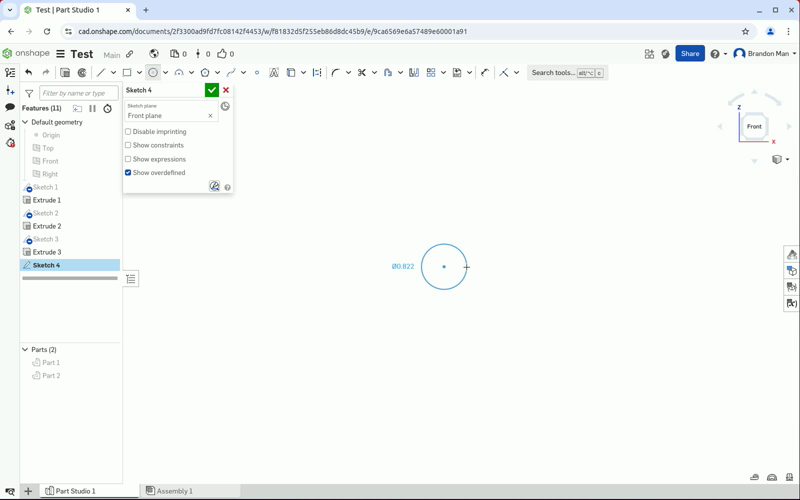
click(466, 266)
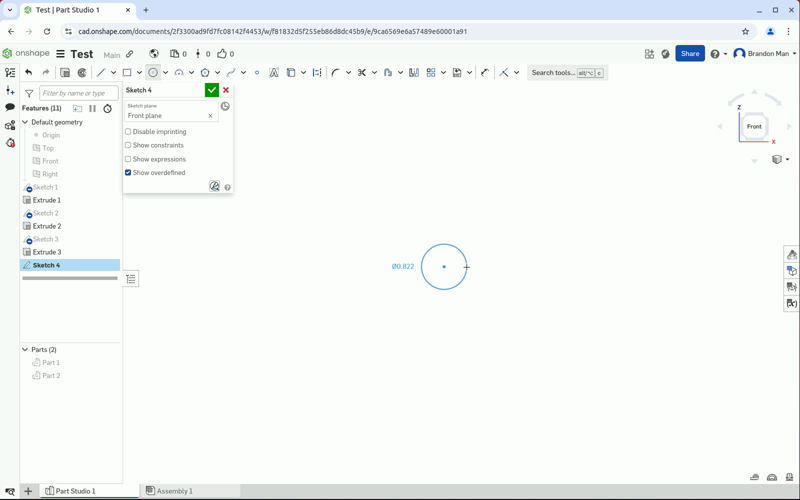
scroll(-6)
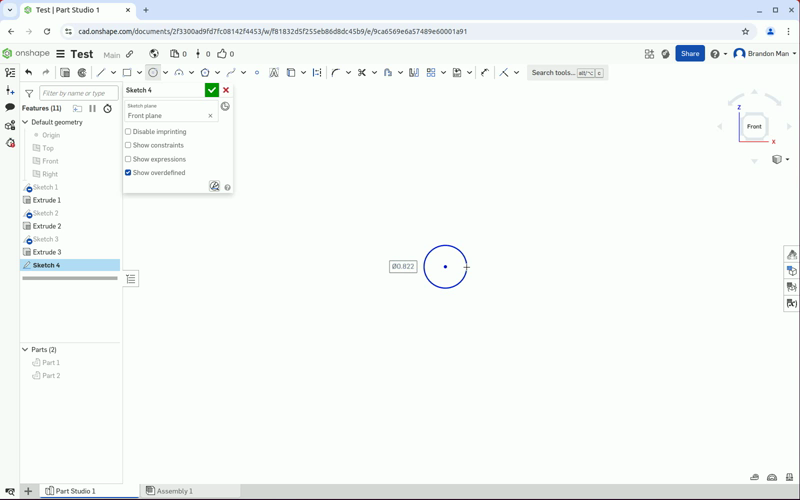
scroll(-6)
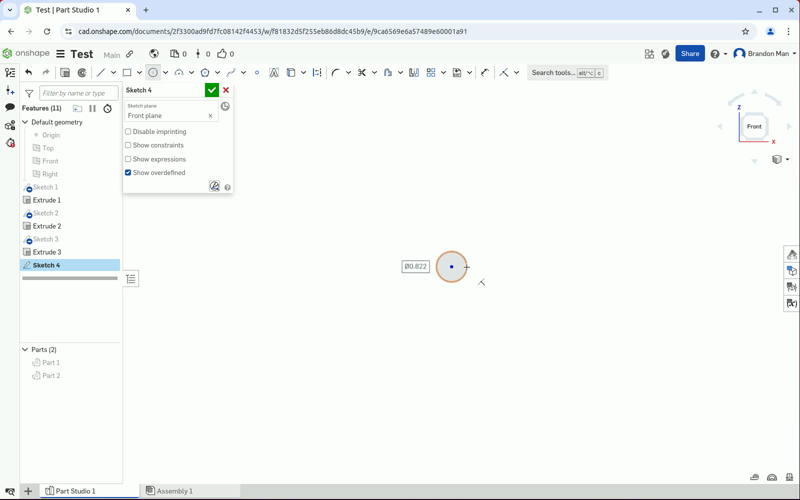
scroll(-6)
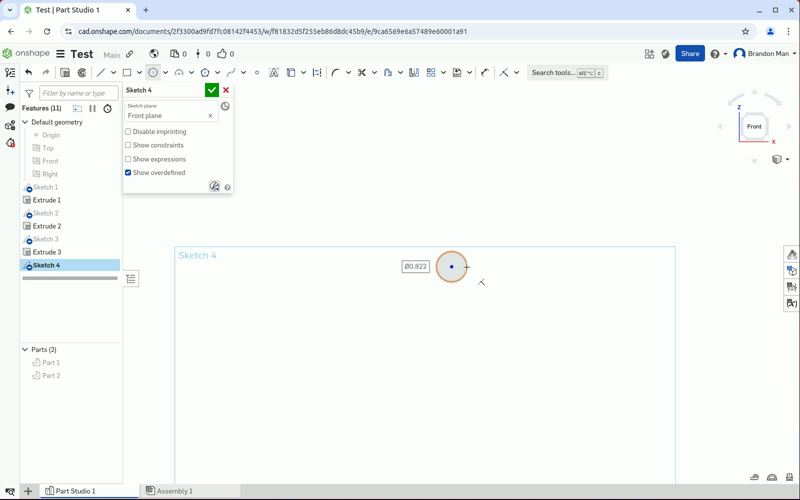
scroll(-6)
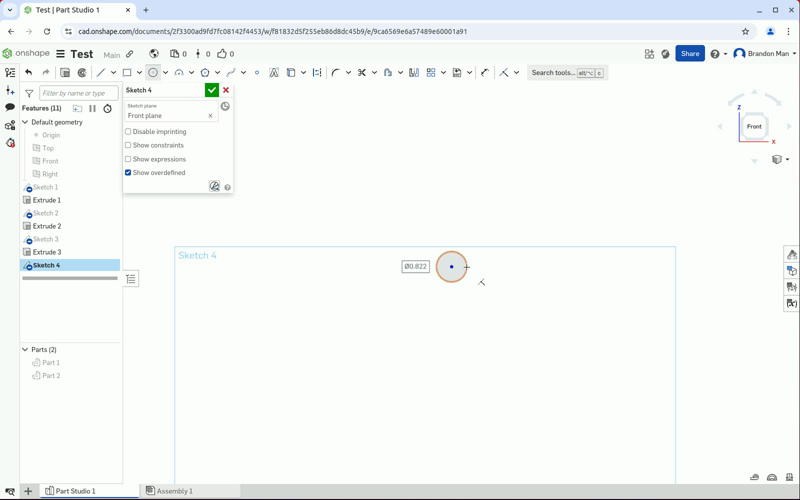
scroll(-6)
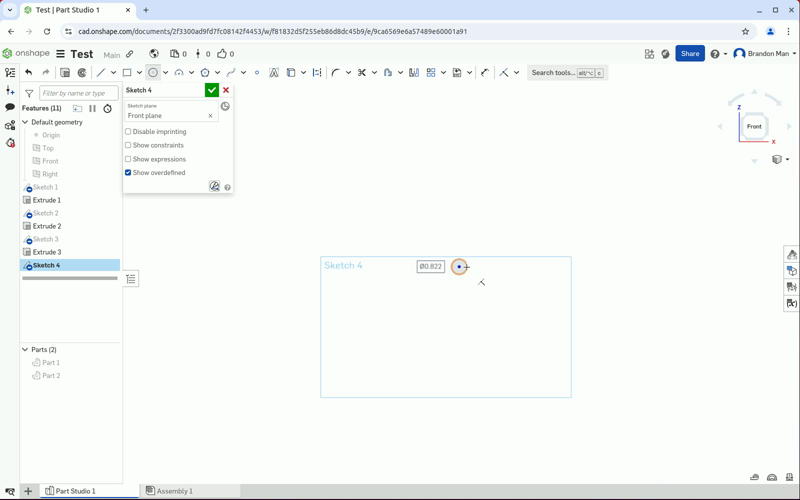
scroll(-6)
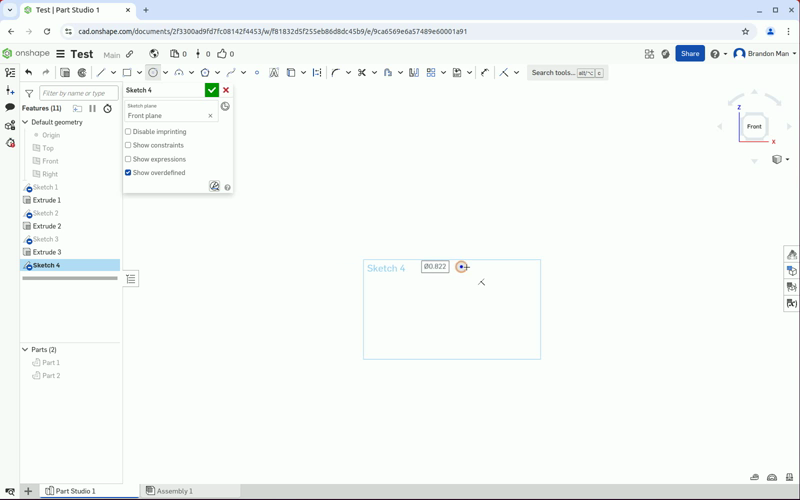
scroll(-6)
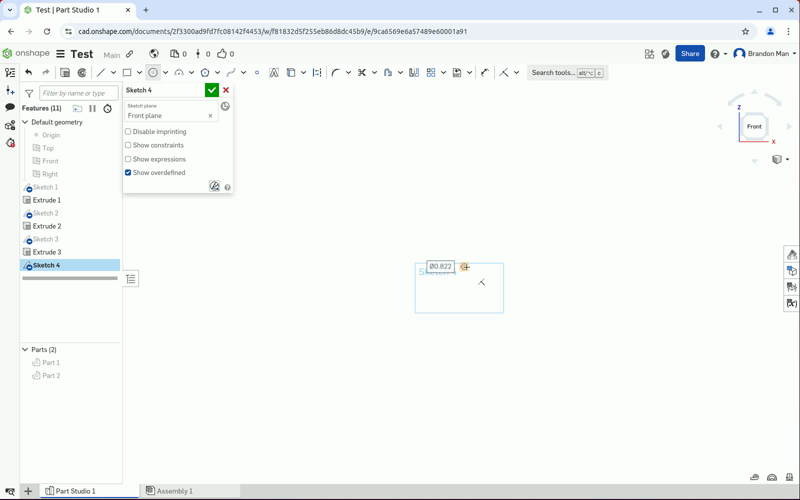
key(esc)
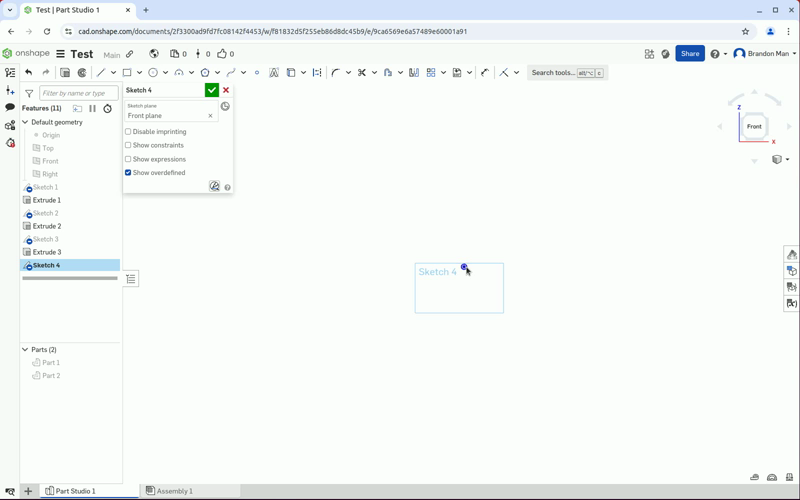
mouse_move(465, 265)
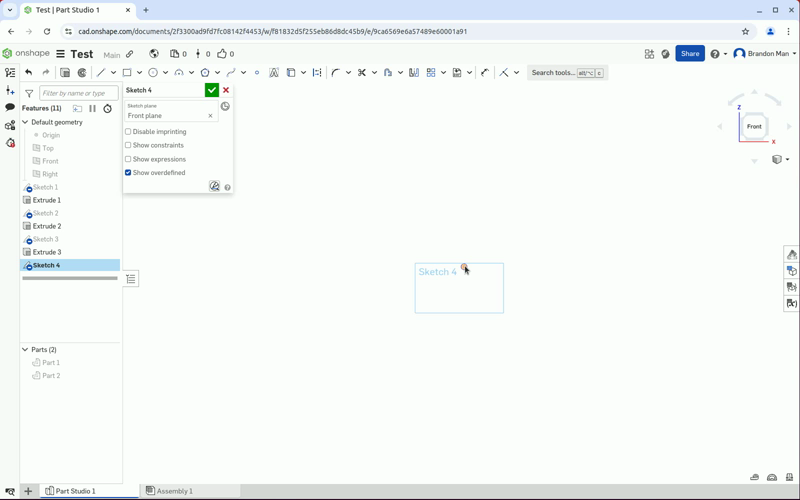
scroll(6)
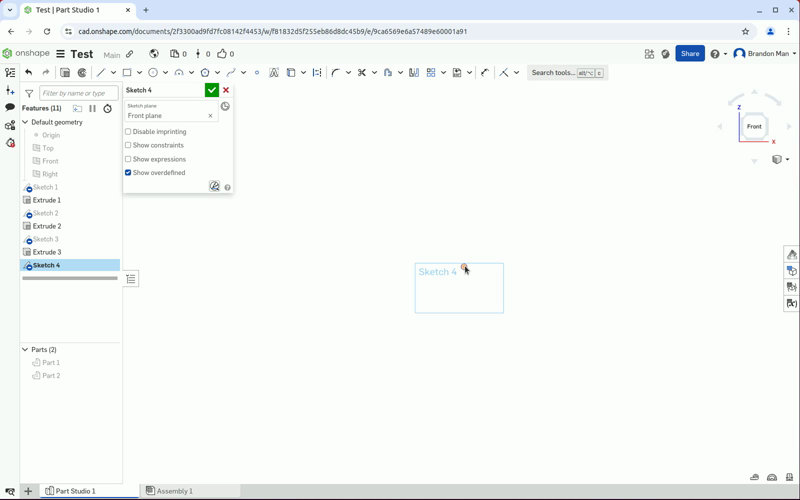
scroll(6)
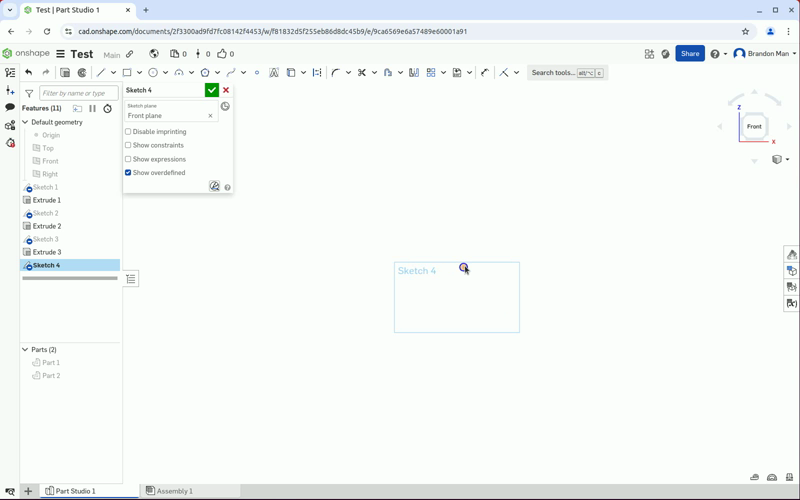
scroll(6)
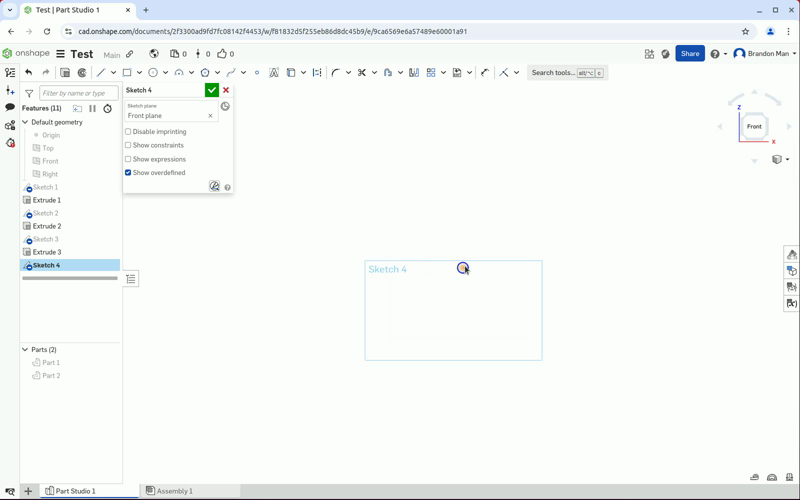
scroll(6)
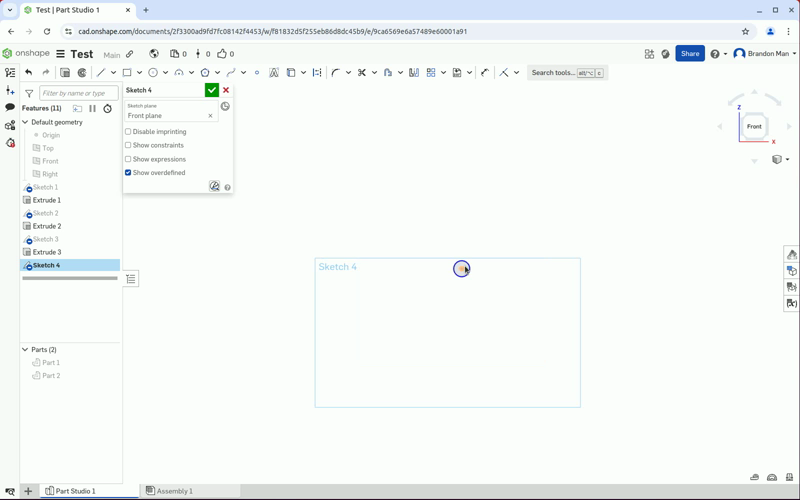
scroll(6)
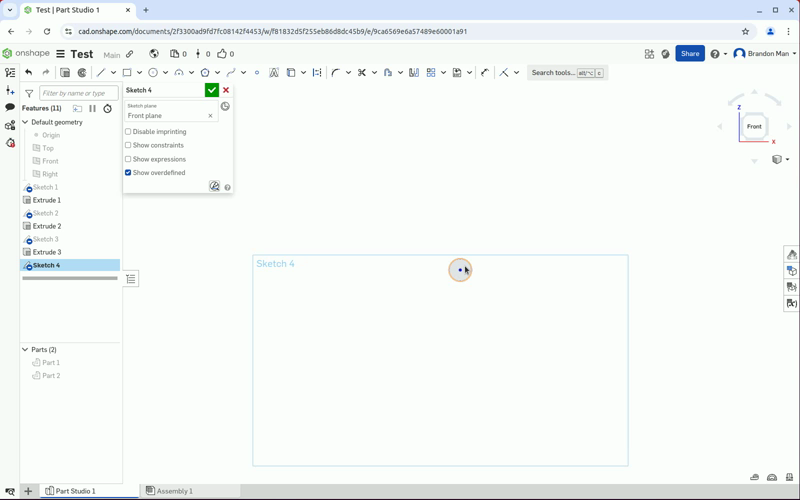
scroll(6)
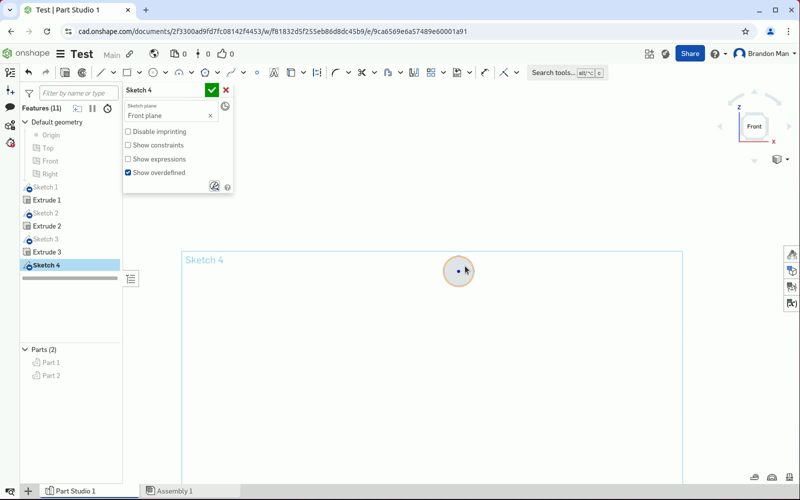
scroll(6)
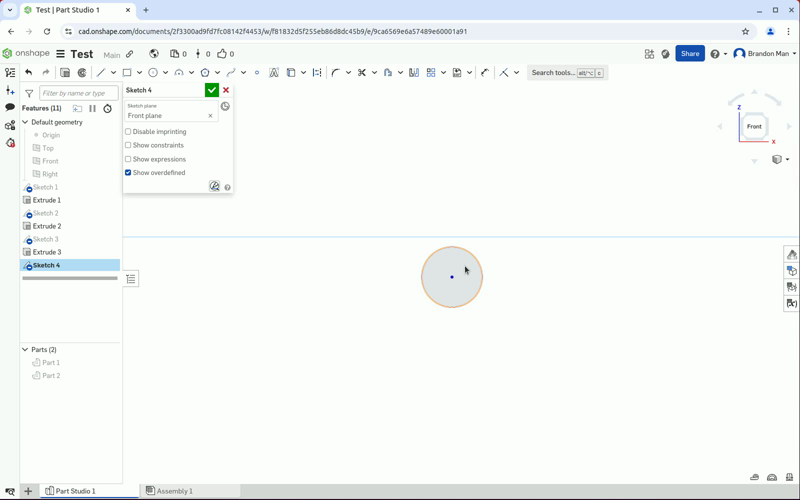
click(465, 265)
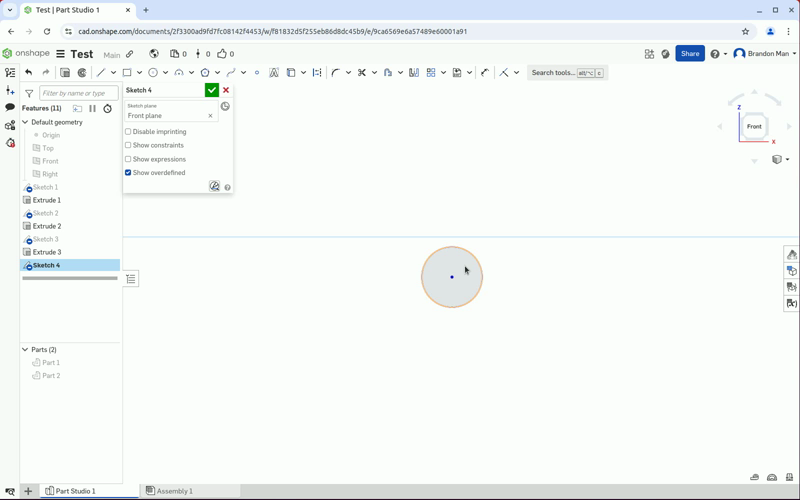
scroll(-6)
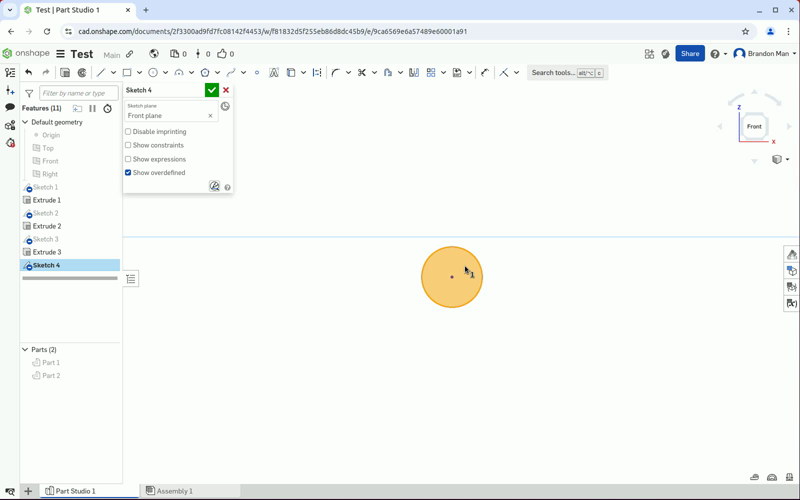
scroll(-6)
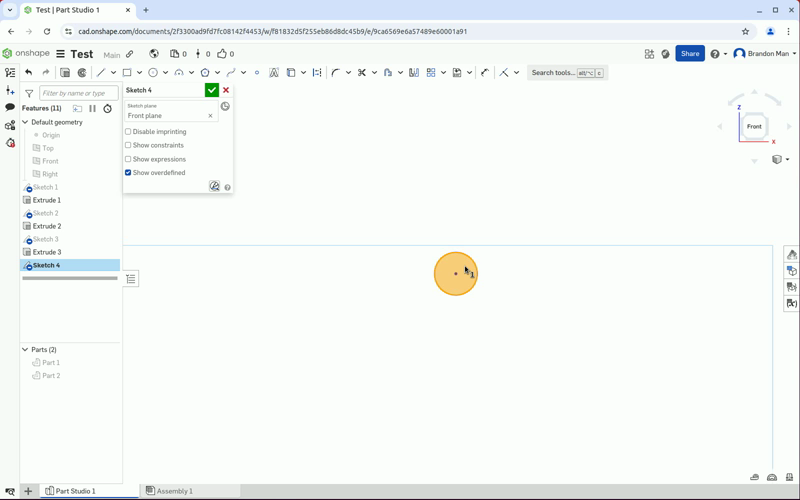
scroll(-6)
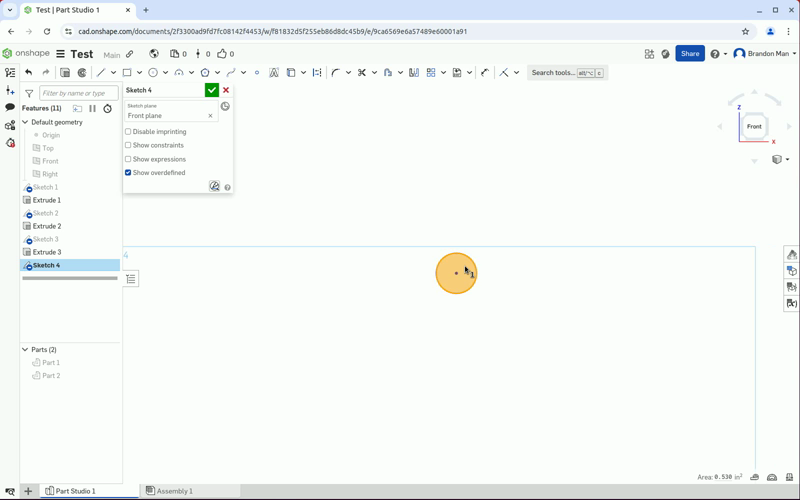
scroll(-6)
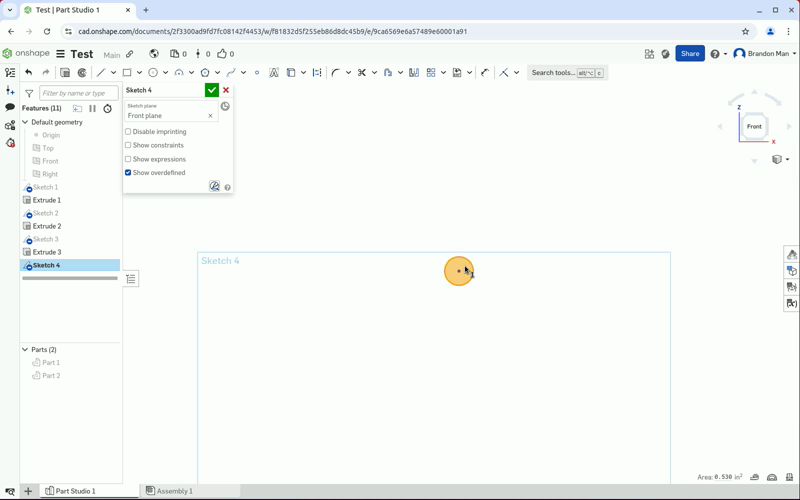
scroll(-6)
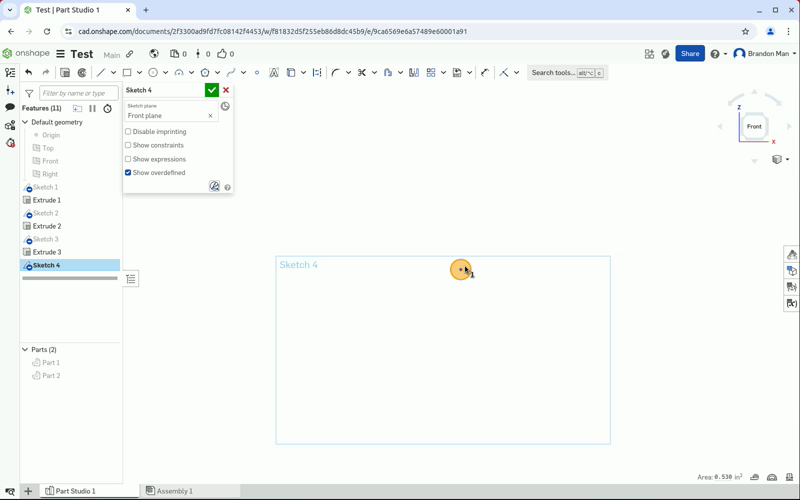
scroll(-6)
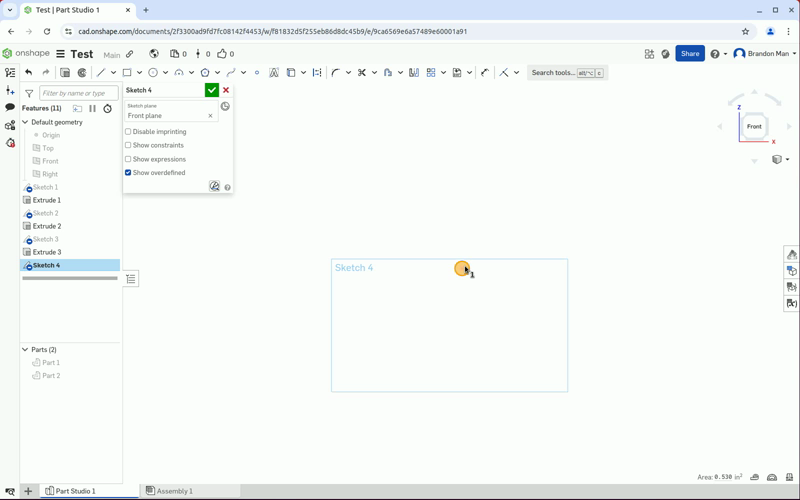
scroll(-6)
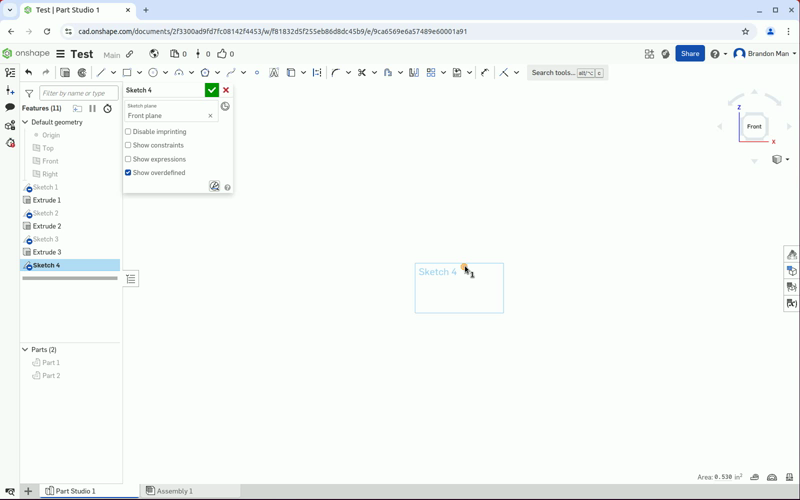
mouse_move(73, 352)
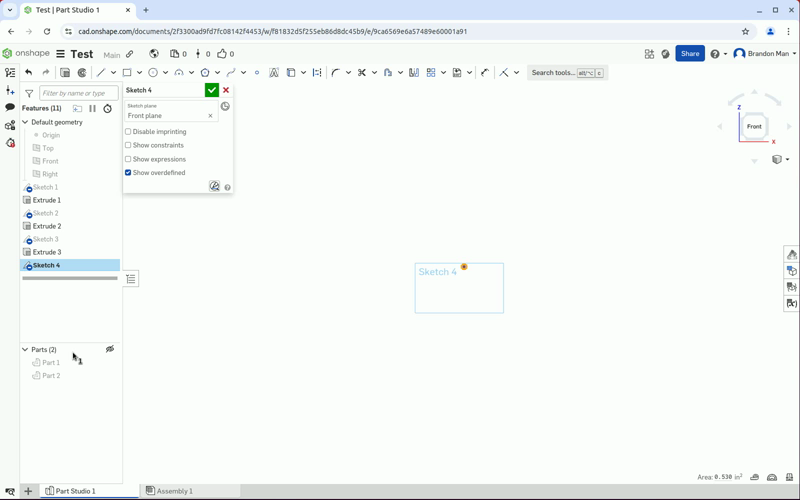
key(shift+y)
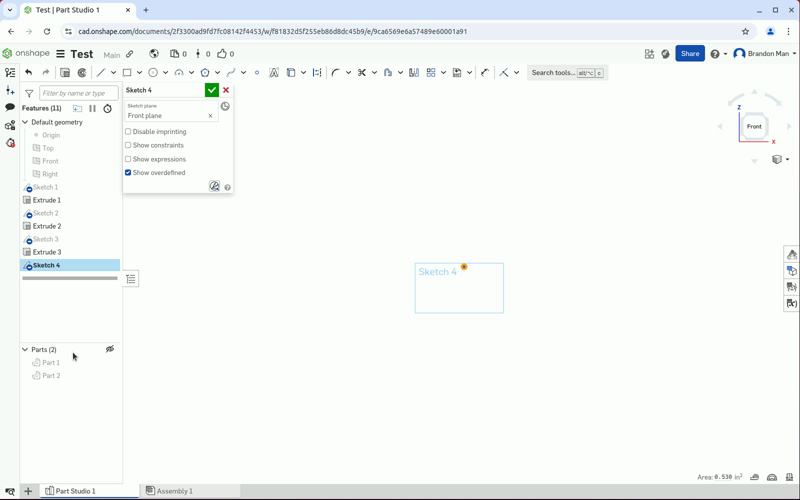
key(shift+e)
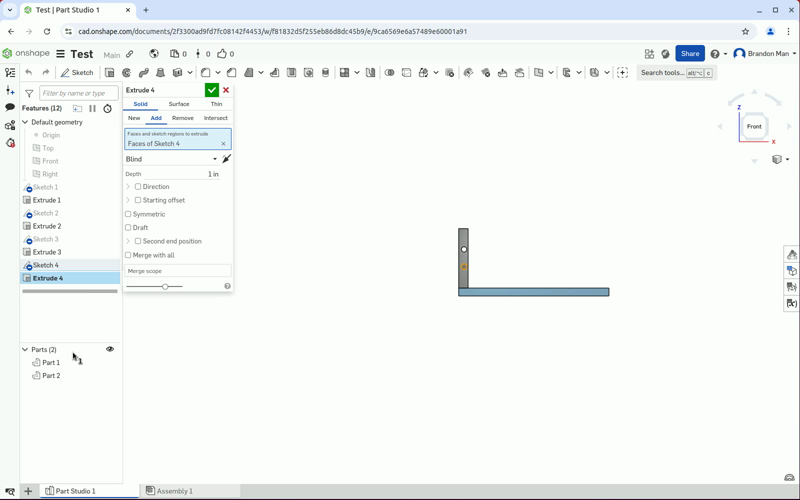
mouse_move(143, 106)
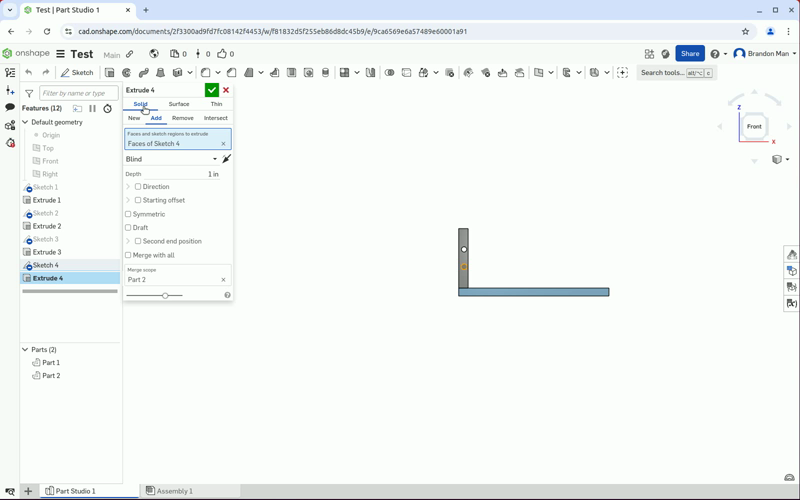
click(143, 106)
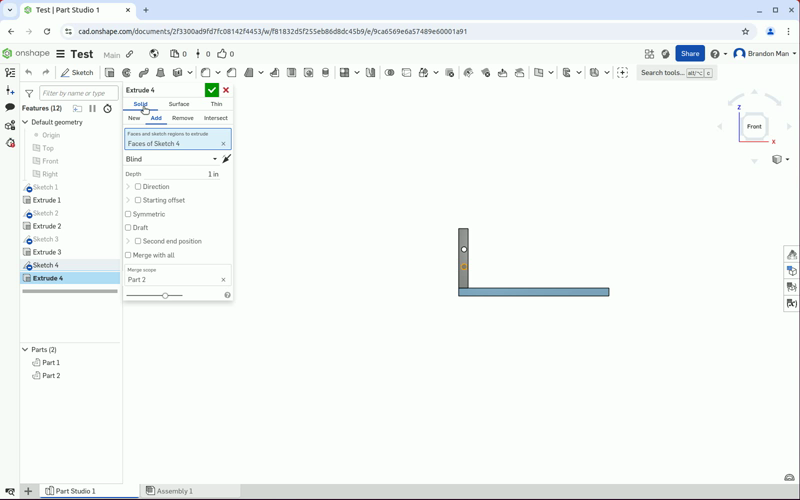
mouse_move(186, 120)
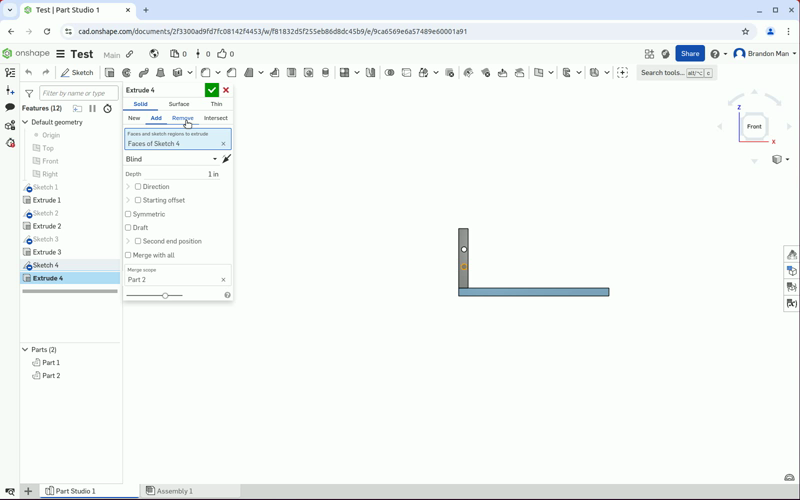
click(186, 120)
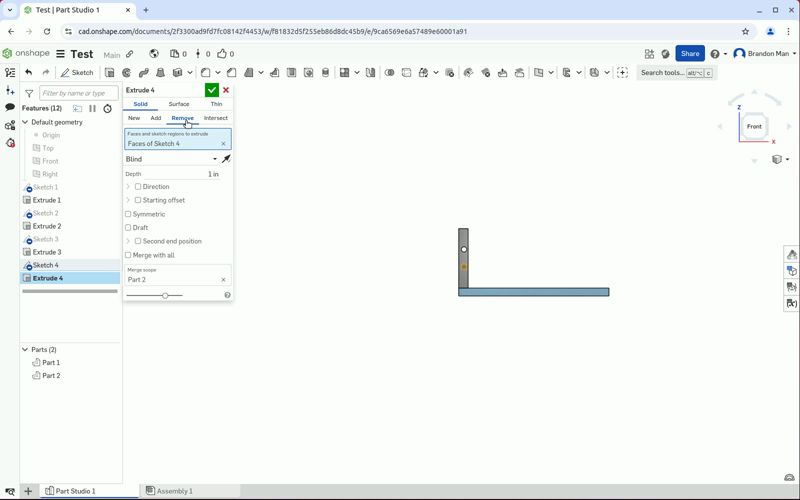
key(tab, 4)
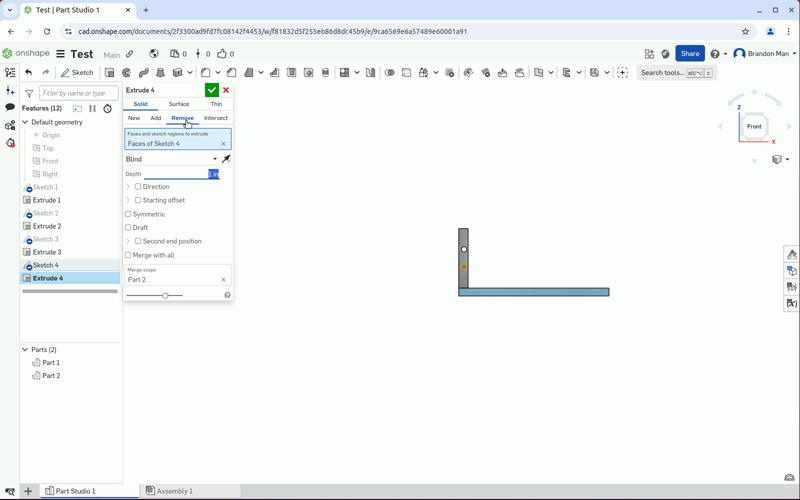
text(1.444)
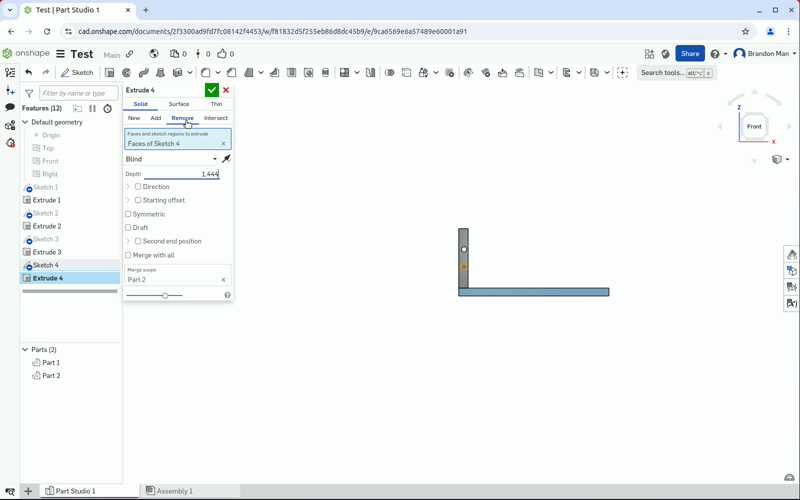
key(tab, 6)
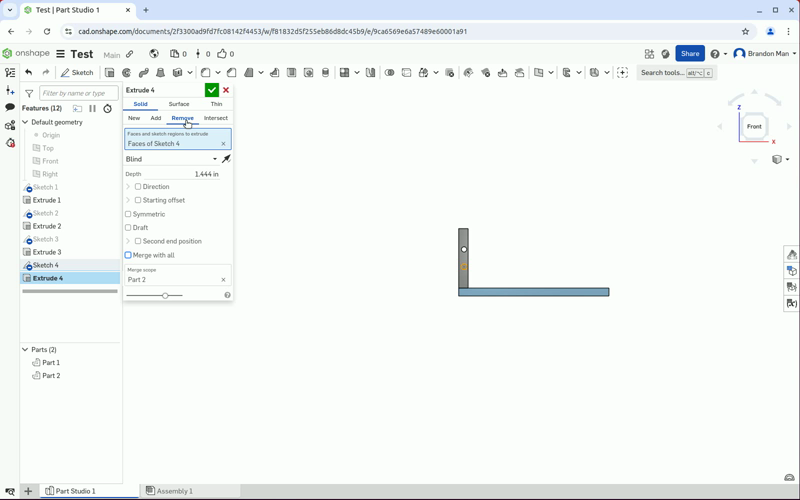
key(space)
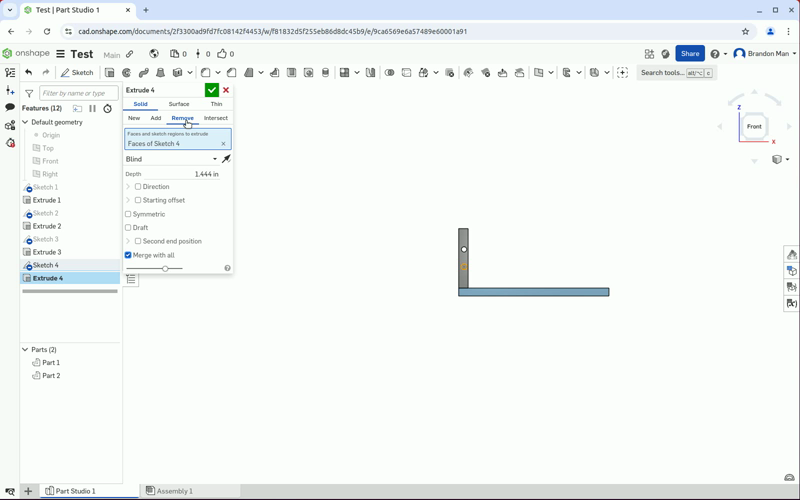
key(enter)
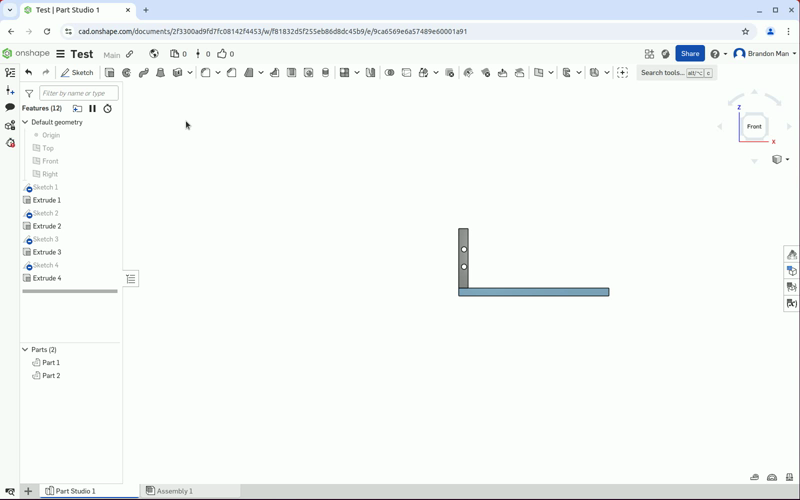
key(shift+h)
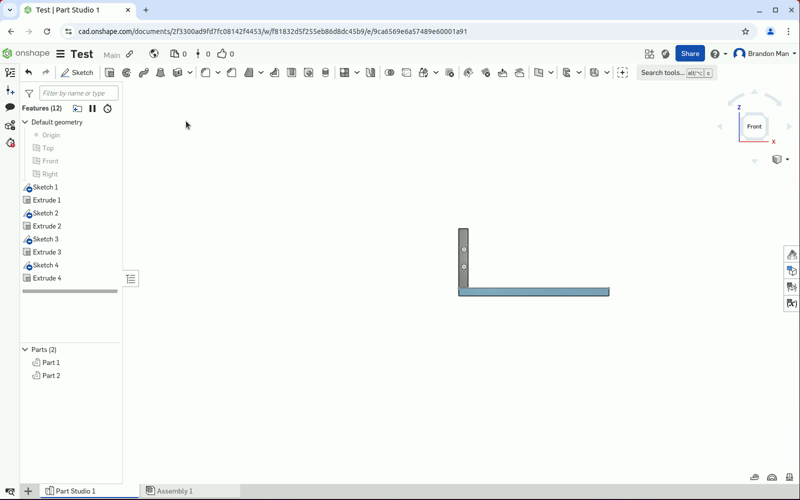
key(shift+h)
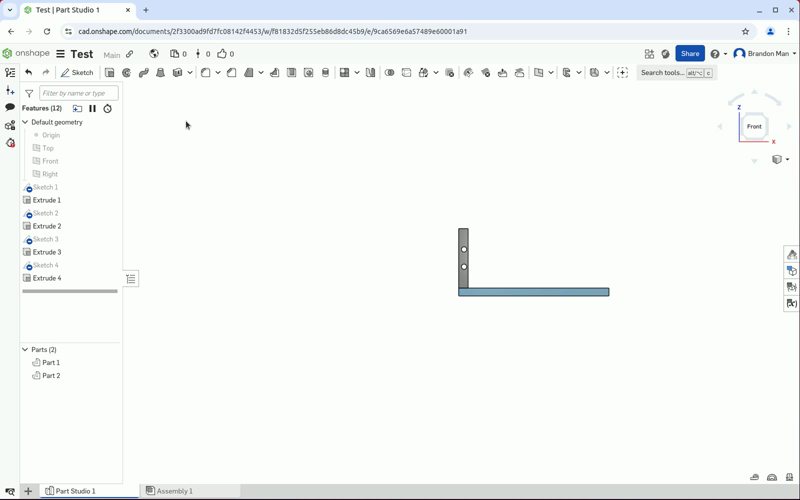
mouse_move(73, 189)
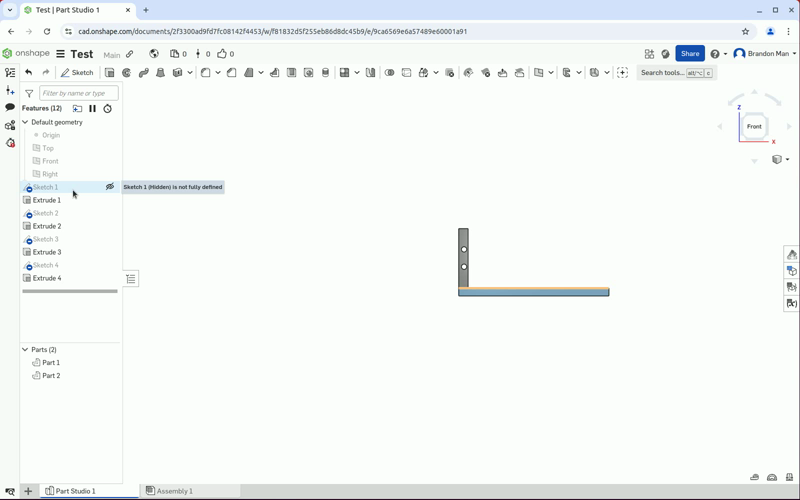
click(73, 189)
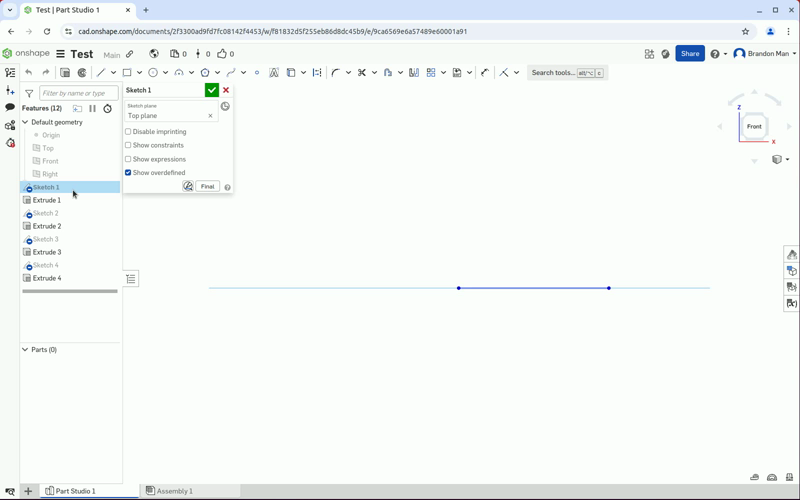
mouse_move(229, 92)
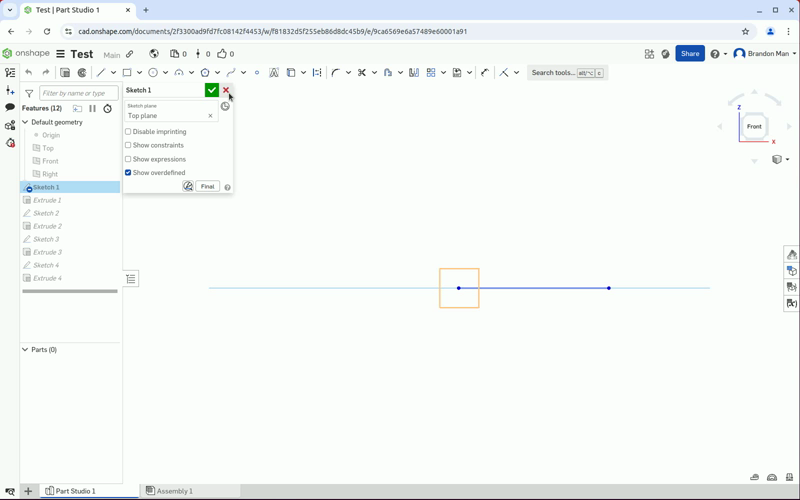
click(229, 92)
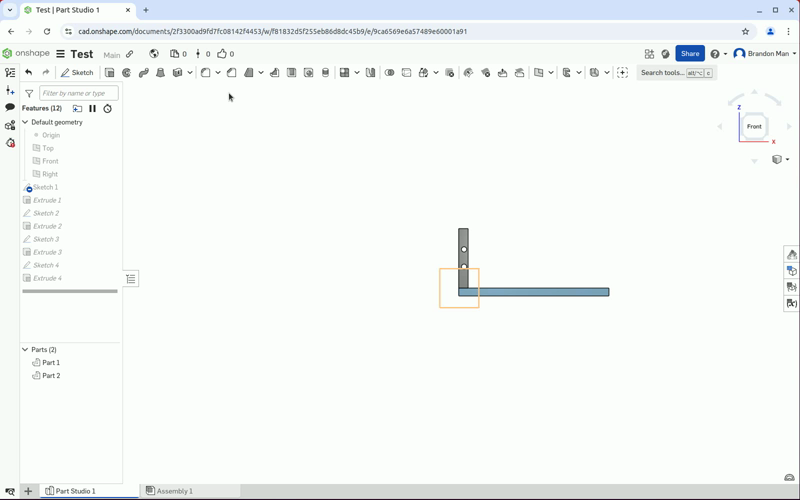
mouse_move(73, 352)
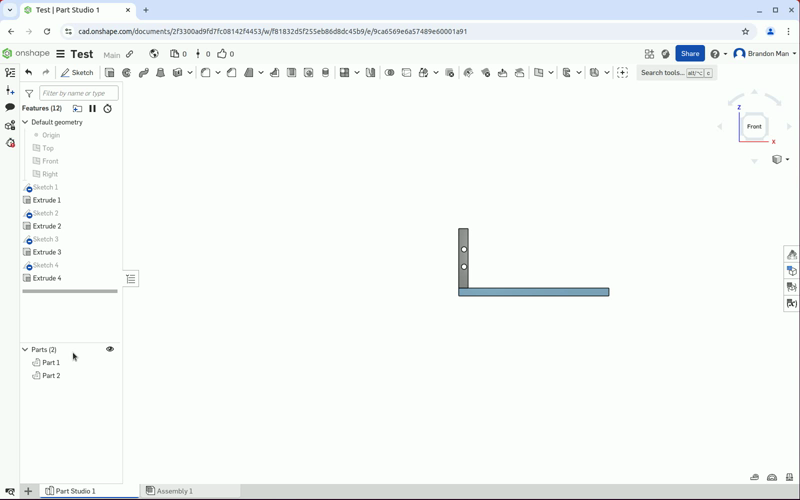
key(y)
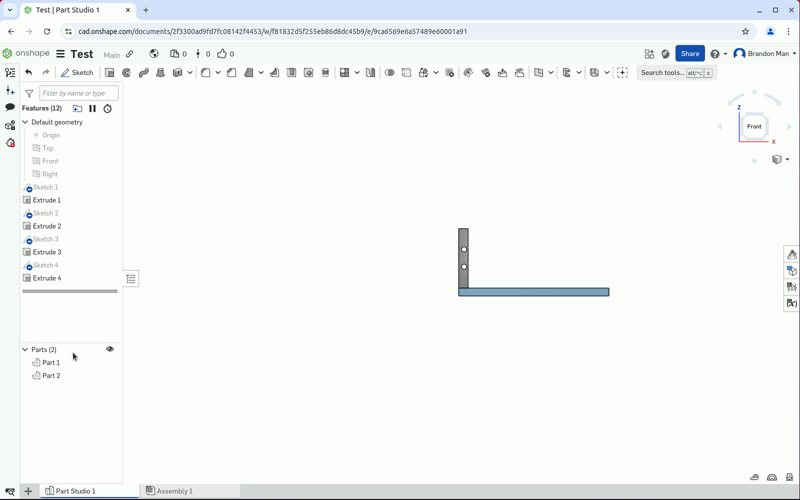
key(shift+p)
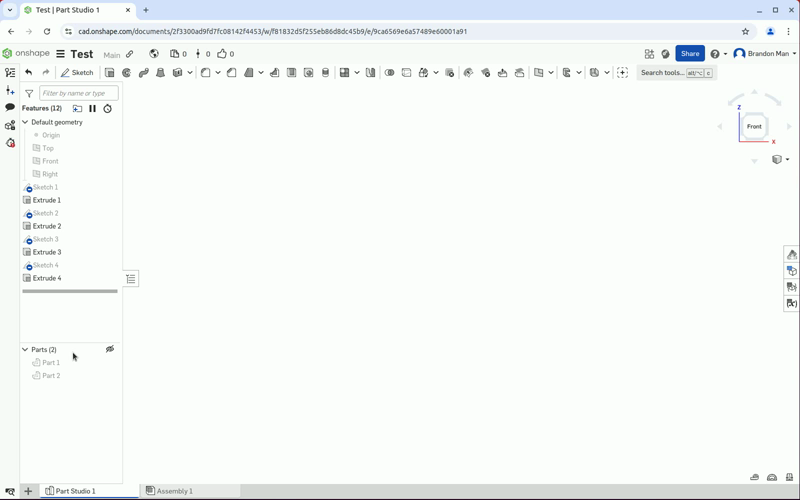
key(space)
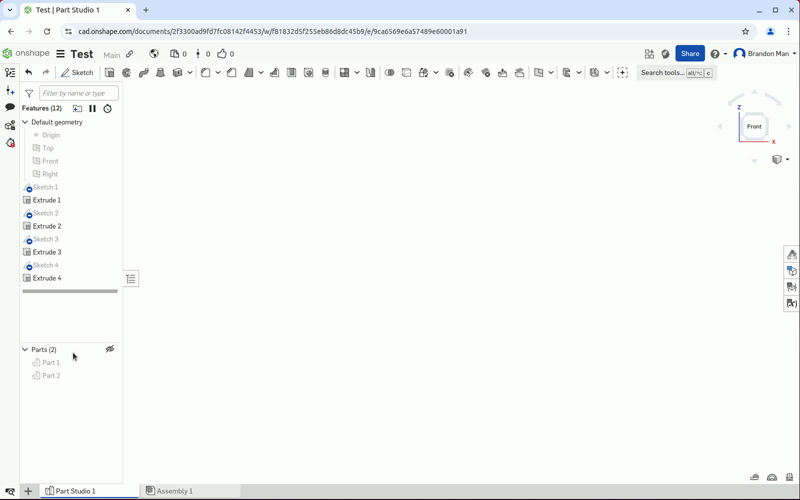
key_down(shift)
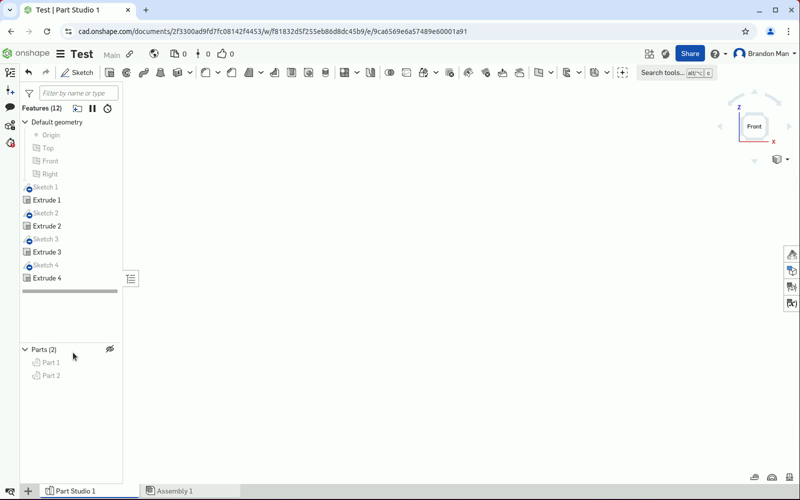
key(left)
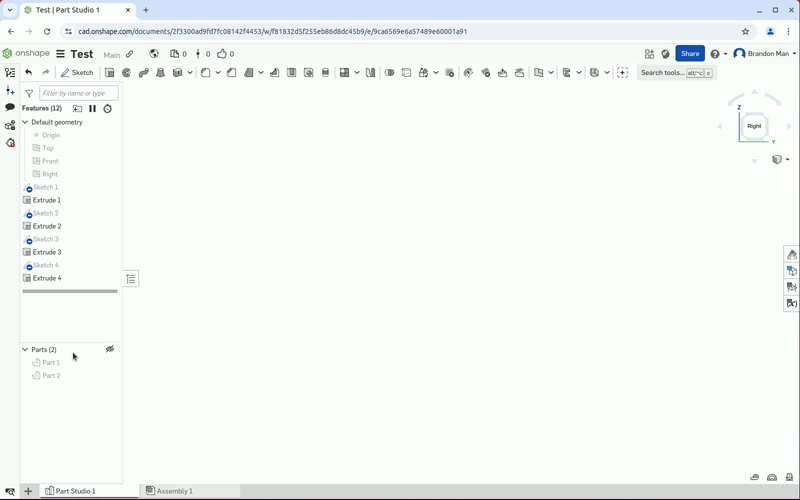
key_up(shift)
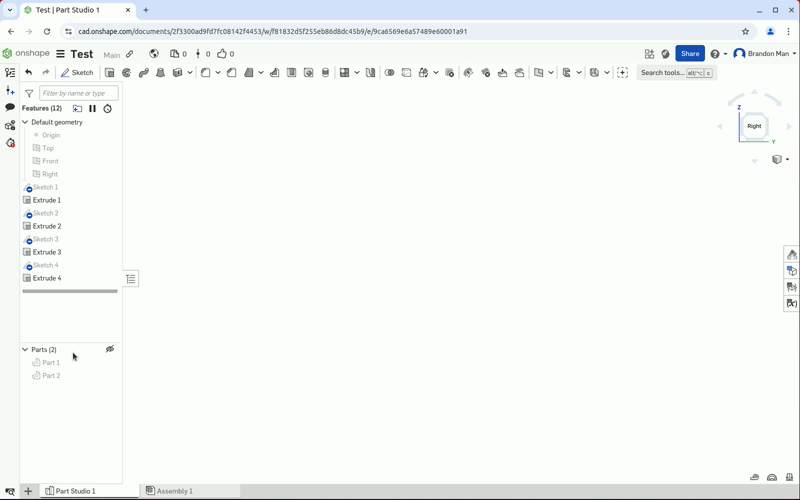
mouse_move(73, 352)
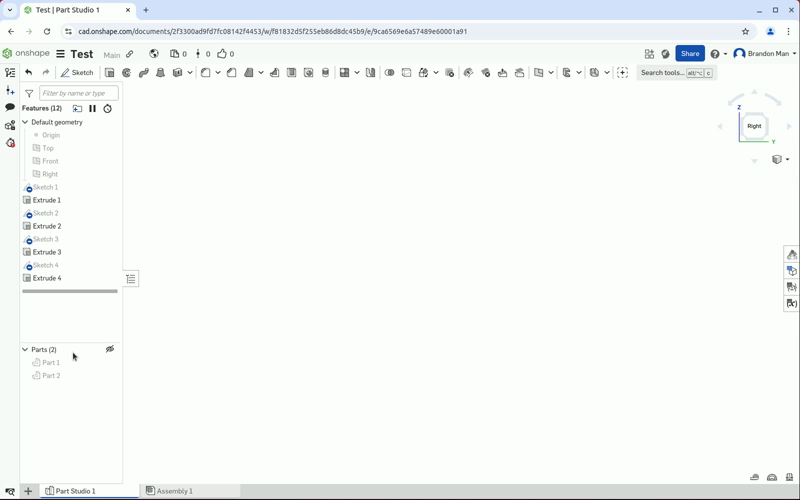
key(shift+y)
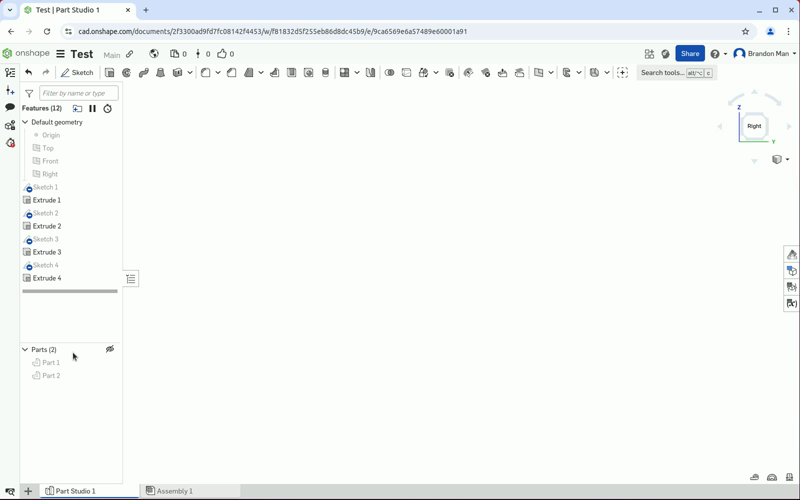
key(shift+s)
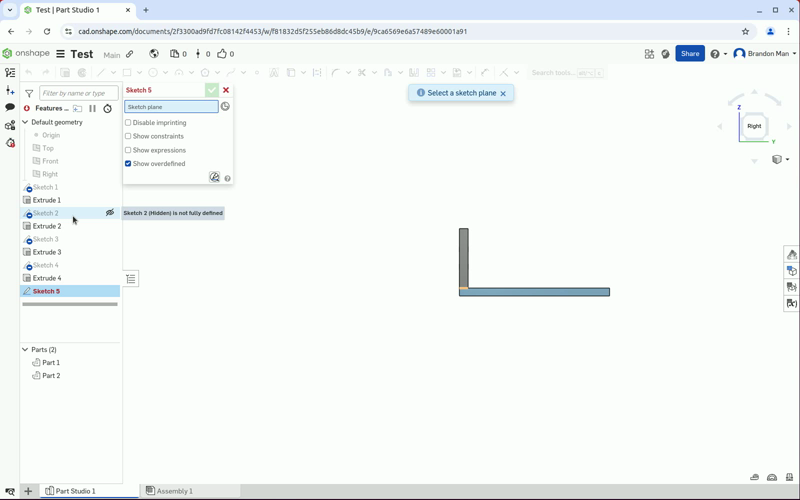
scroll(3)
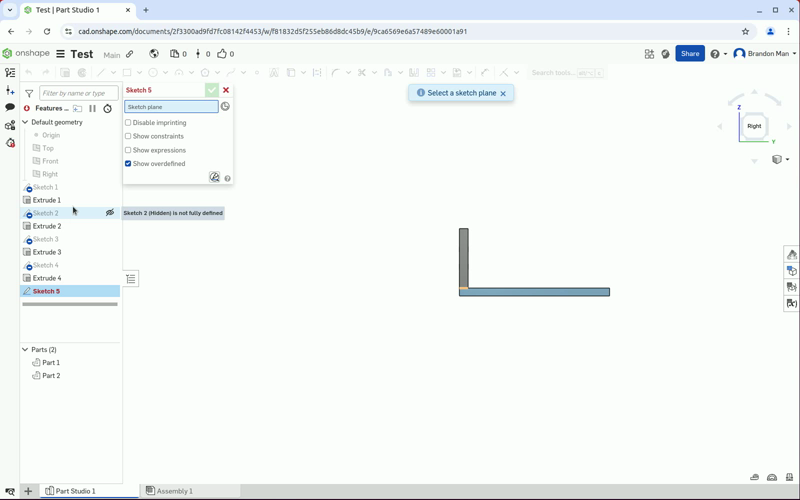
mouse_move(73, 176)
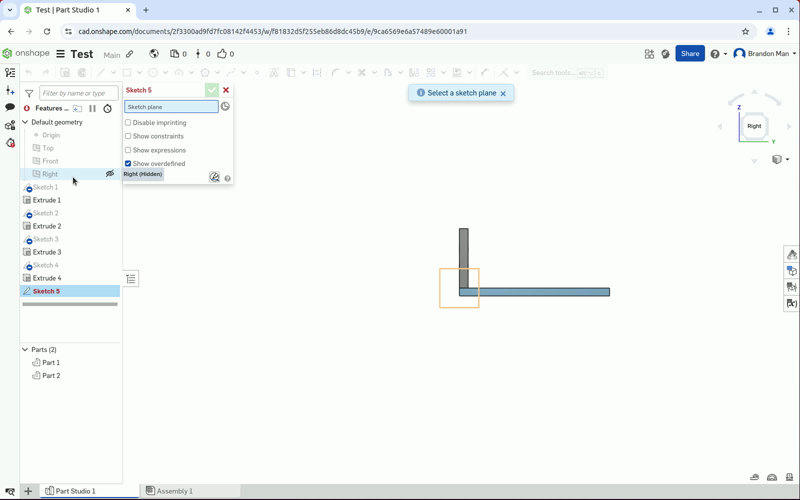
click(73, 176)
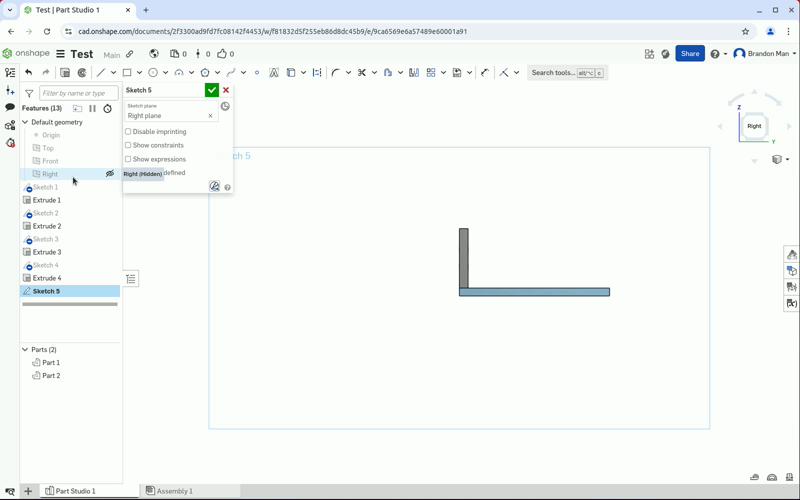
mouse_move(73, 352)
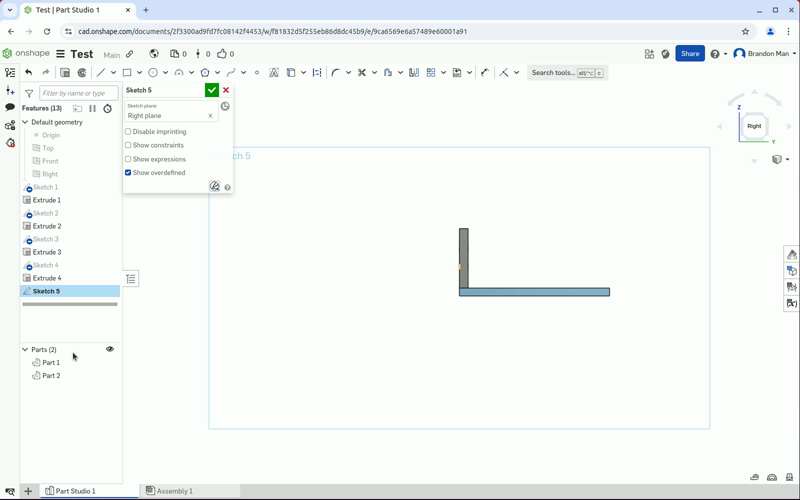
key(y)
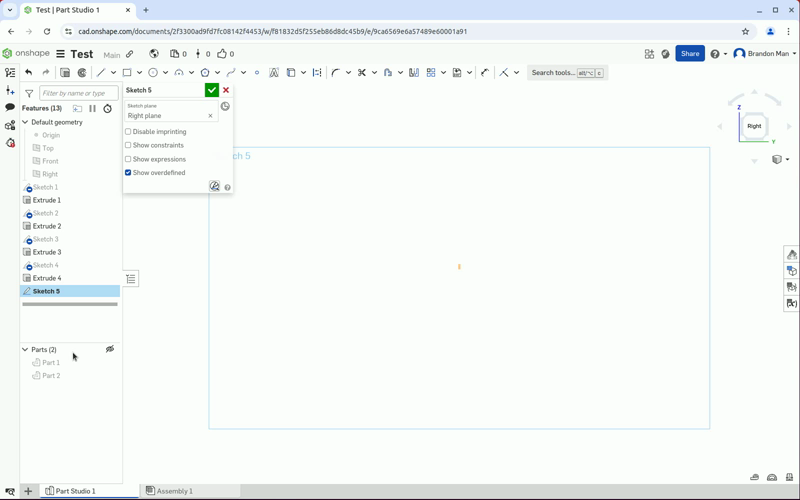
key(c)
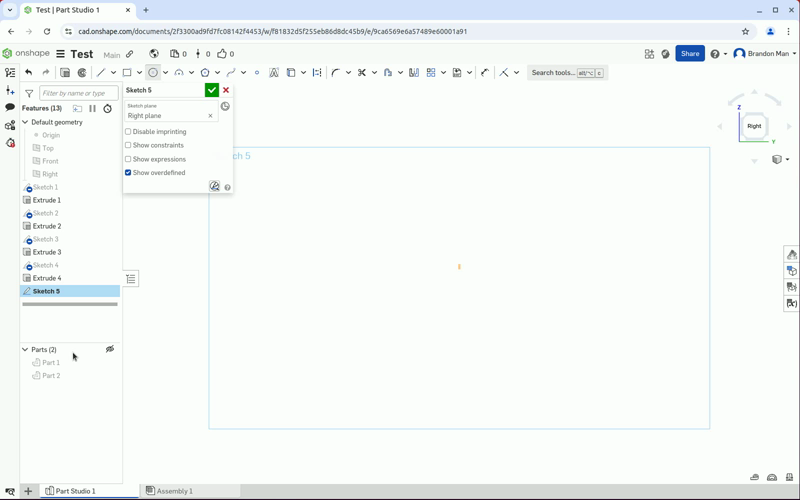
key_down(shift)
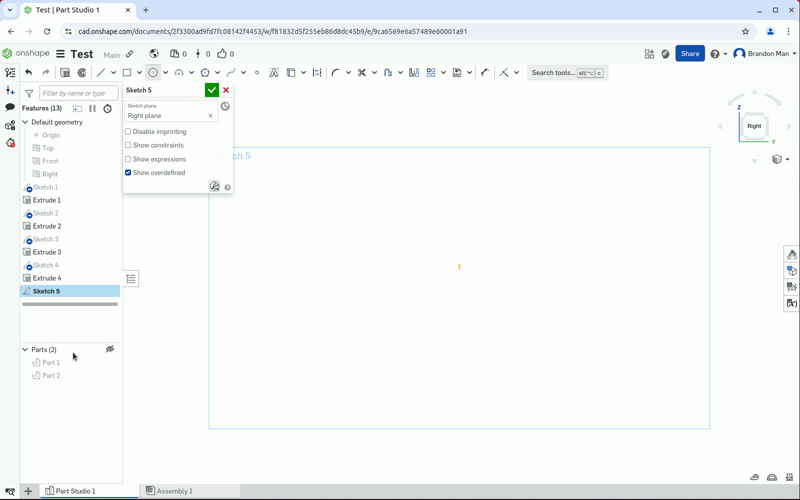
mouse_move(464, 249)
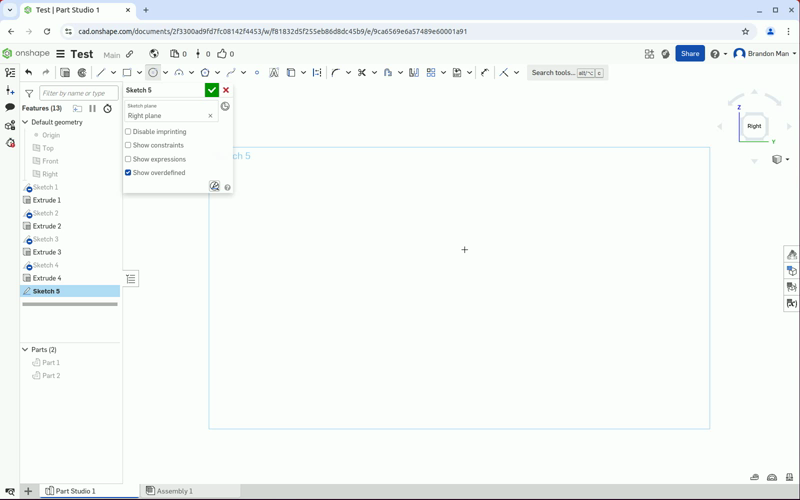
click(464, 249)
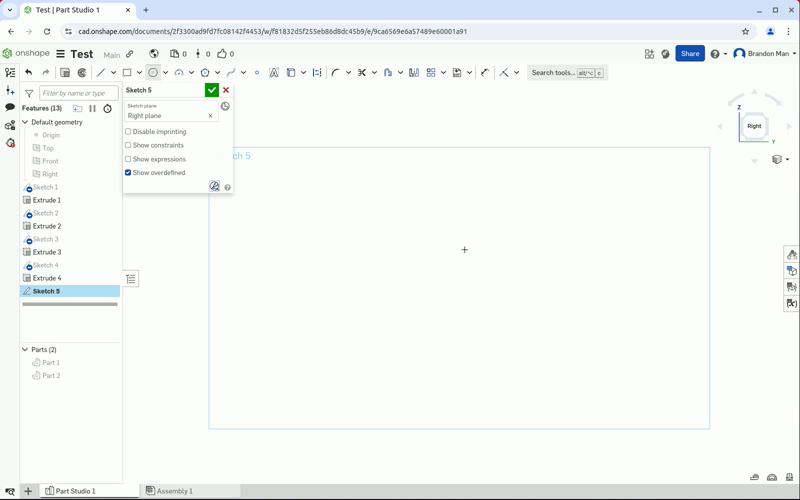
key_up(shift)
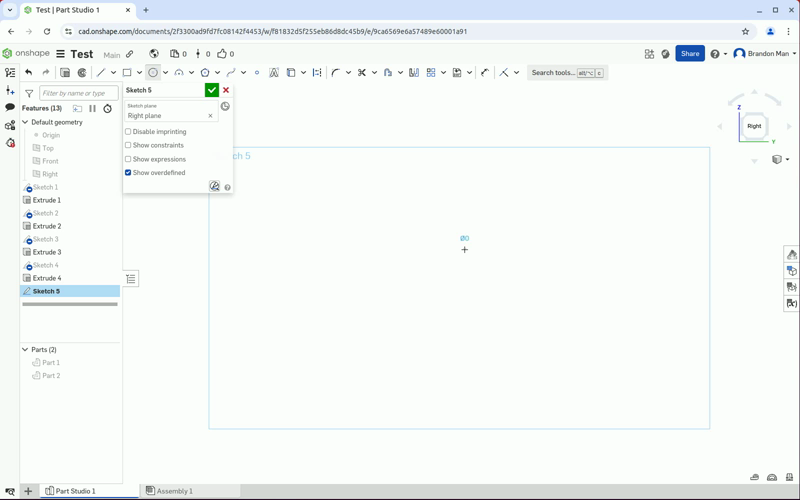
mouse_move(466, 249)
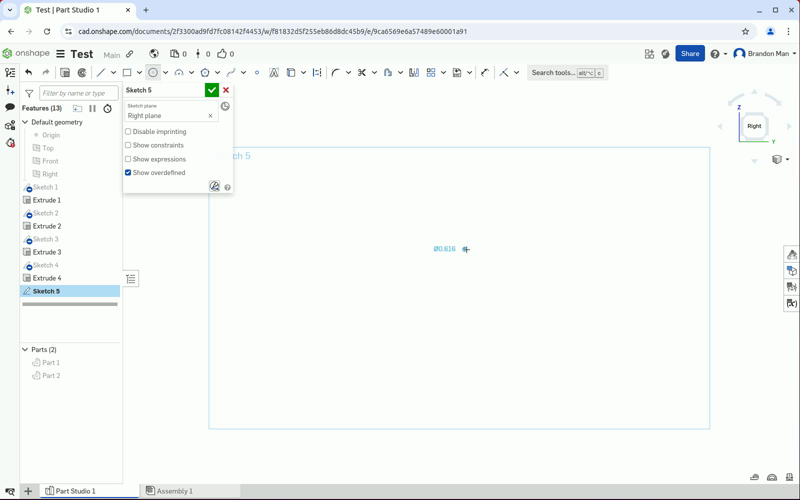
scroll(6)
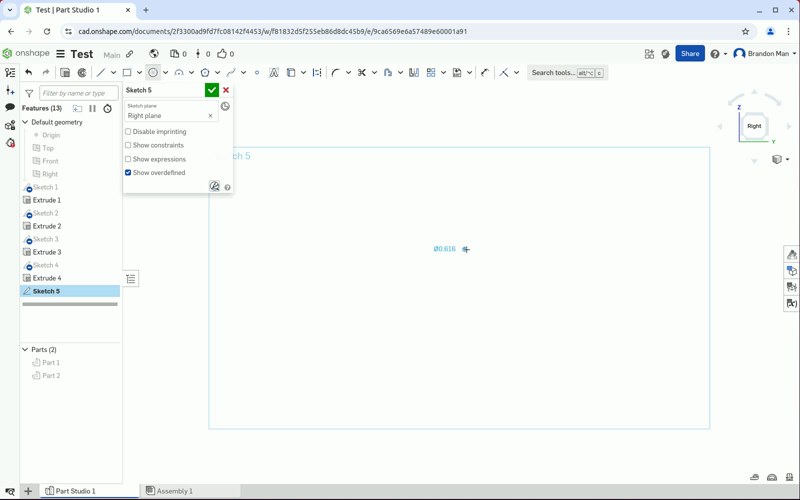
scroll(6)
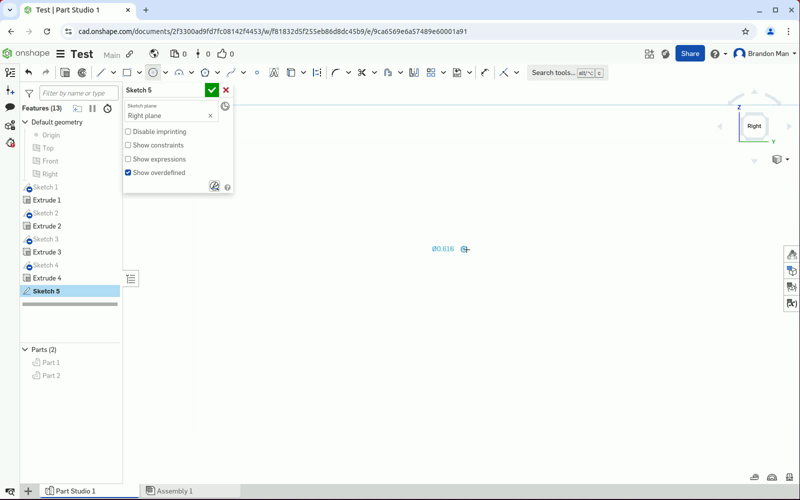
scroll(6)
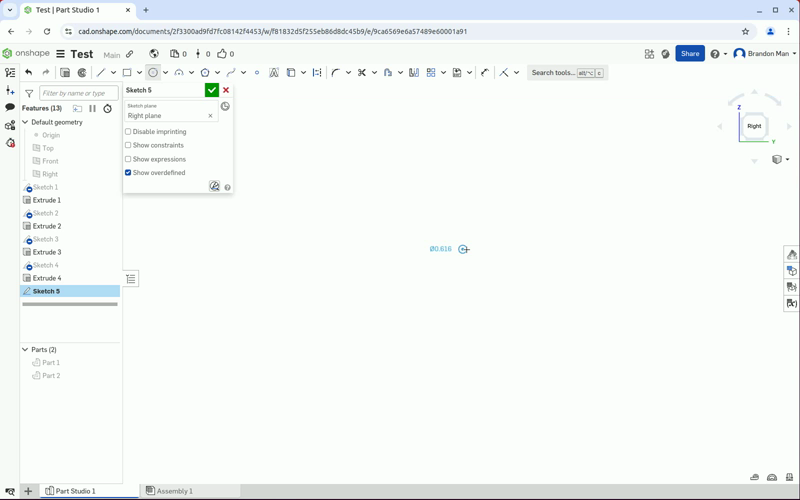
scroll(6)
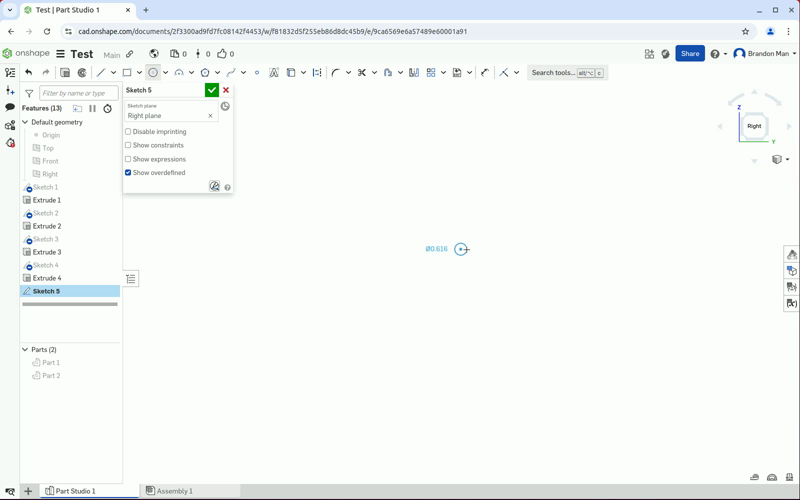
scroll(6)
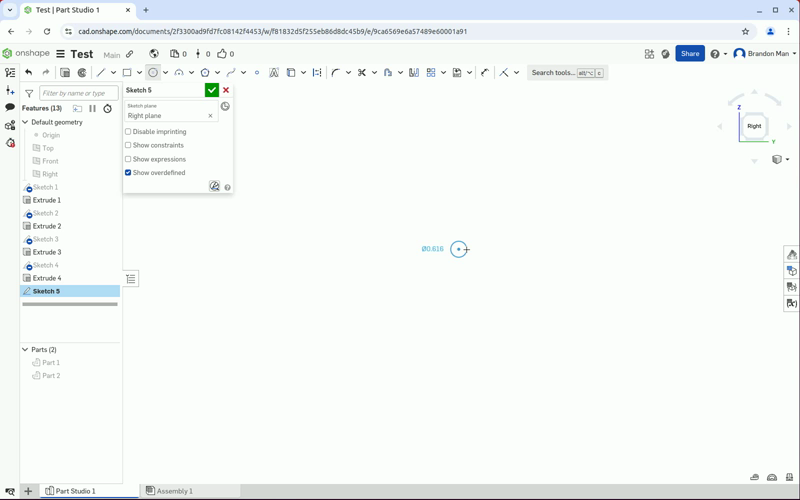
scroll(6)
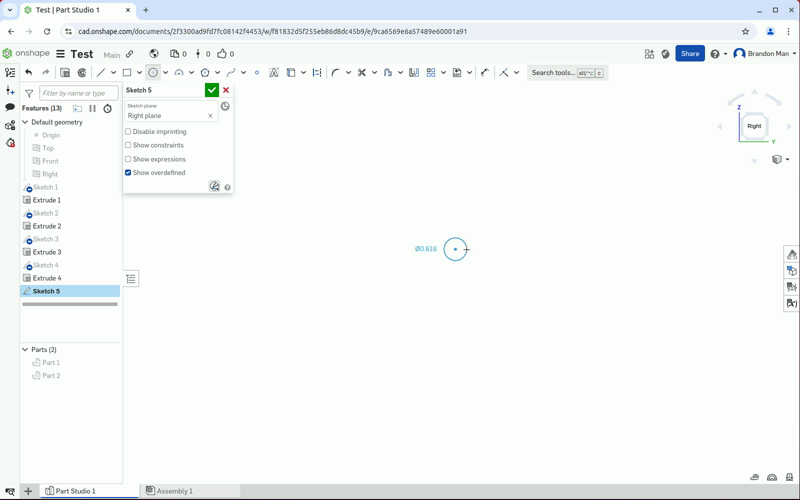
scroll(6)
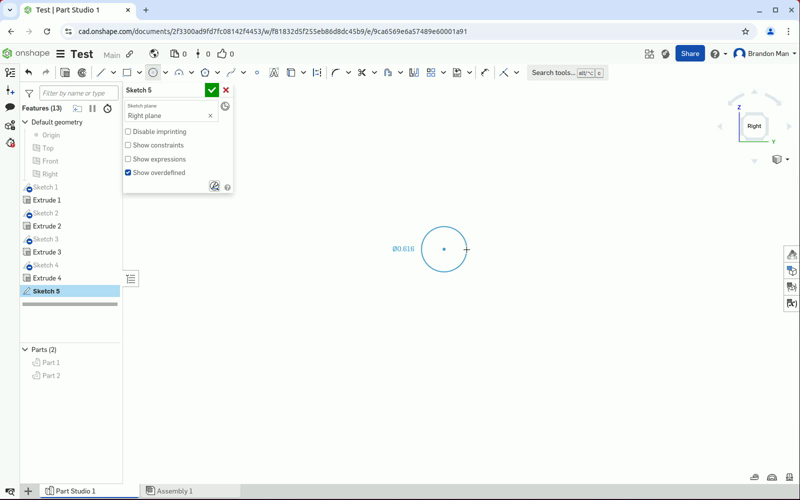
click(466, 249)
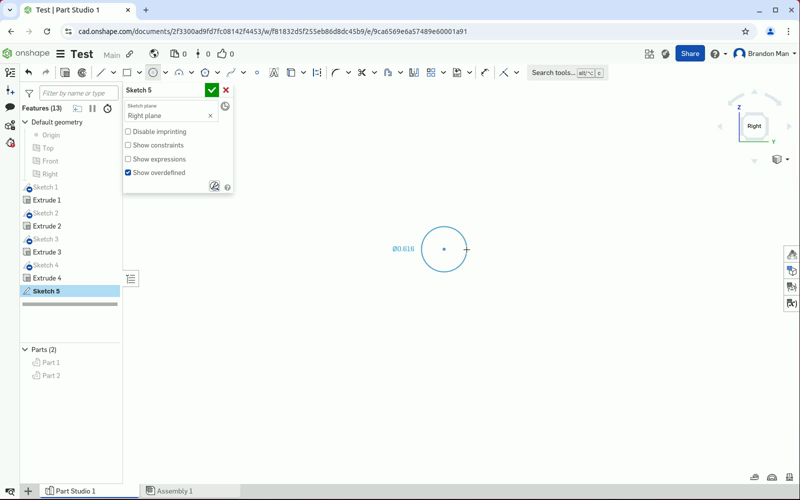
scroll(-6)
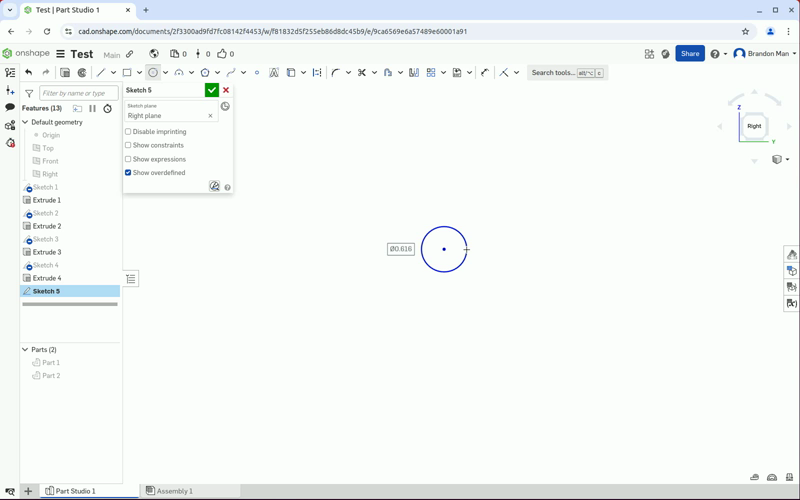
scroll(-6)
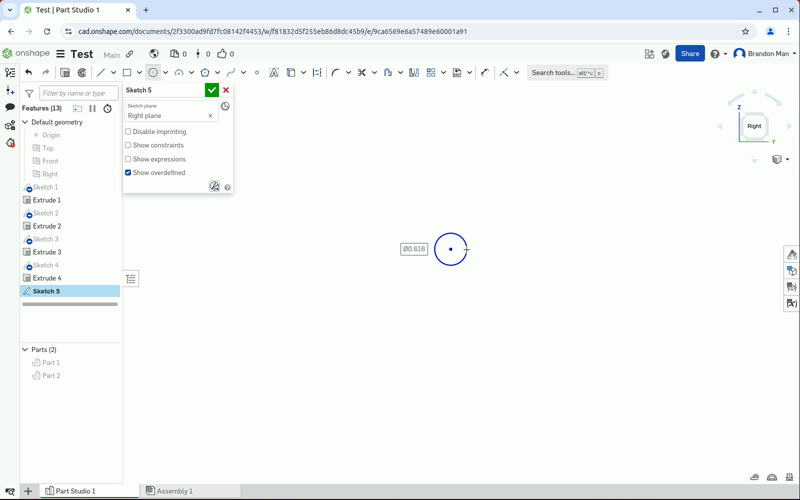
scroll(-6)
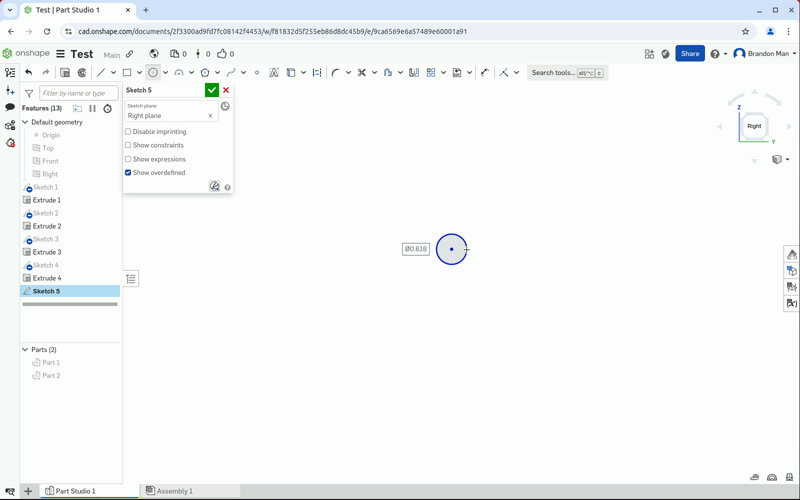
scroll(-6)
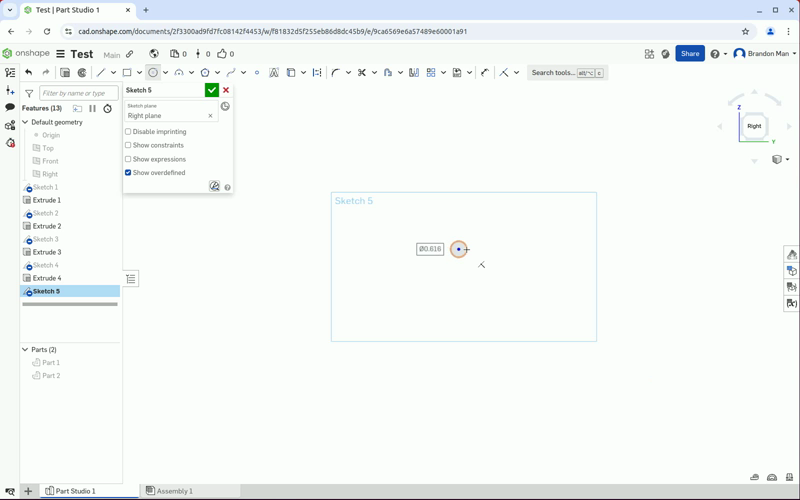
scroll(-6)
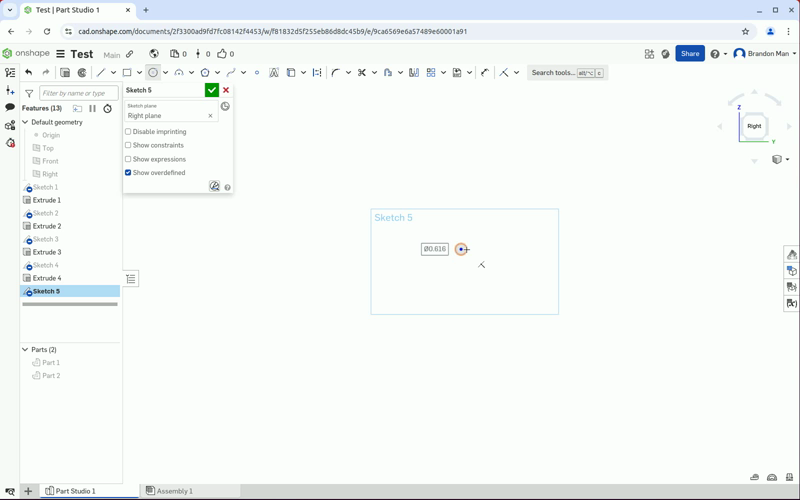
scroll(-6)
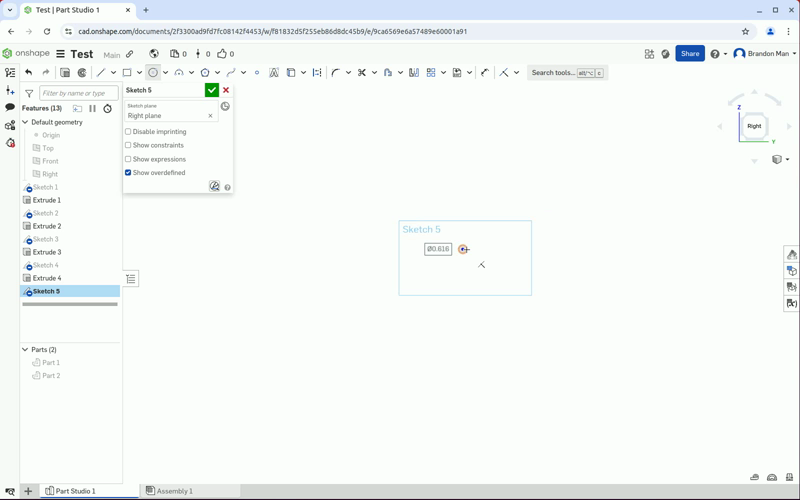
scroll(-6)
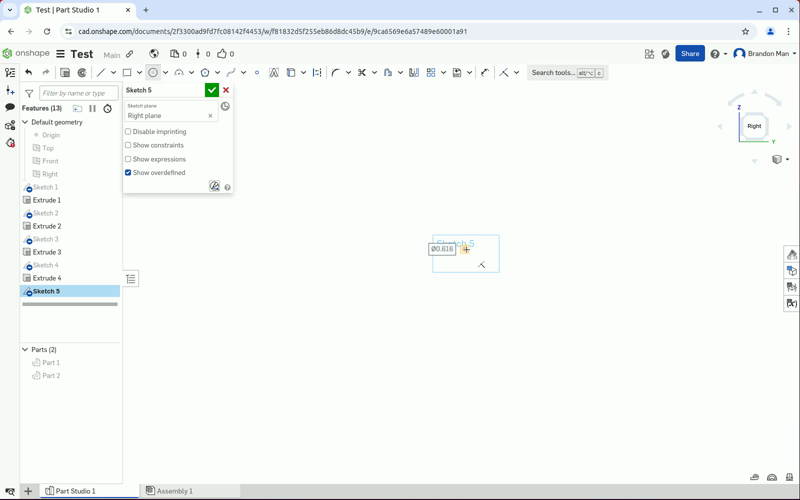
key(esc)
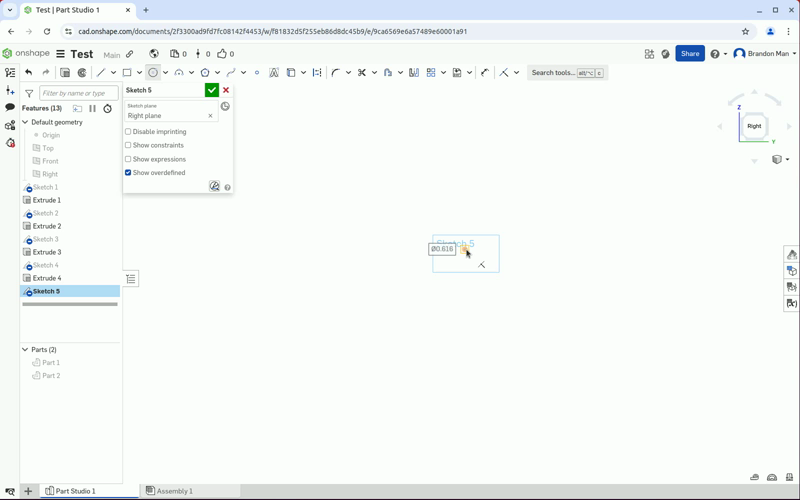
mouse_move(465, 247)
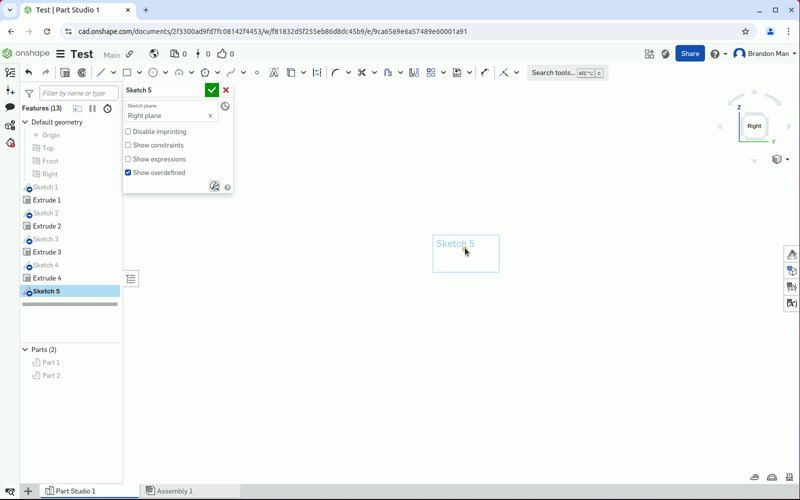
scroll(6)
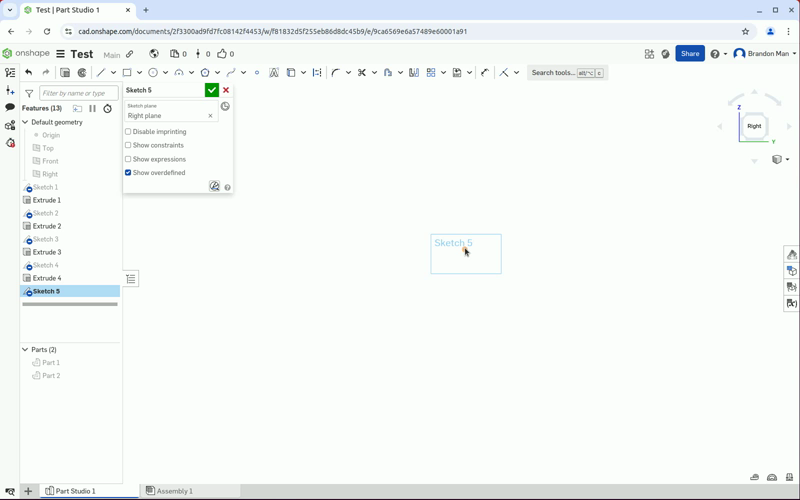
scroll(6)
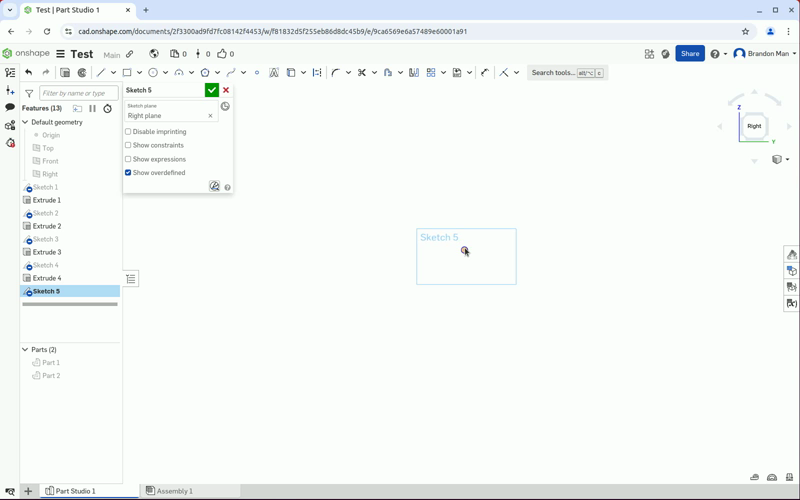
scroll(6)
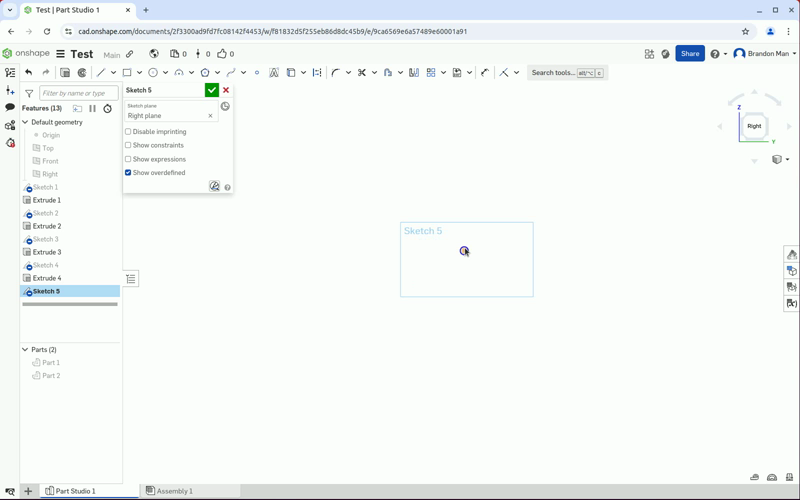
scroll(6)
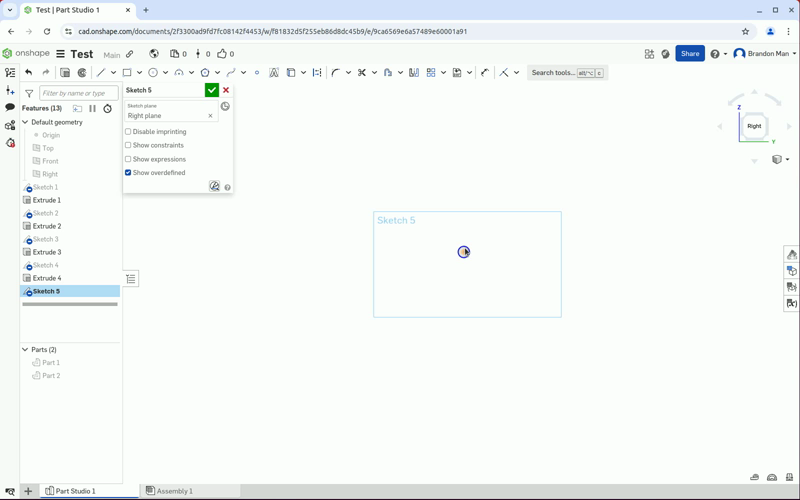
scroll(6)
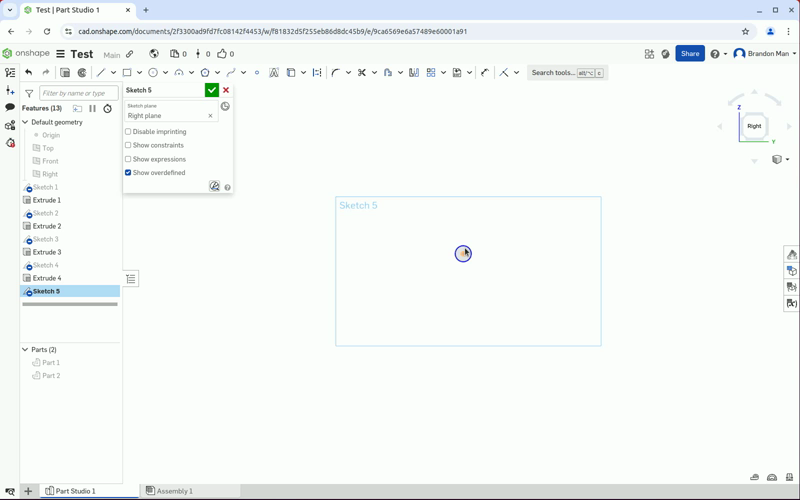
scroll(6)
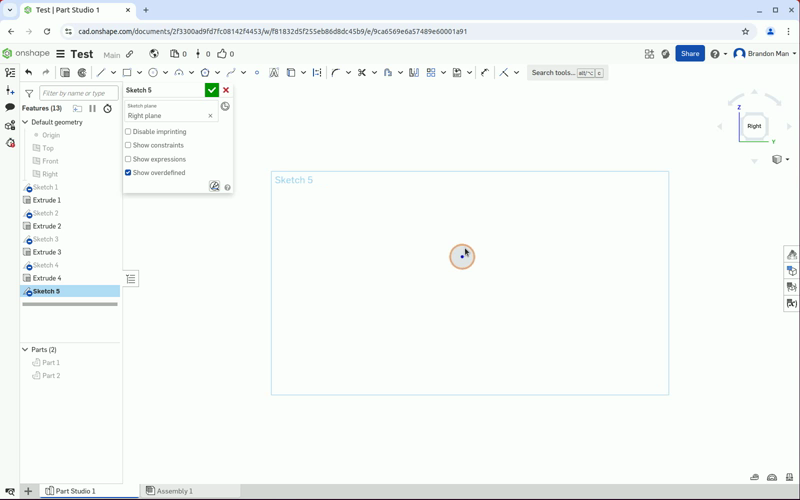
scroll(6)
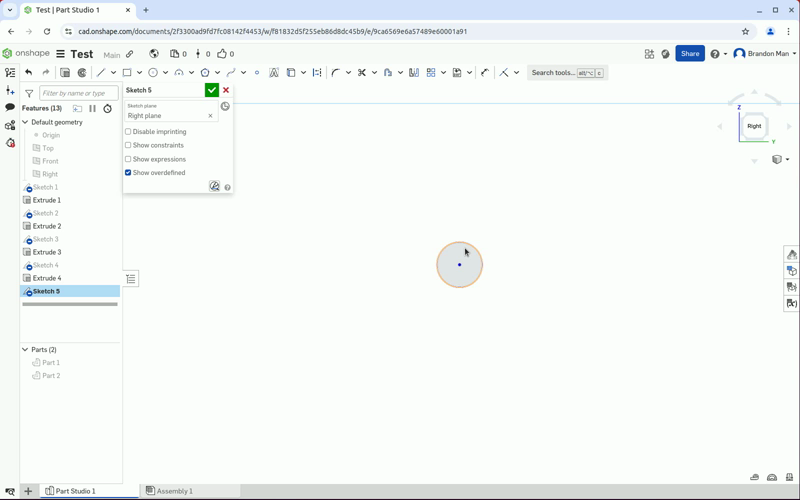
click(465, 247)
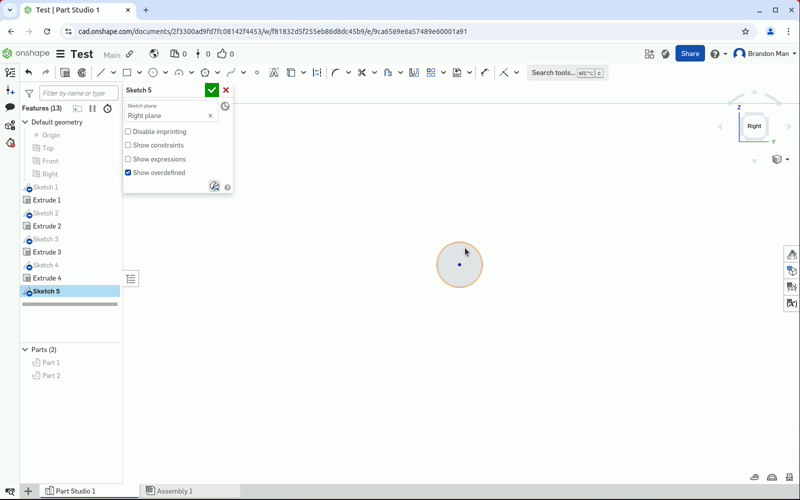
scroll(-6)
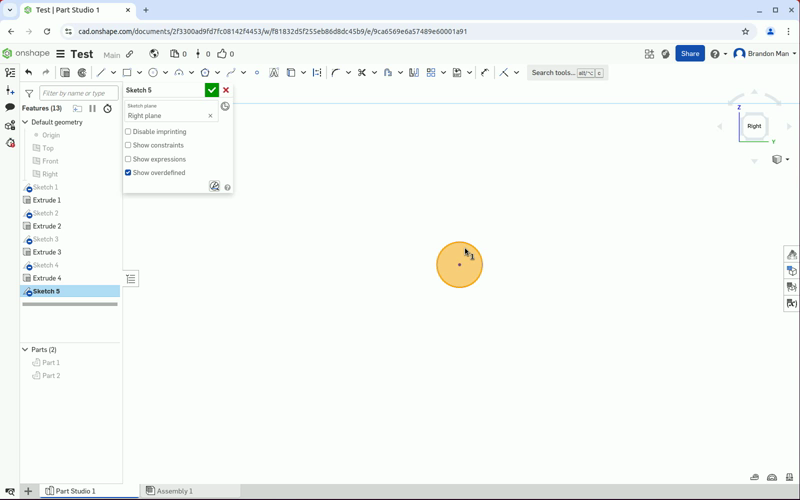
scroll(-6)
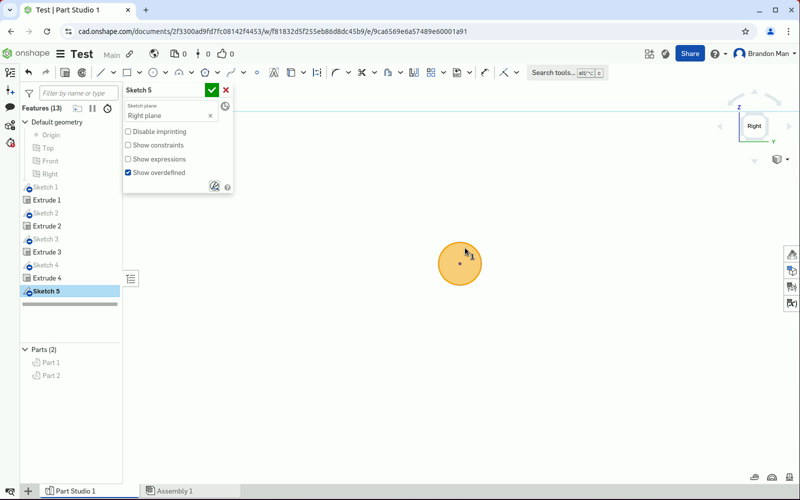
scroll(-6)
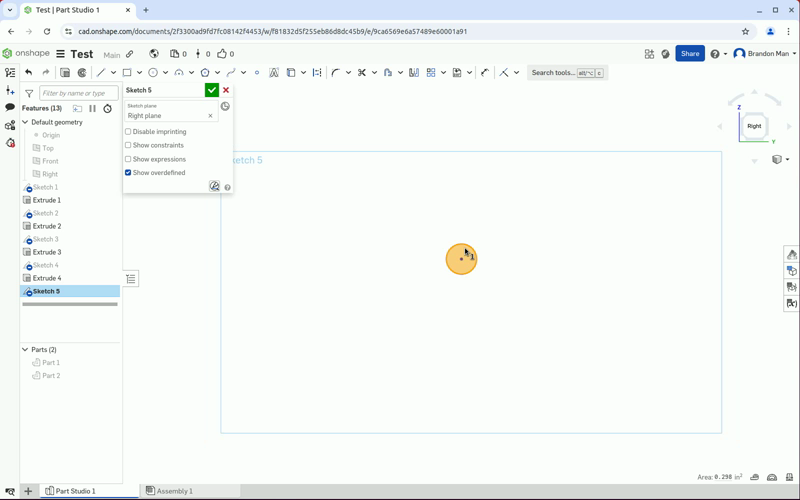
scroll(-6)
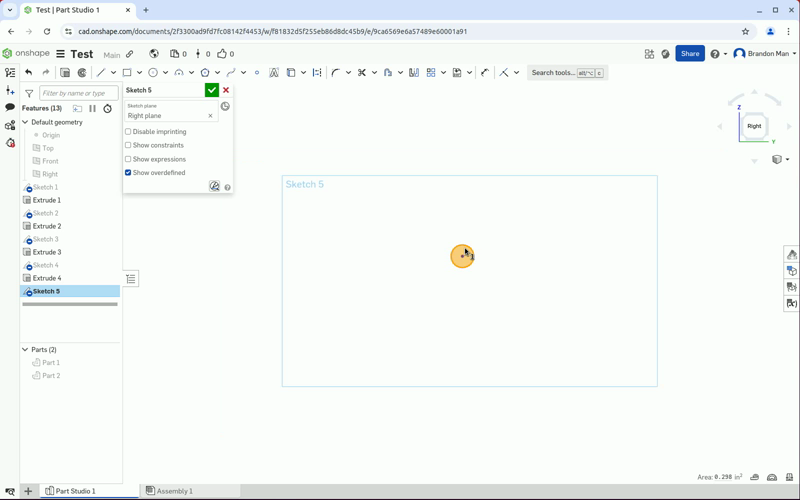
scroll(-6)
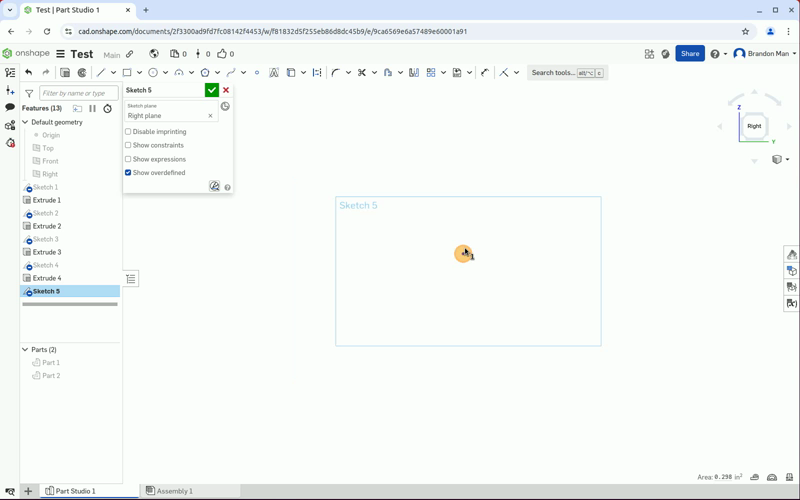
scroll(-6)
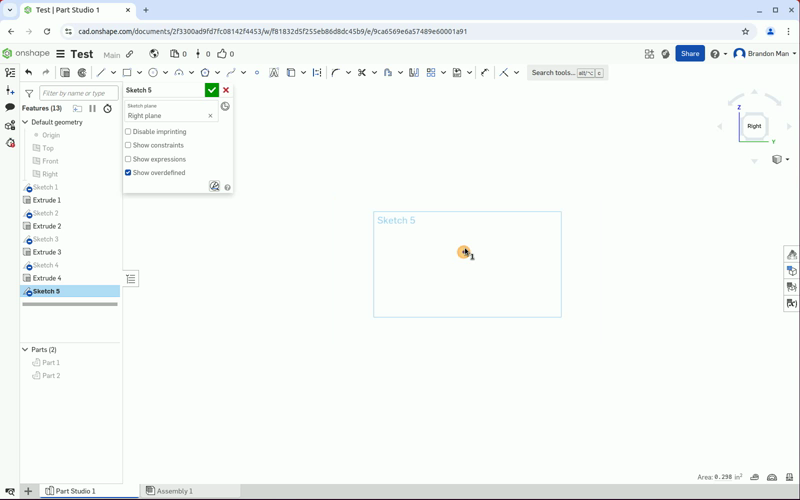
scroll(-6)
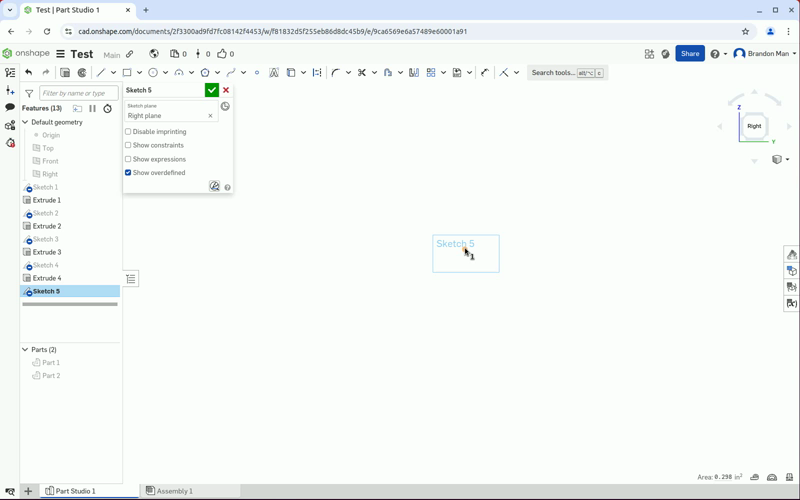
mouse_move(73, 352)
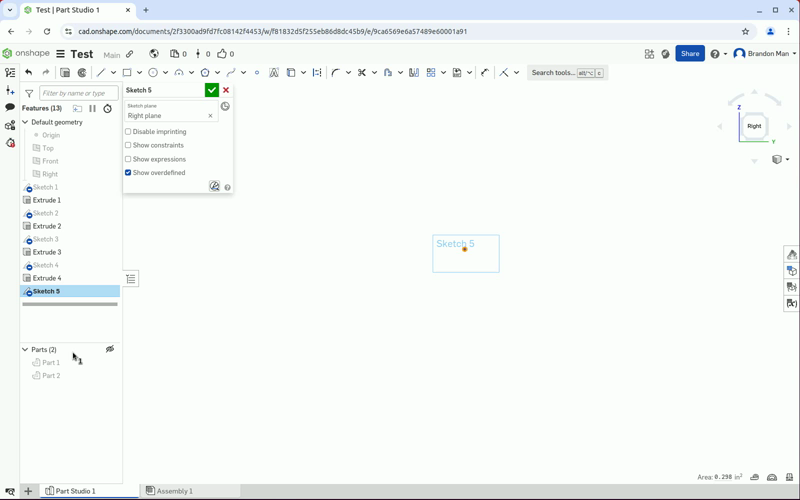
key(shift+y)
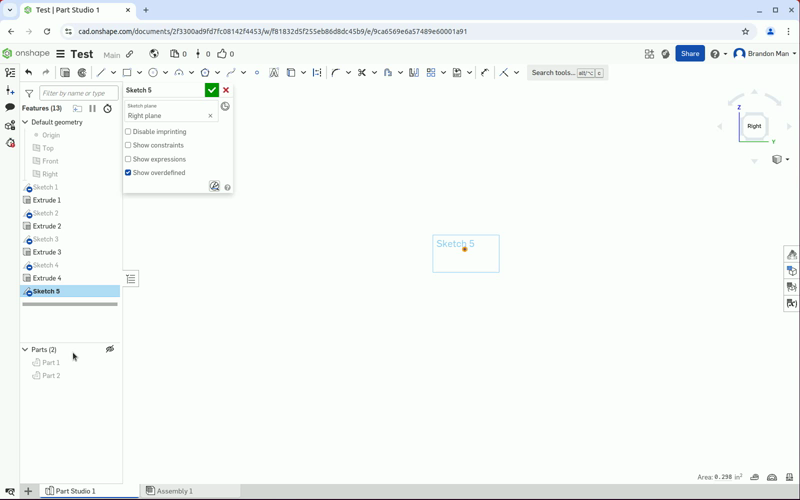
key(shift+e)
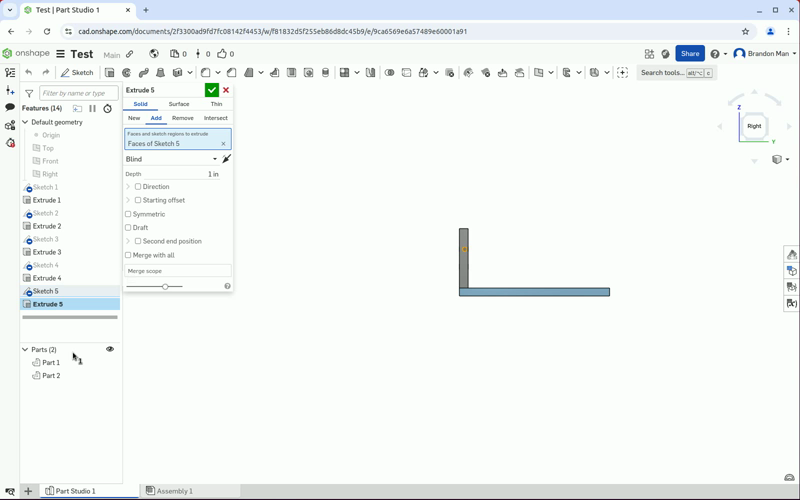
mouse_move(143, 106)
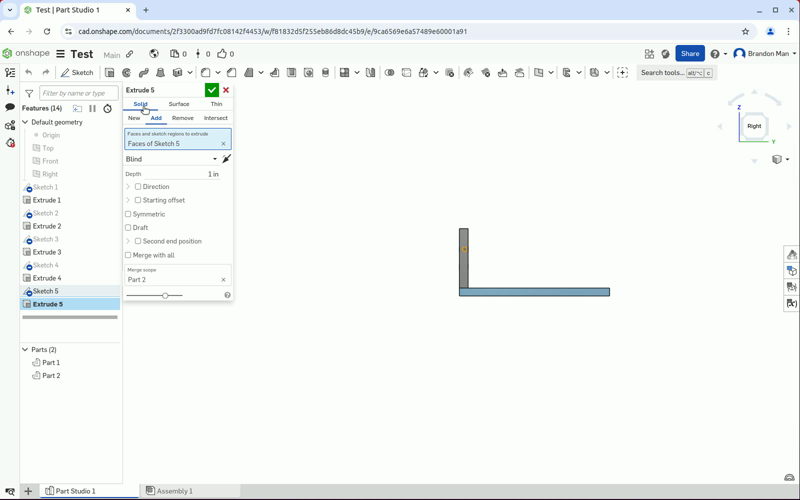
click(143, 106)
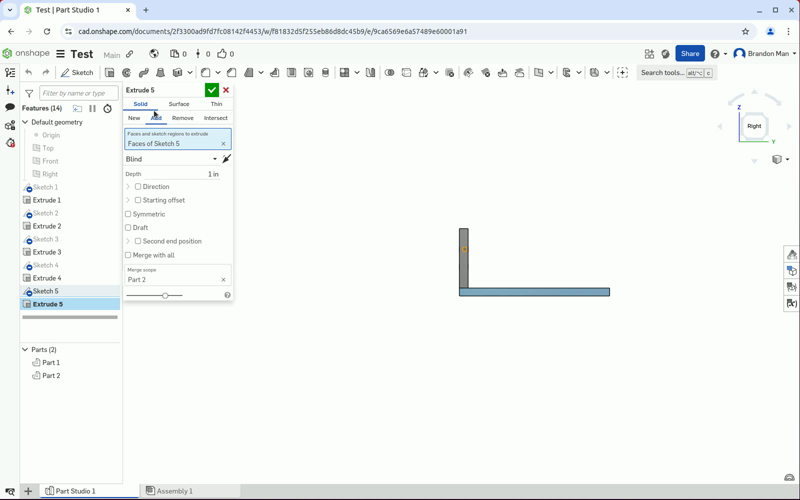
mouse_move(186, 120)
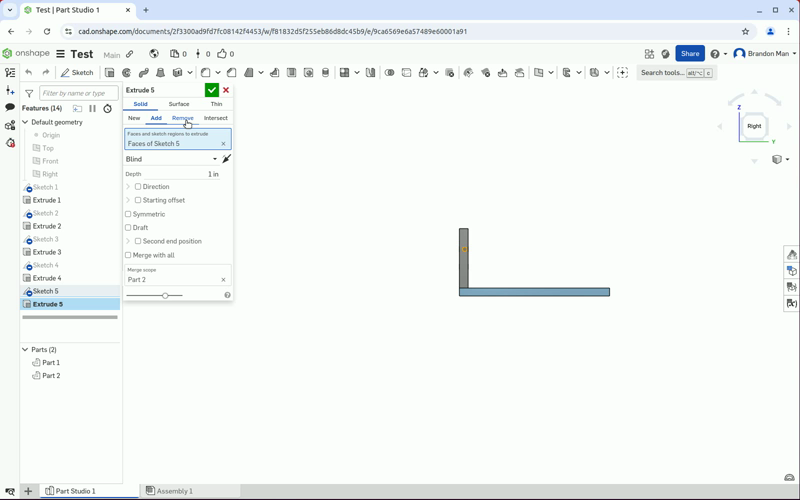
click(186, 120)
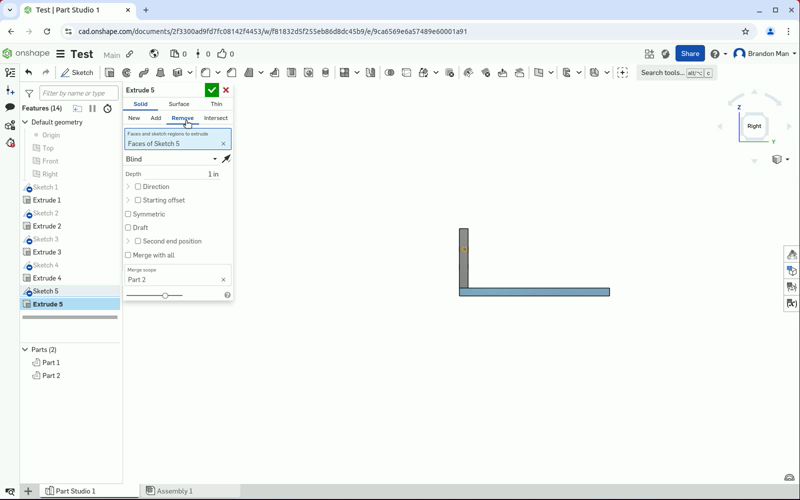
key(tab, 4)
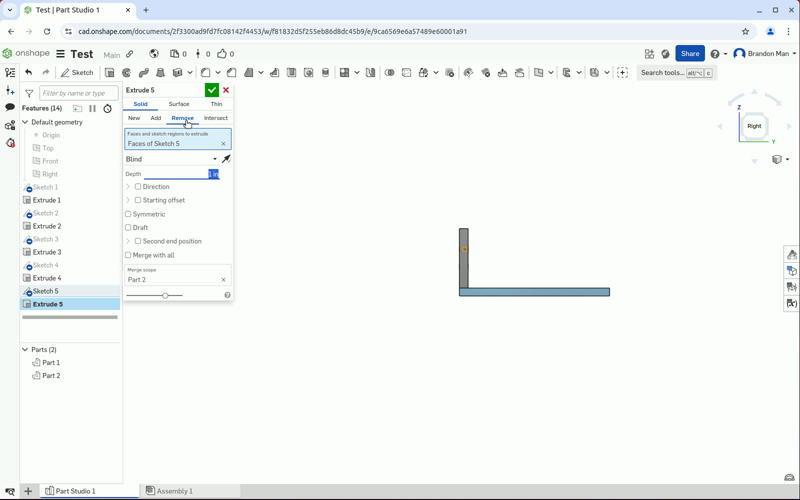
text(1.444)
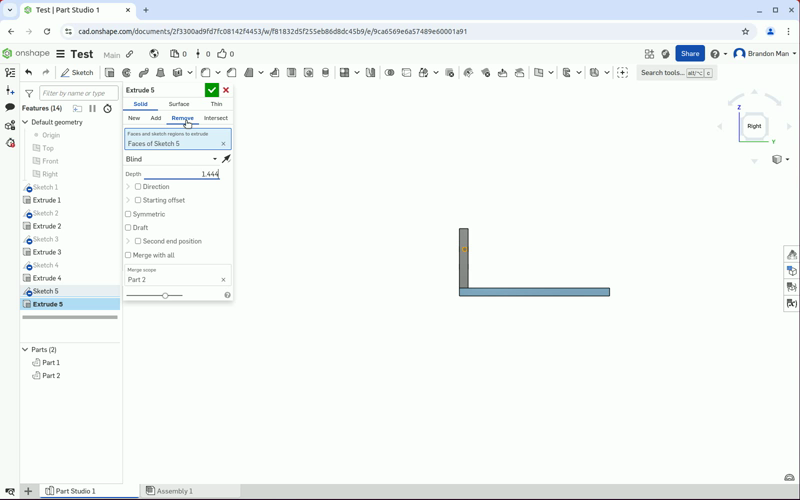
key(tab, 6)
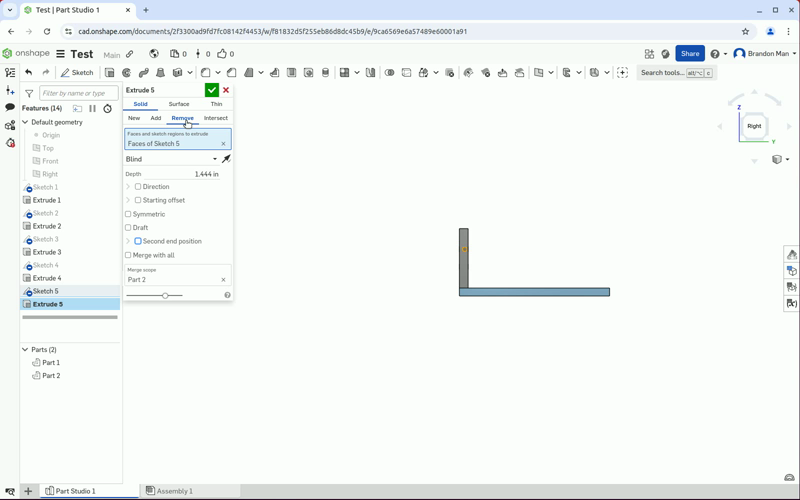
key(space)
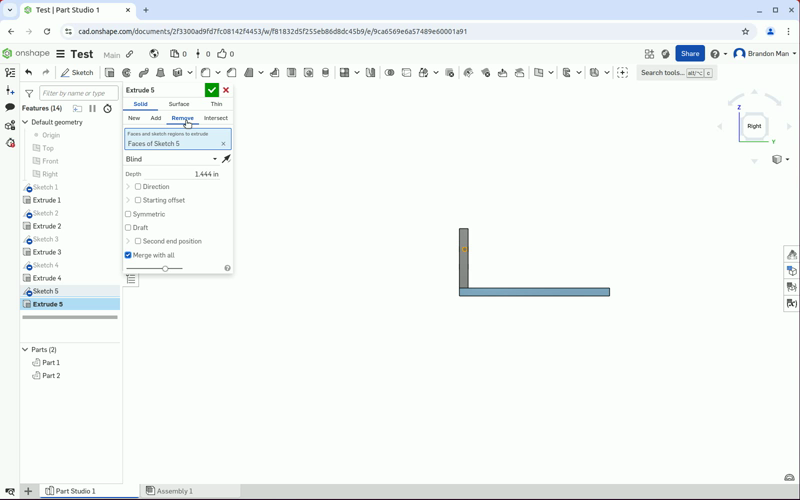
key(enter)
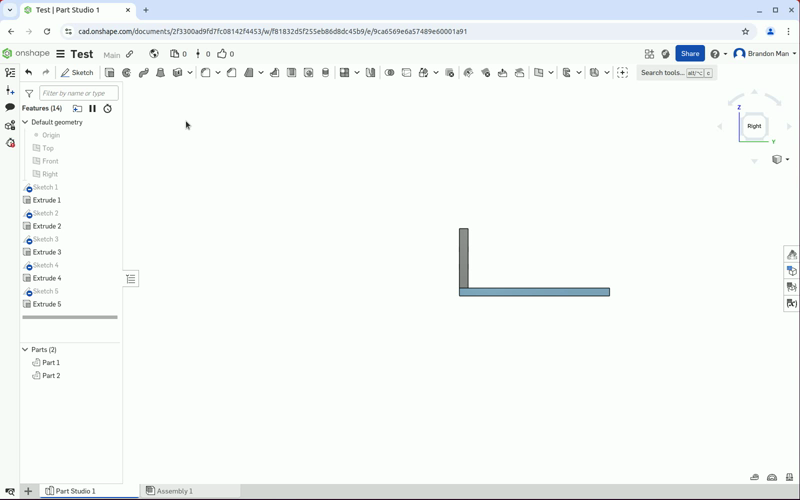
key(shift+h)
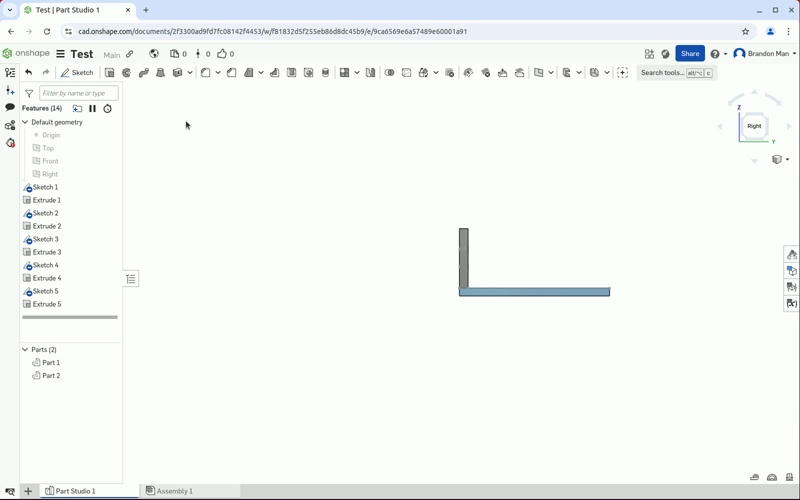
key(shift+h)
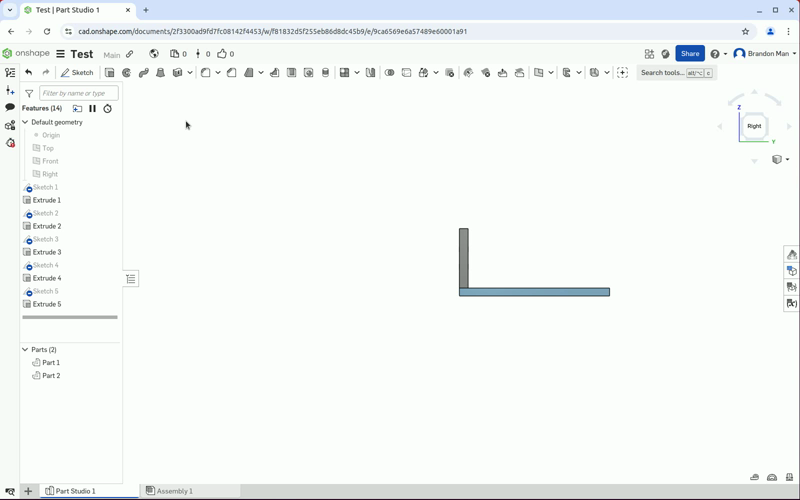
mouse_move(73, 189)
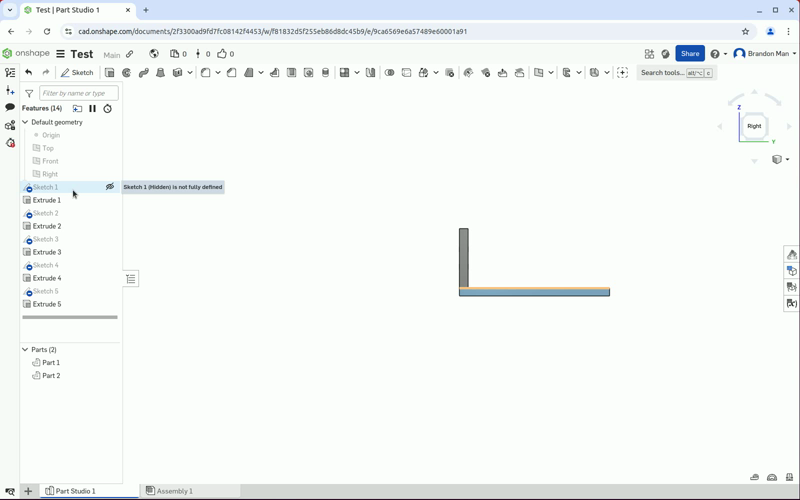
click(73, 189)
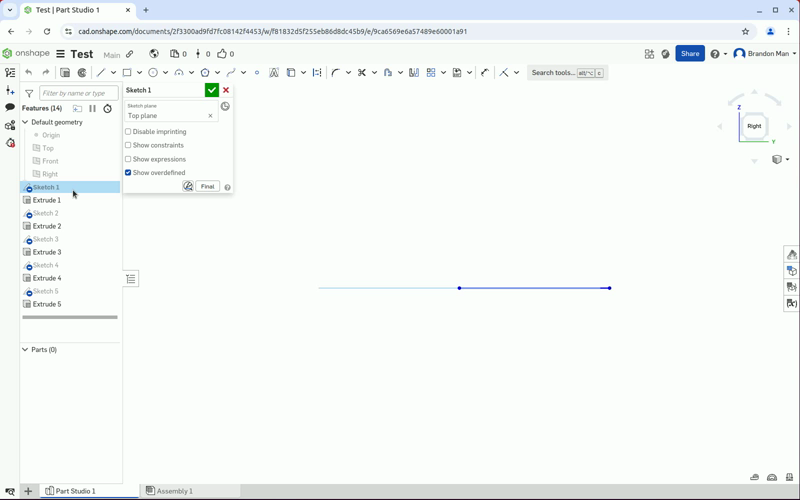
mouse_move(229, 92)
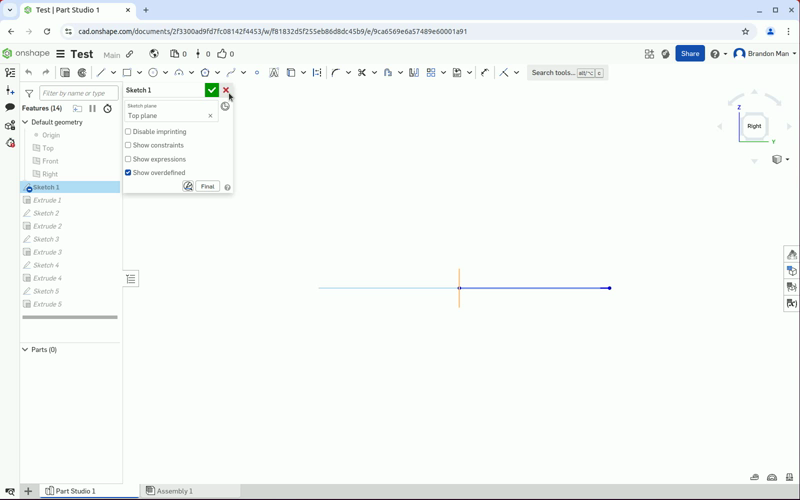
click(229, 92)
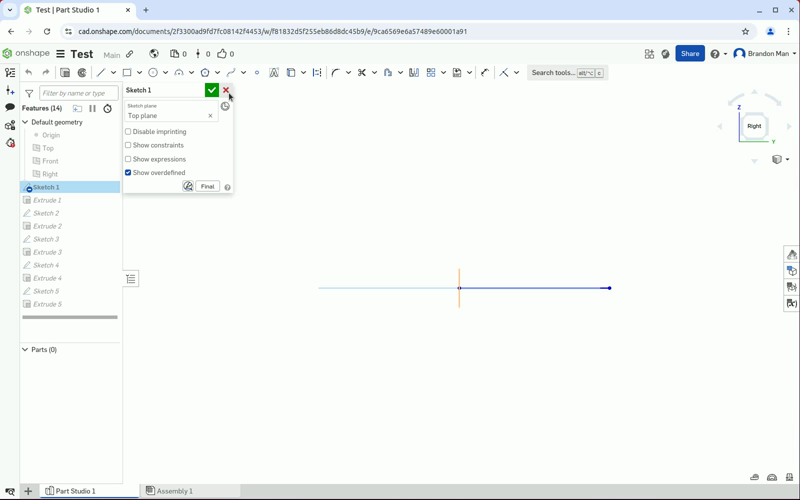
key(shift+s)
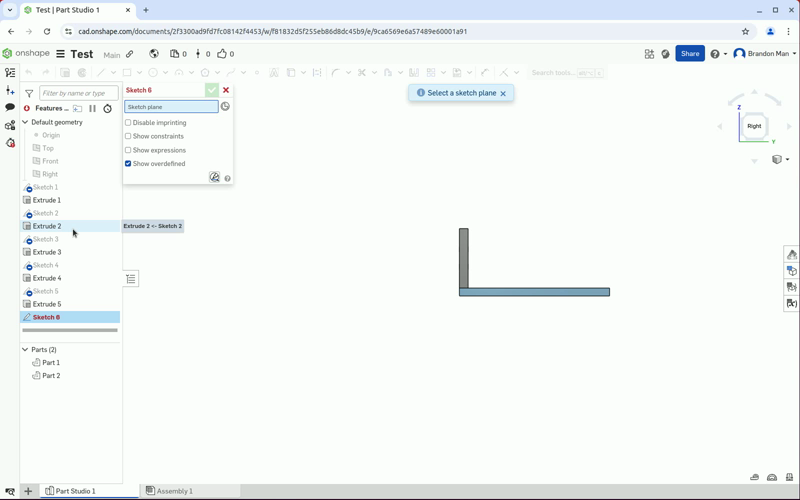
scroll(3)
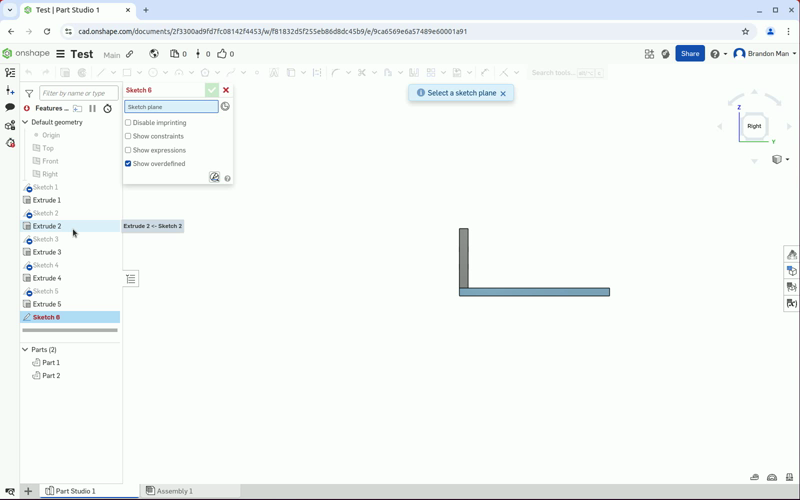
mouse_move(73, 176)
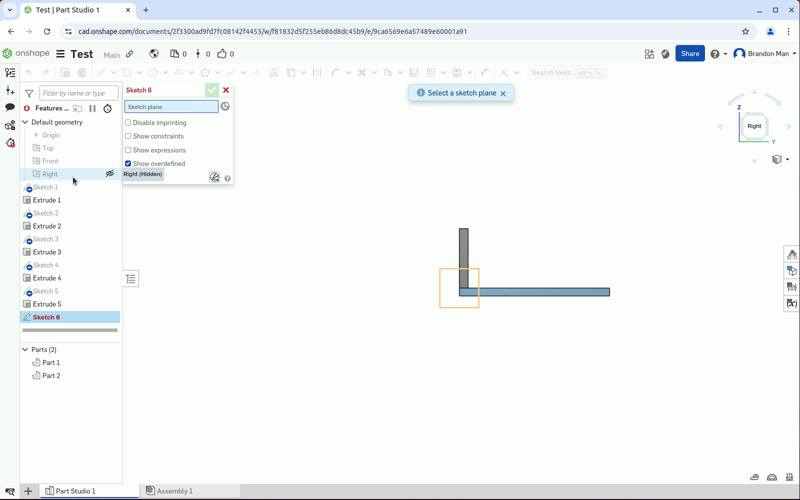
click(73, 176)
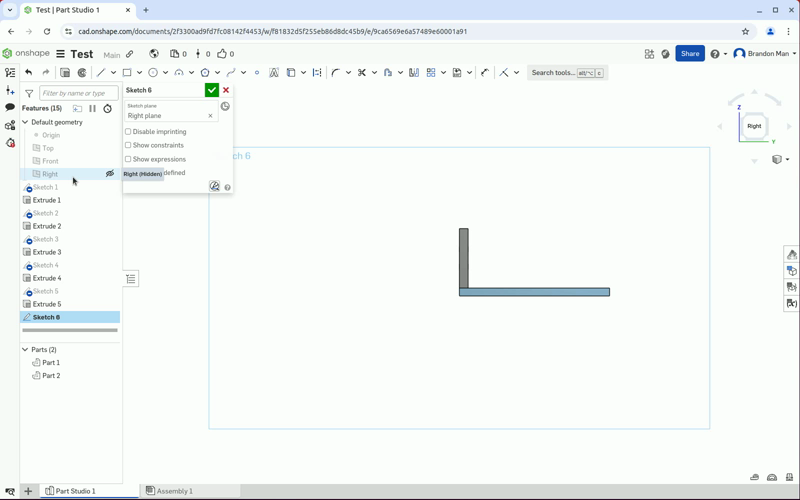
mouse_move(73, 352)
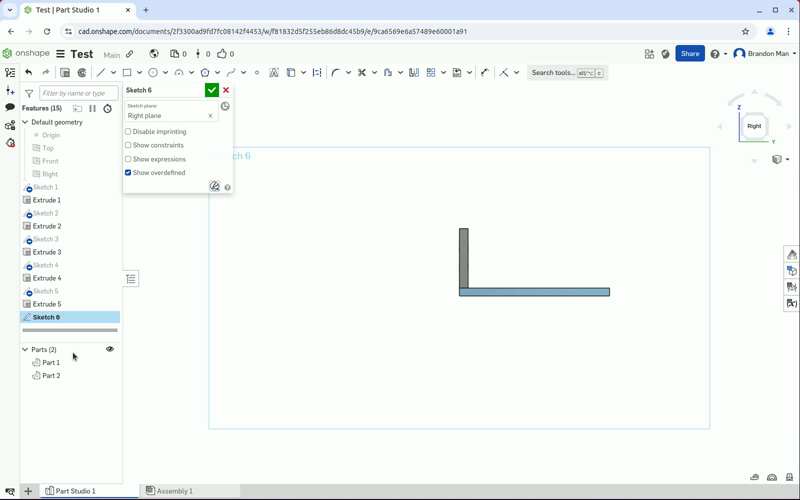
key(y)
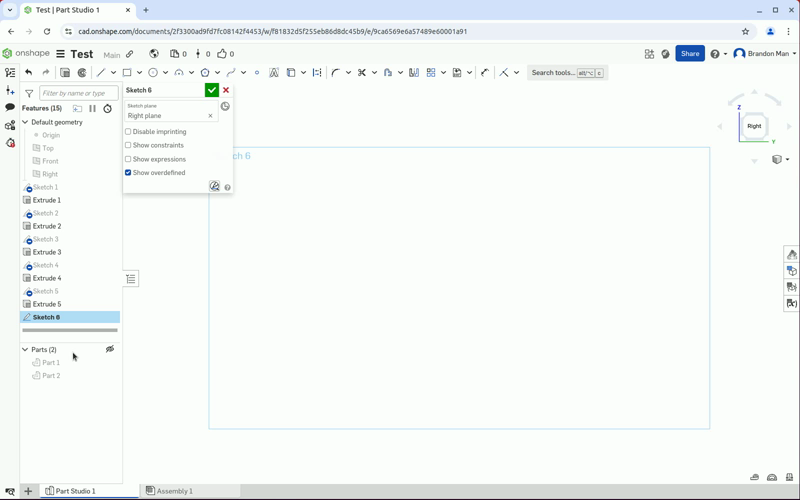
key(c)
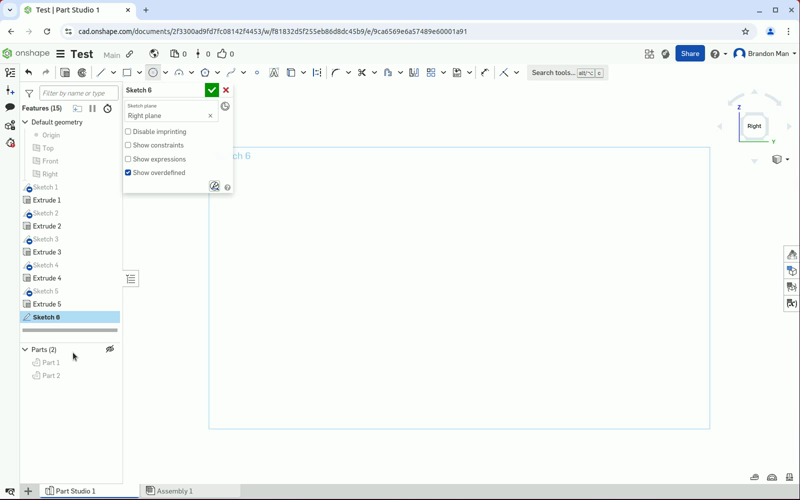
key_down(shift)
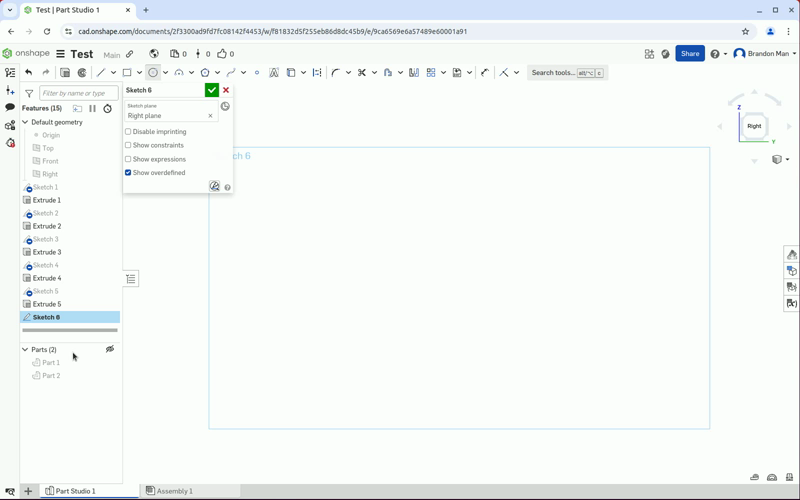
mouse_move(464, 262)
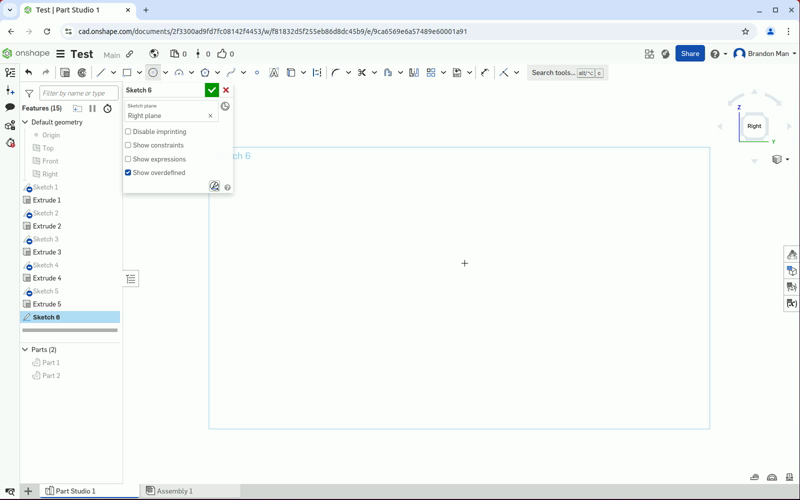
click(464, 262)
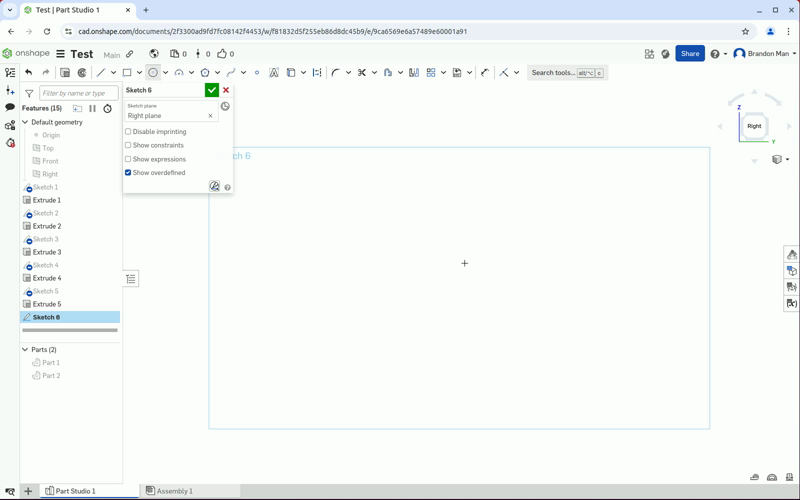
key_up(shift)
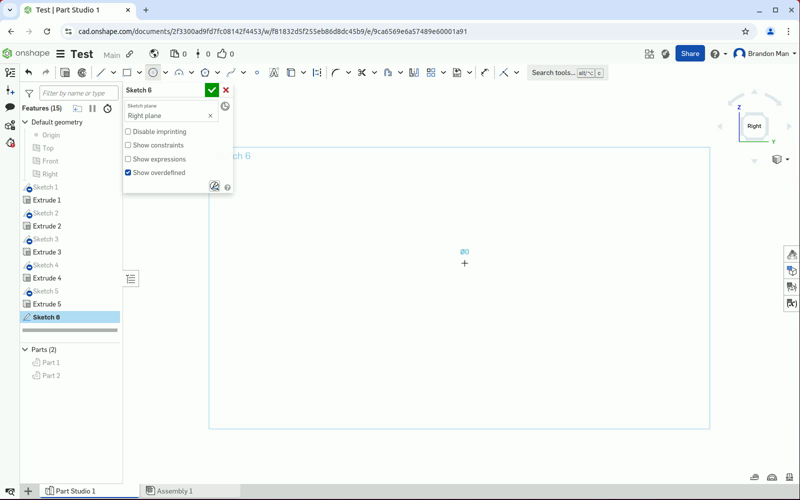
mouse_move(466, 262)
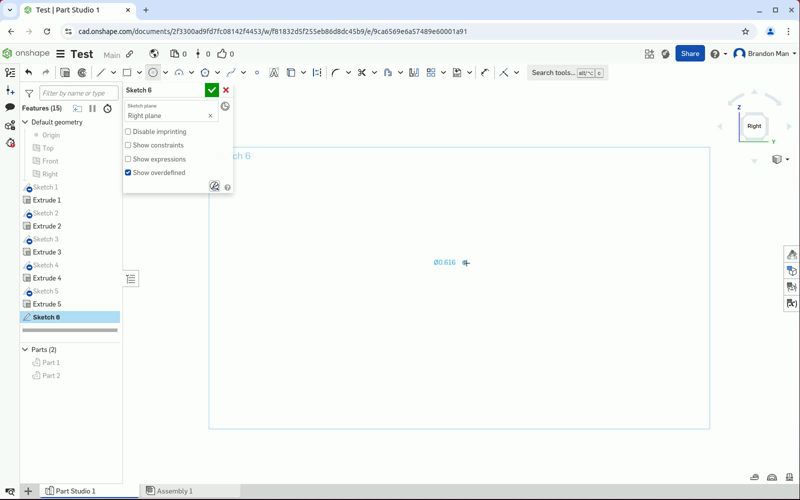
scroll(6)
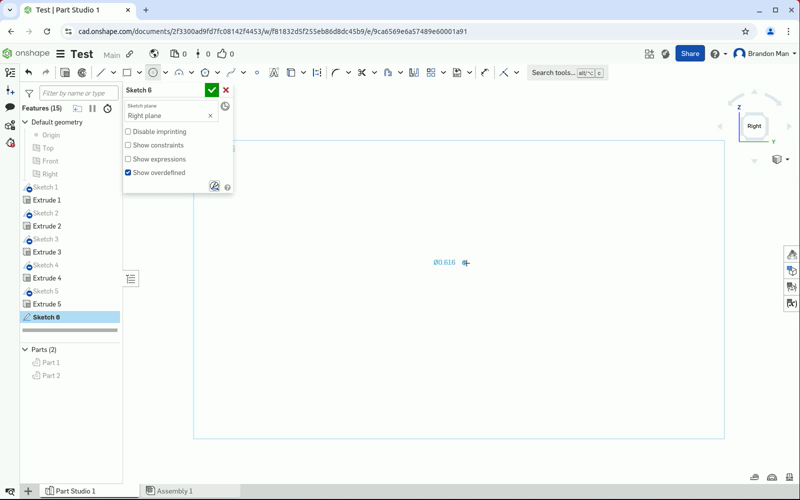
scroll(6)
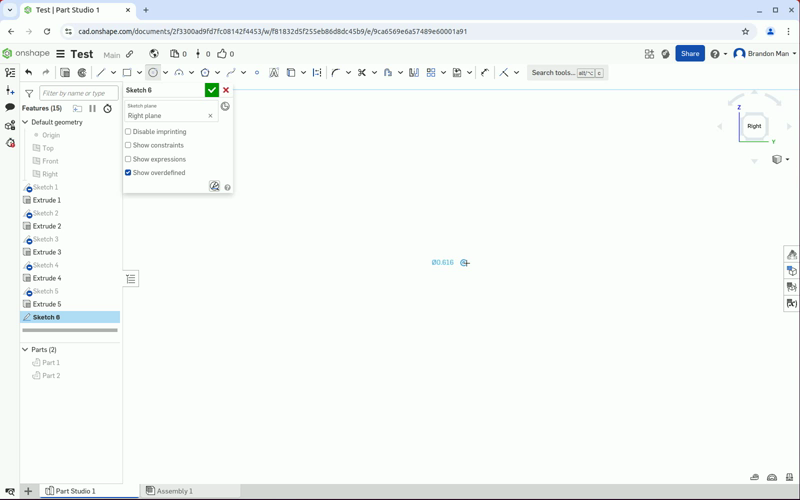
scroll(6)
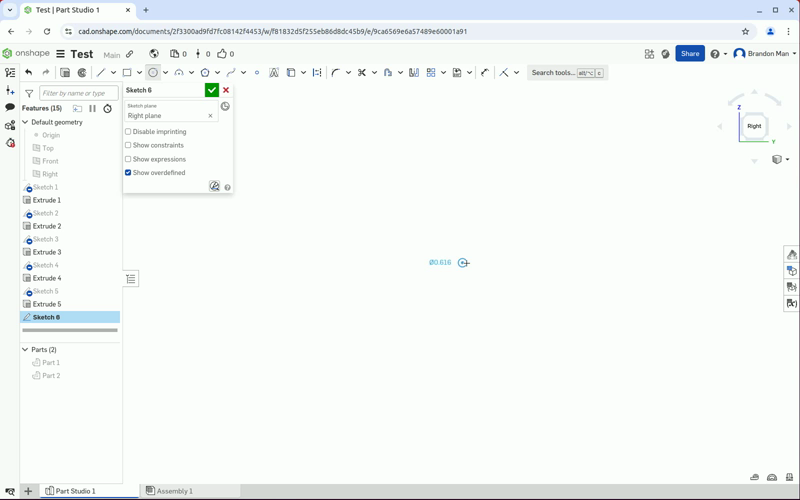
scroll(6)
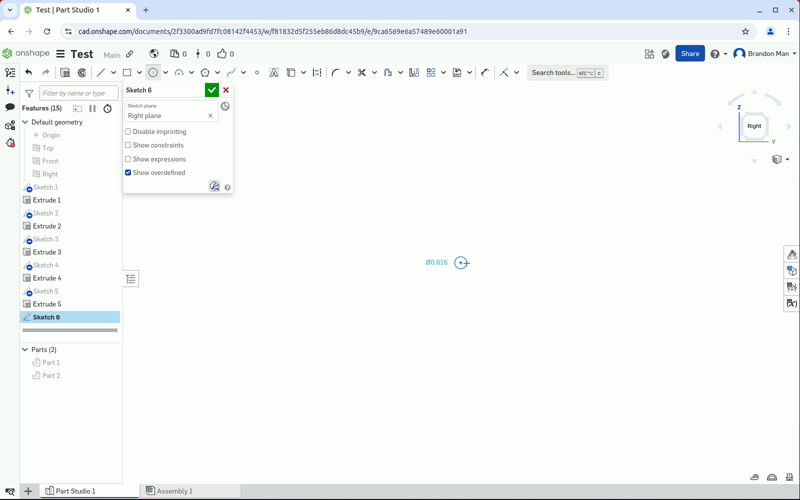
scroll(6)
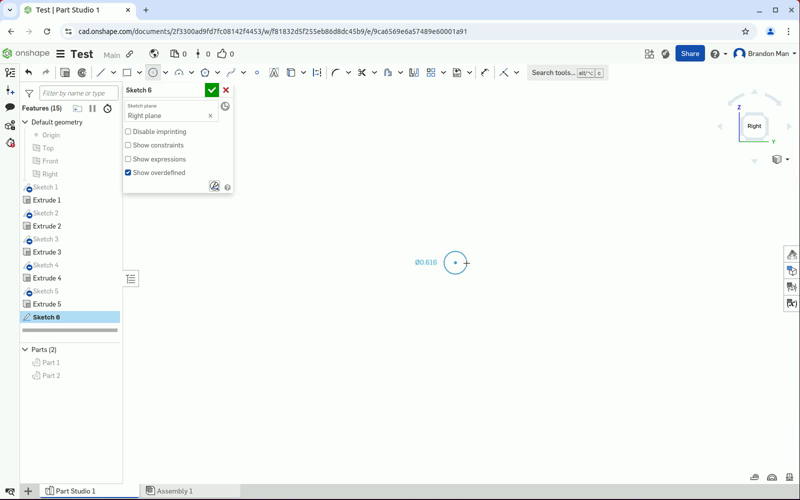
scroll(6)
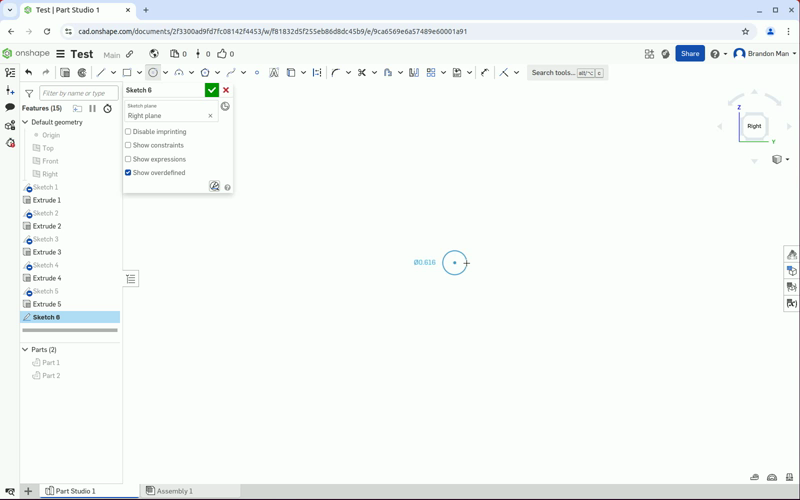
scroll(6)
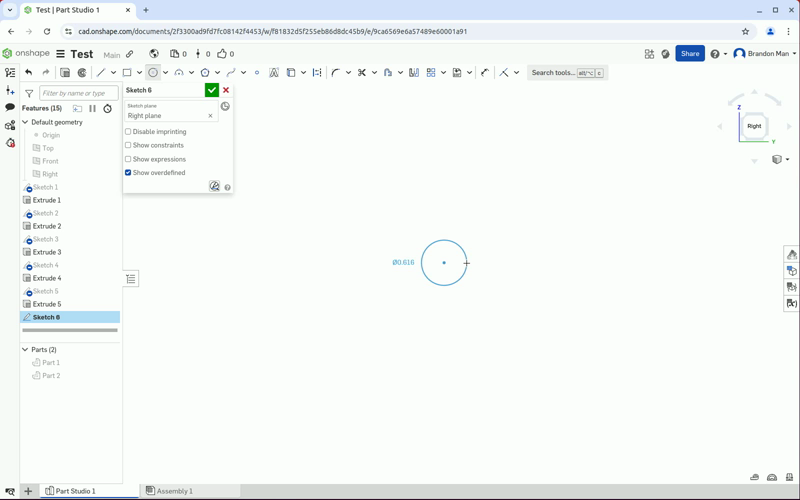
click(466, 262)
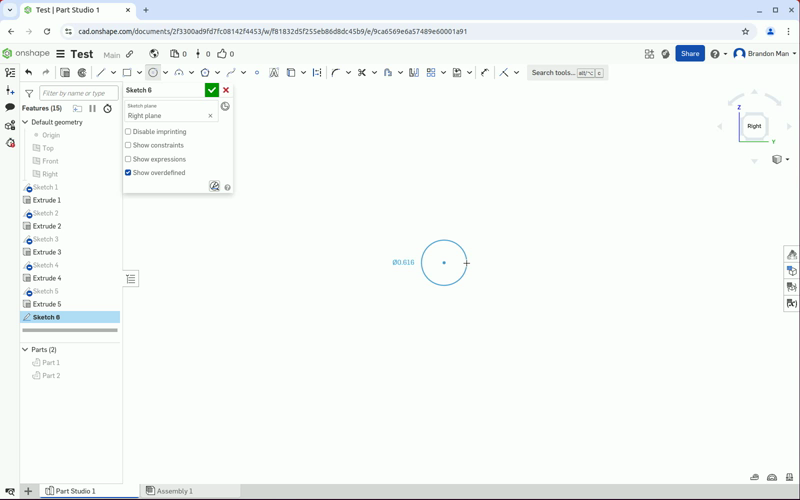
scroll(-6)
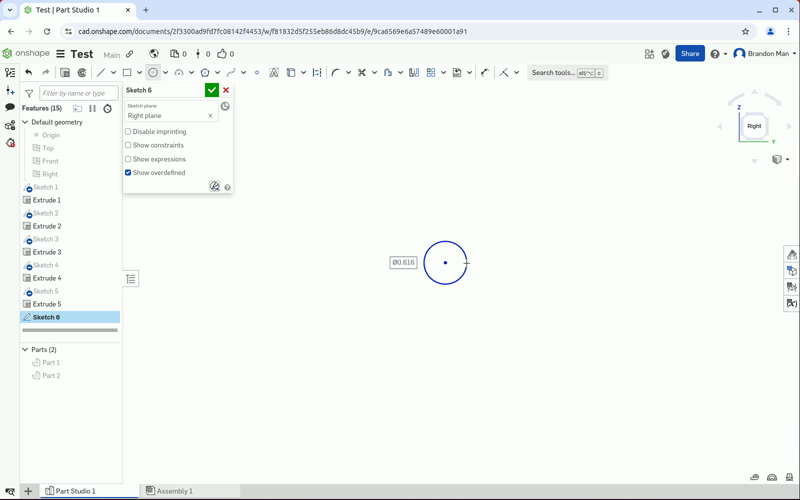
scroll(-6)
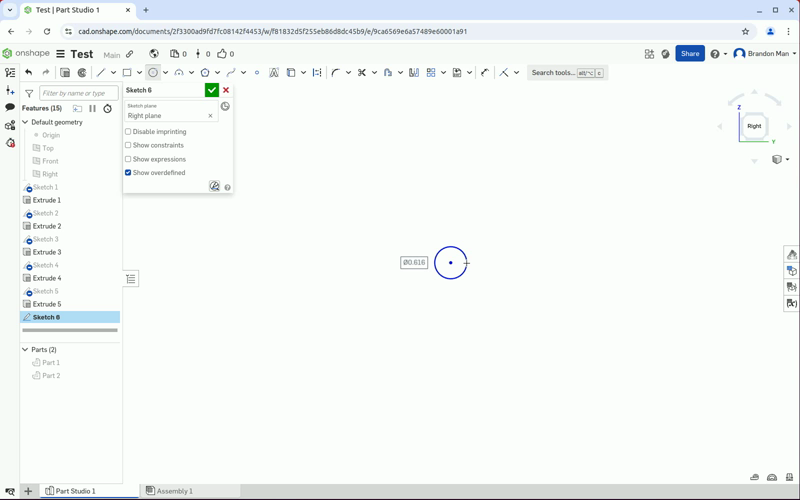
scroll(-6)
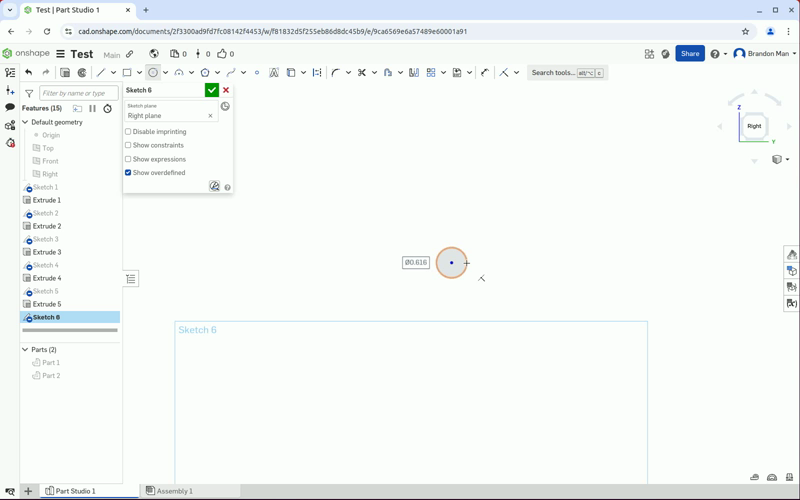
scroll(-6)
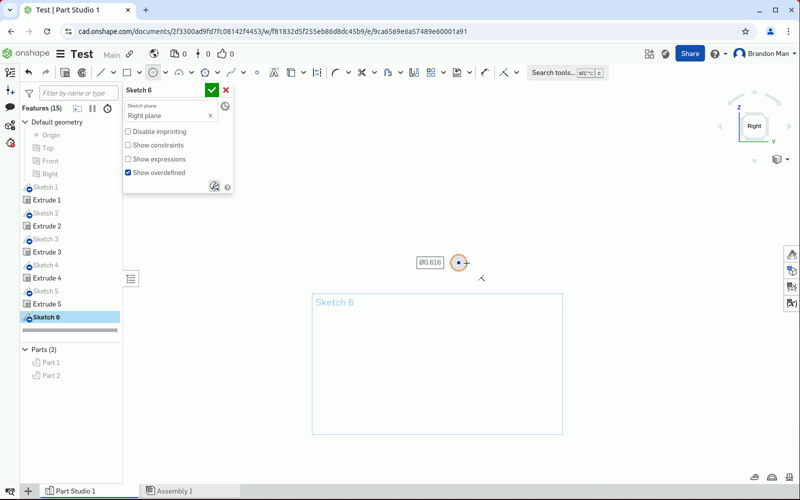
scroll(-6)
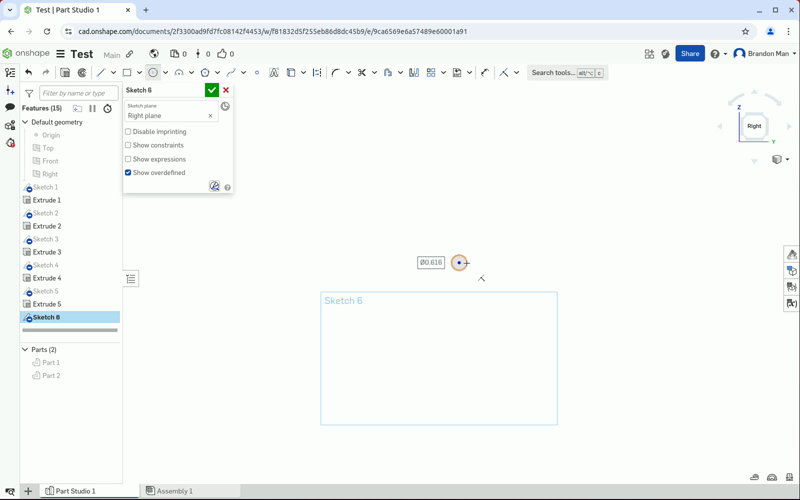
scroll(-6)
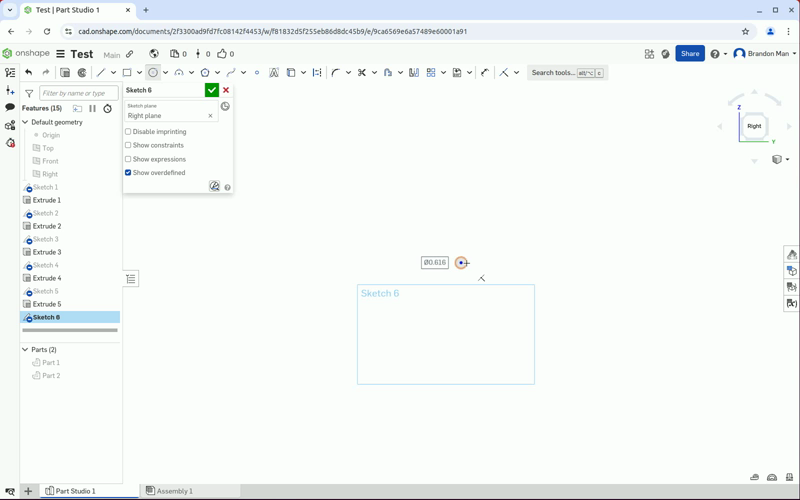
scroll(-6)
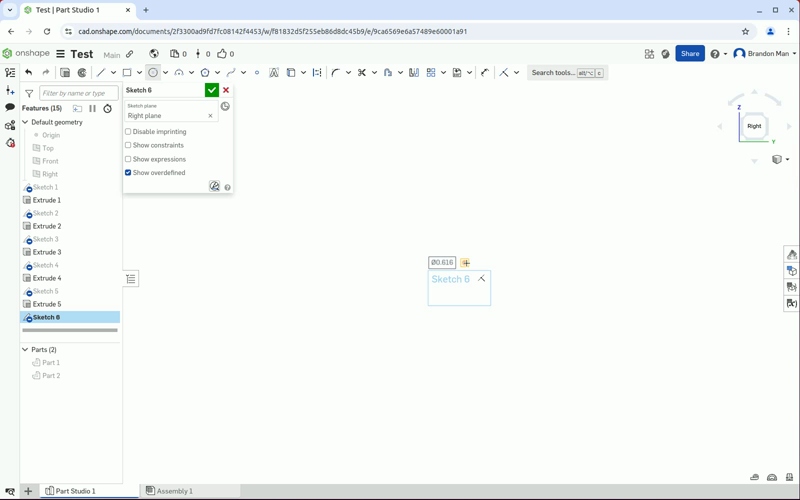
key(esc)
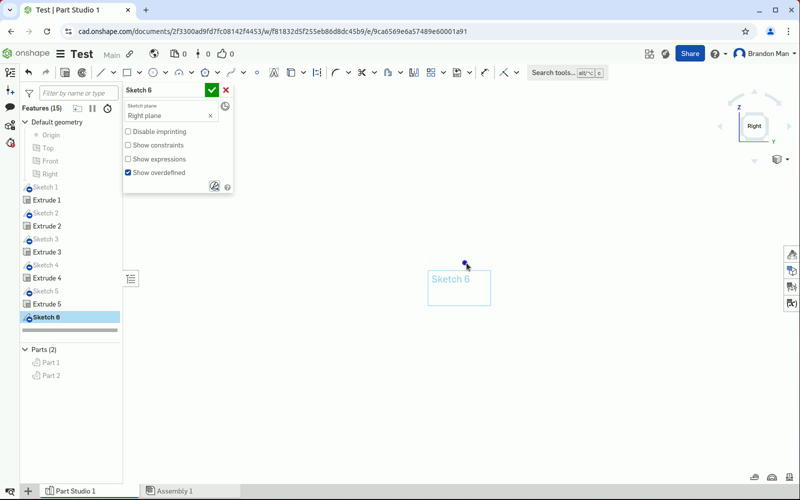
mouse_move(466, 263)
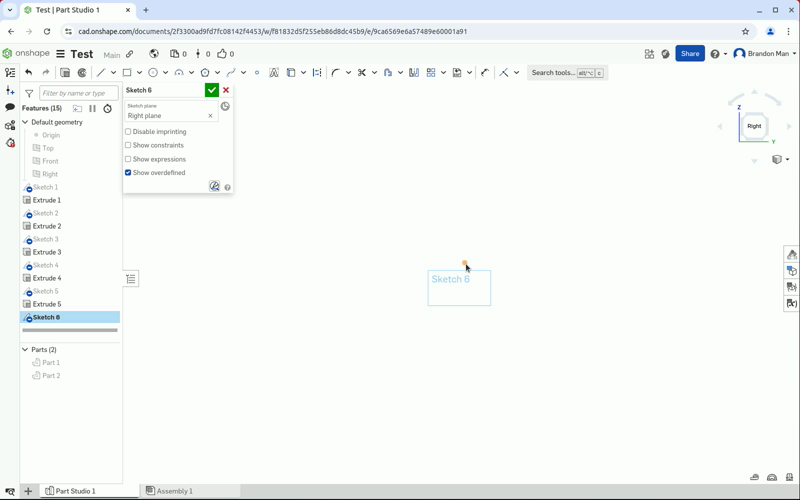
scroll(6)
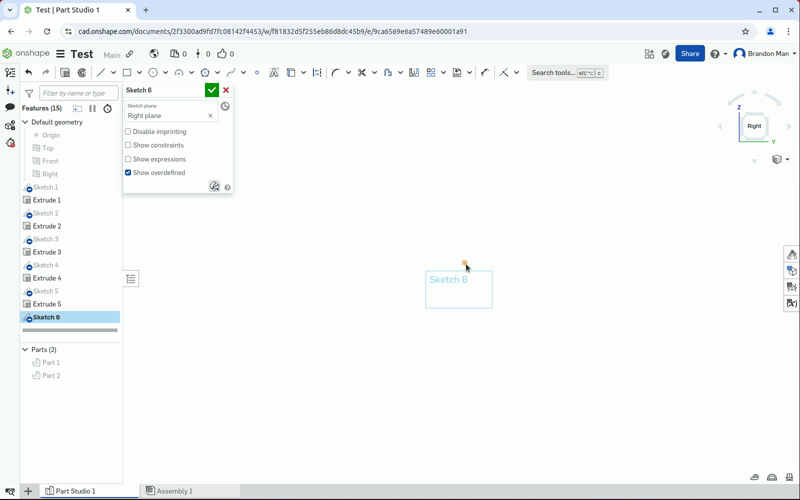
scroll(6)
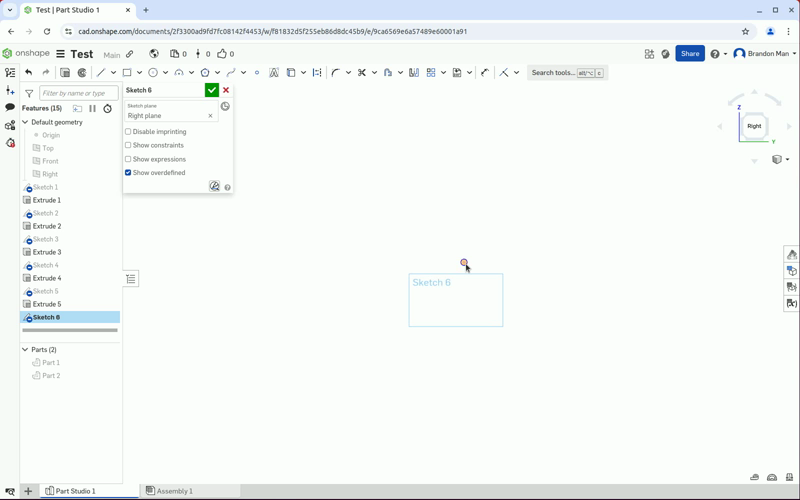
scroll(6)
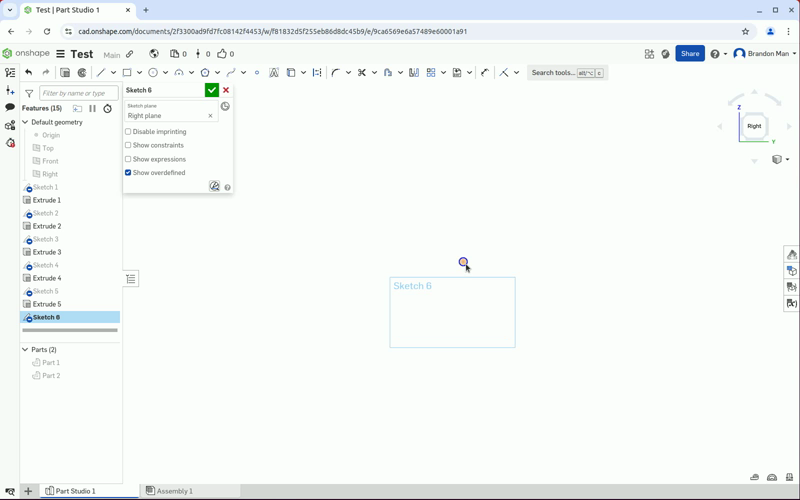
scroll(6)
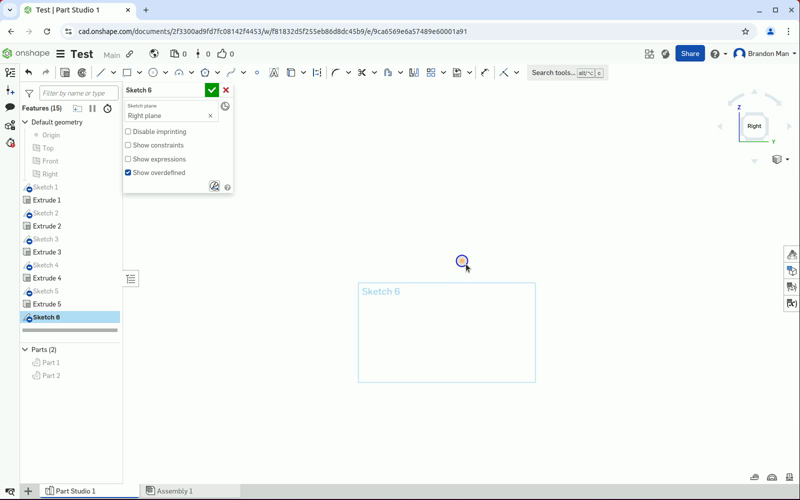
scroll(6)
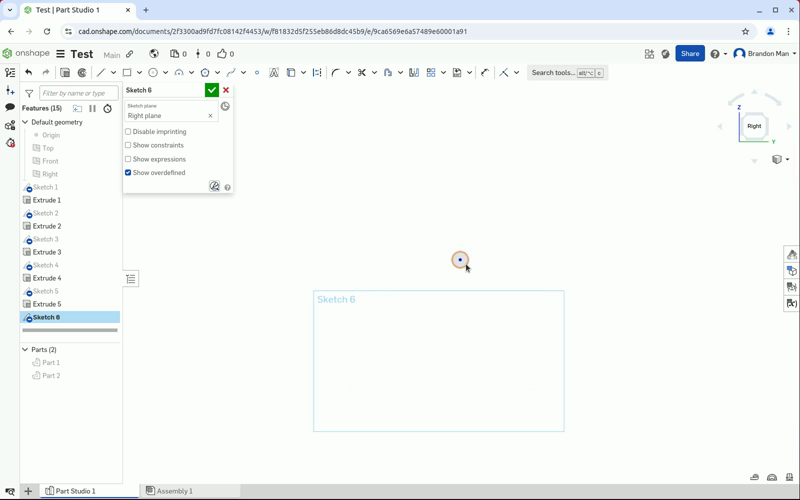
scroll(6)
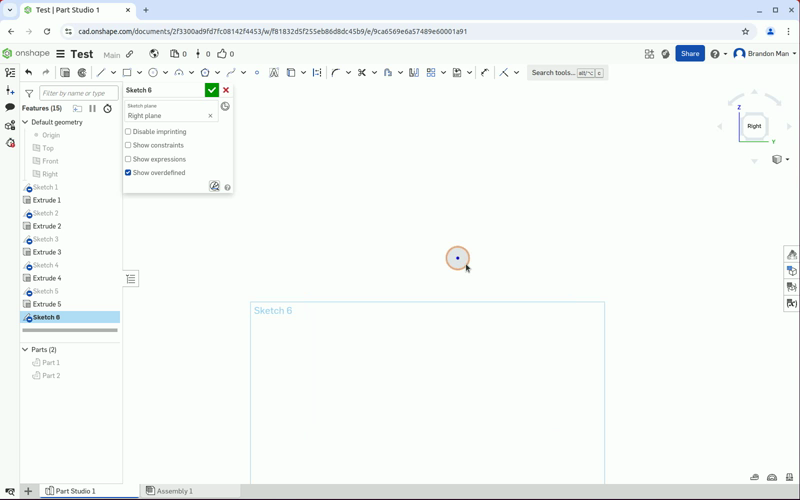
scroll(6)
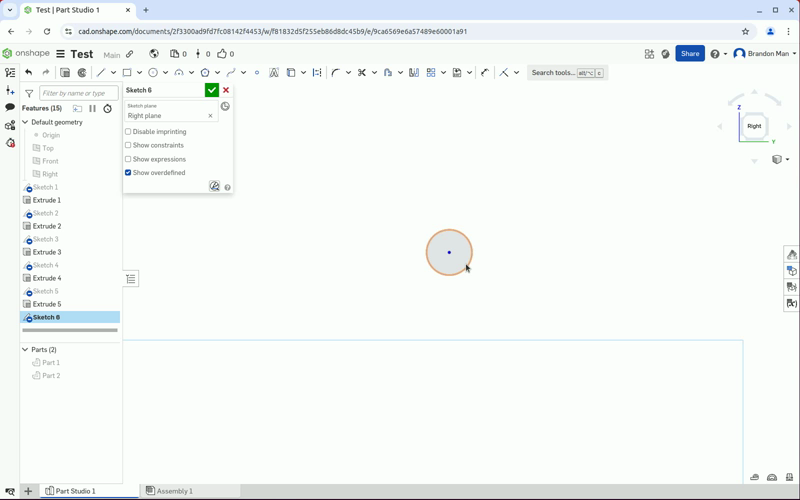
click(466, 263)
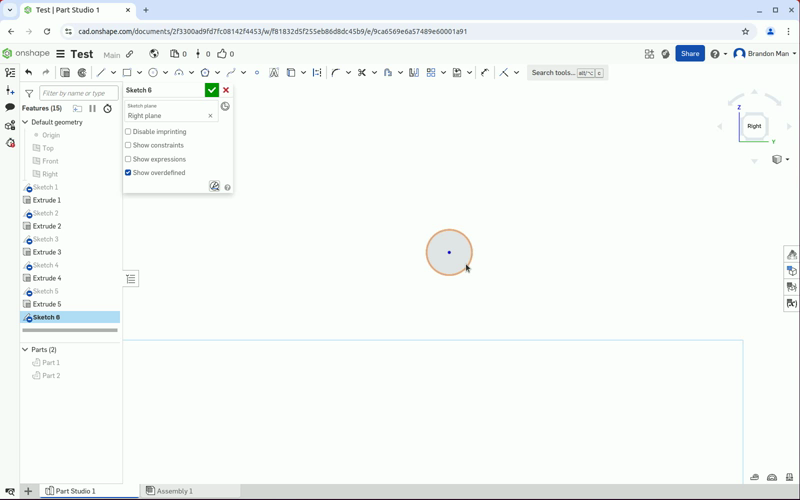
scroll(-6)
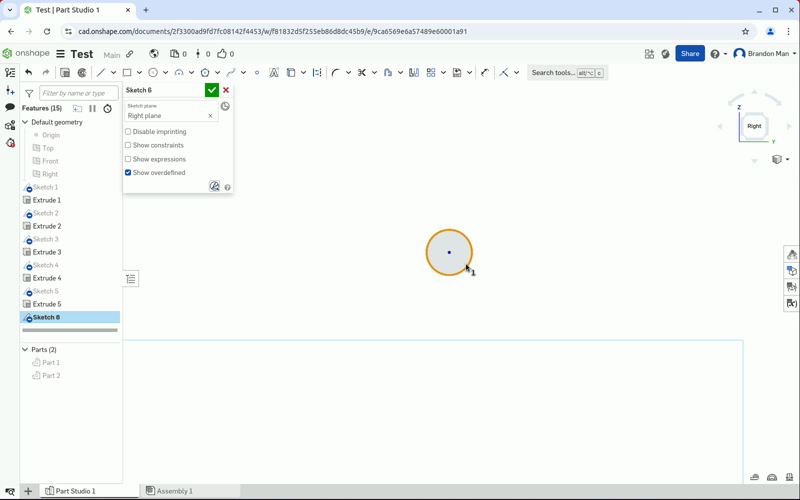
scroll(-6)
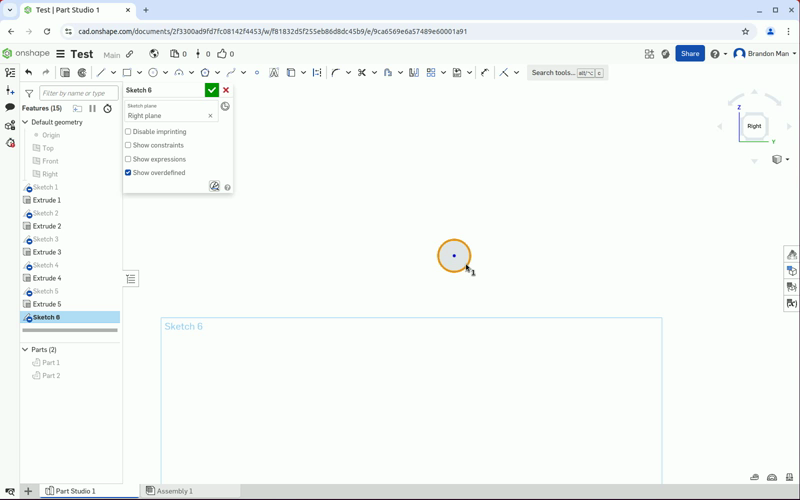
scroll(-6)
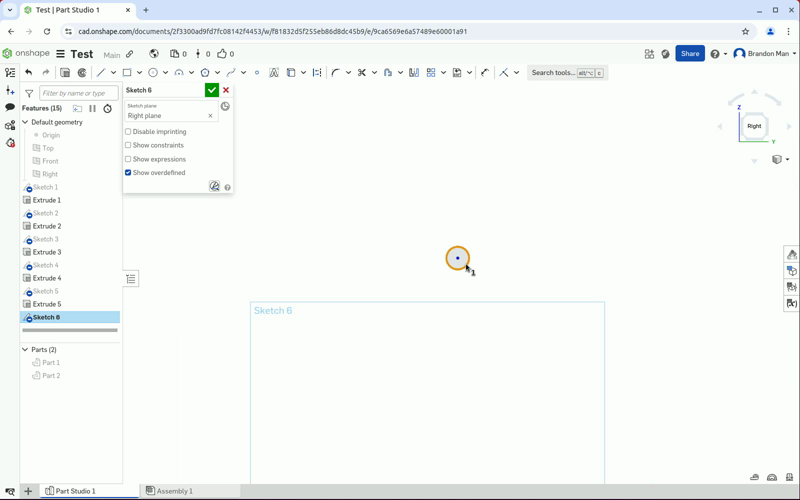
scroll(-6)
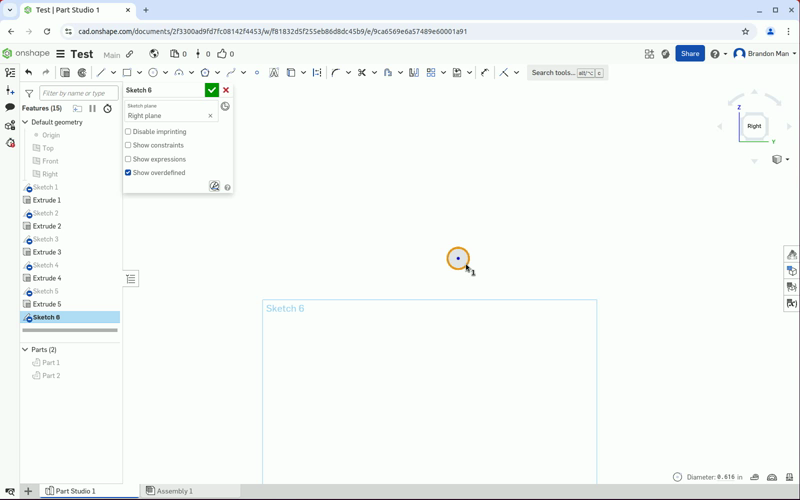
scroll(-6)
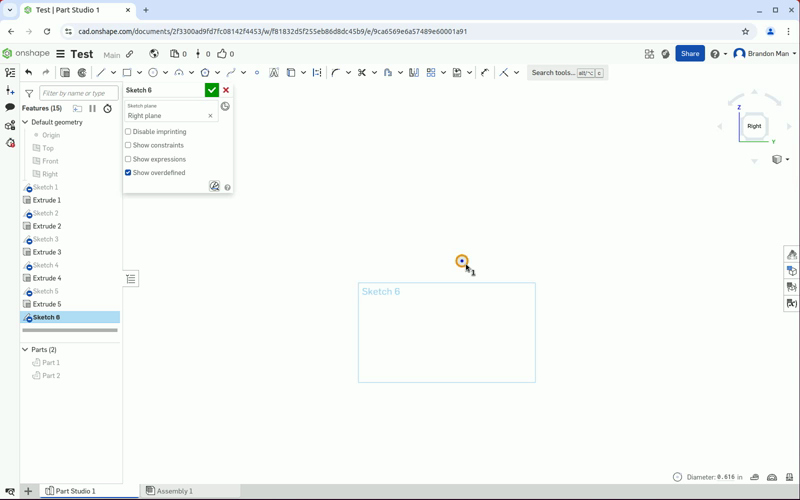
scroll(-6)
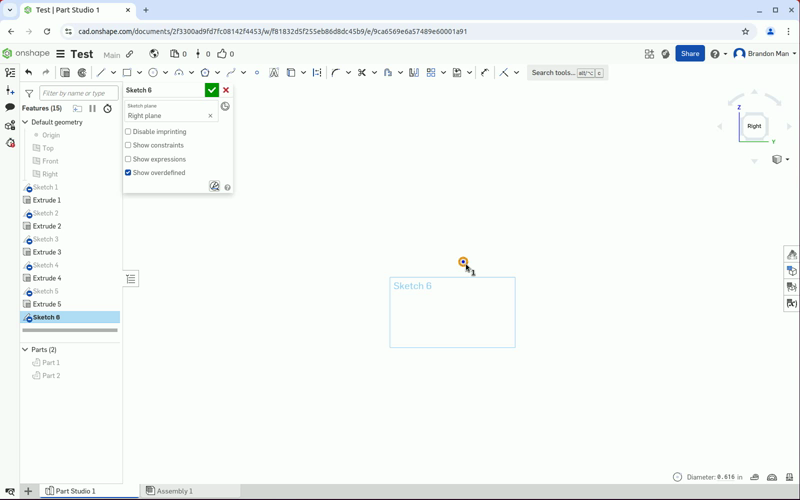
scroll(-6)
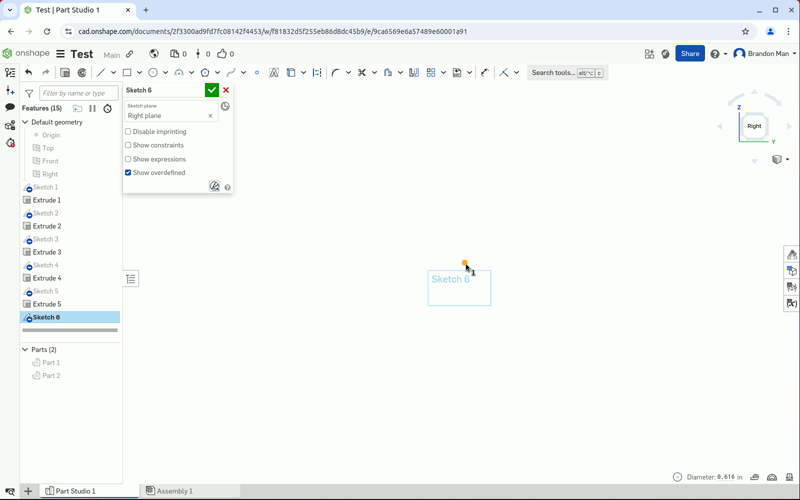
mouse_move(73, 352)
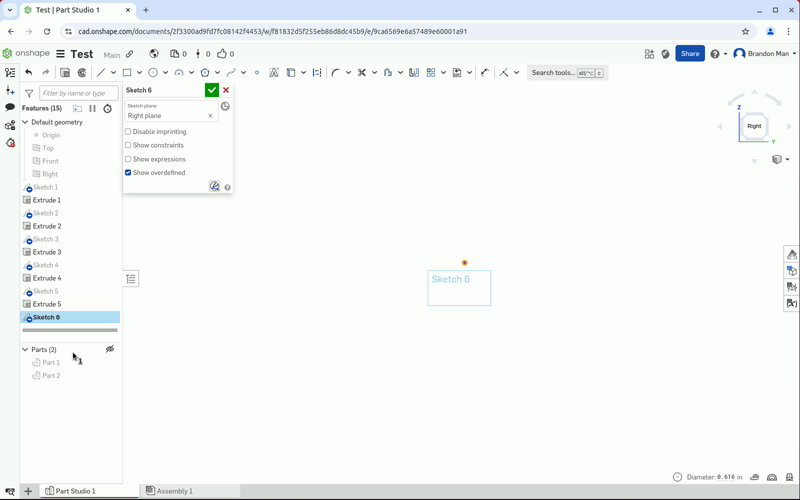
key(shift+y)
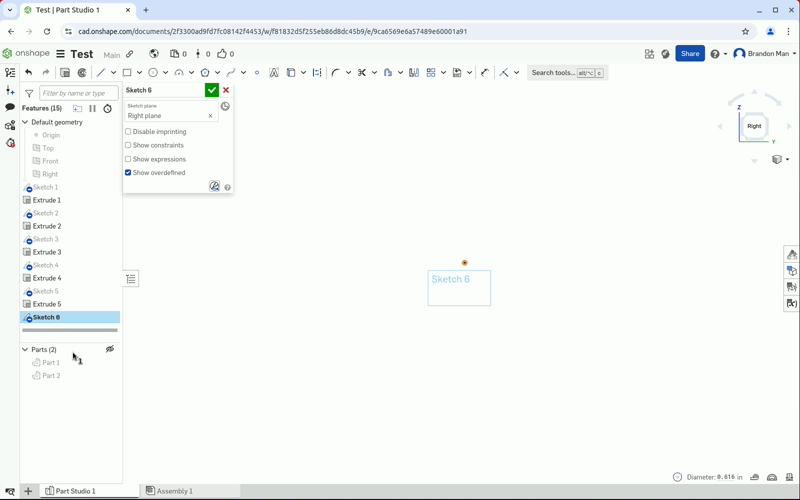
key(shift+e)
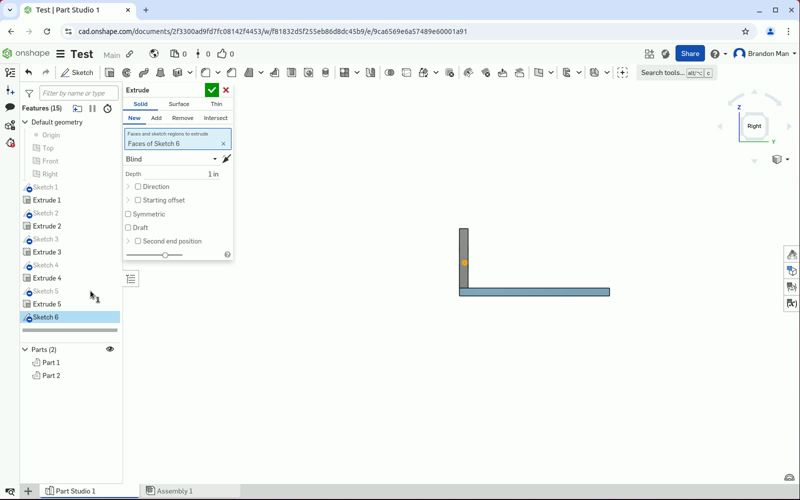
mouse_move(143, 106)
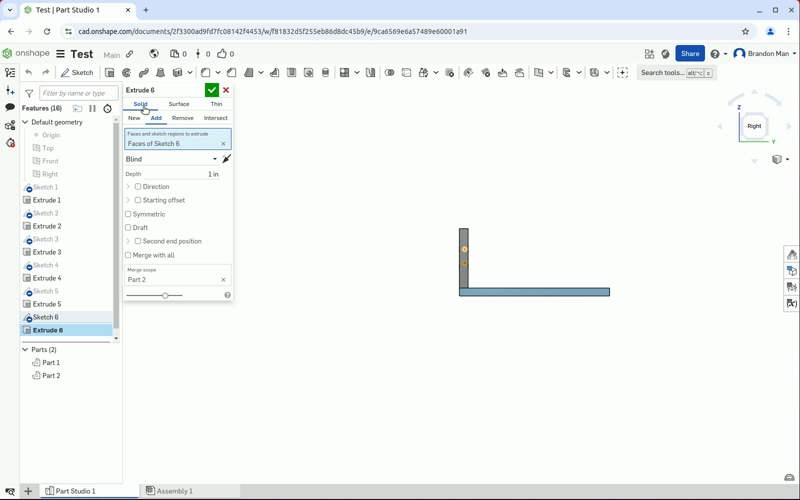
click(143, 106)
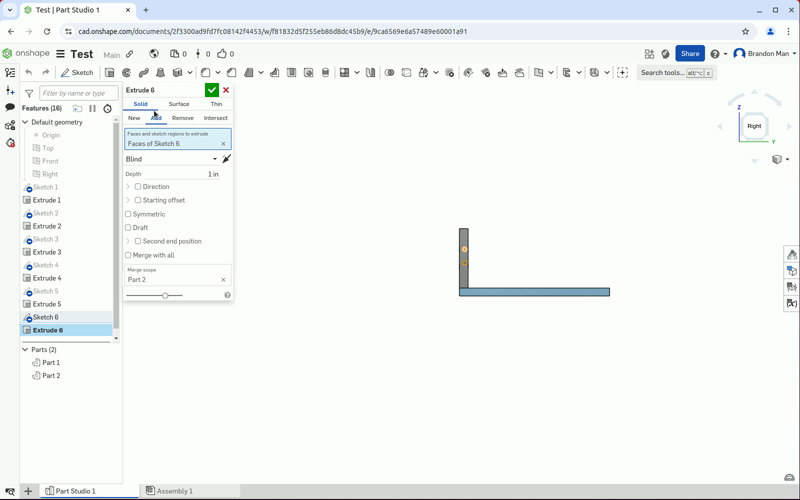
mouse_move(186, 120)
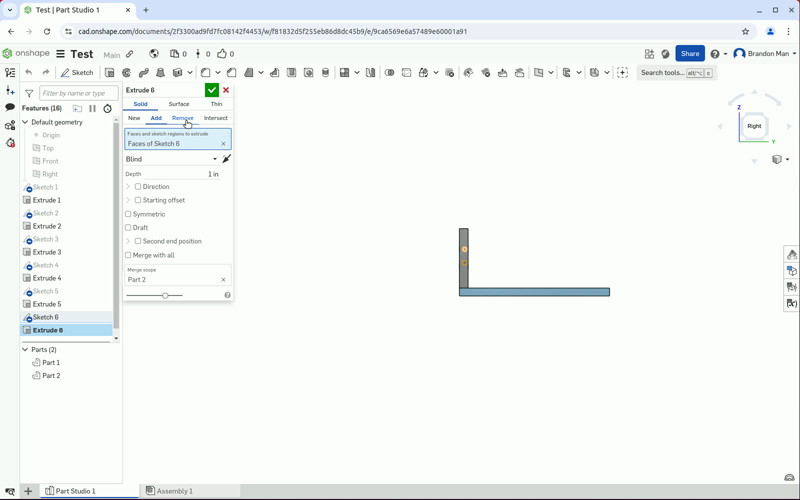
click(186, 120)
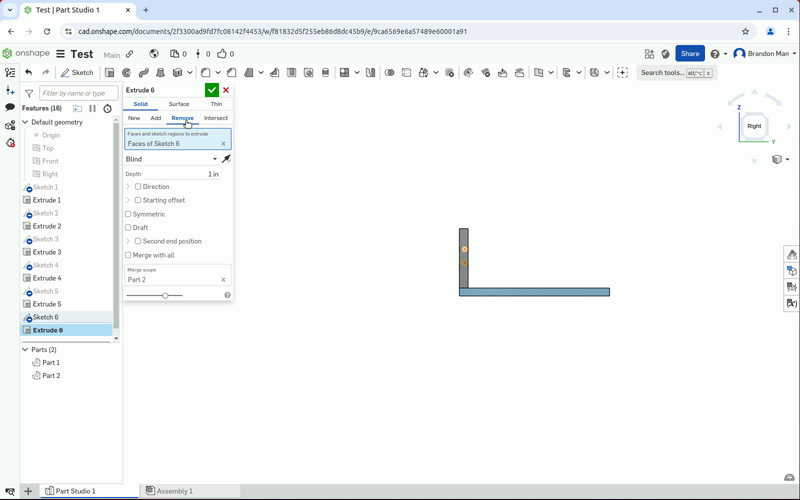
key(tab, 4)
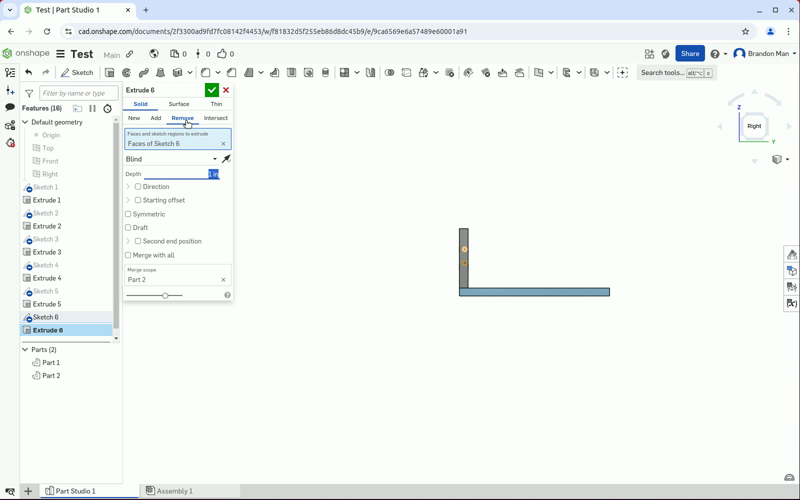
text(1.444)
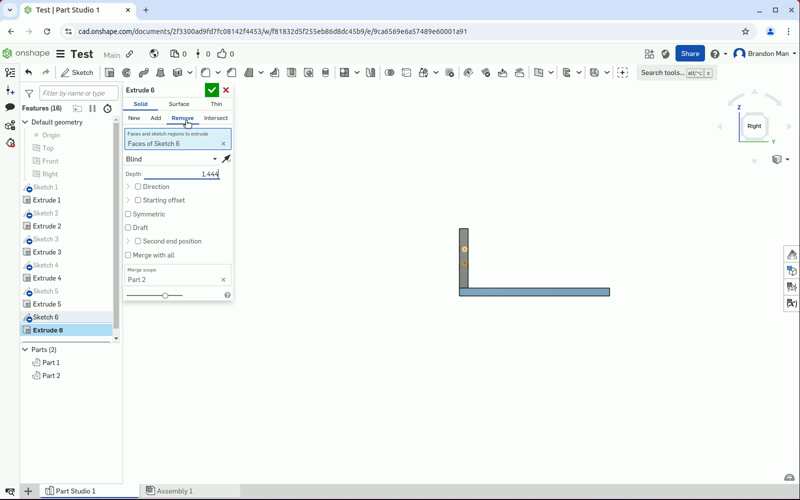
key(tab, 6)
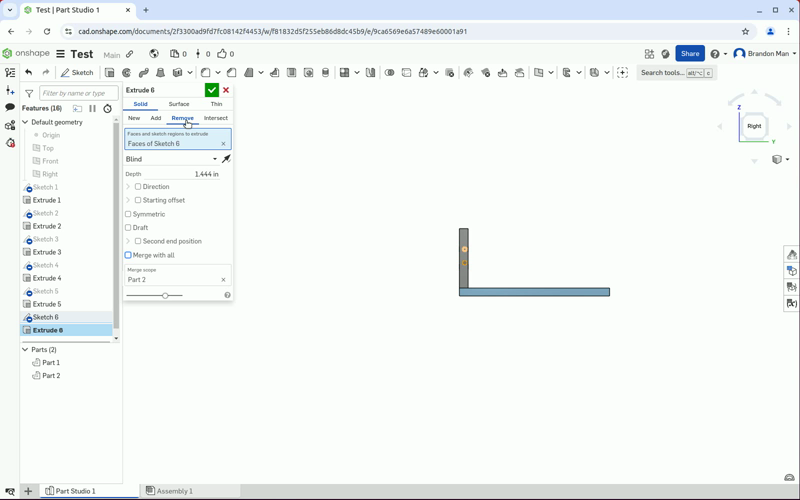
key(space)
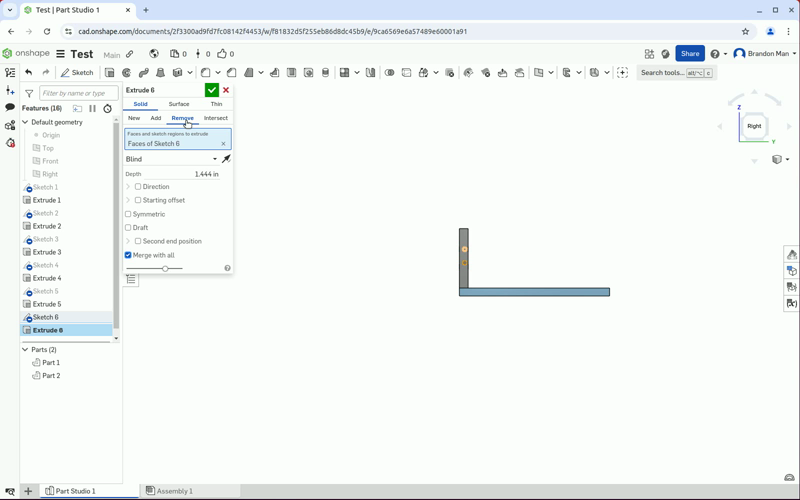
key(enter)
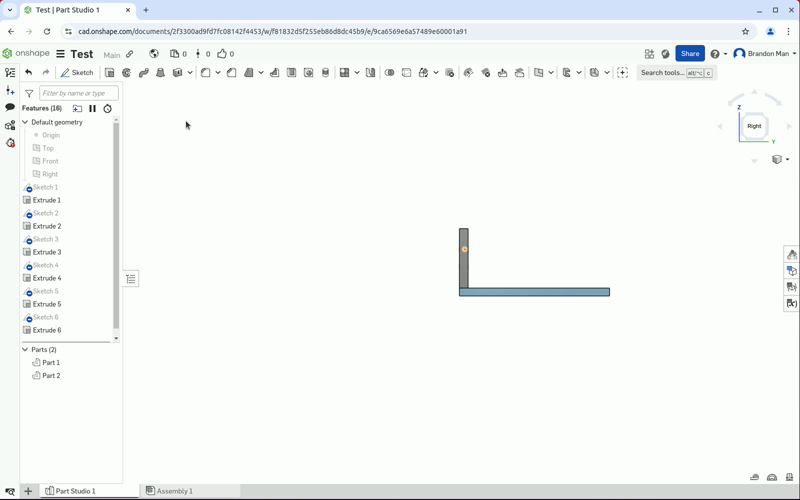
key(shift+h)
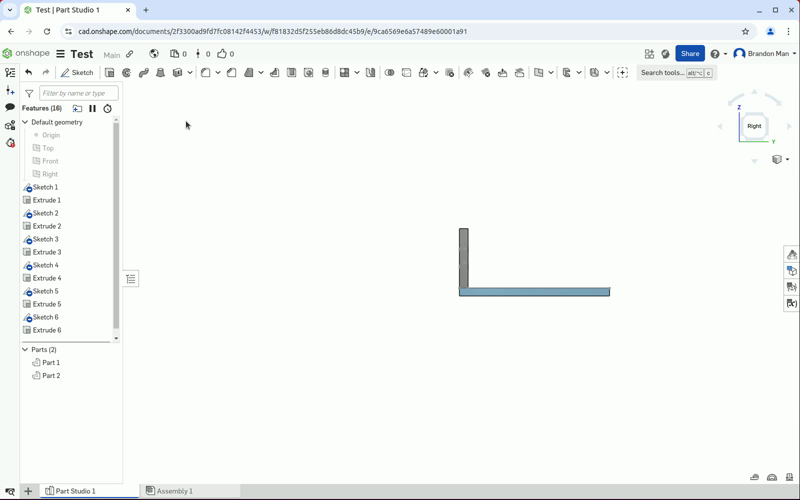
key(shift+h)
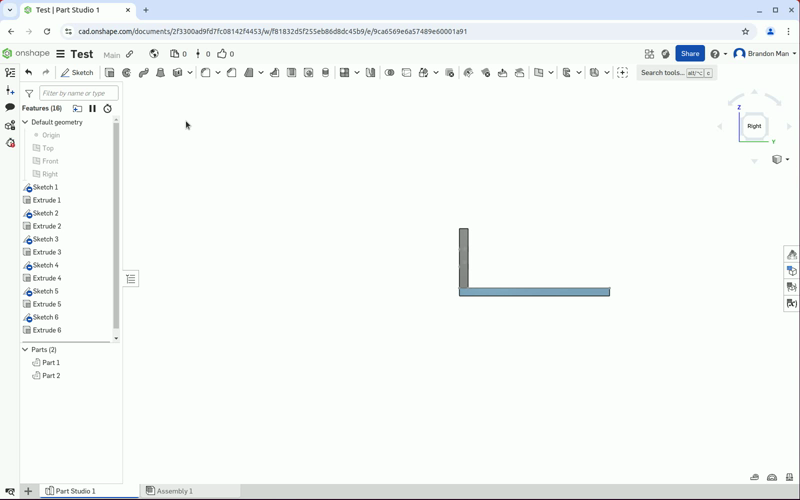
key(shift+7)
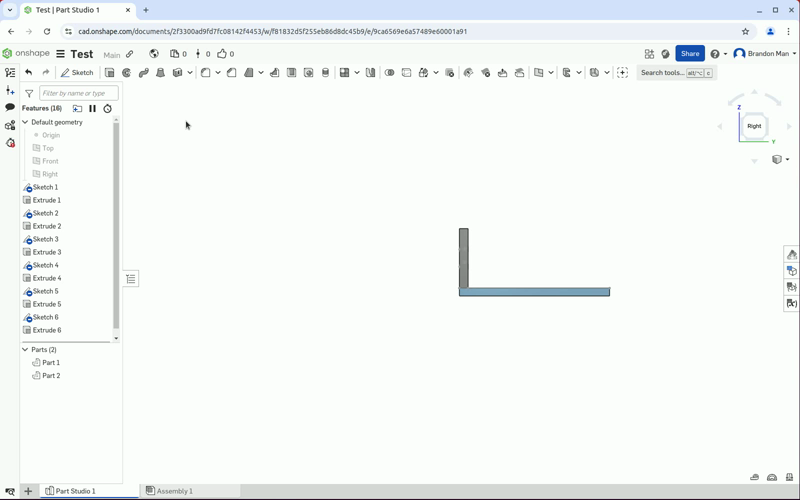
key(right, 2)
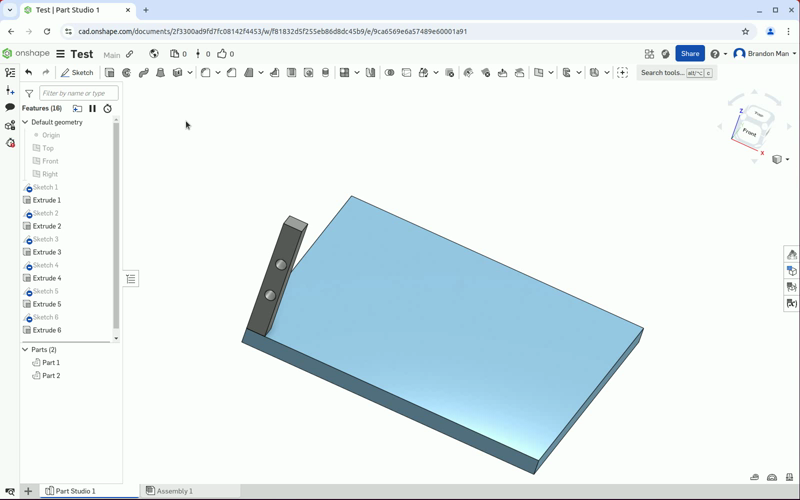
key(down, 2)
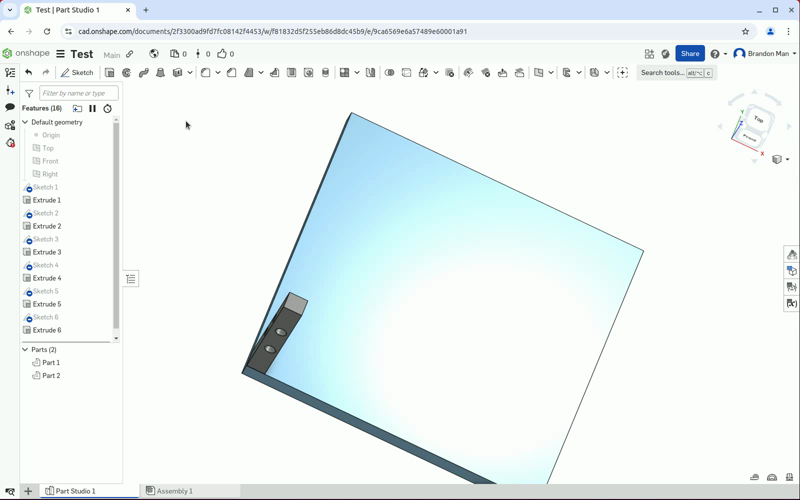
key(up, 2)
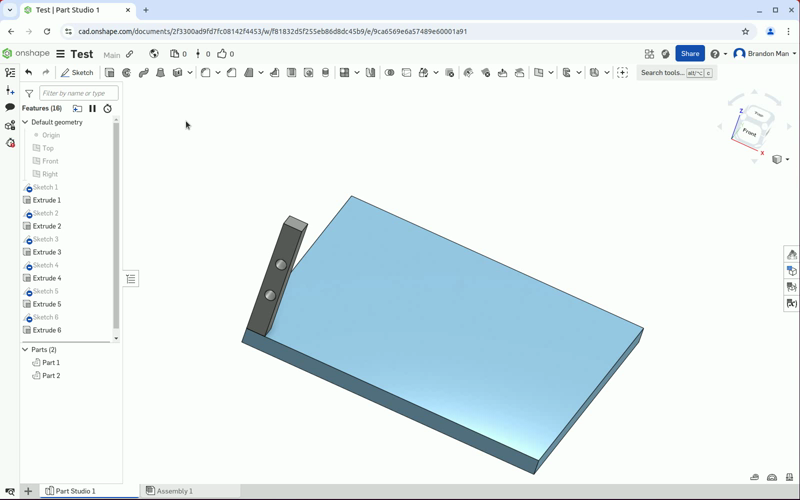
key(left, 2)
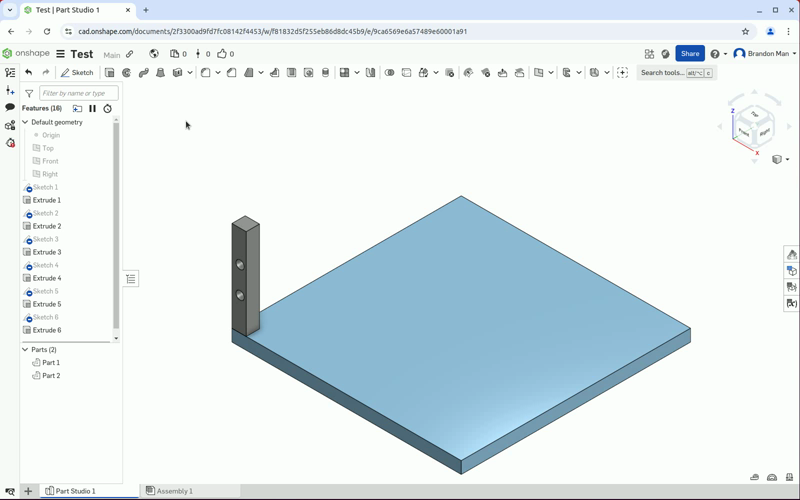
mouse_move(69, 189)
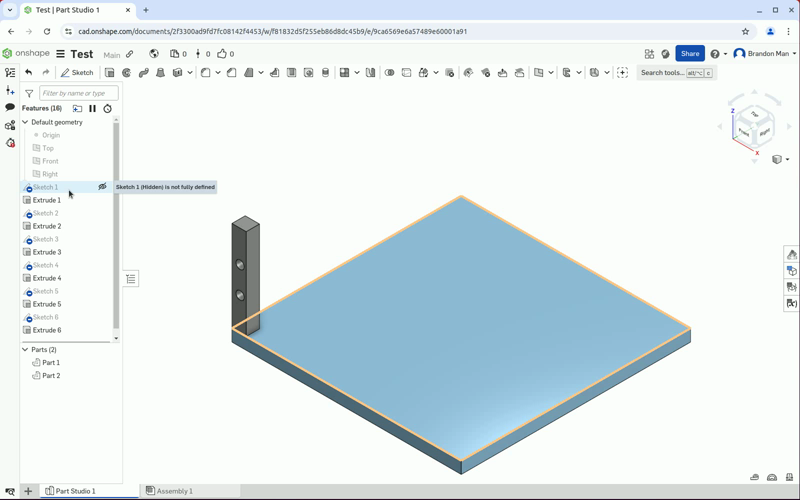
click(69, 189)